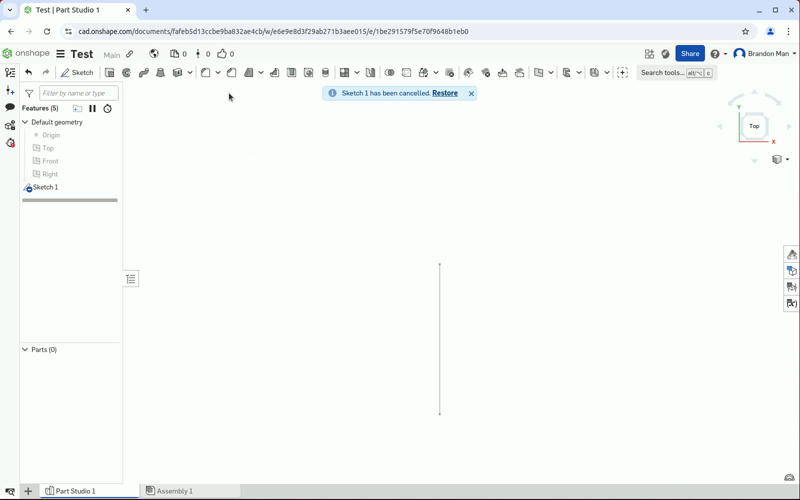
key(shift+h)
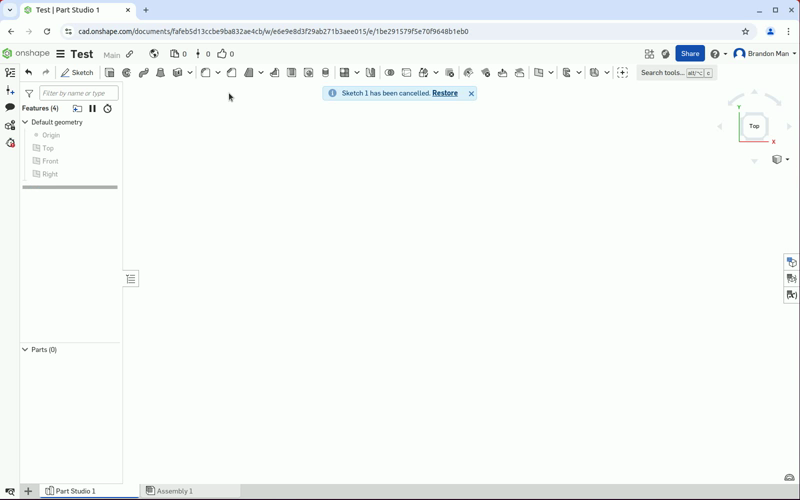
mouse_move(73, 352)
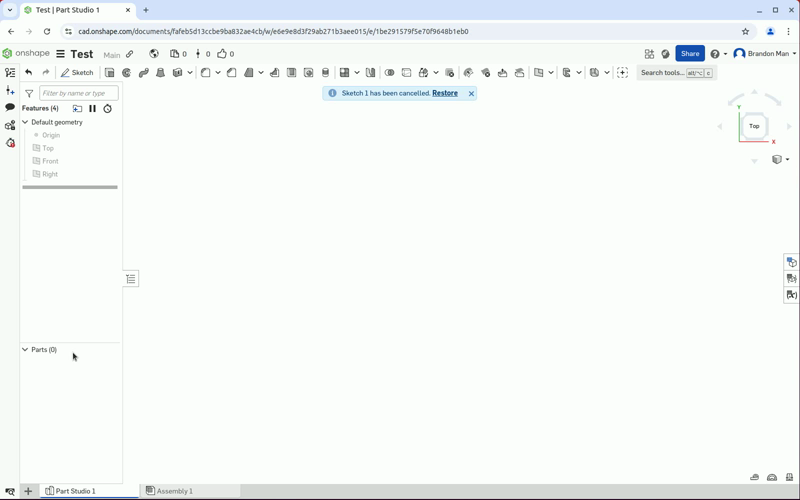
key(y)
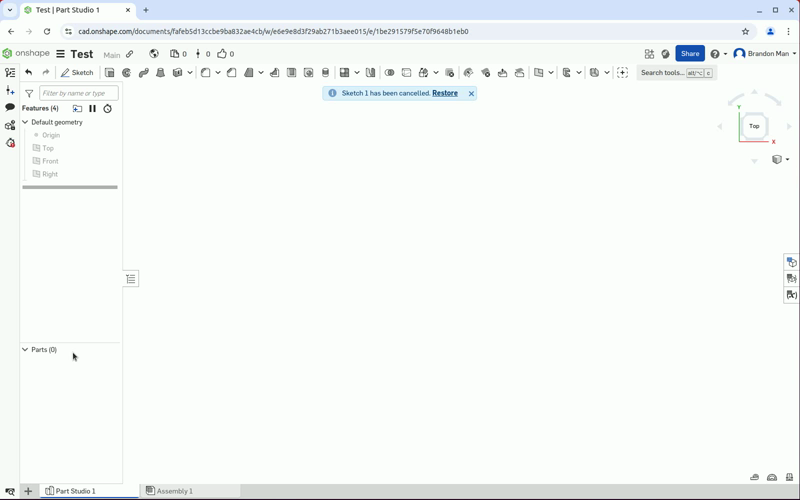
key(shift+p)
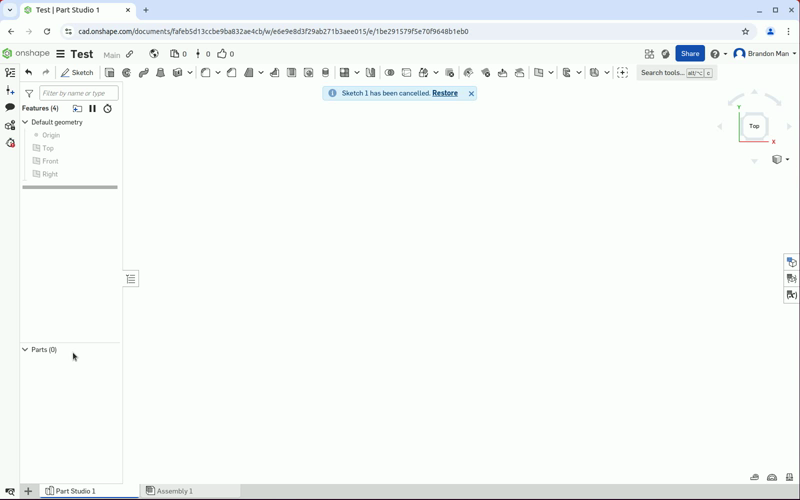
key(space)
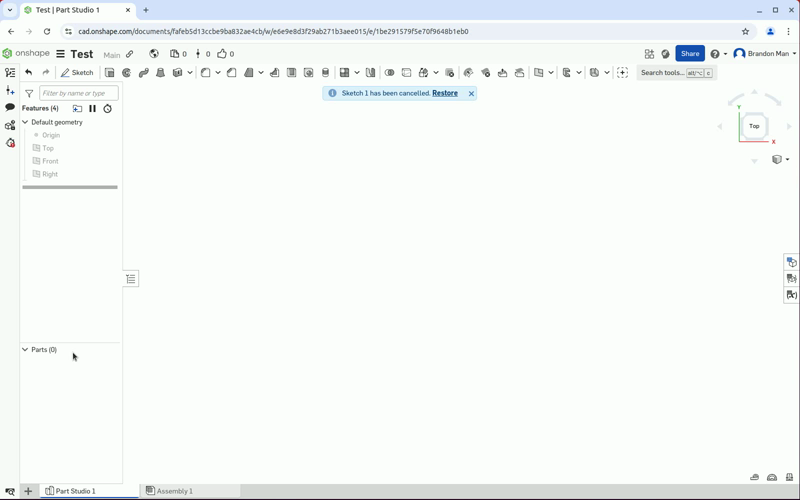
key_down(shift)
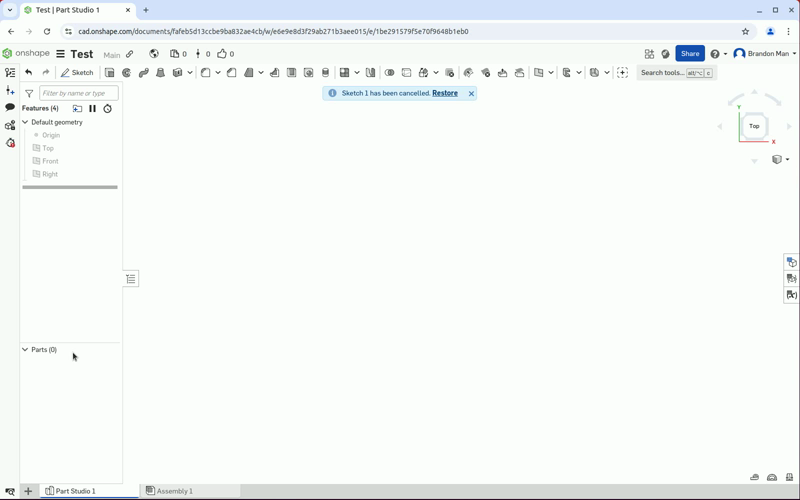
key(up)
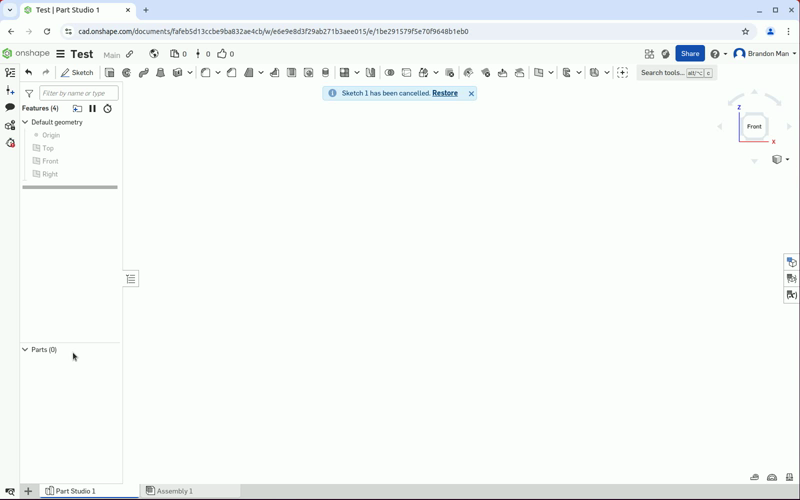
key_up(shift)
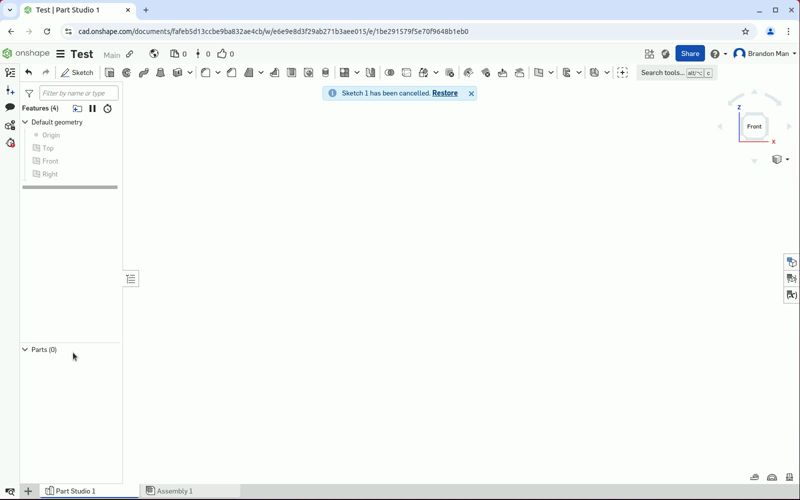
mouse_move(73, 352)
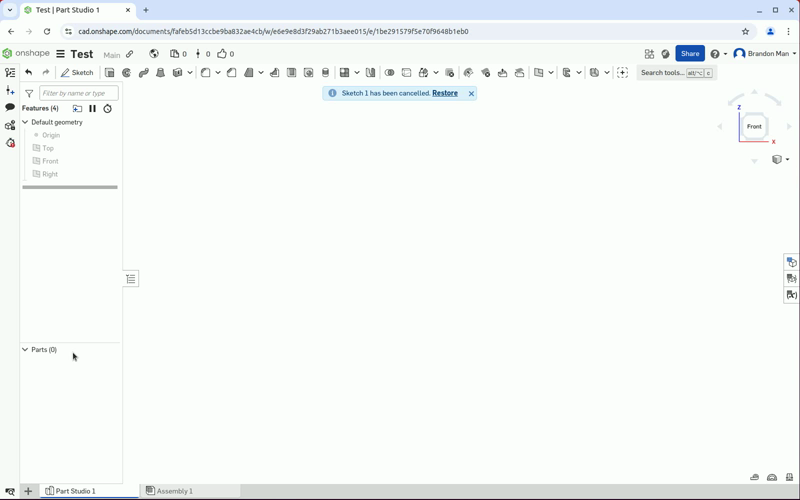
key(shift+y)
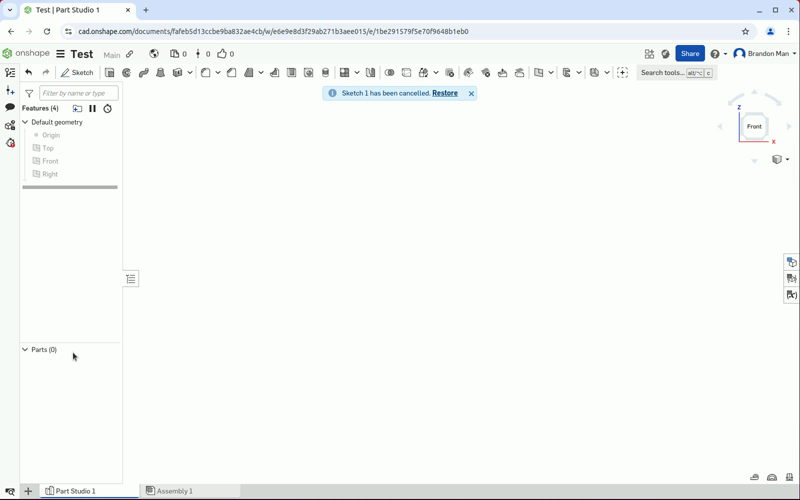
key(shift+s)
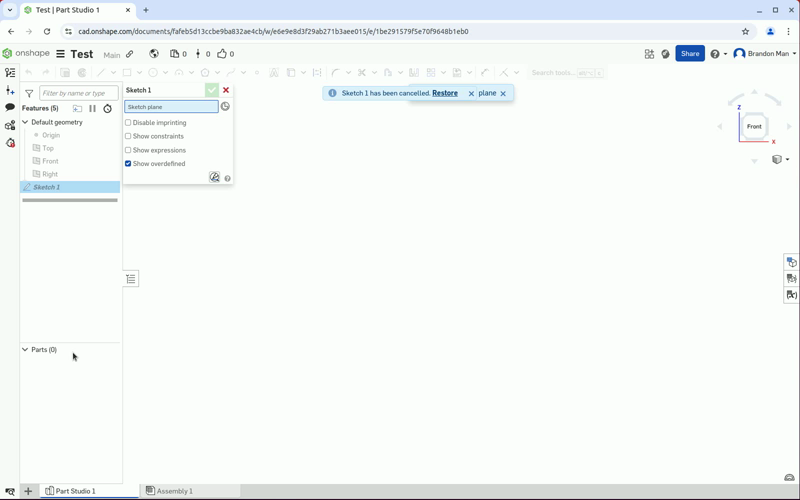
mouse_move(73, 163)
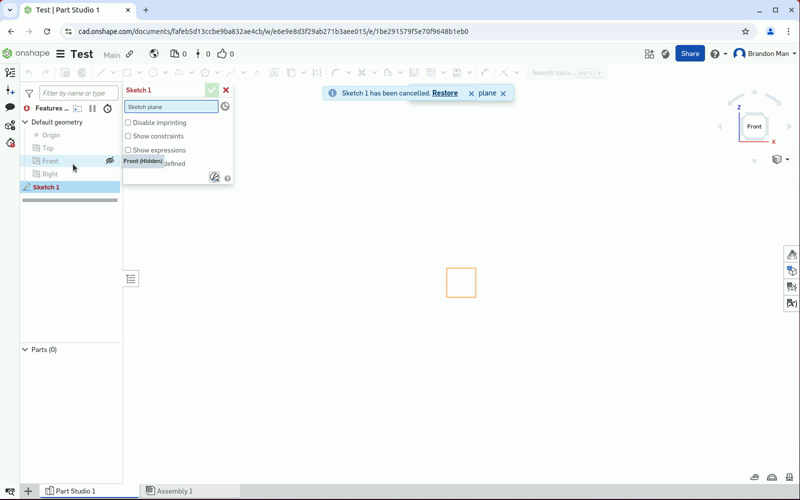
click(73, 163)
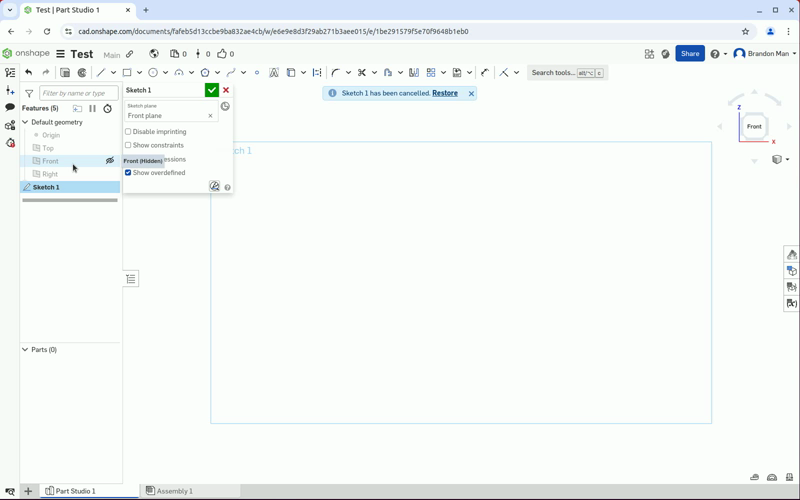
mouse_move(73, 352)
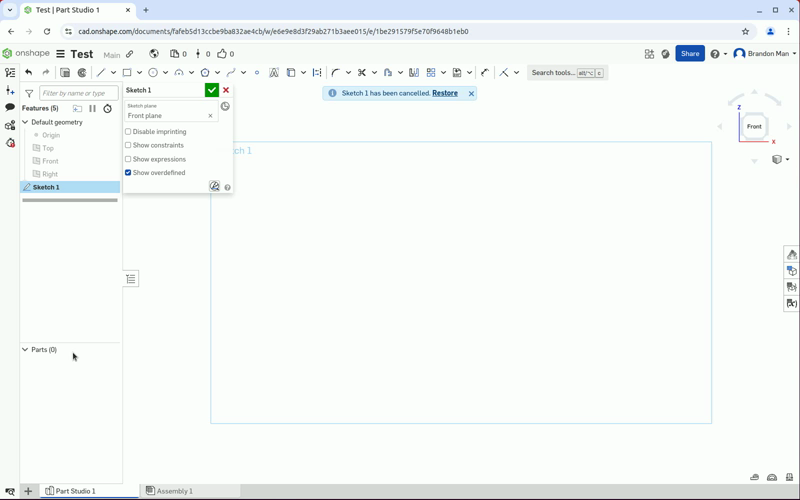
key(y)
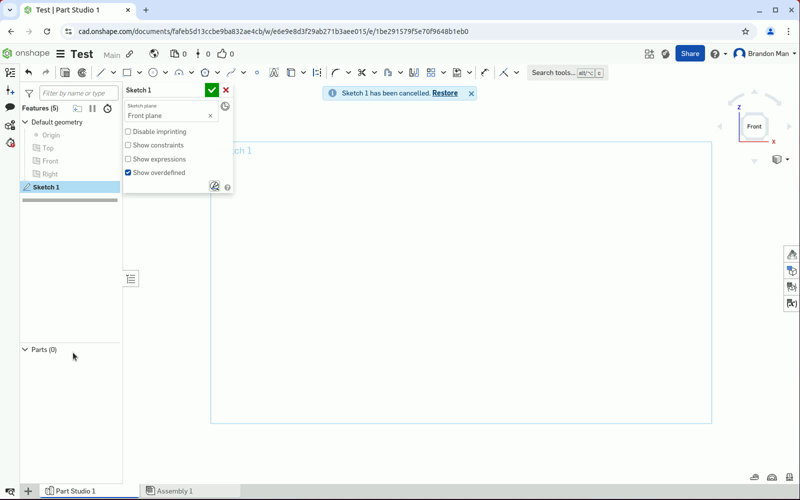
key(l)
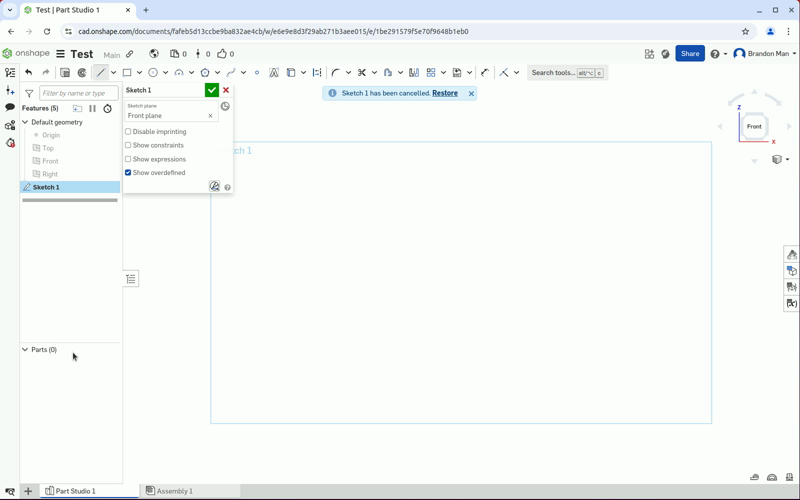
key_down(shift)
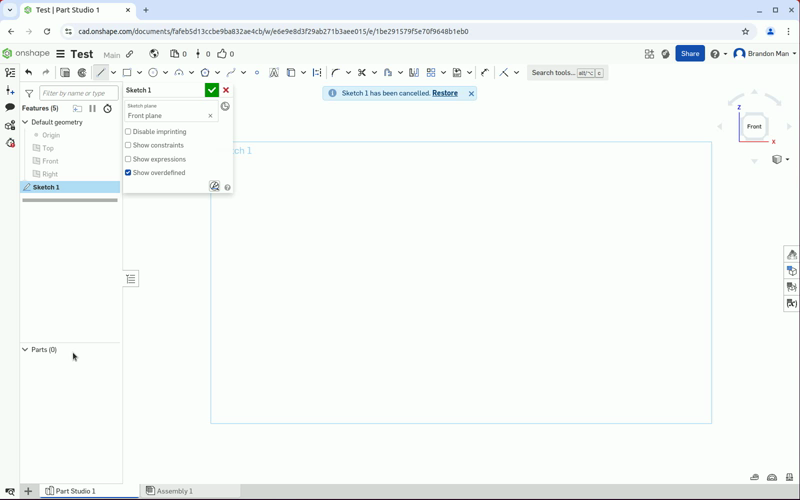
mouse_move(433, 280)
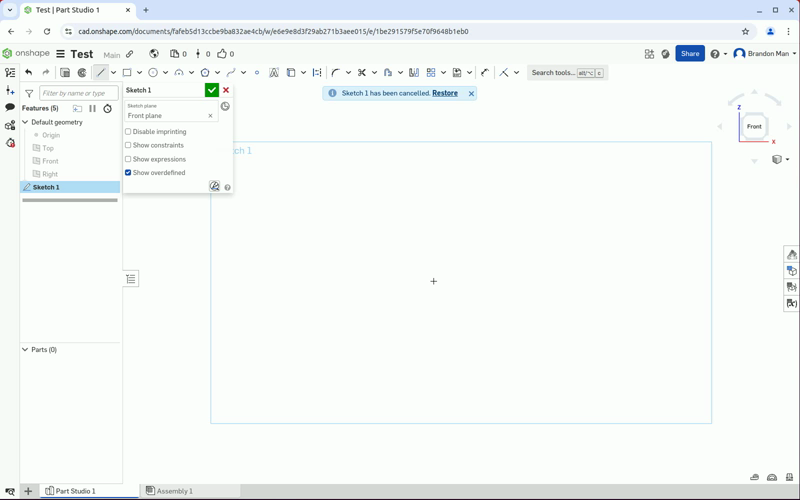
click(433, 280)
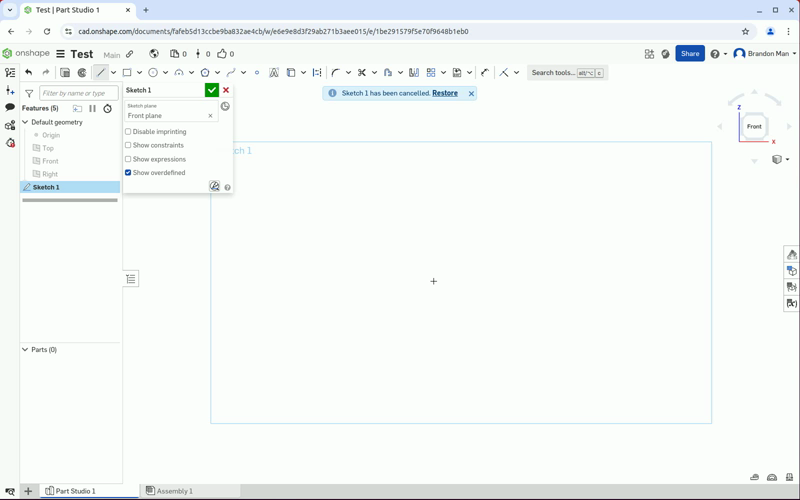
key_up(shift)
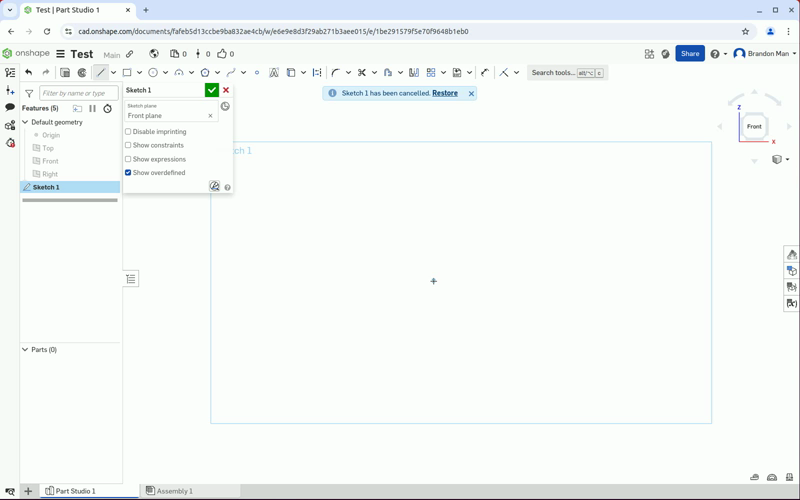
key_down(shift)
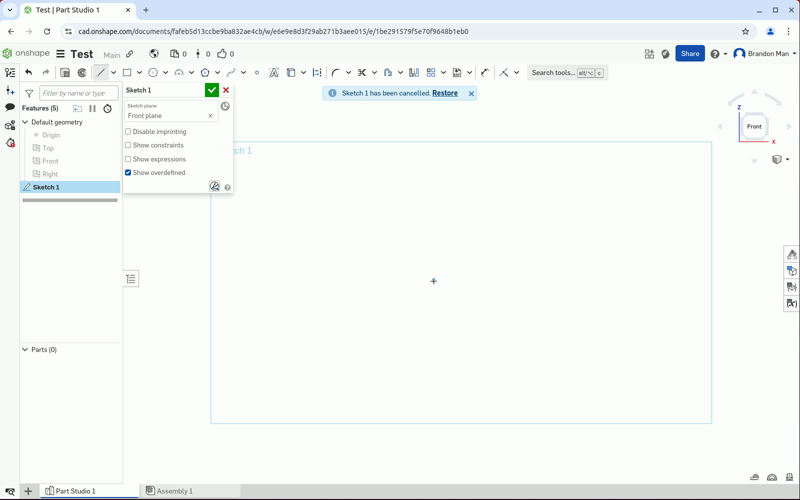
mouse_move(463, 280)
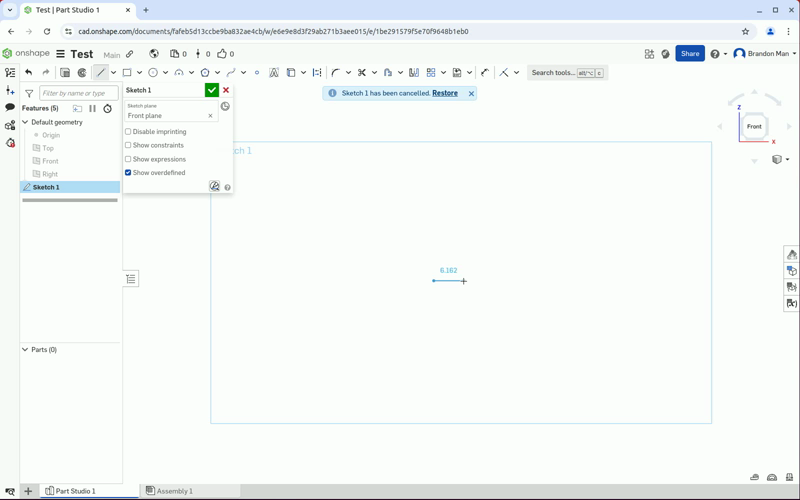
mouse_move(436, 283)
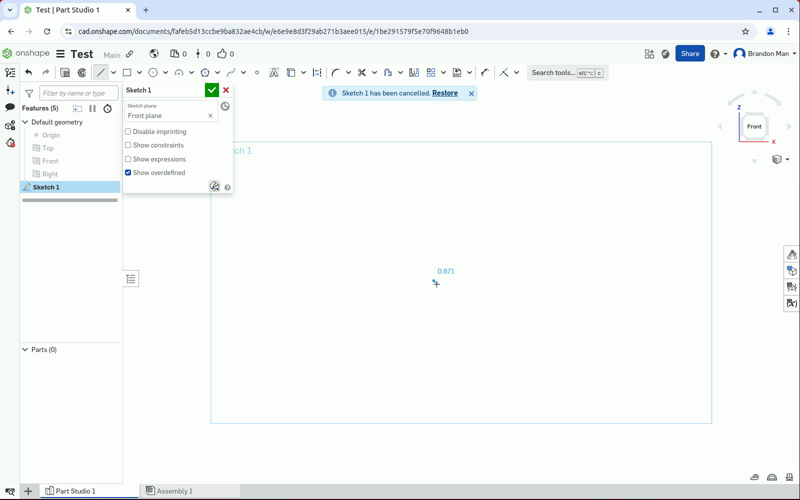
scroll(6)
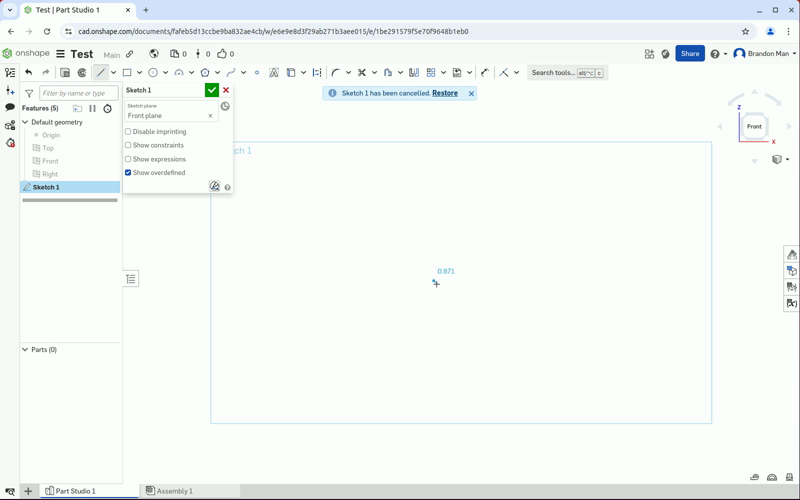
scroll(6)
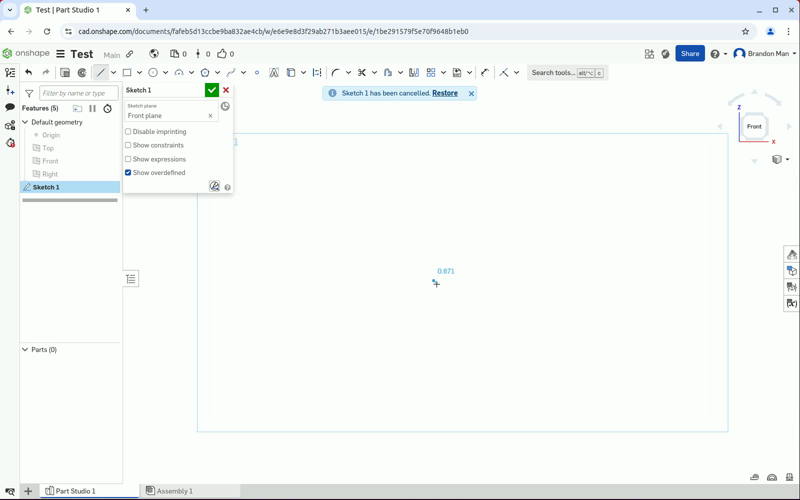
scroll(6)
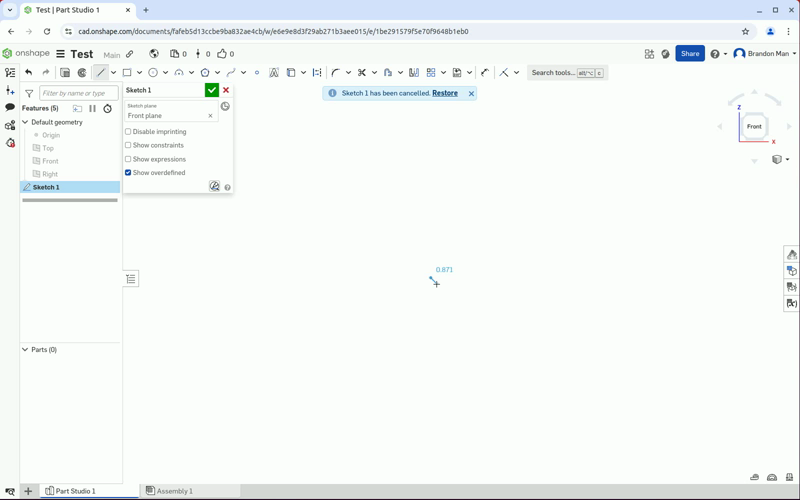
scroll(6)
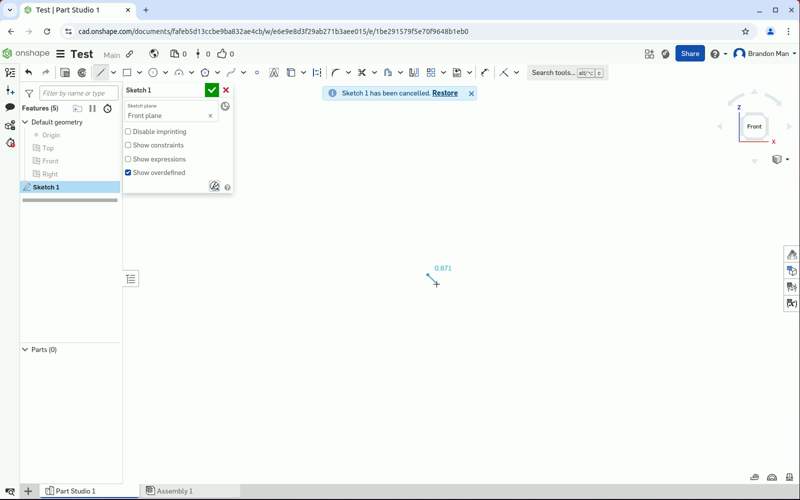
scroll(6)
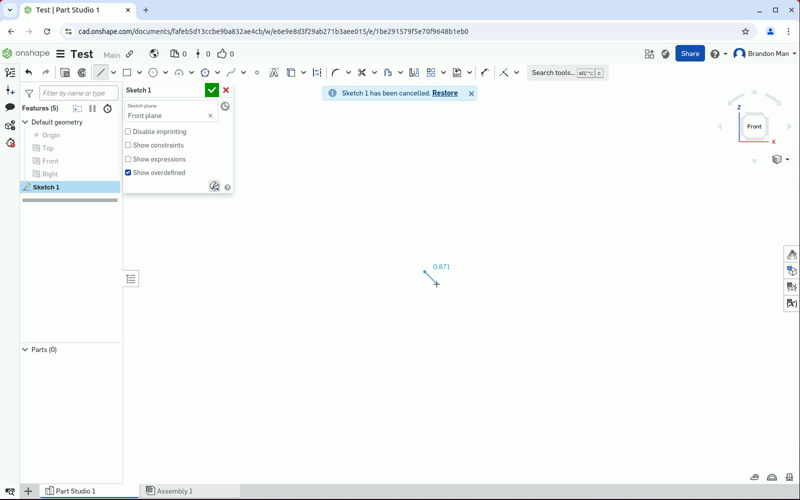
scroll(6)
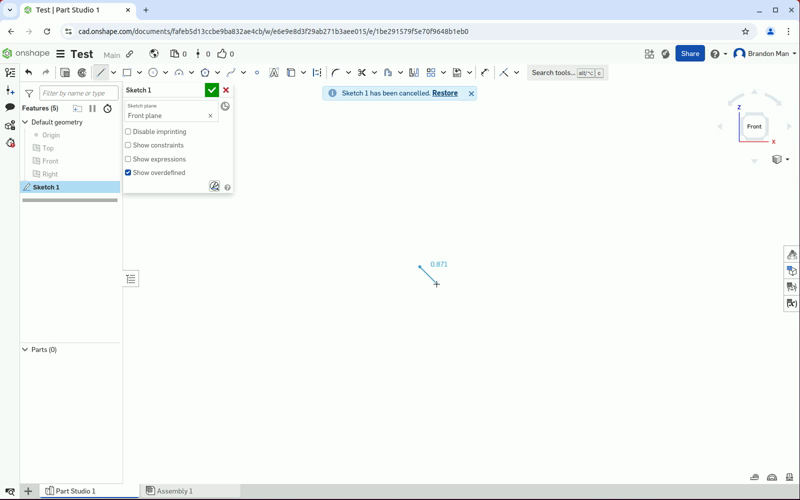
scroll(6)
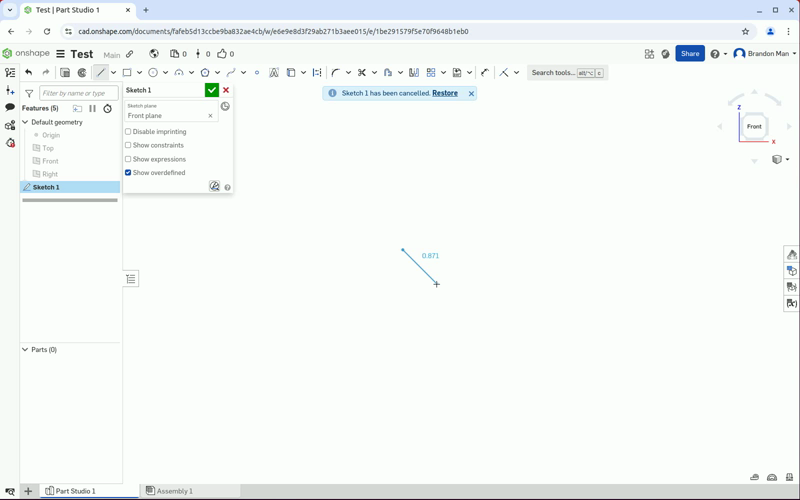
click(436, 283)
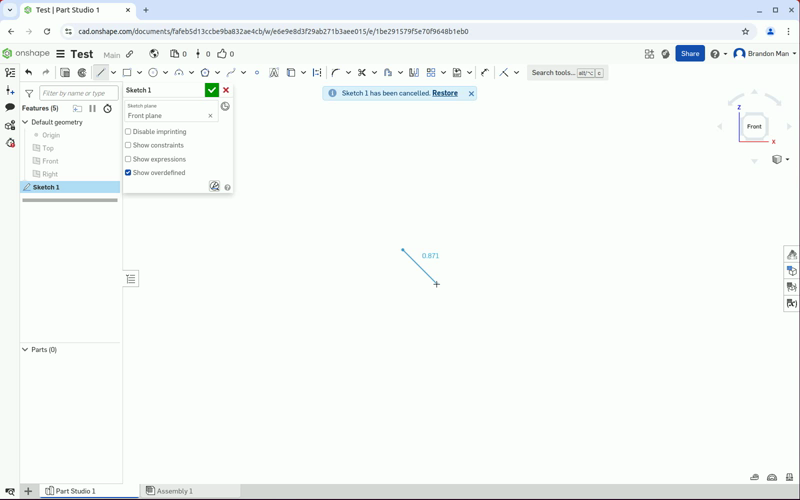
scroll(-6)
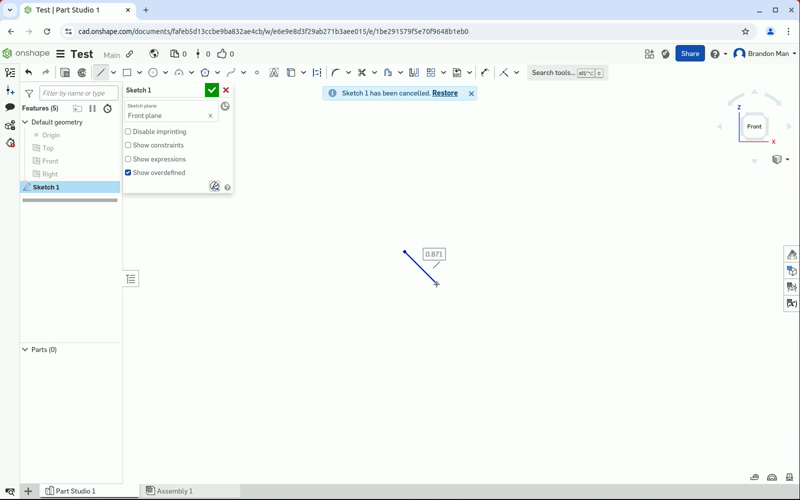
scroll(-6)
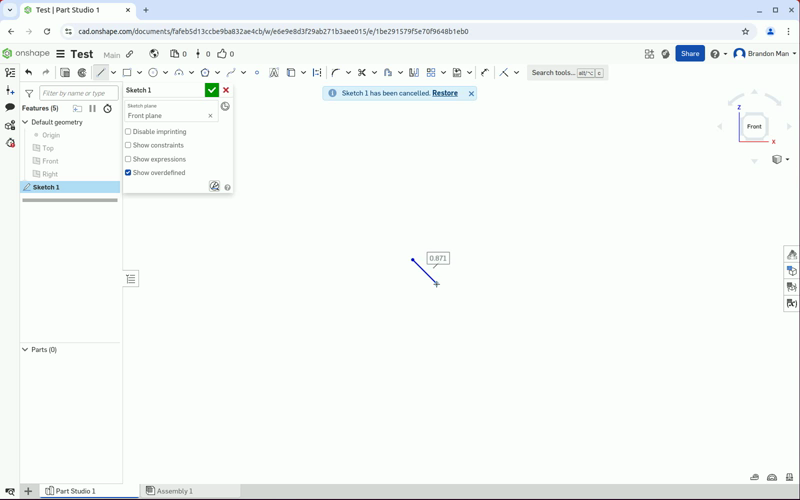
scroll(-6)
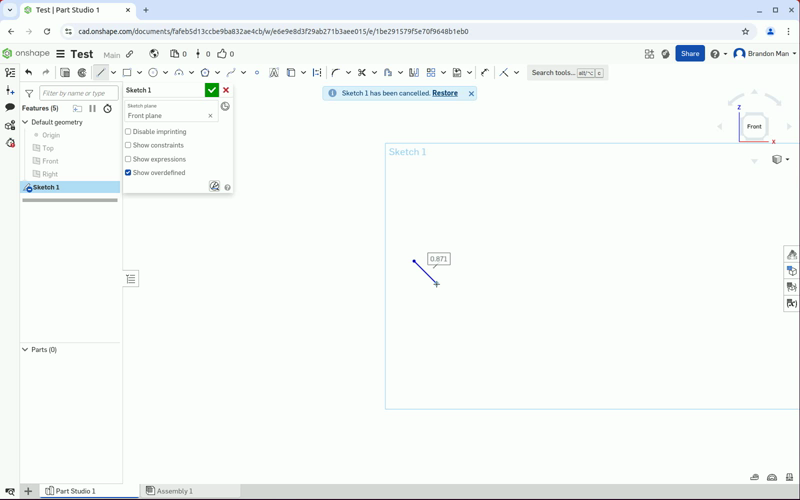
scroll(-6)
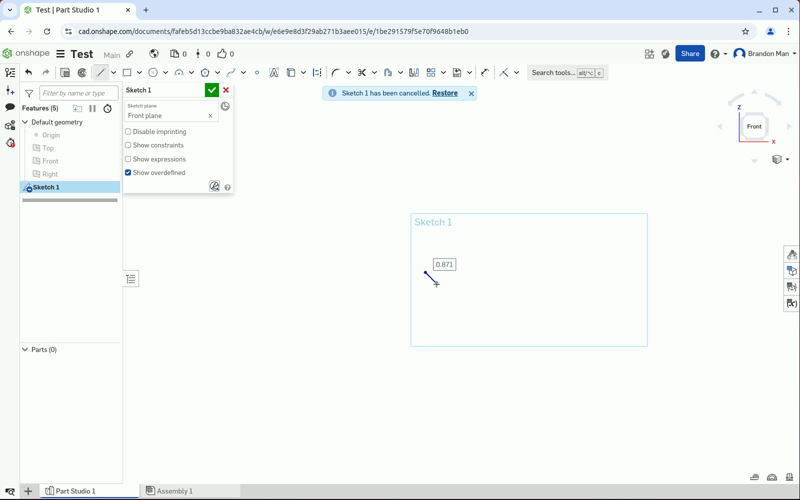
scroll(-6)
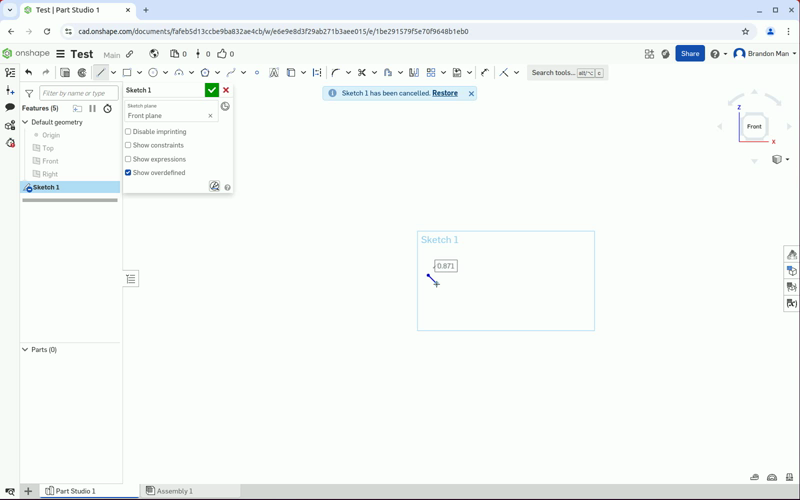
scroll(-6)
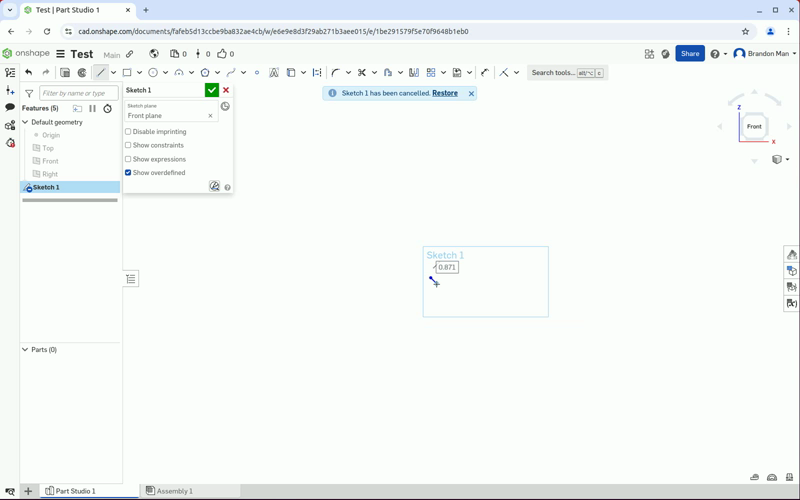
scroll(-6)
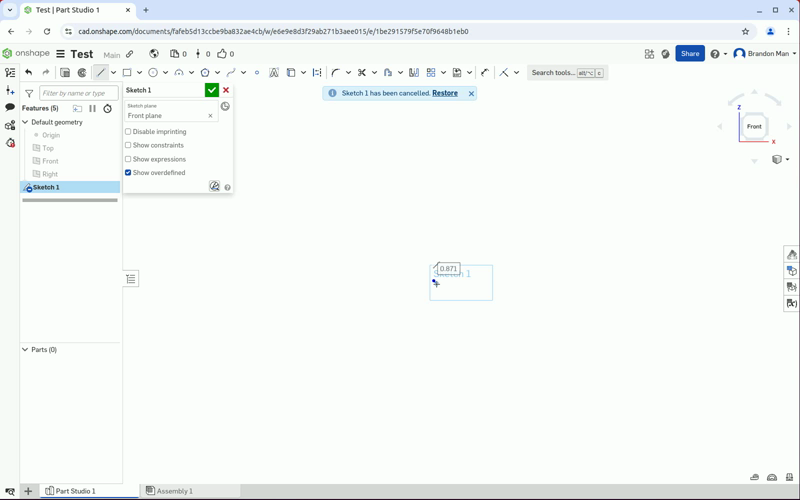
key_up(shift)
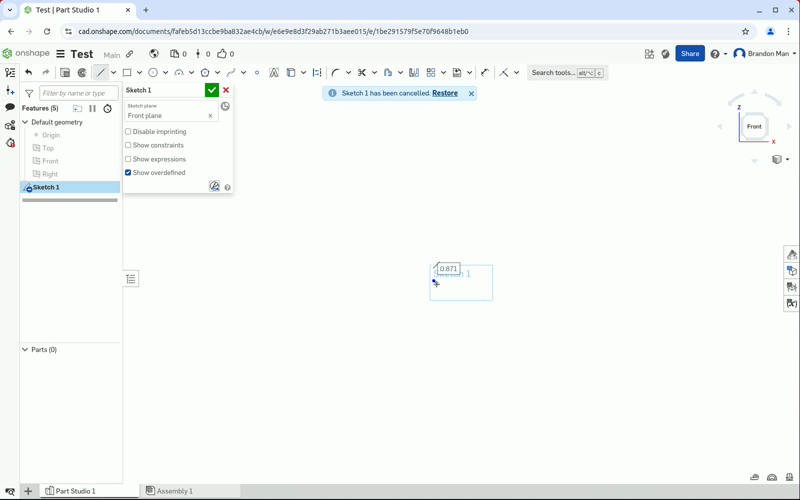
key(esc)
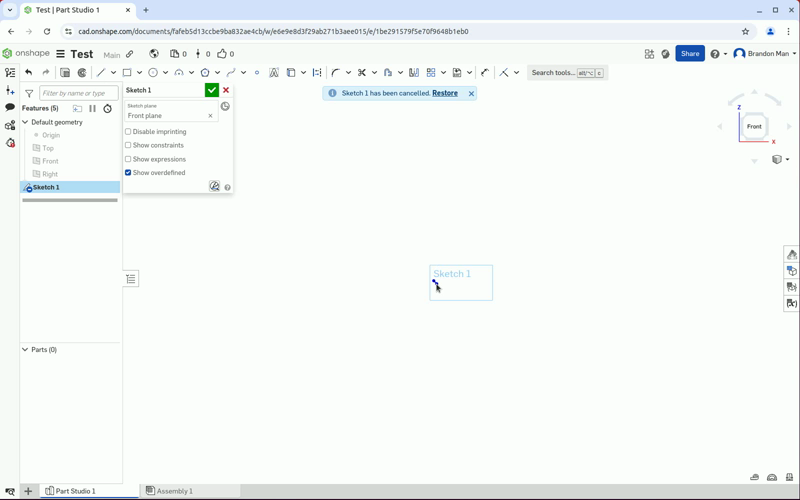
key(a)
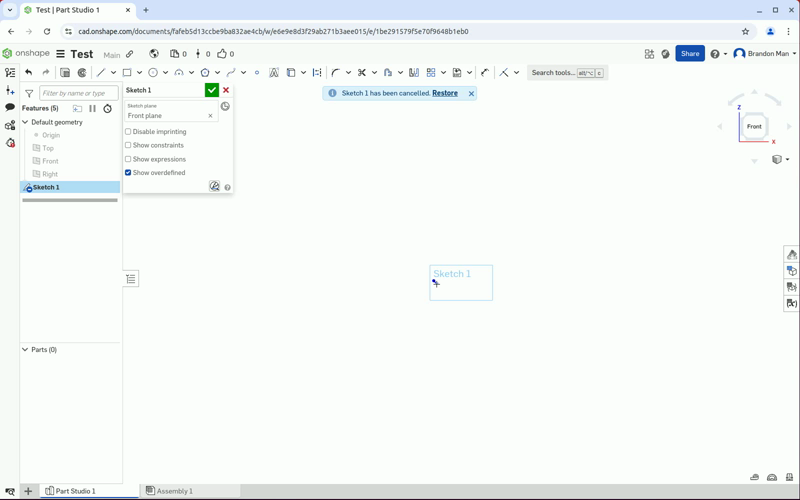
mouse_move(436, 283)
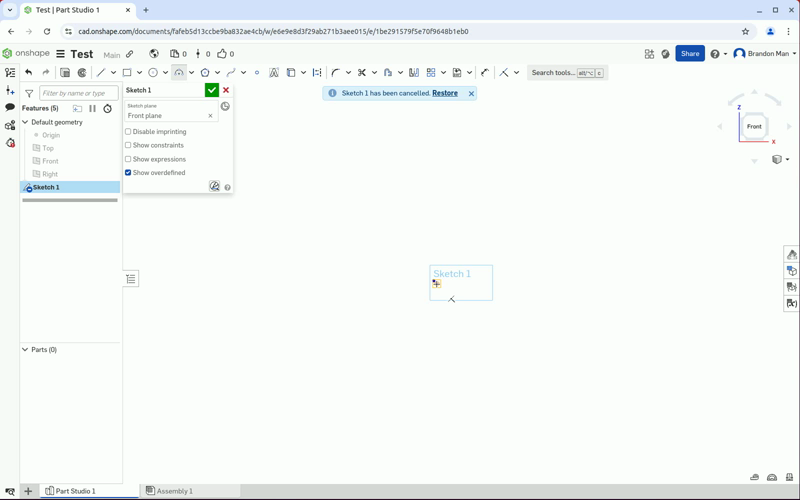
scroll(6)
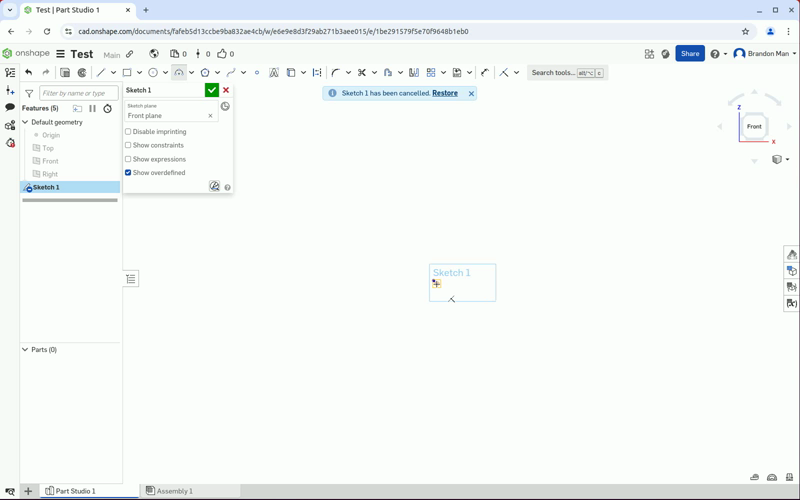
scroll(6)
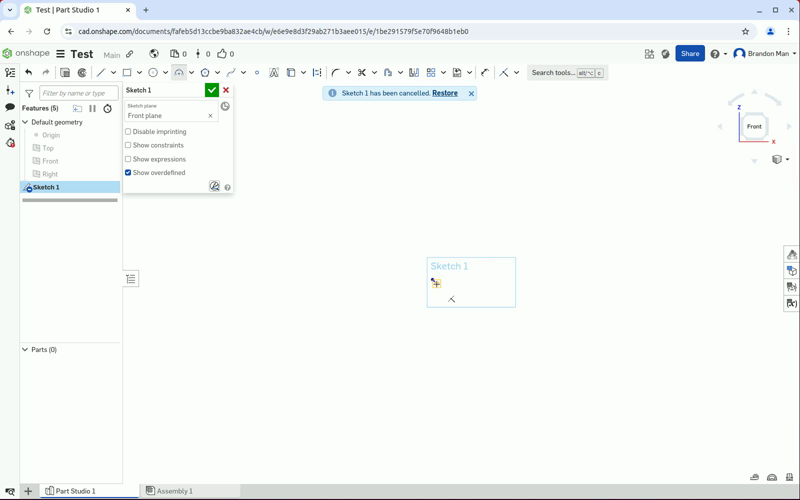
scroll(6)
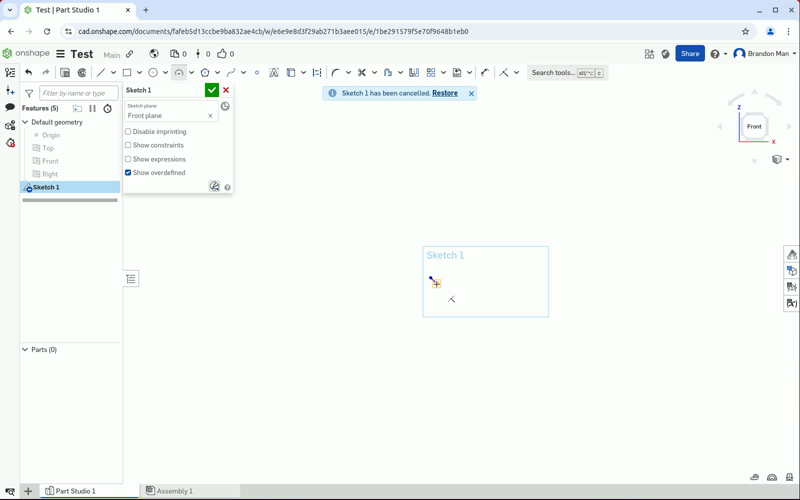
scroll(6)
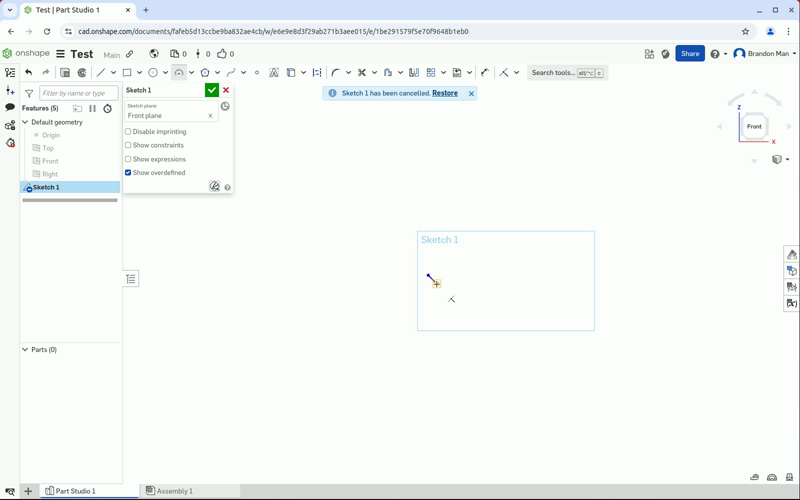
scroll(6)
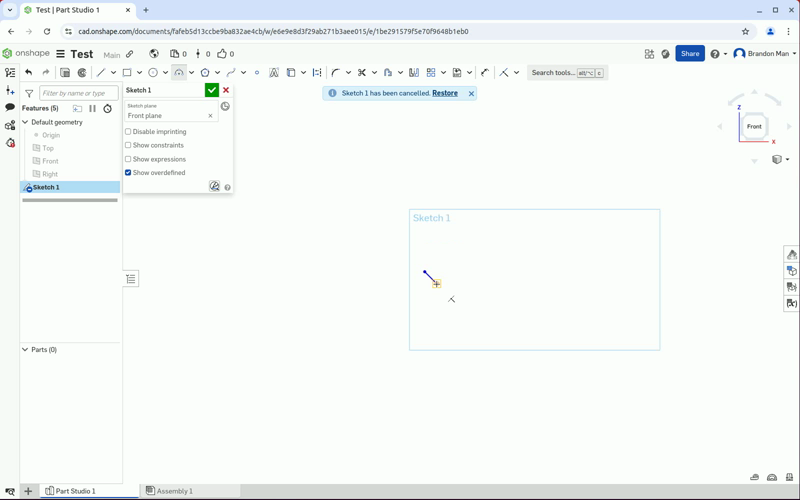
scroll(6)
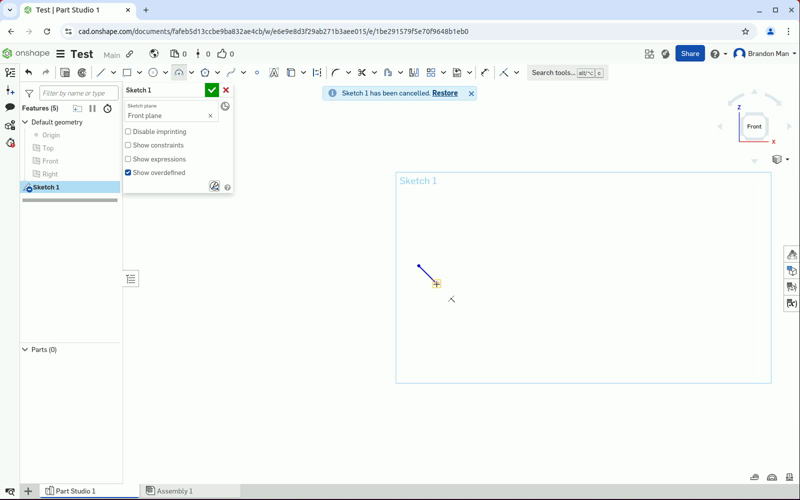
scroll(6)
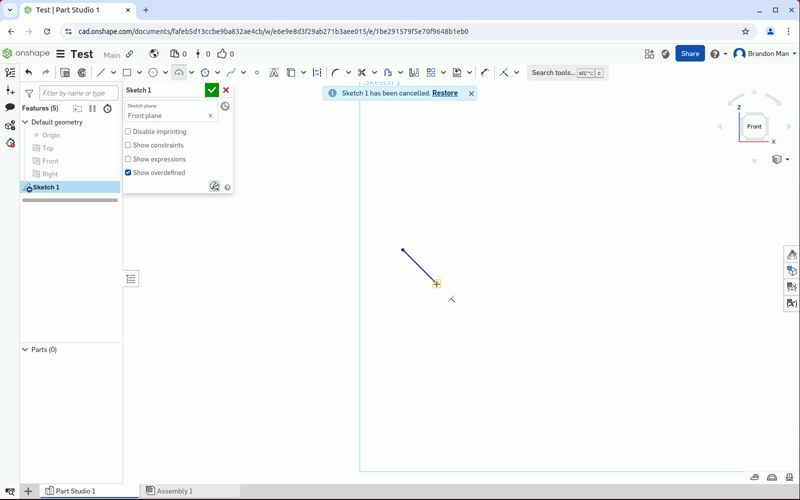
click(436, 283)
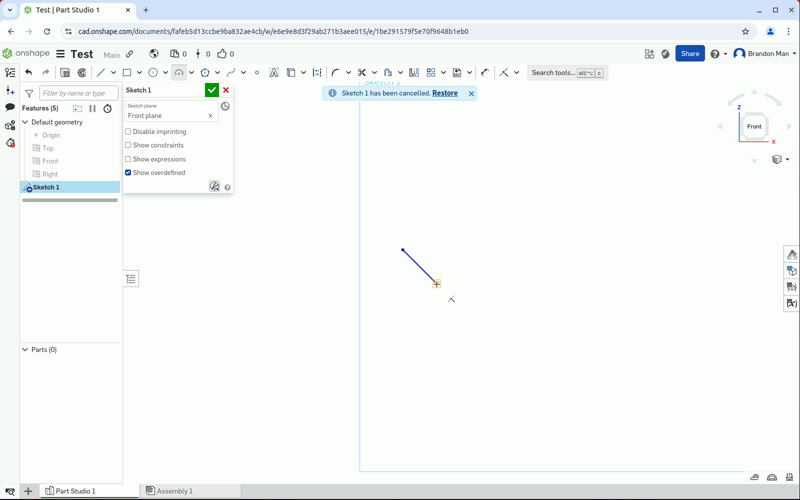
scroll(-6)
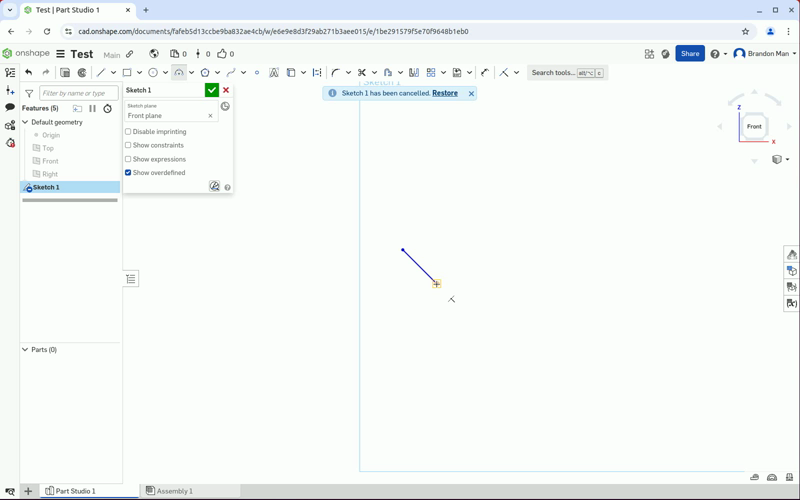
scroll(-6)
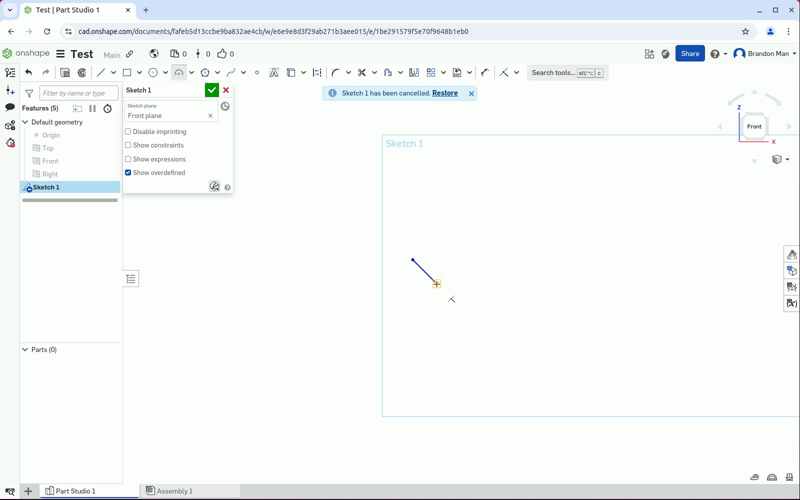
scroll(-6)
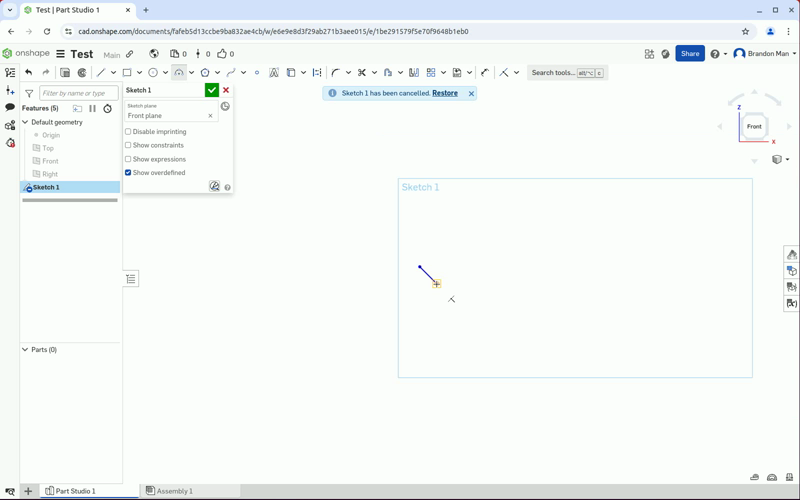
scroll(-6)
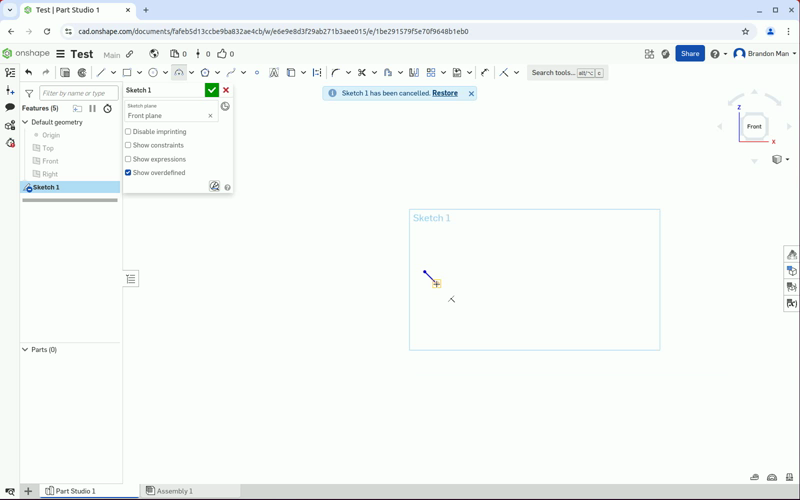
scroll(-6)
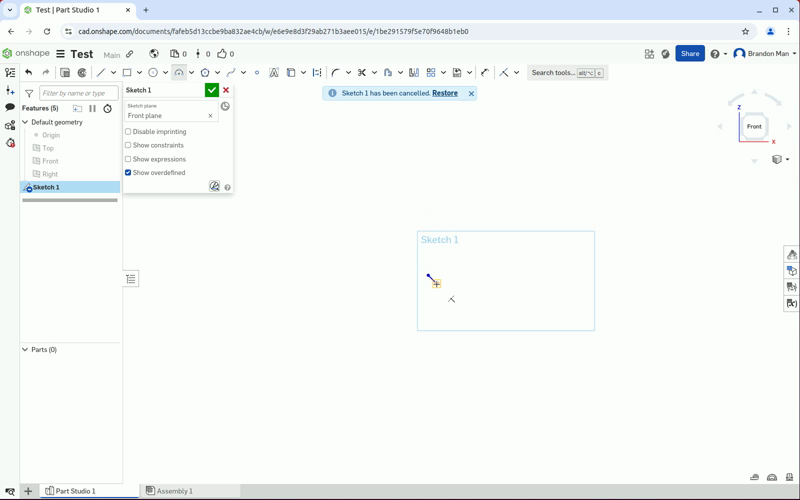
scroll(-6)
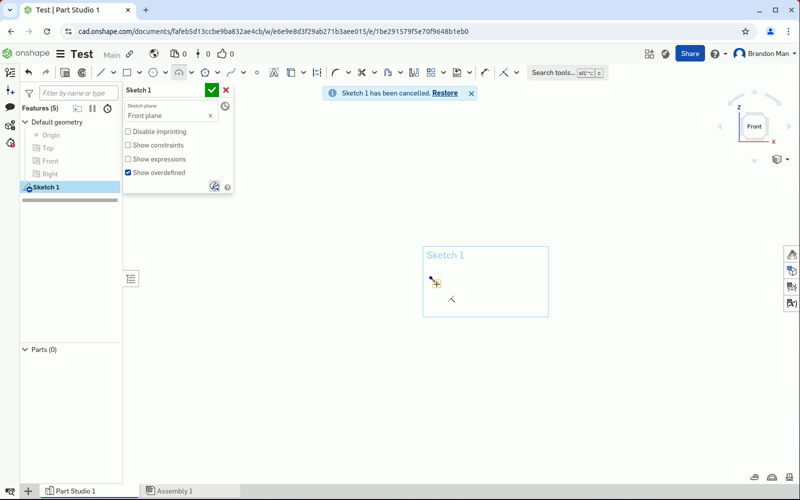
scroll(-6)
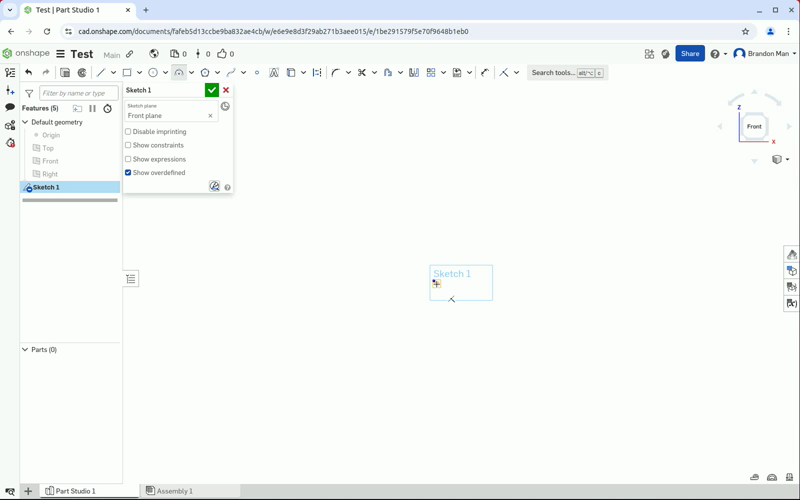
key_down(shift)
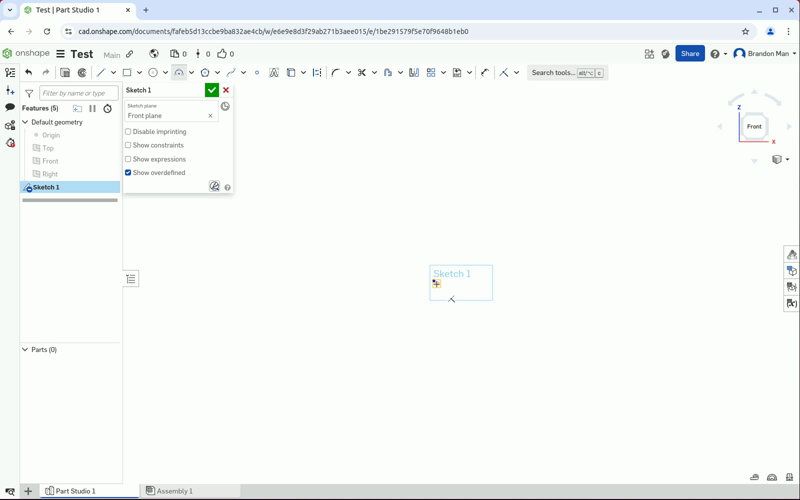
mouse_move(578, 283)
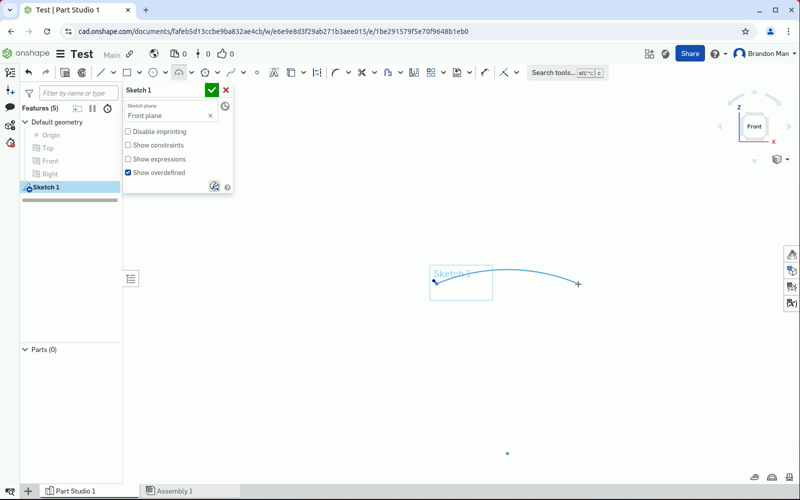
click(578, 283)
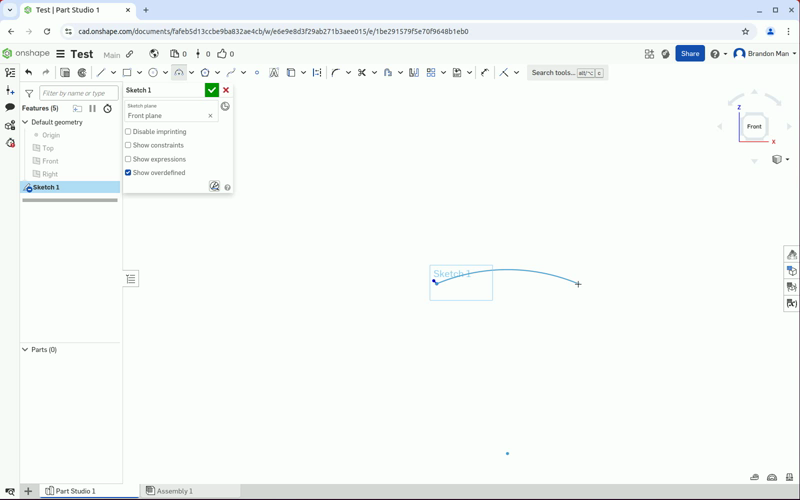
mouse_move(507, 246)
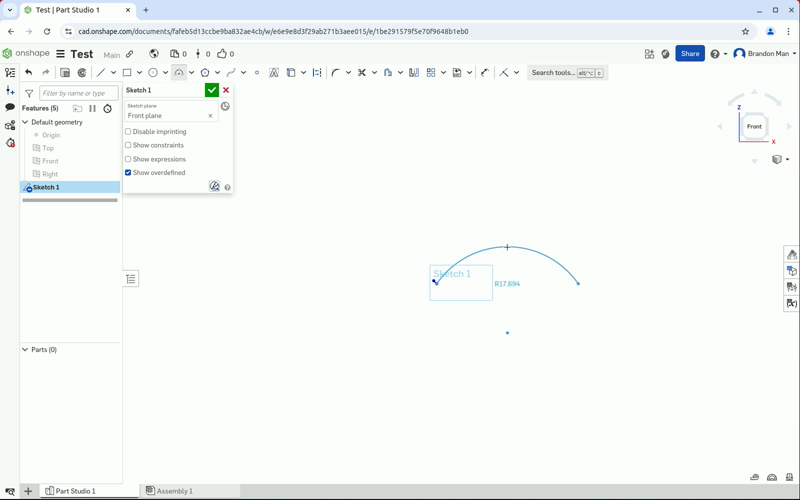
click(507, 246)
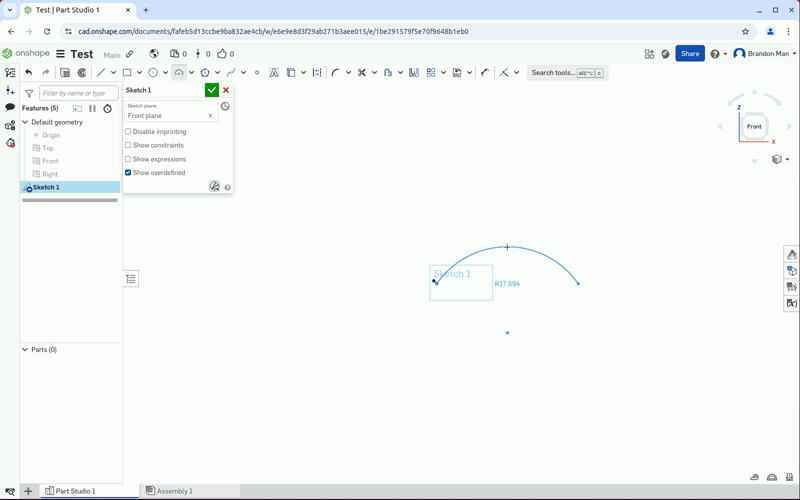
key_up(shift)
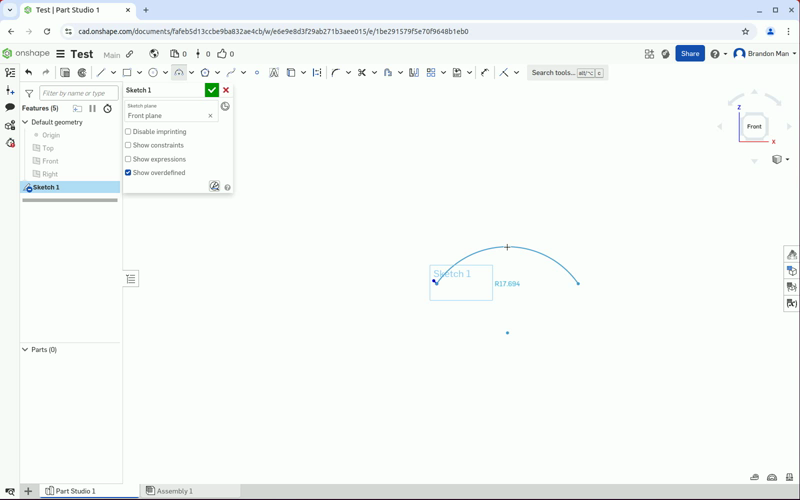
key(esc)
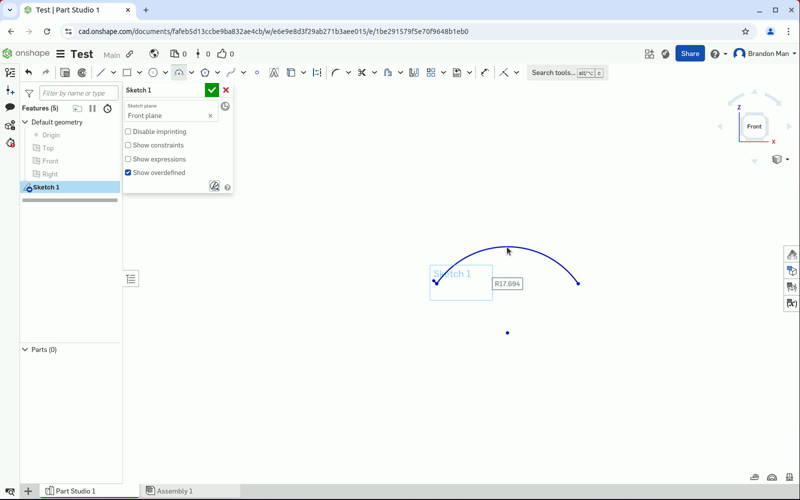
key(l)
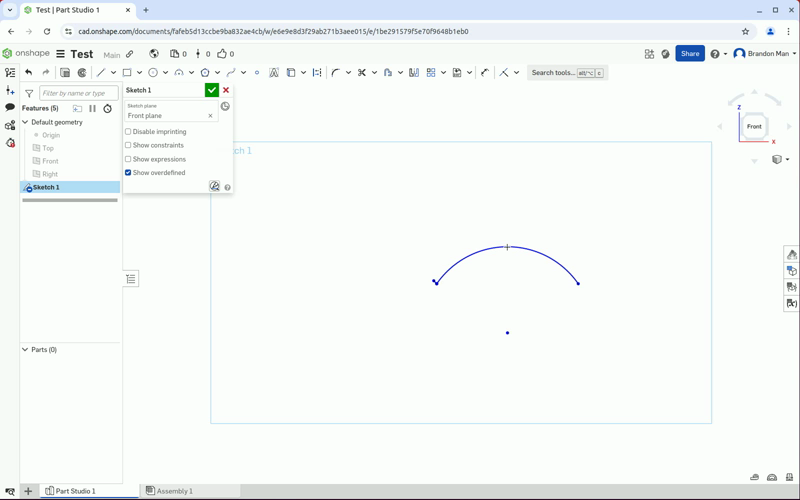
mouse_move(578, 283)
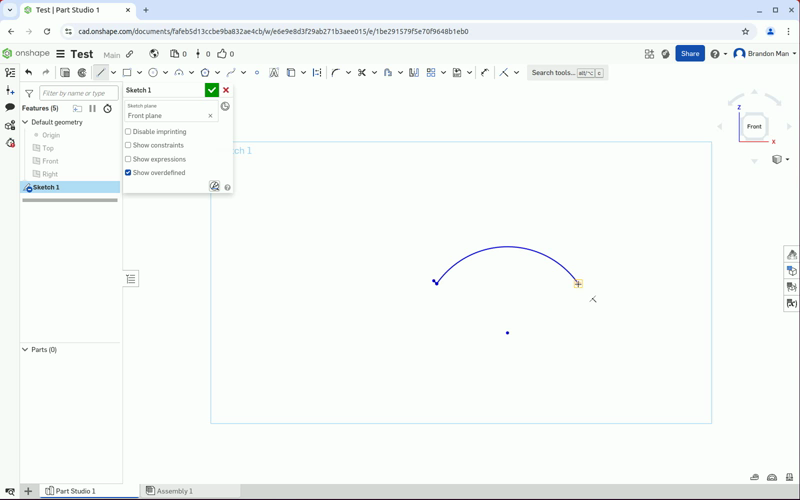
click(578, 283)
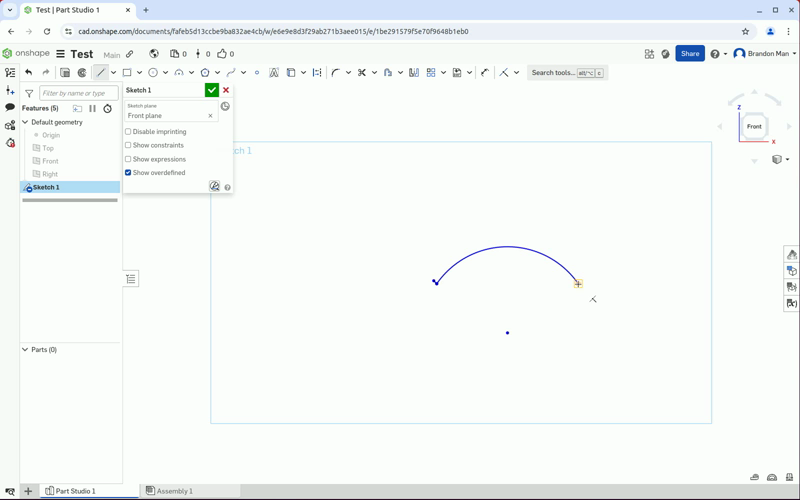
key_down(shift)
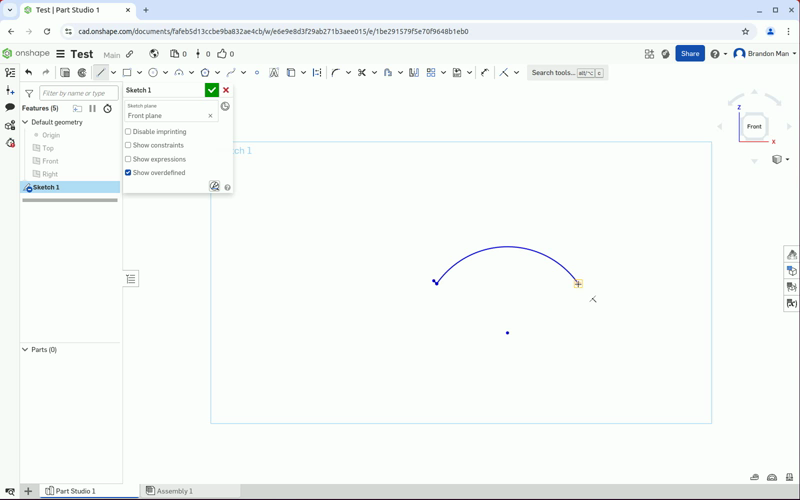
mouse_move(589, 283)
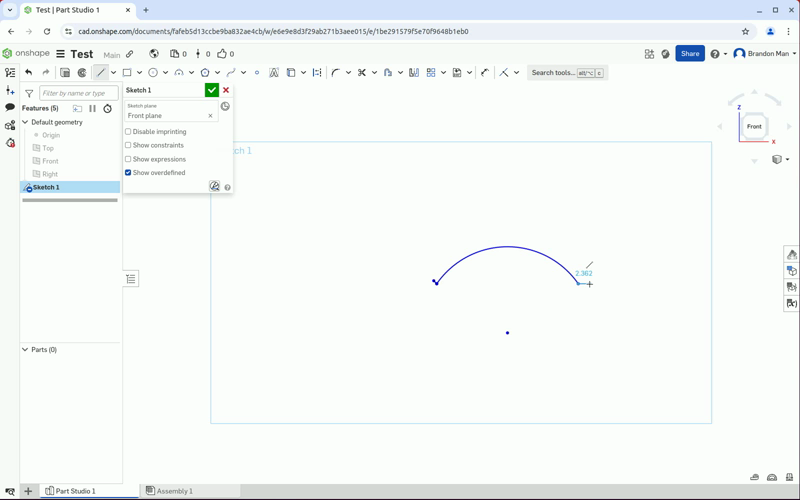
mouse_move(581, 280)
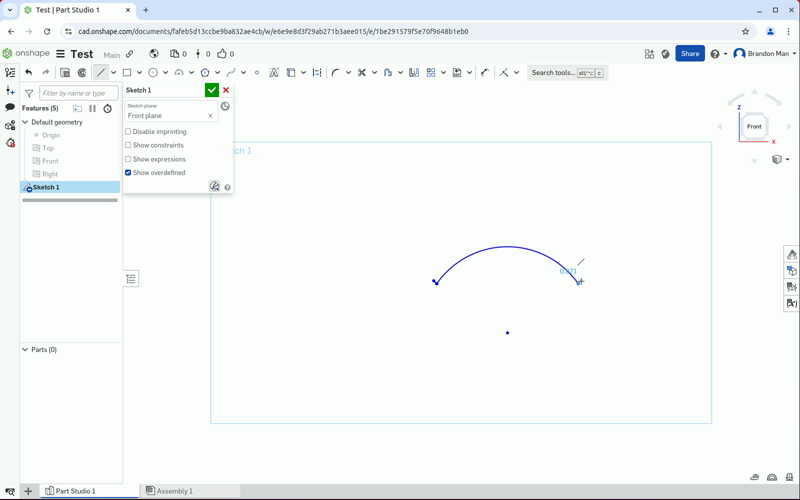
scroll(6)
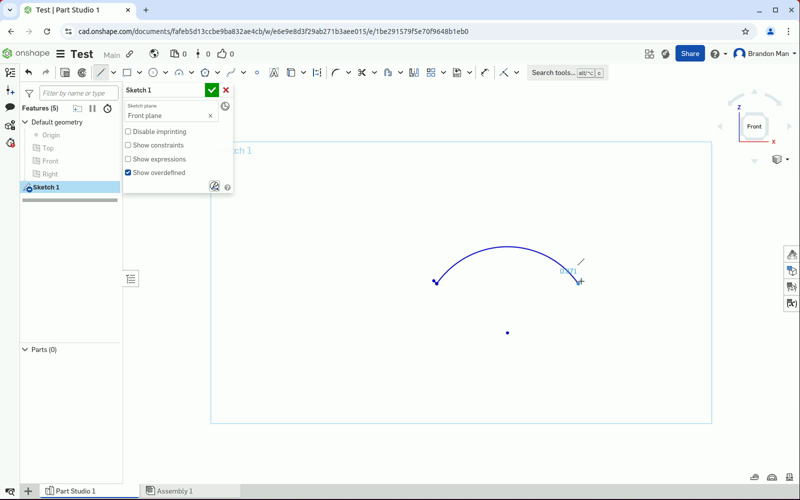
scroll(6)
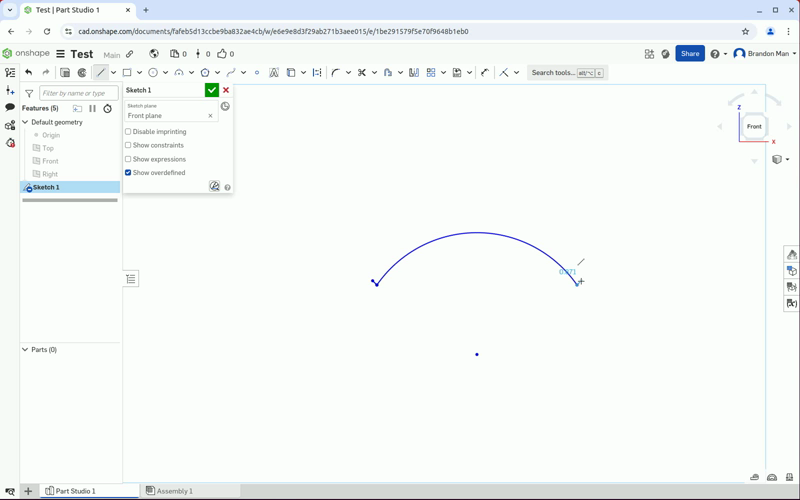
scroll(6)
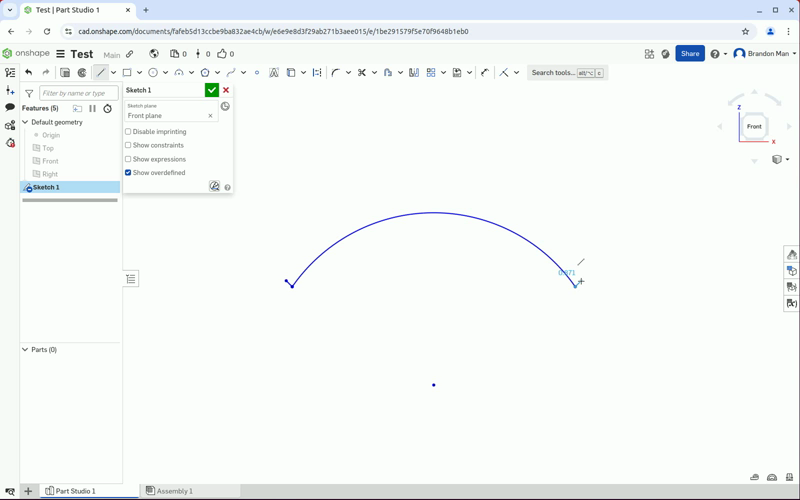
scroll(6)
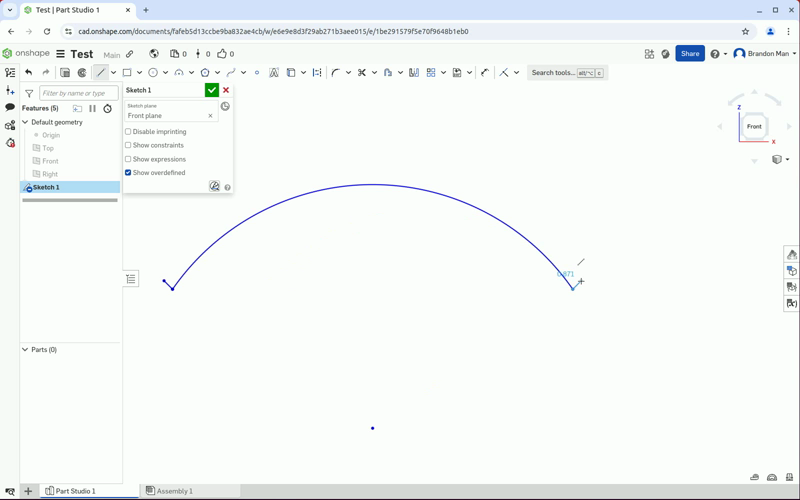
scroll(6)
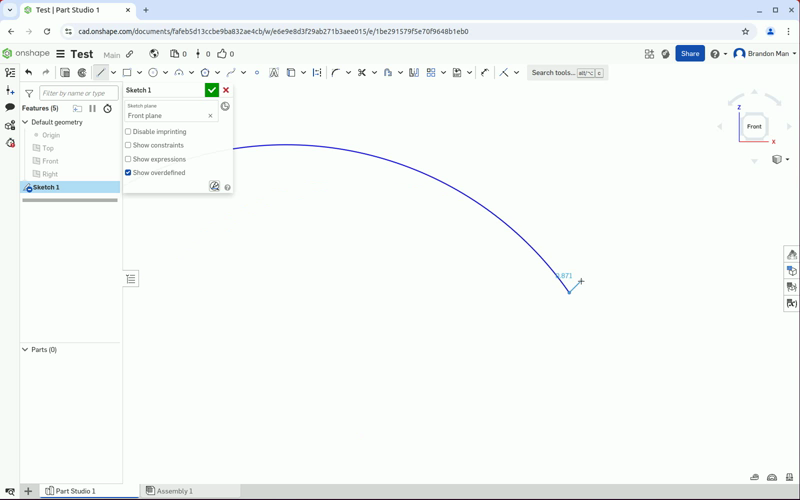
scroll(6)
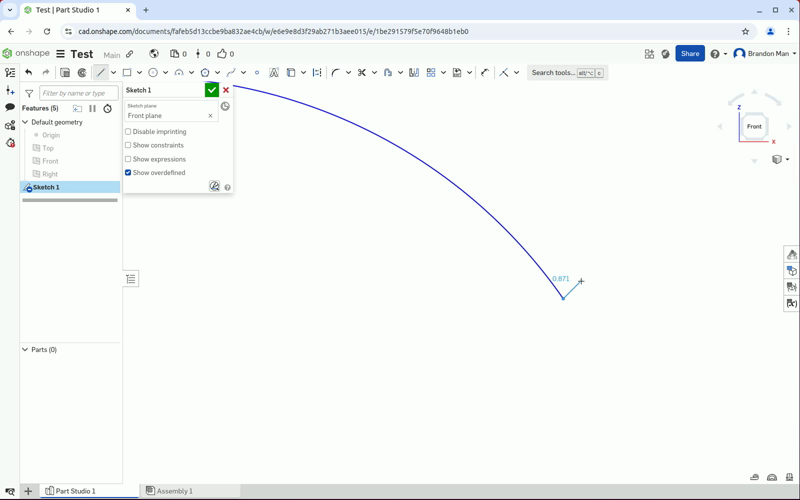
scroll(6)
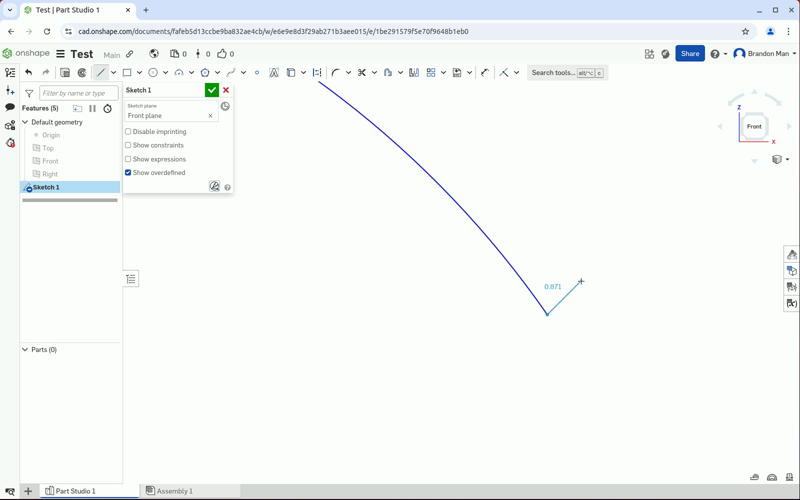
click(581, 280)
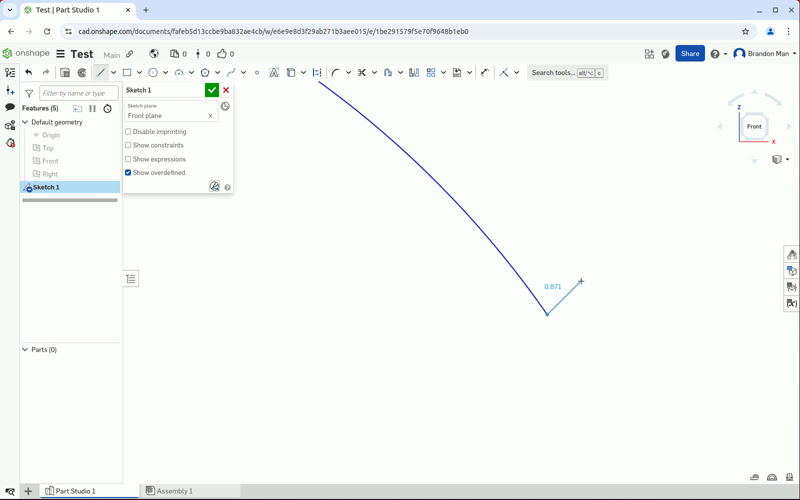
scroll(-6)
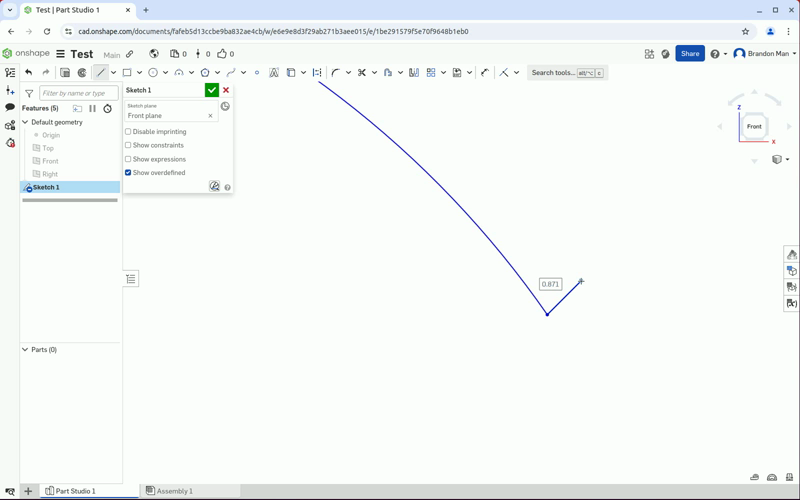
scroll(-6)
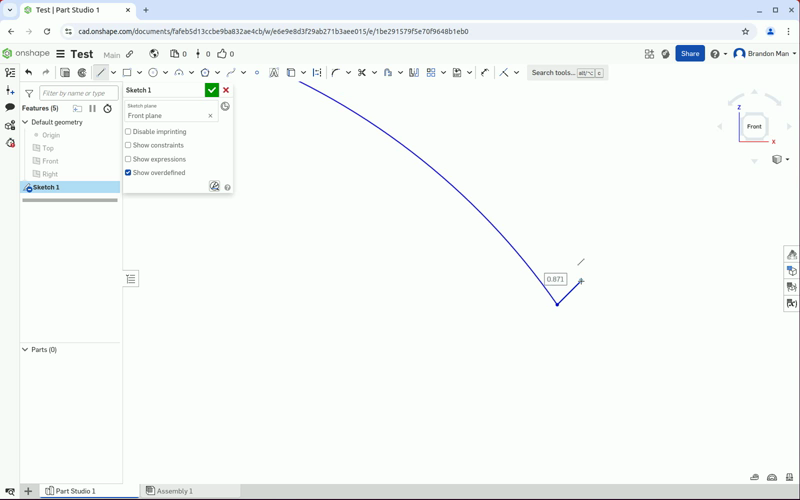
scroll(-6)
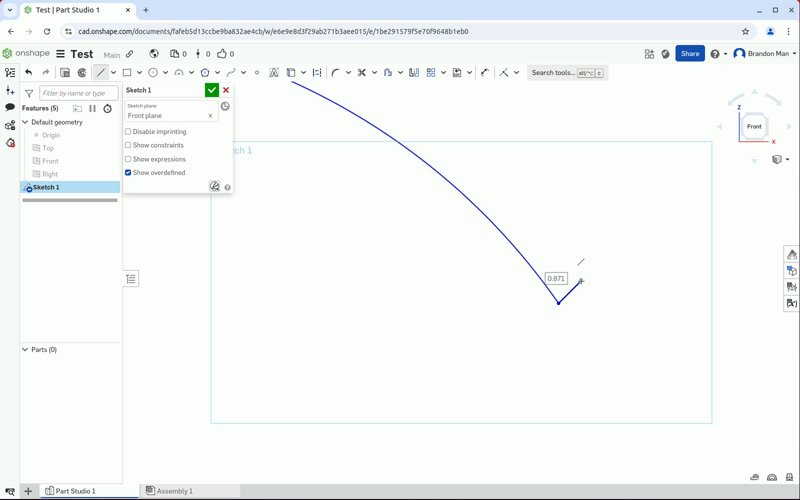
scroll(-6)
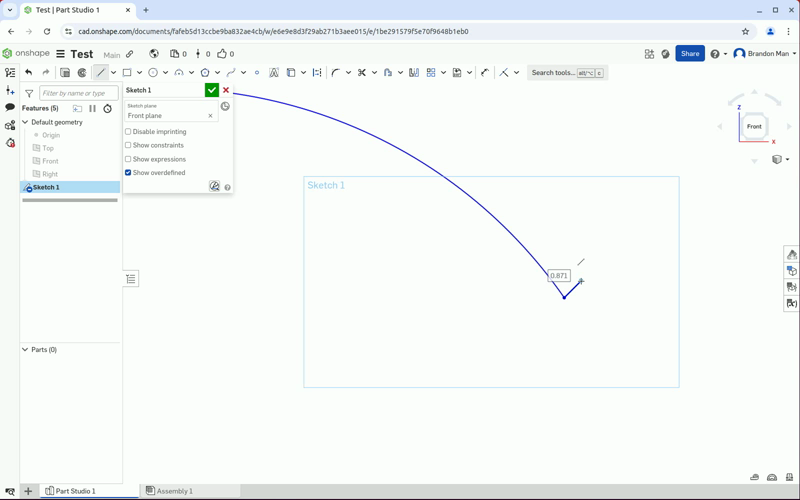
scroll(-6)
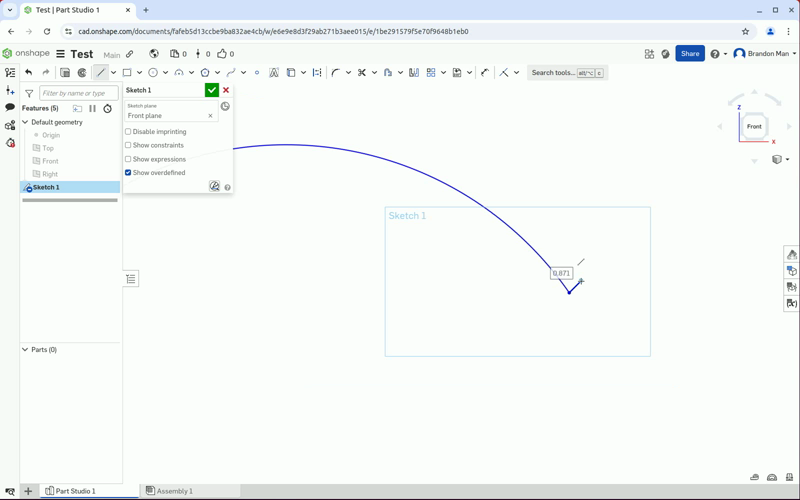
scroll(-6)
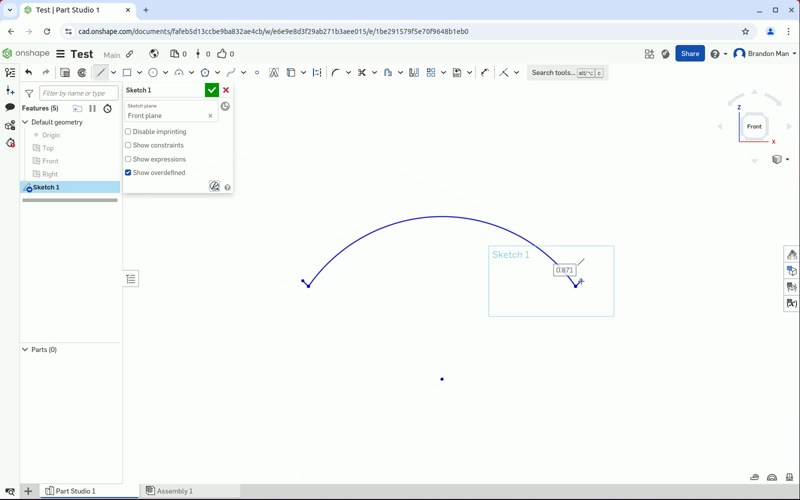
scroll(-6)
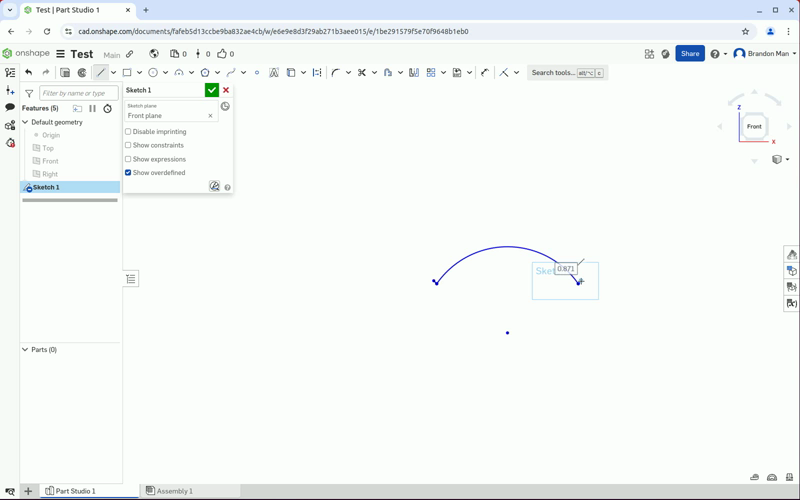
key_up(shift)
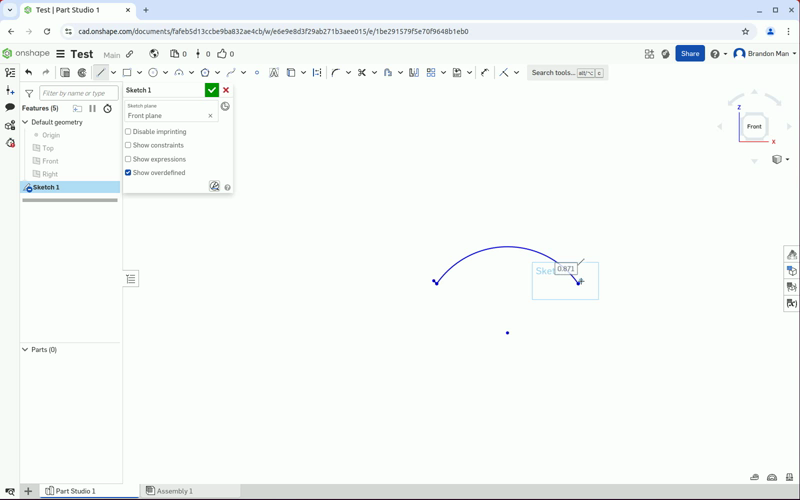
key(esc)
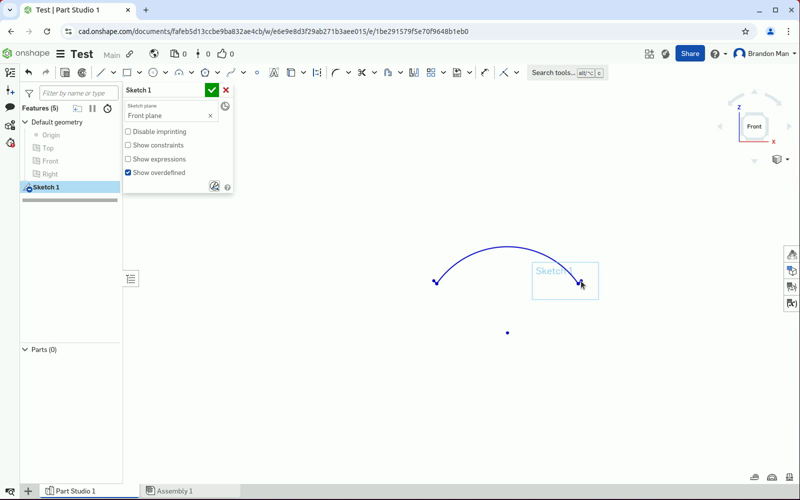
key(a)
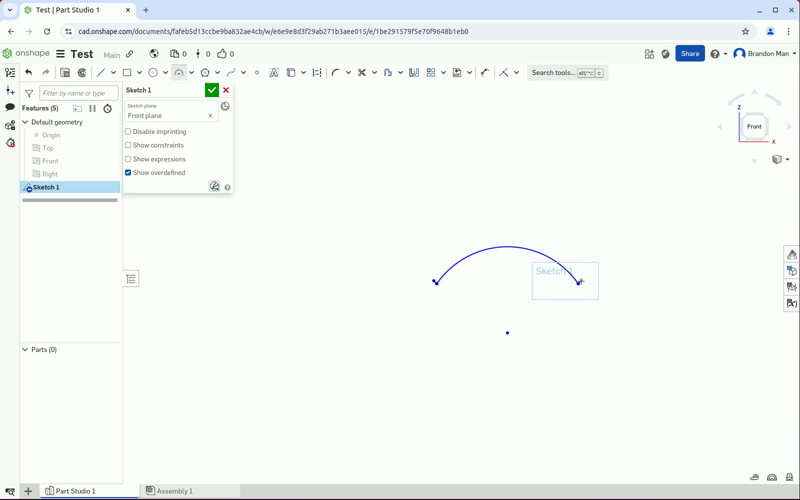
mouse_move(581, 280)
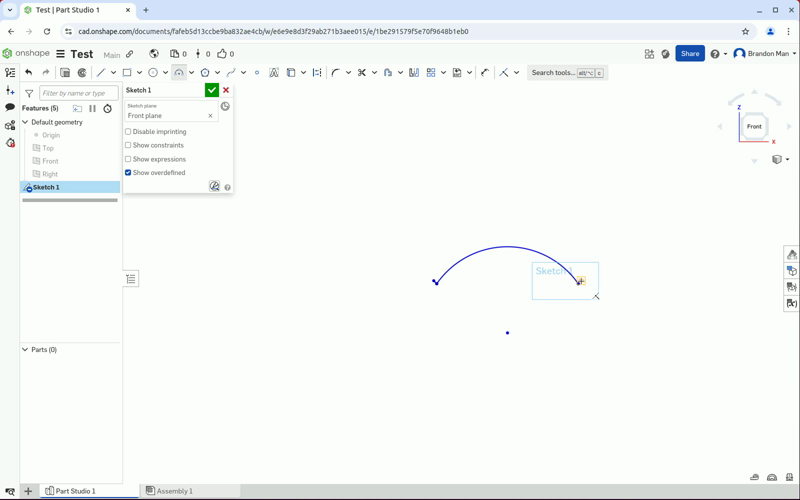
scroll(6)
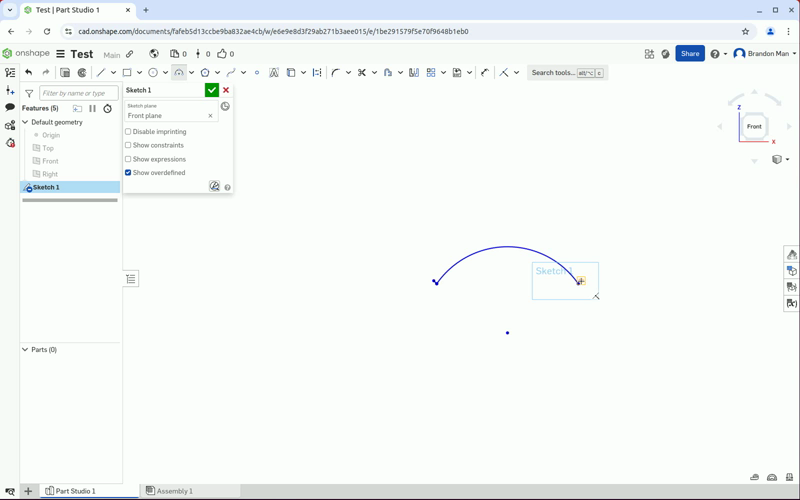
scroll(6)
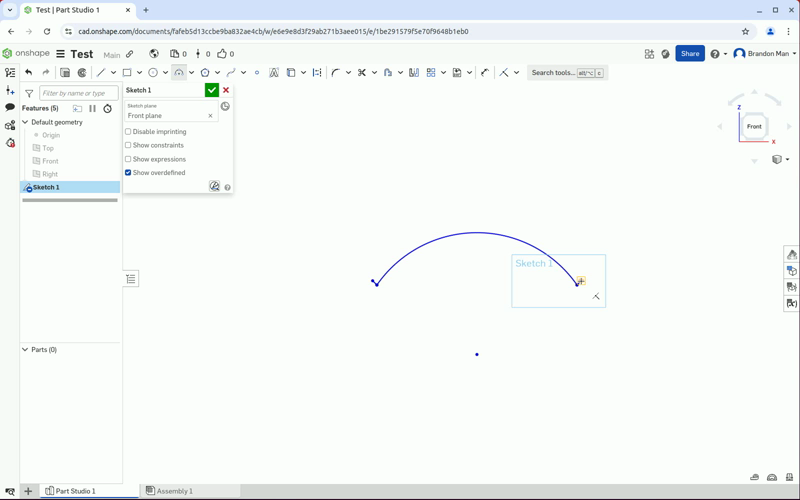
scroll(6)
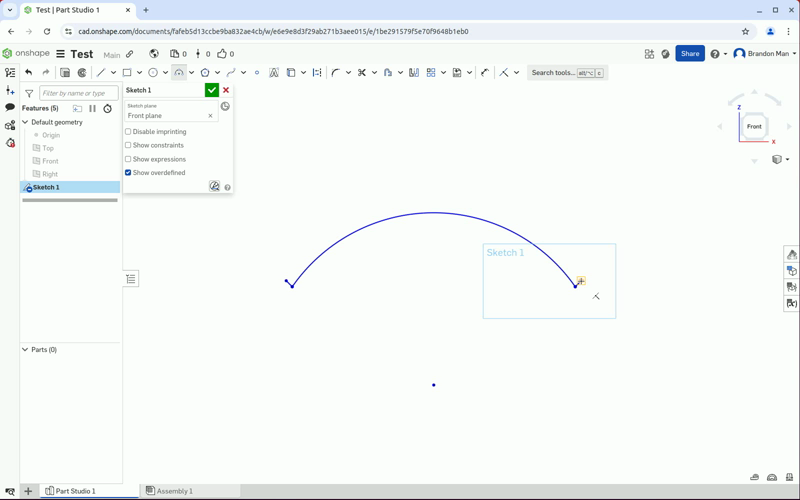
scroll(6)
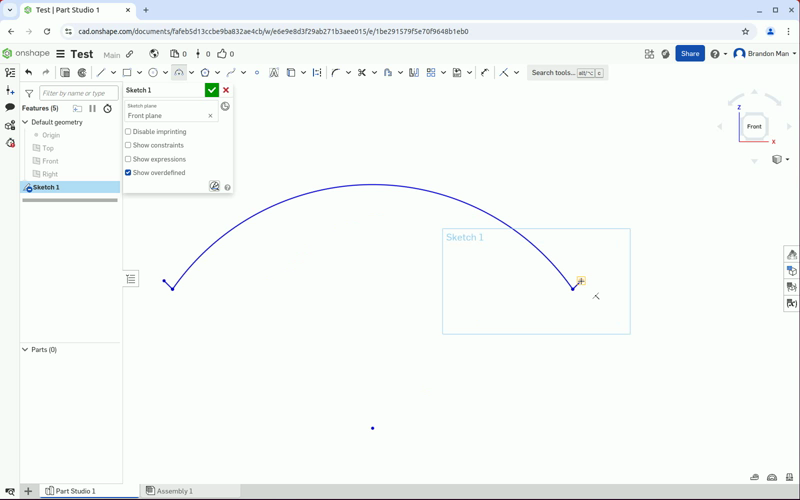
scroll(6)
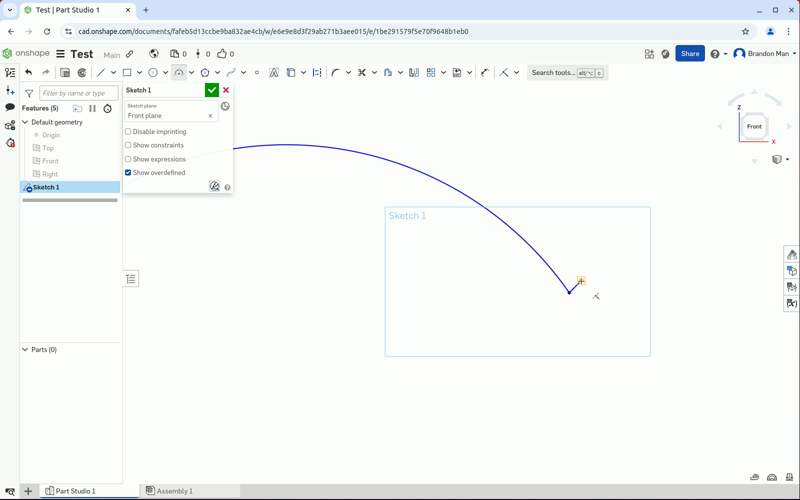
scroll(6)
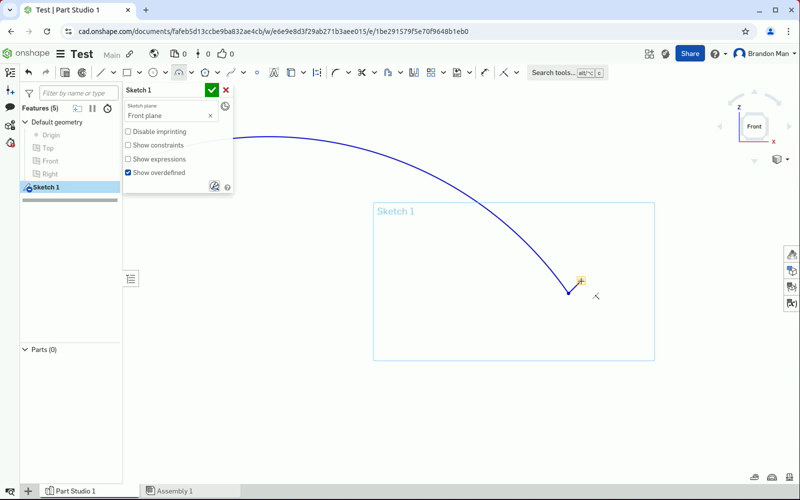
scroll(6)
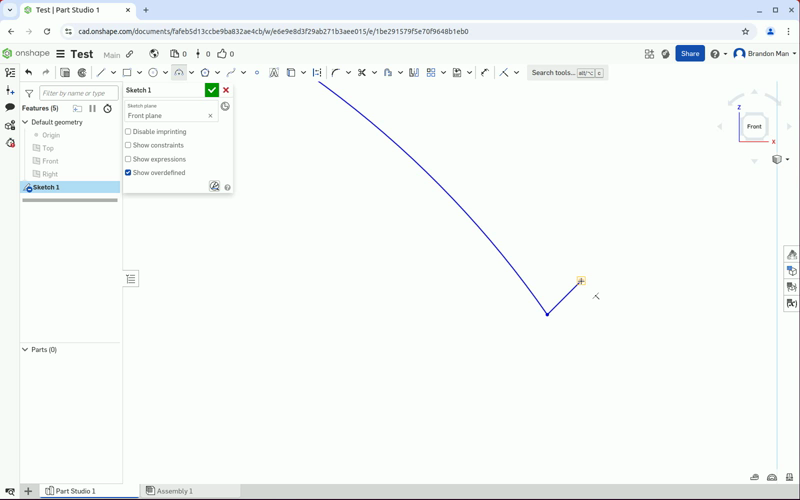
click(581, 280)
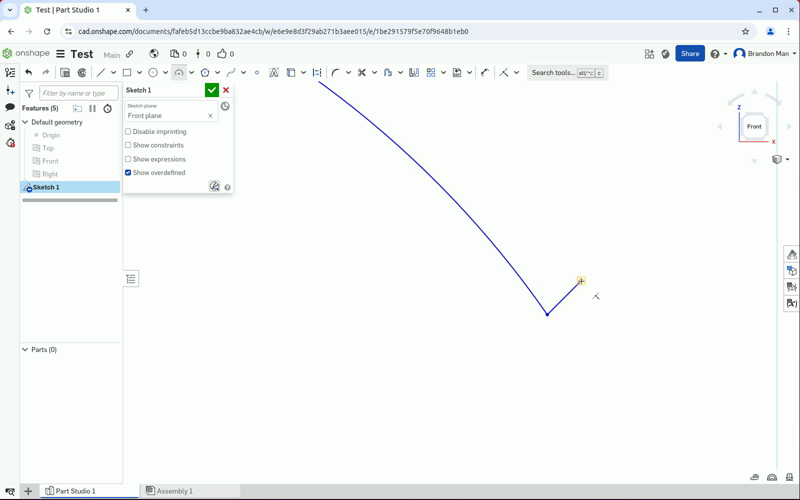
scroll(-6)
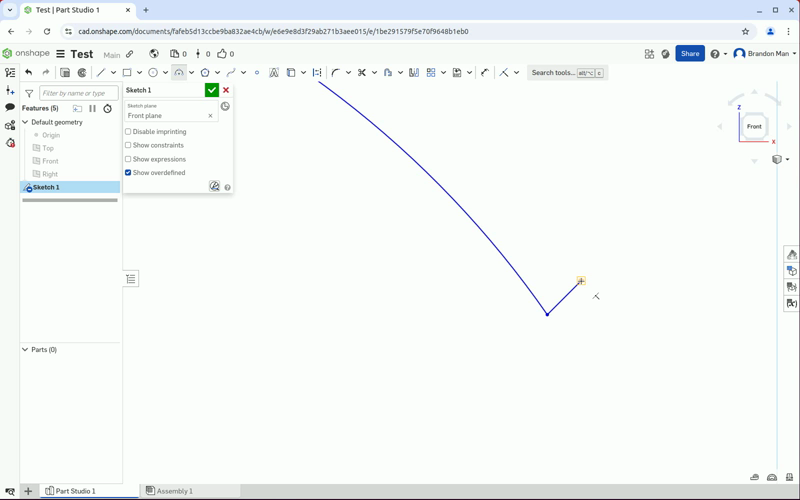
scroll(-6)
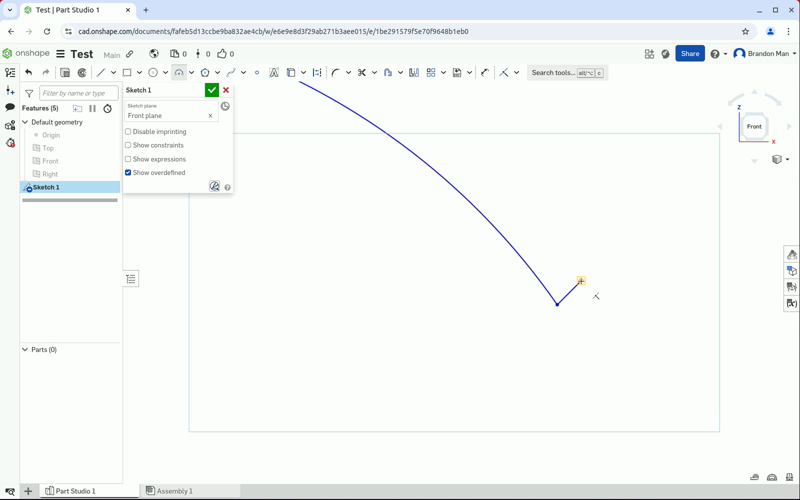
scroll(-6)
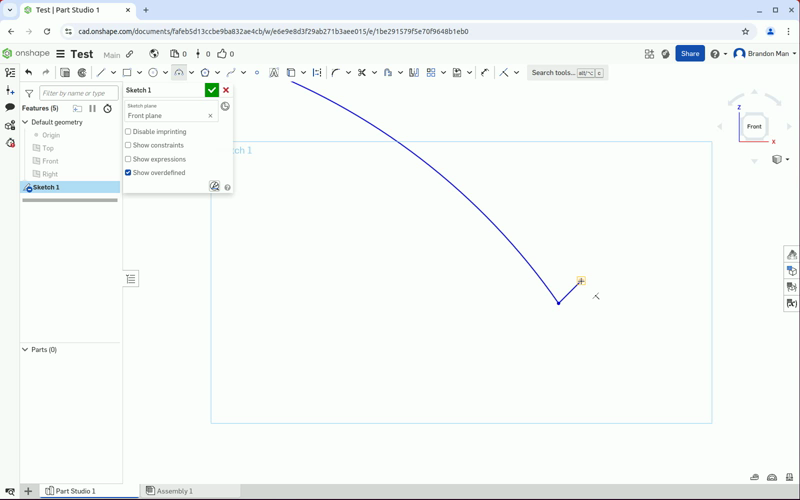
scroll(-6)
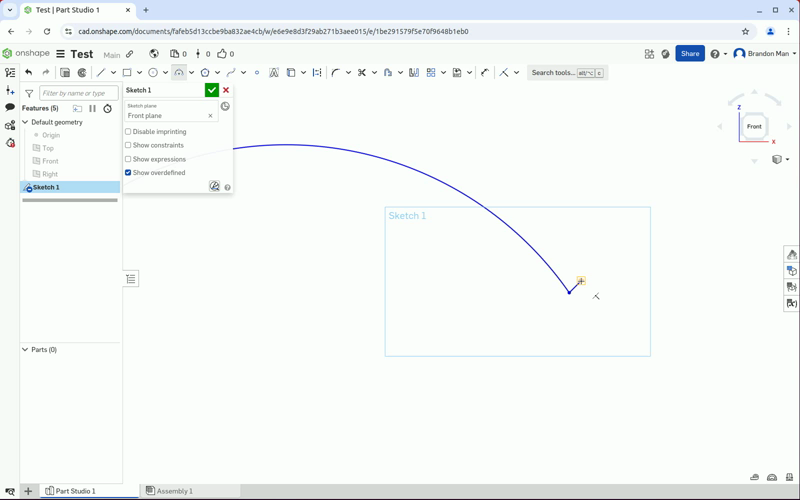
scroll(-6)
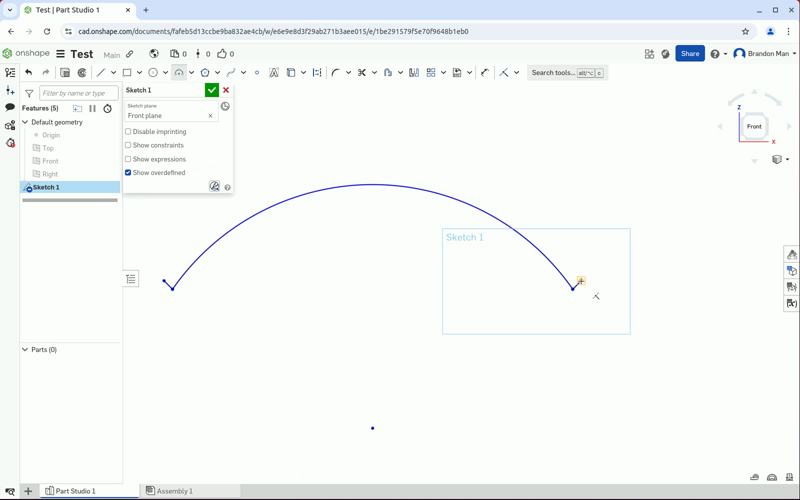
scroll(-6)
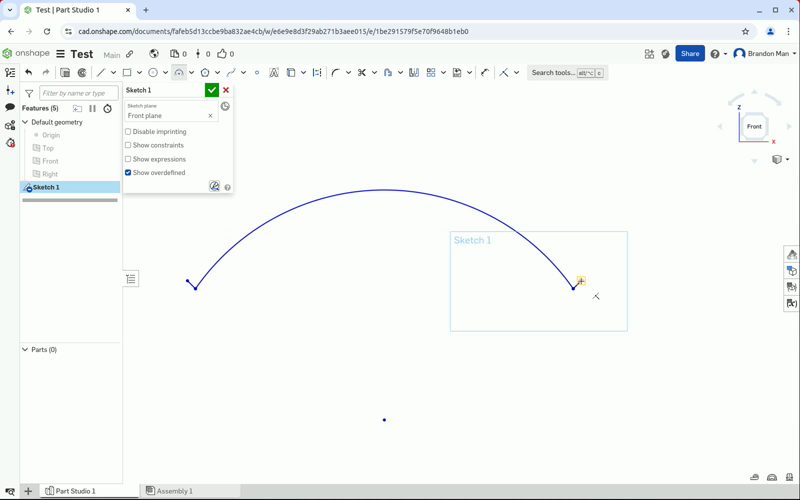
scroll(-6)
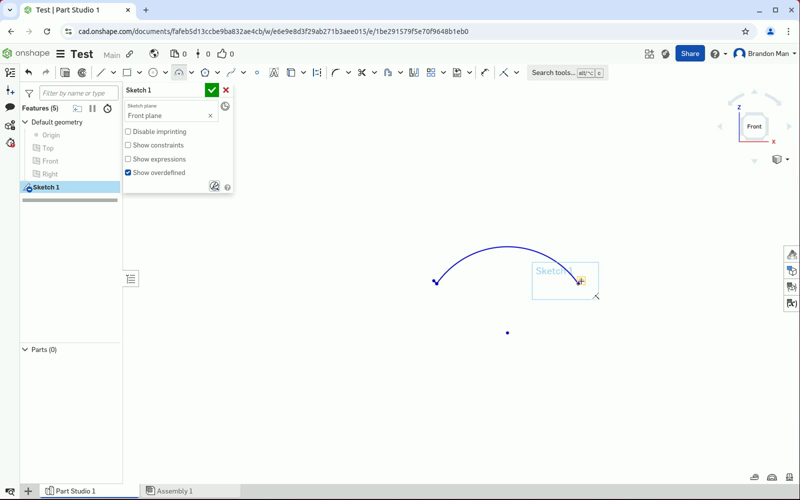
mouse_move(433, 280)
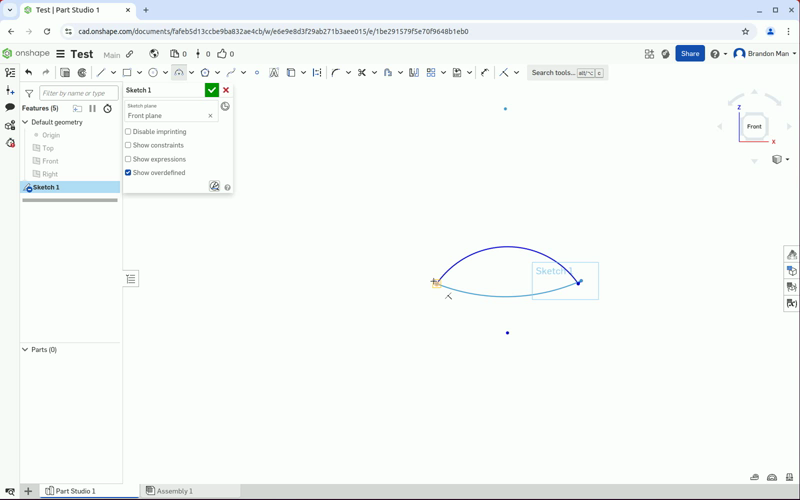
scroll(6)
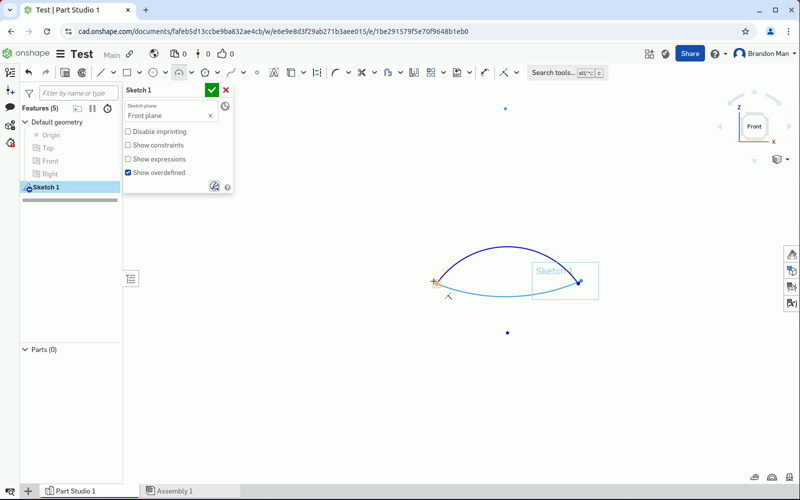
scroll(6)
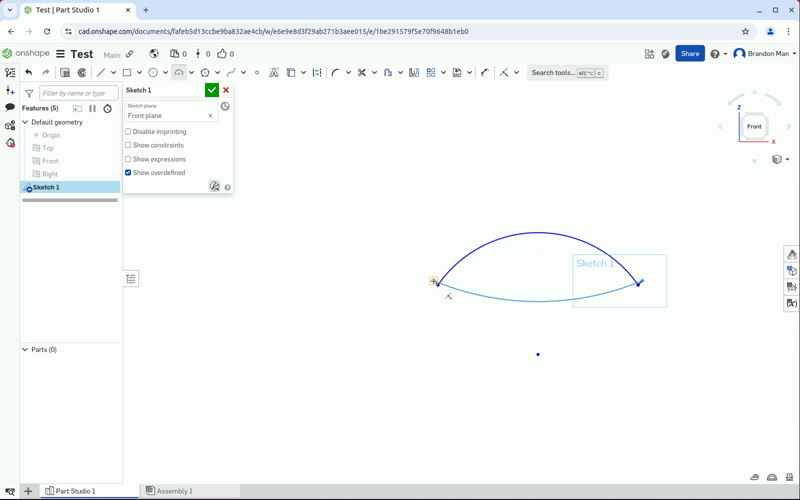
scroll(6)
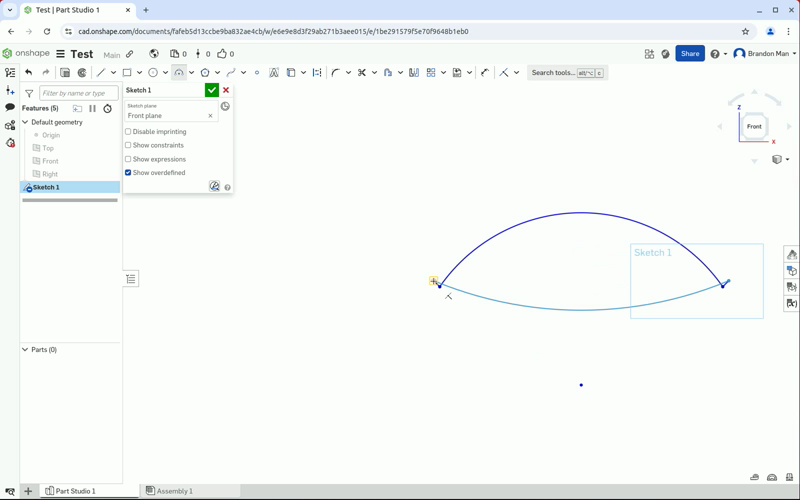
scroll(6)
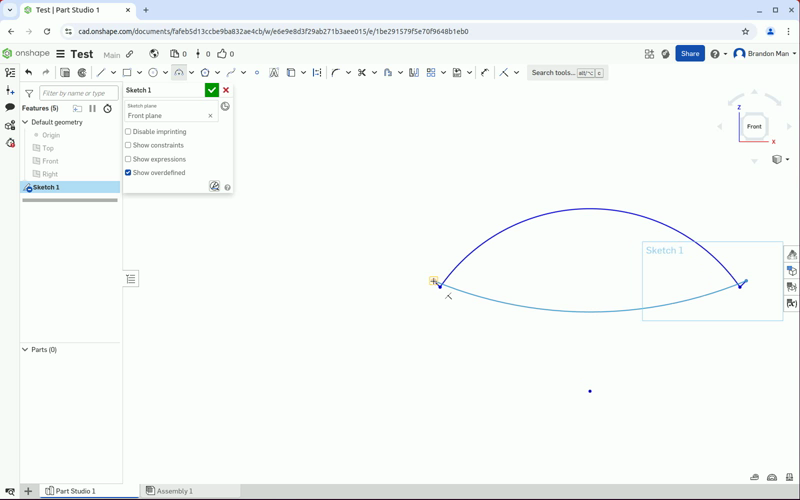
scroll(6)
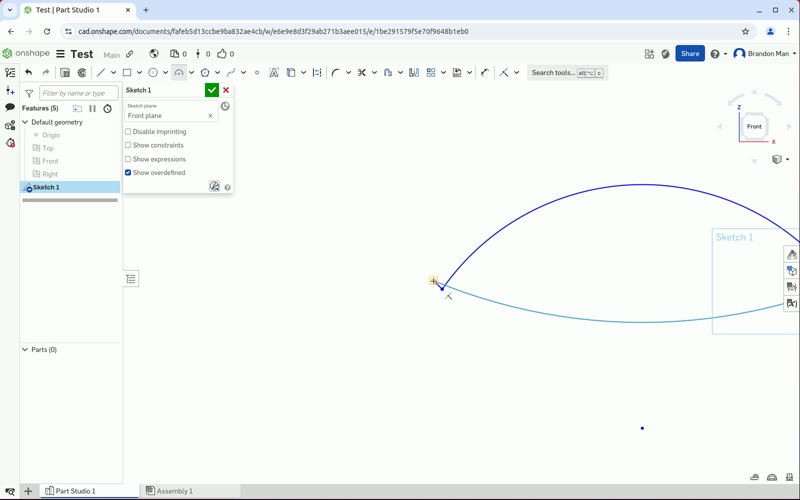
scroll(6)
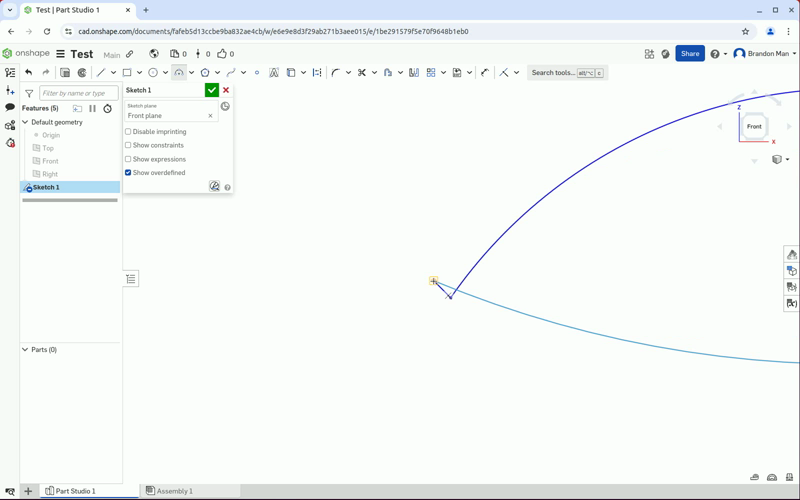
scroll(6)
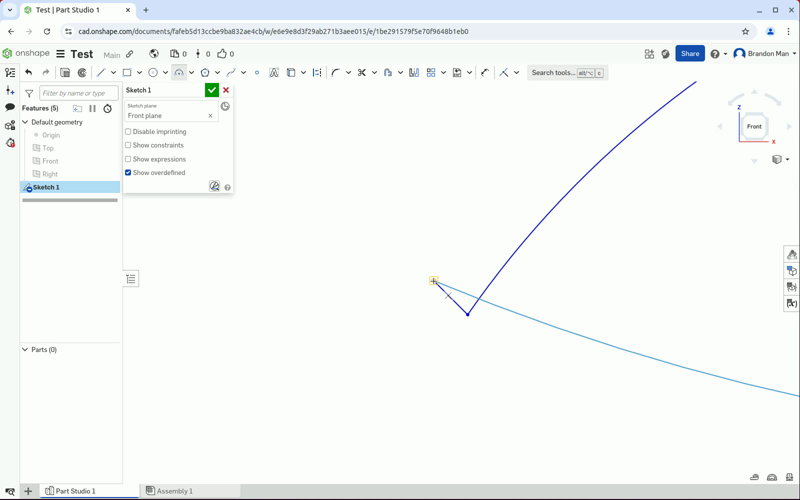
click(433, 280)
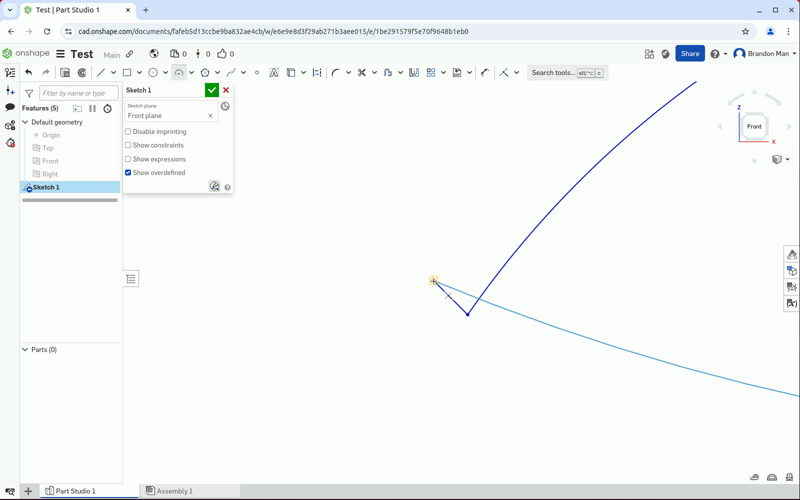
scroll(-6)
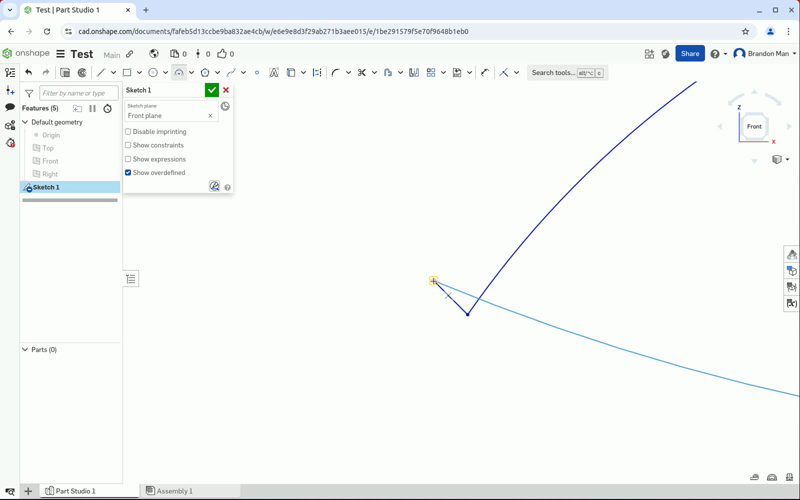
scroll(-6)
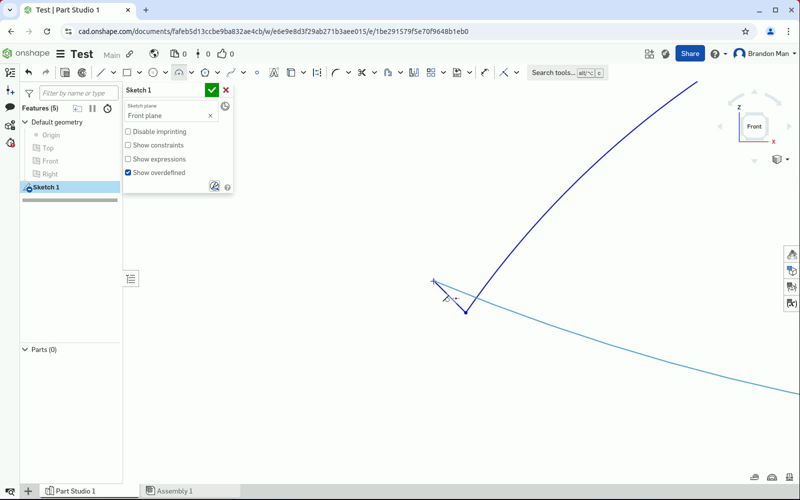
scroll(-6)
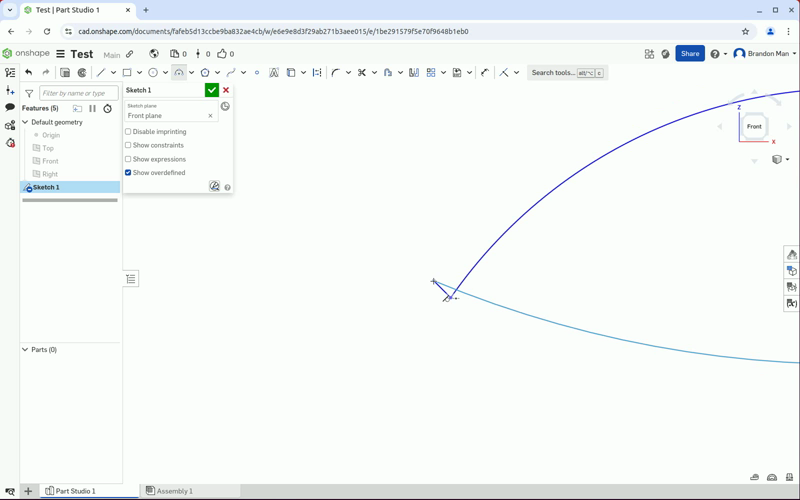
scroll(-6)
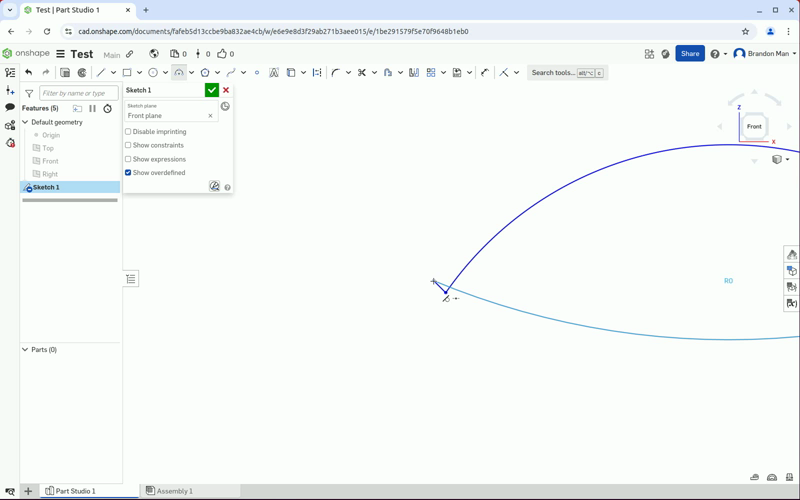
scroll(-6)
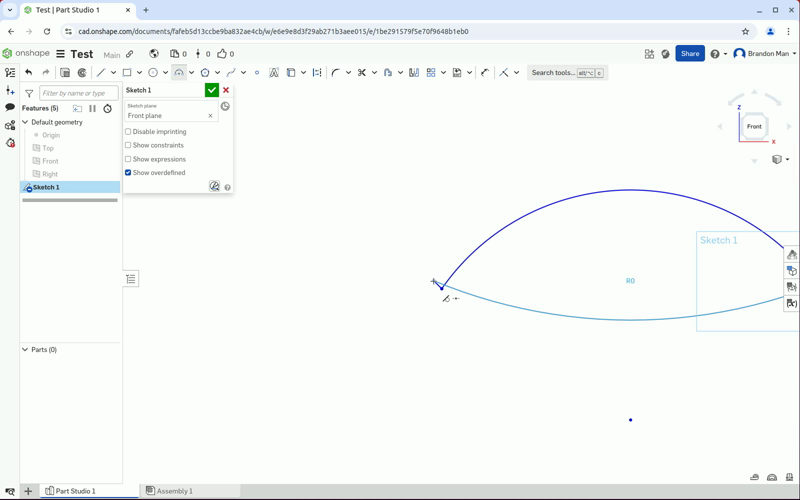
scroll(-6)
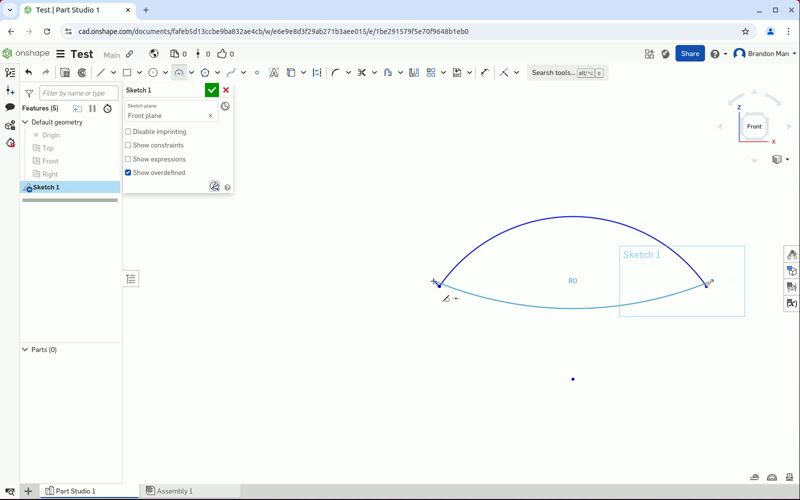
scroll(-6)
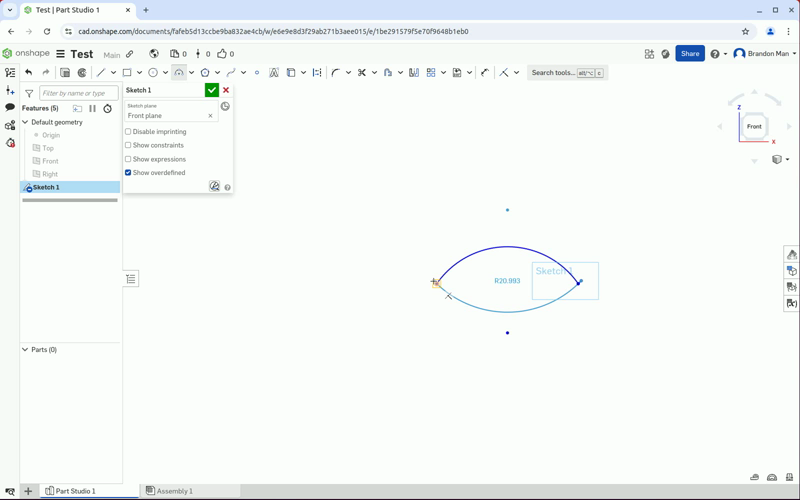
key_down(shift)
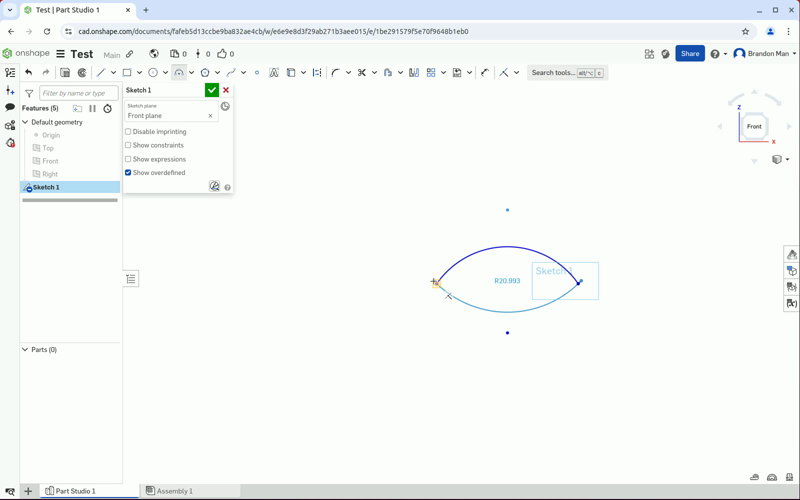
mouse_move(507, 241)
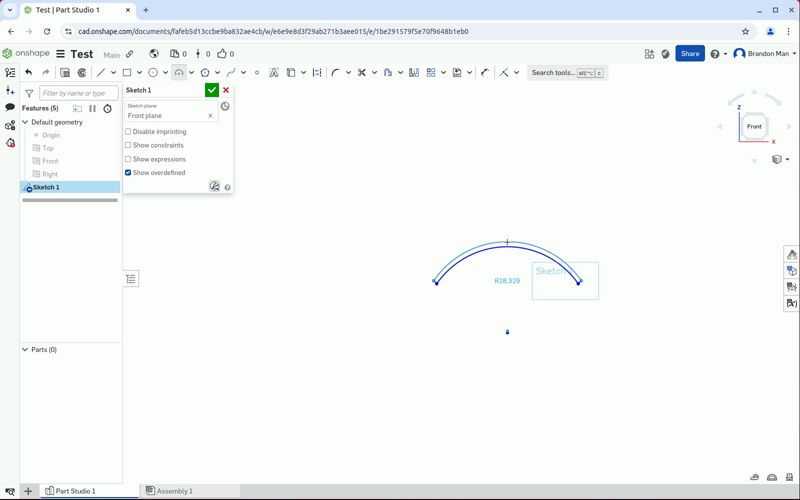
click(507, 241)
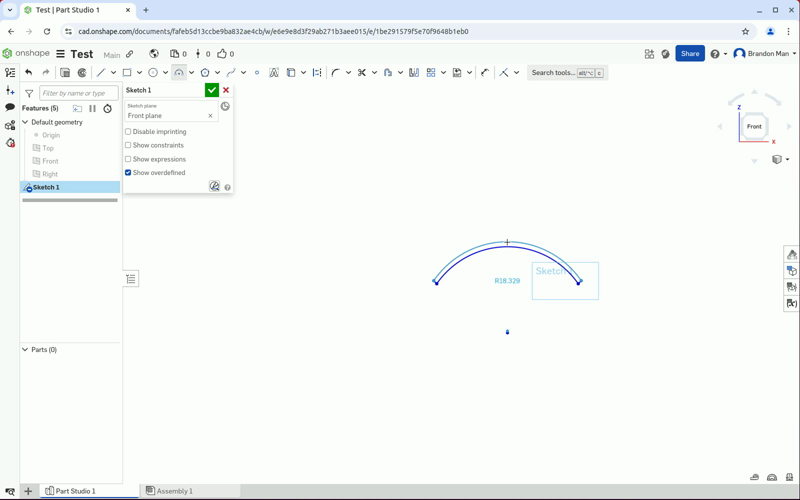
key_up(shift)
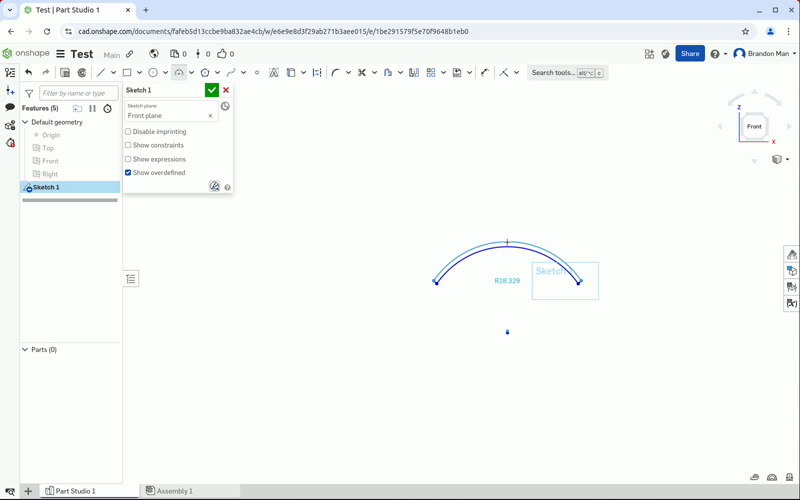
key(esc)
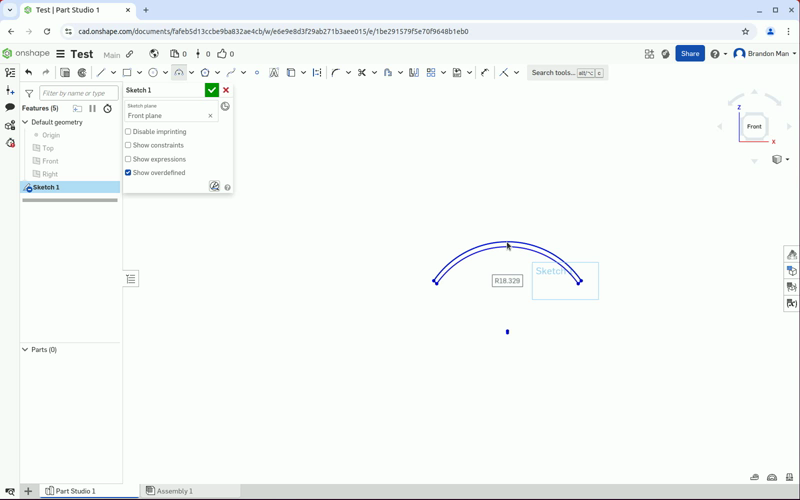
mouse_move(526, 245)
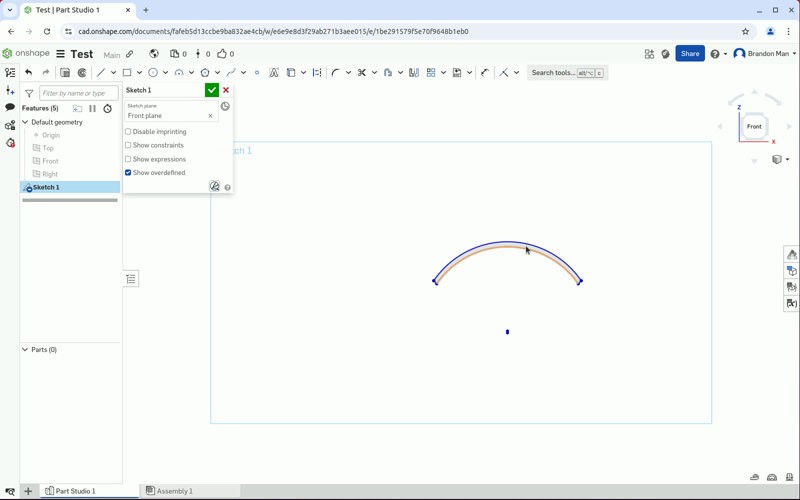
scroll(6)
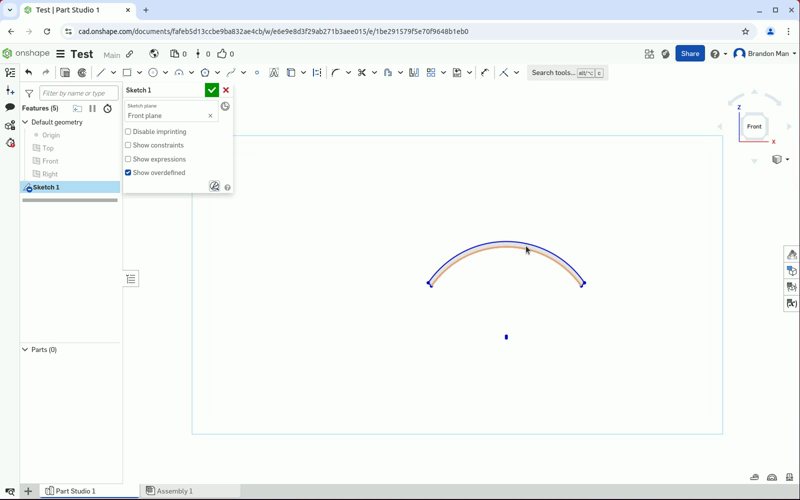
scroll(6)
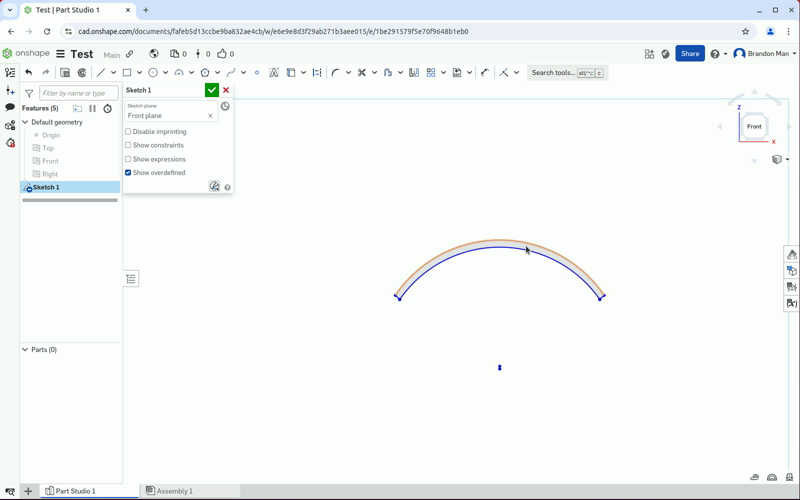
scroll(6)
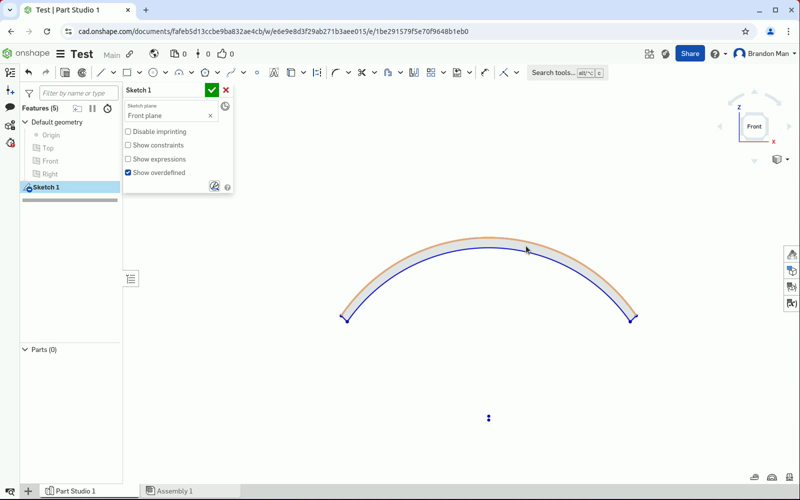
scroll(6)
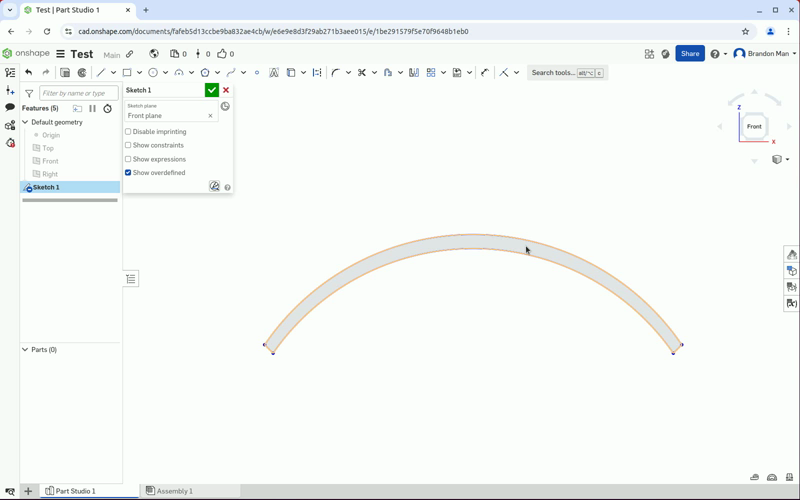
scroll(6)
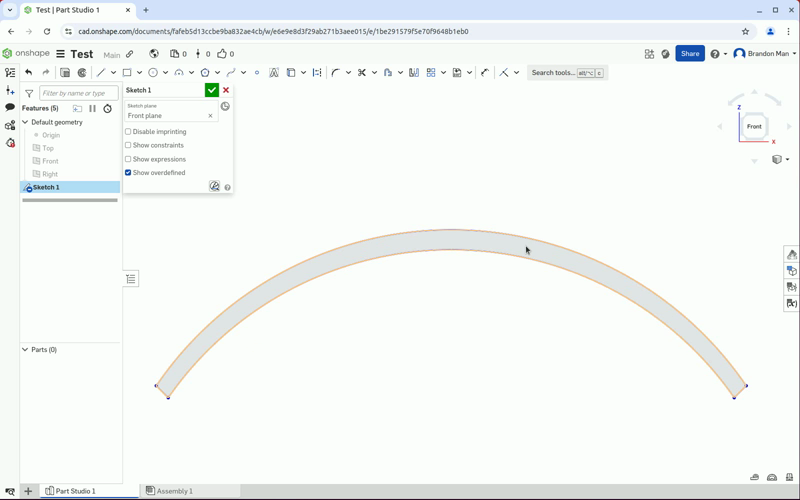
scroll(6)
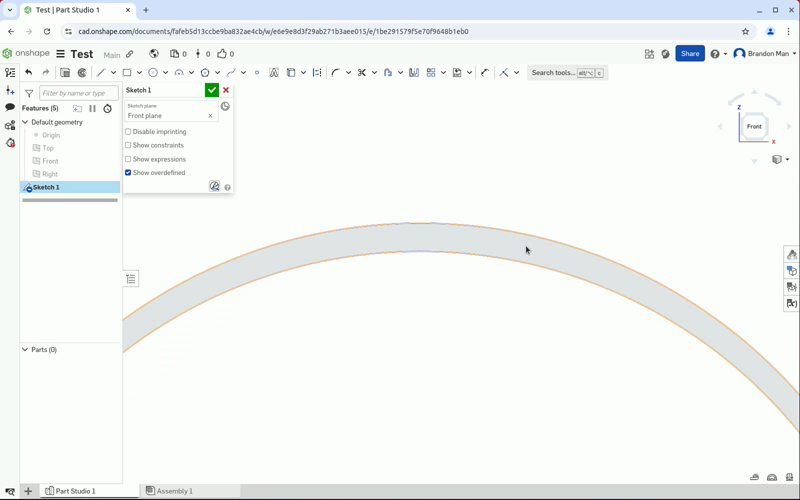
scroll(6)
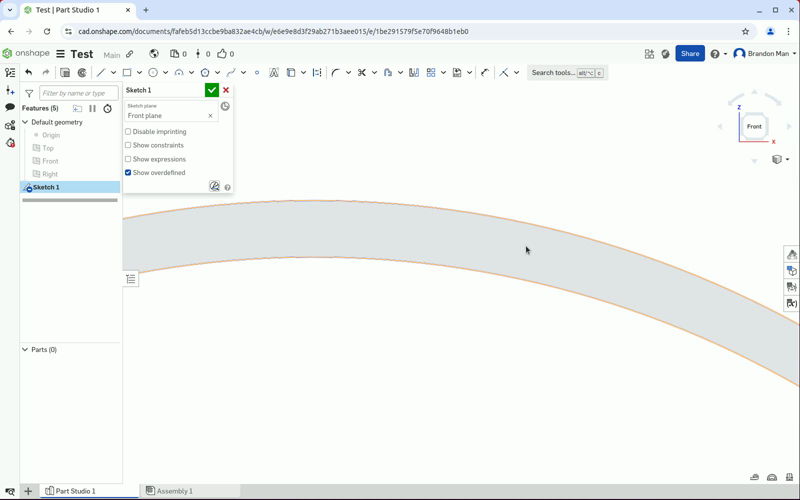
click(526, 245)
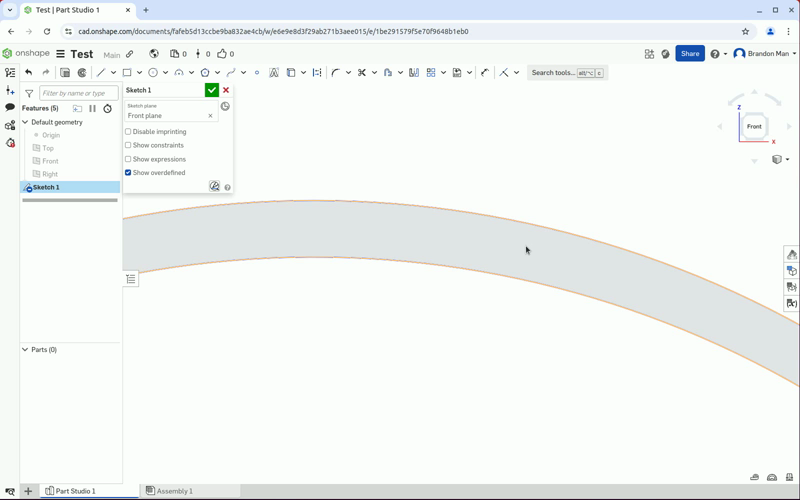
scroll(-6)
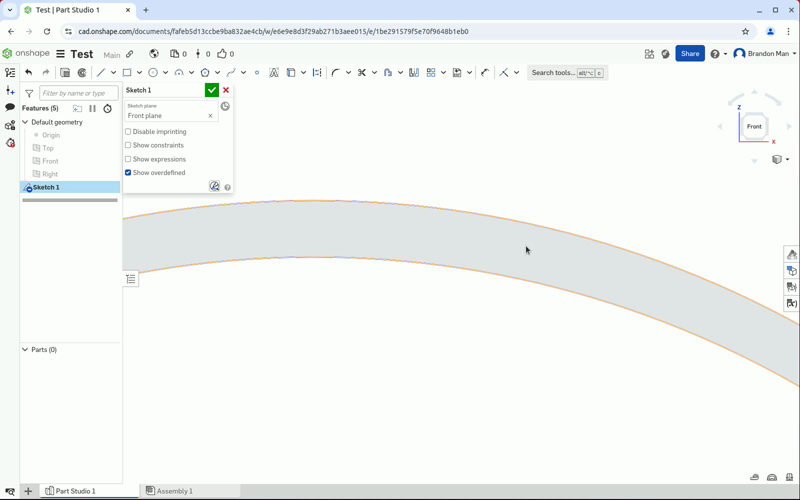
scroll(-6)
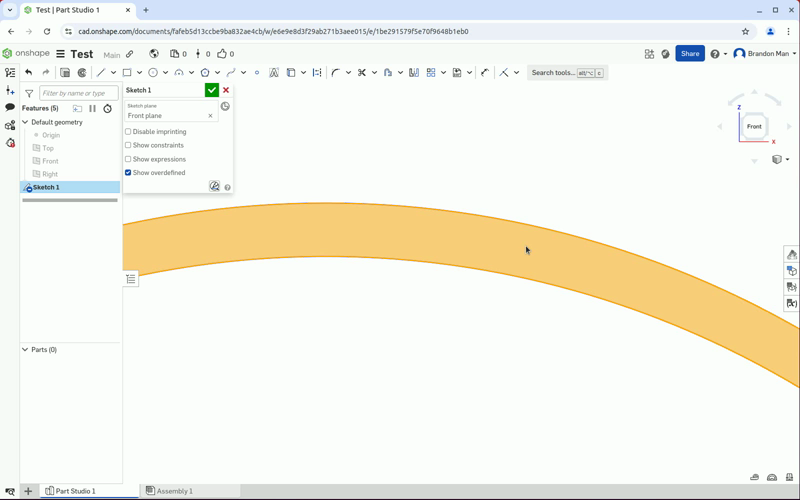
scroll(-6)
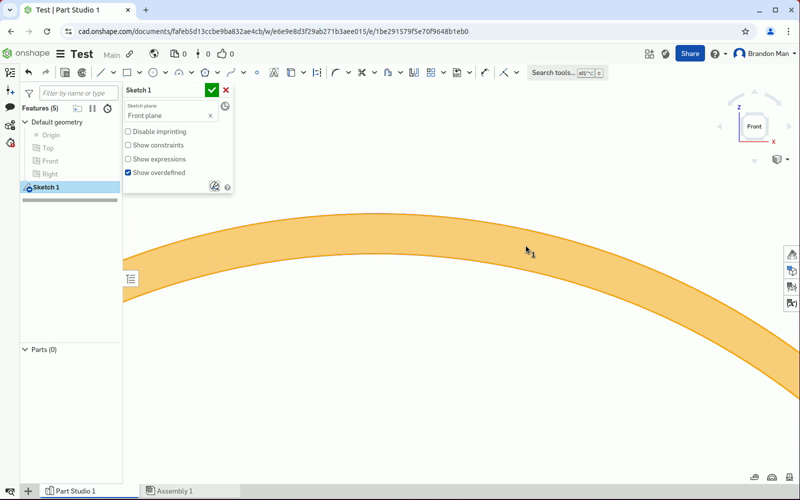
scroll(-6)
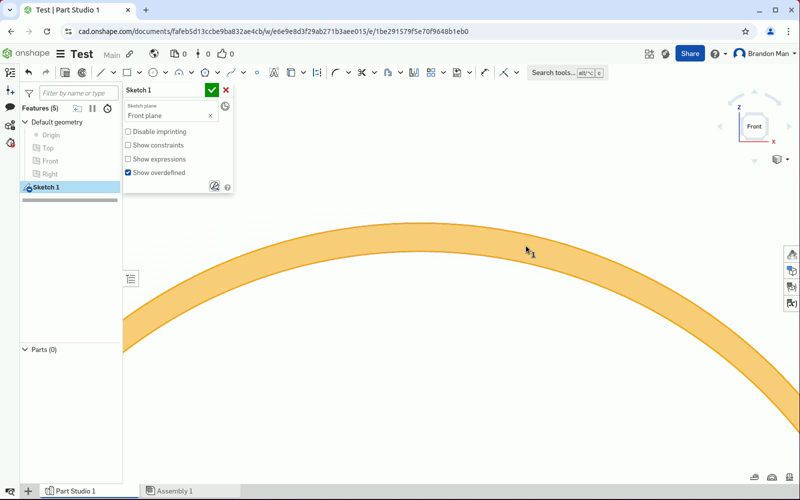
scroll(-6)
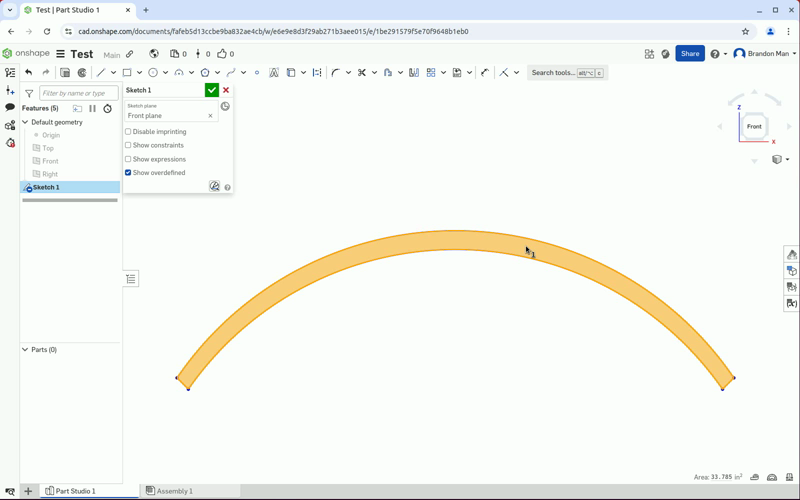
scroll(-6)
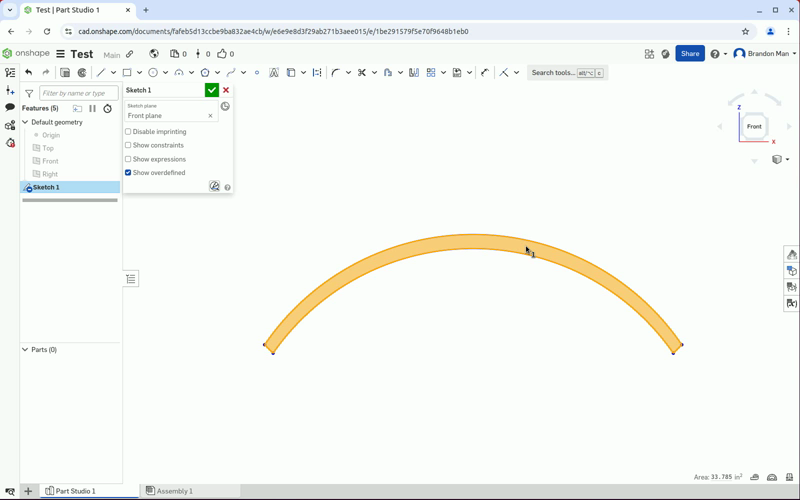
scroll(-6)
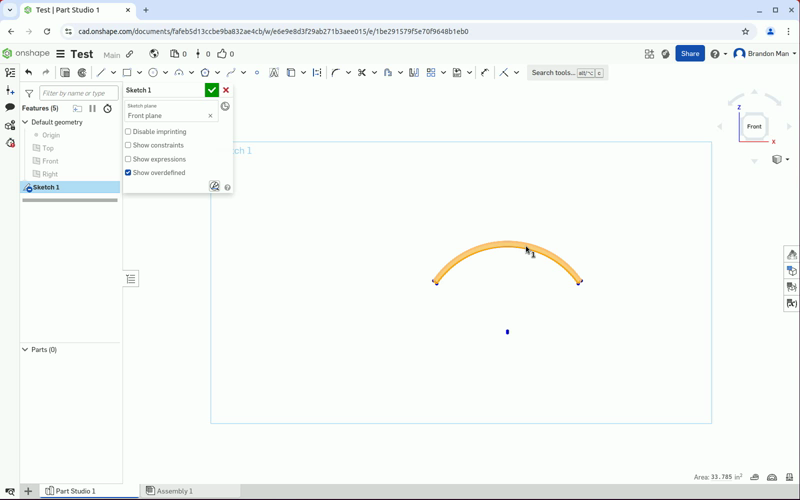
mouse_move(73, 352)
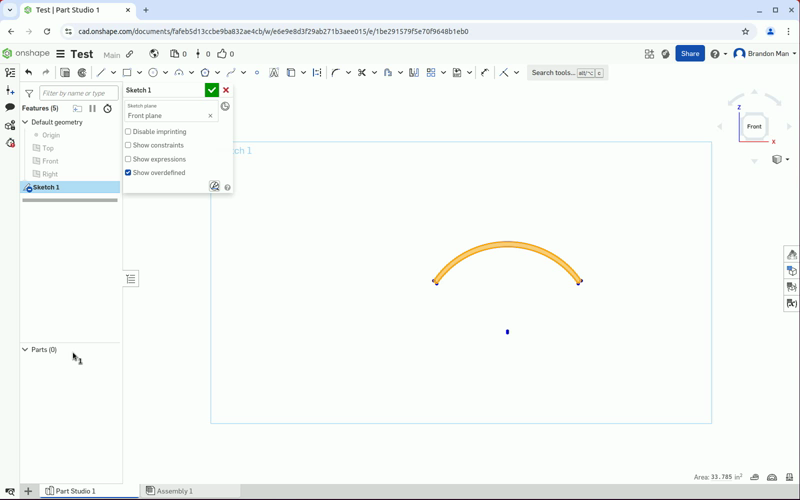
key(shift+y)
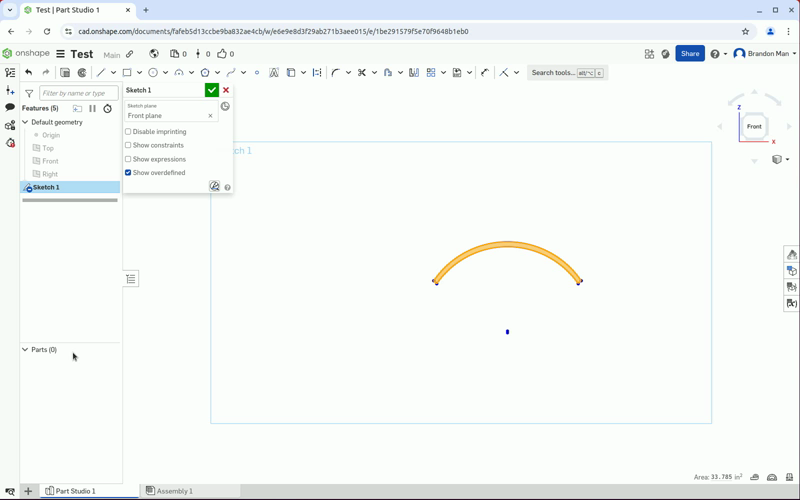
key(shift+e)
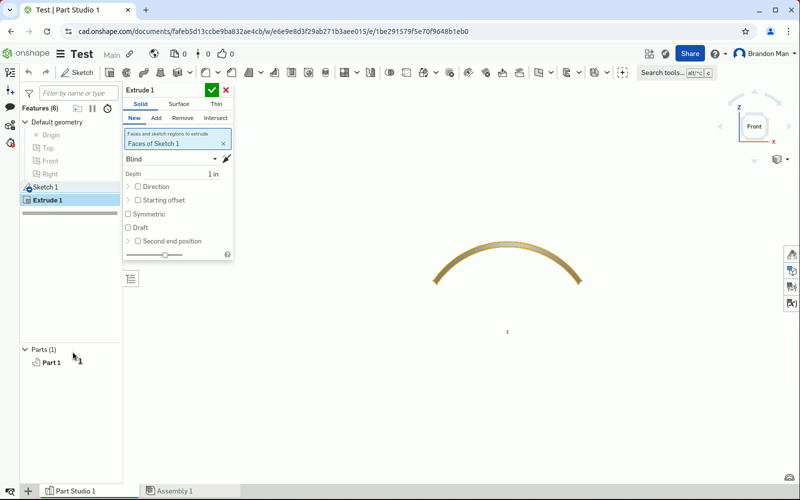
mouse_move(143, 106)
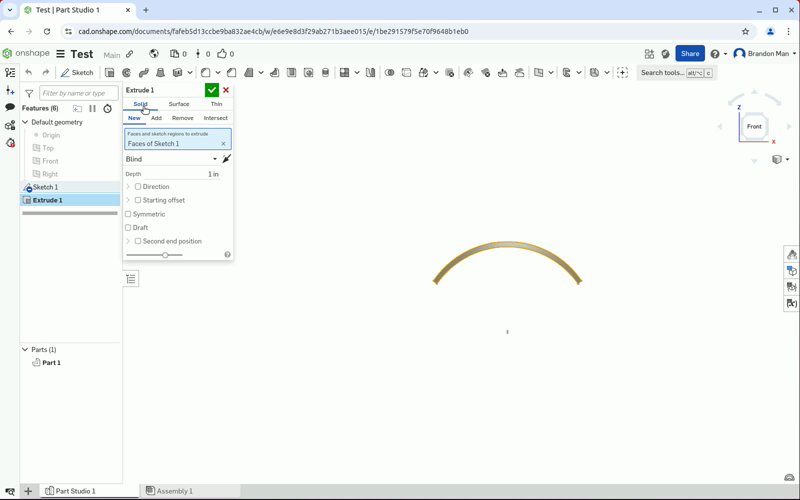
click(143, 106)
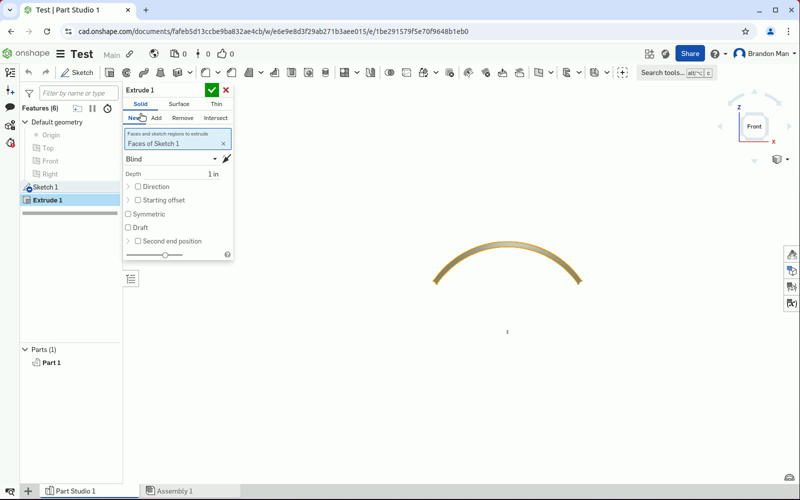
mouse_move(137, 120)
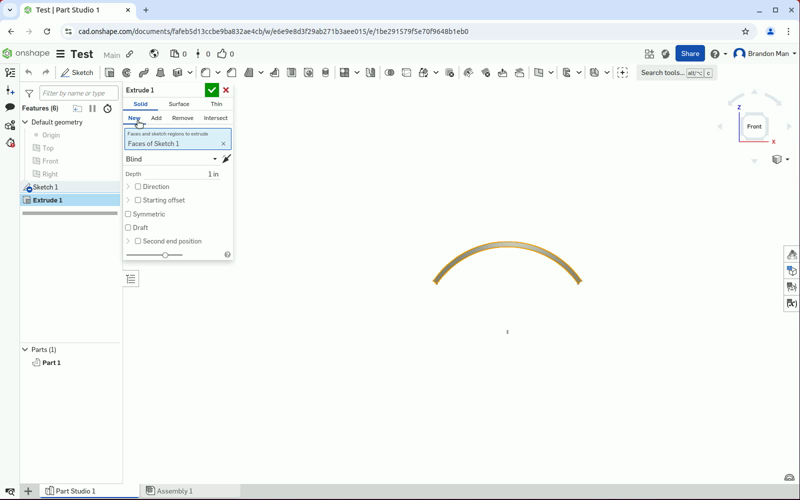
click(137, 120)
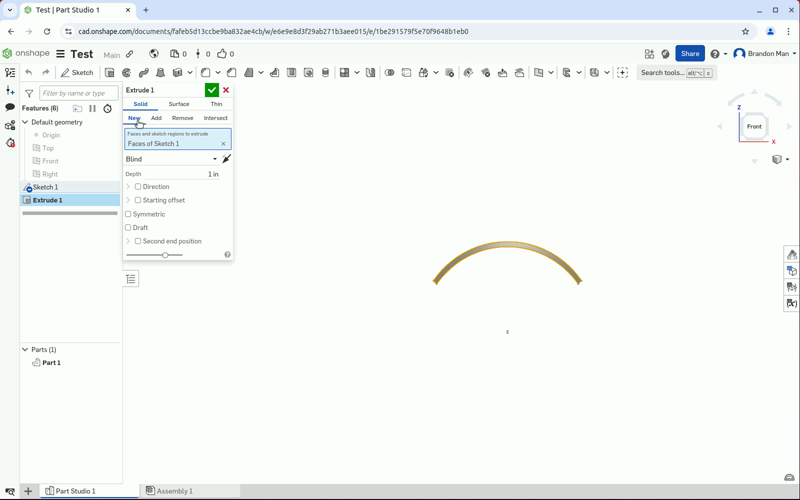
key(tab, 4)
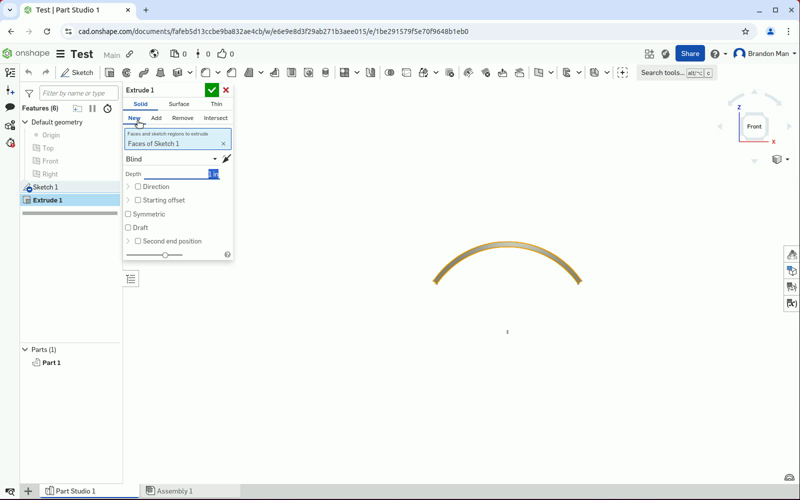
text(-5.536)
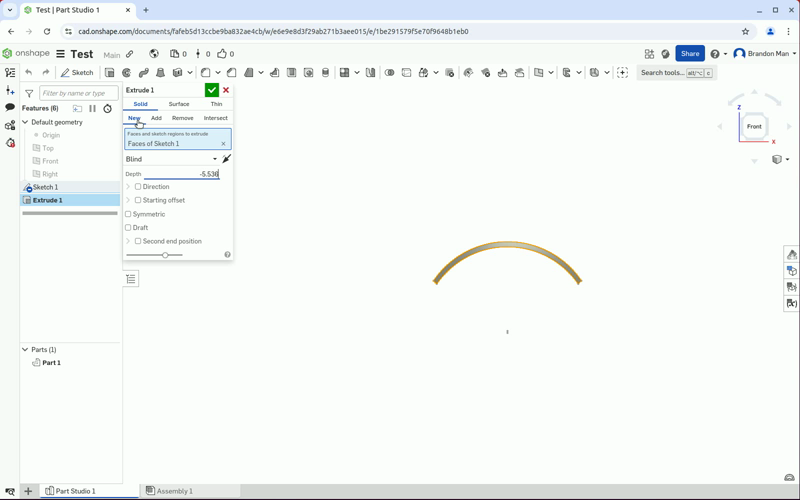
key(enter)
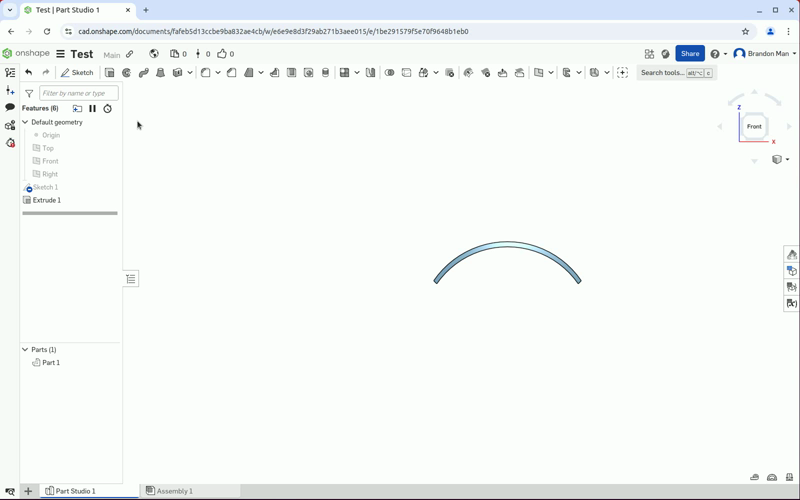
key(shift+h)
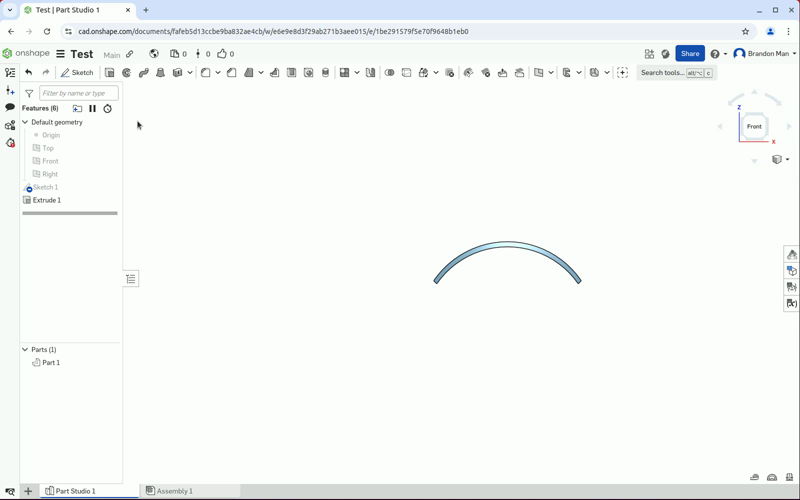
key(shift+h)
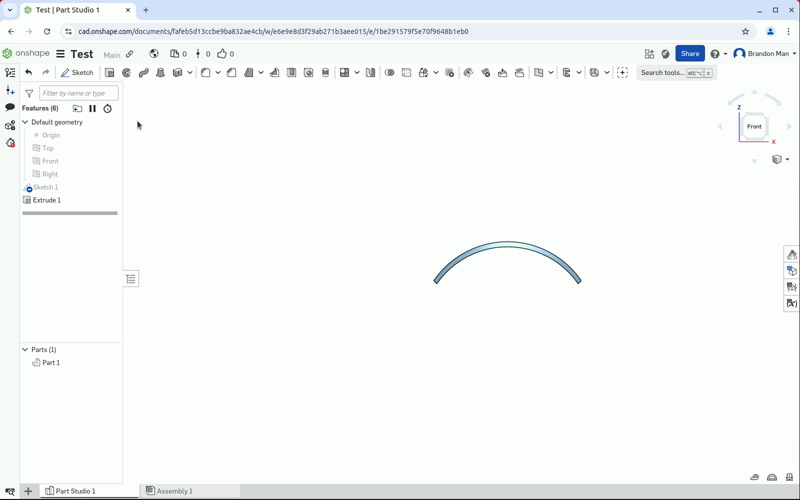
mouse_move(73, 189)
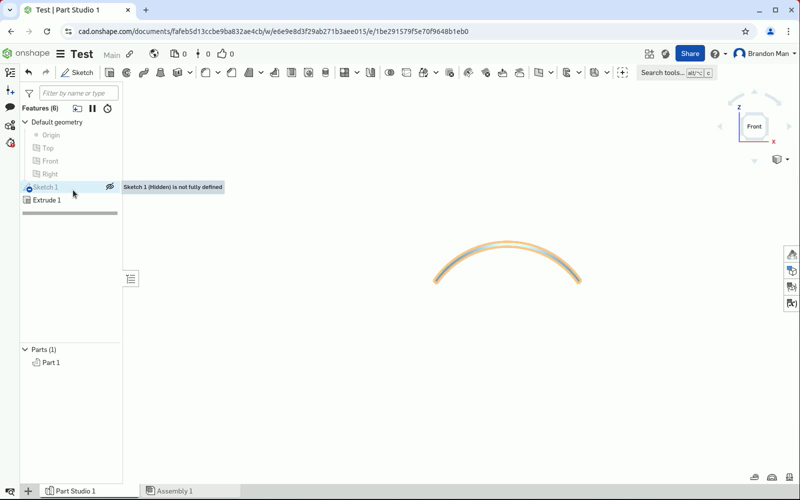
click(73, 189)
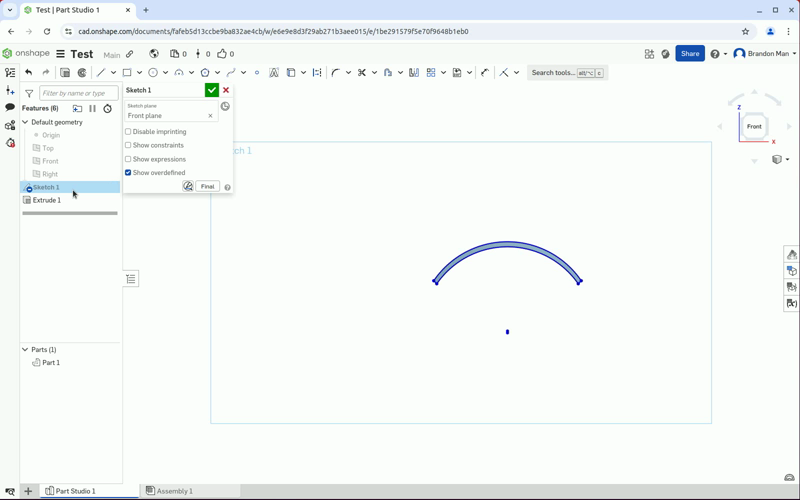
mouse_move(229, 92)
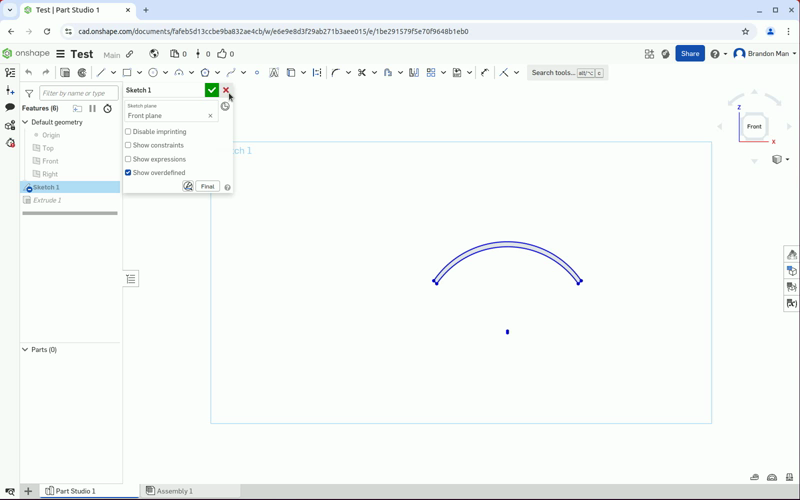
click(229, 92)
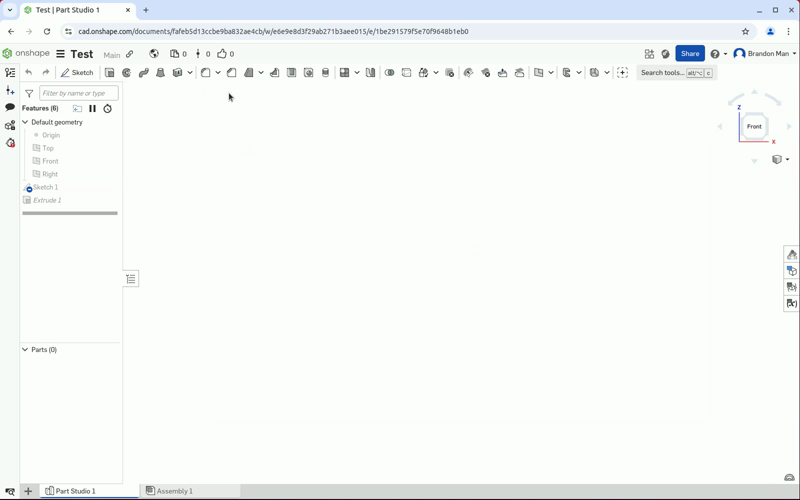
mouse_move(73, 352)
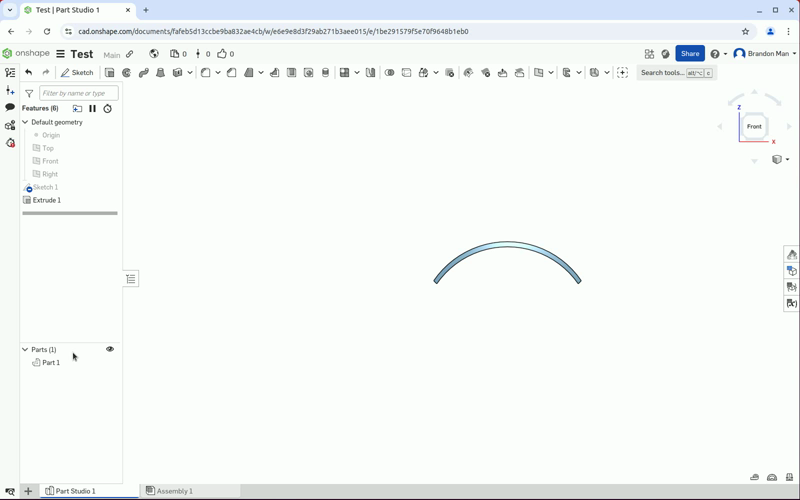
key(y)
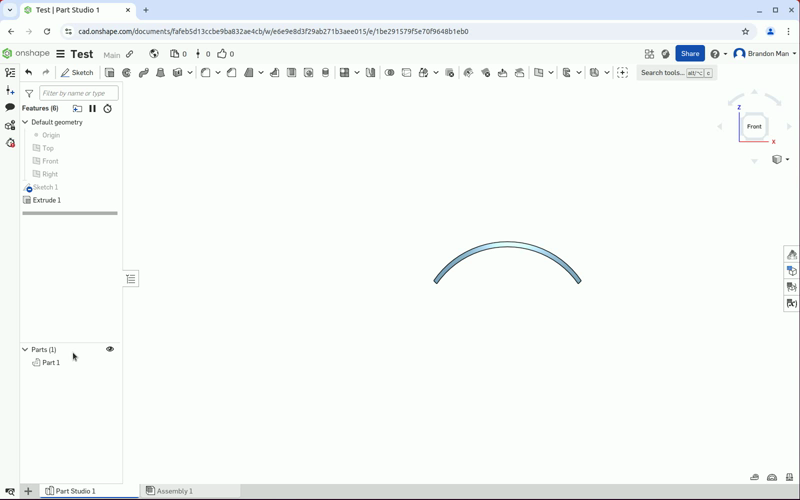
key(shift+p)
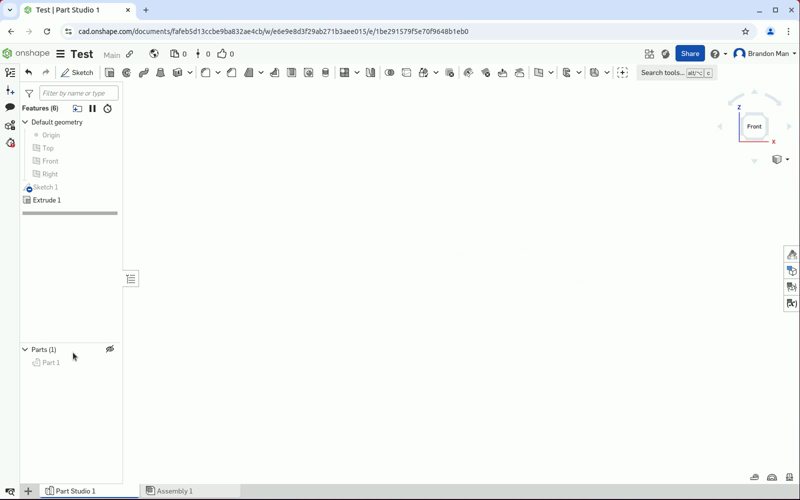
key(space)
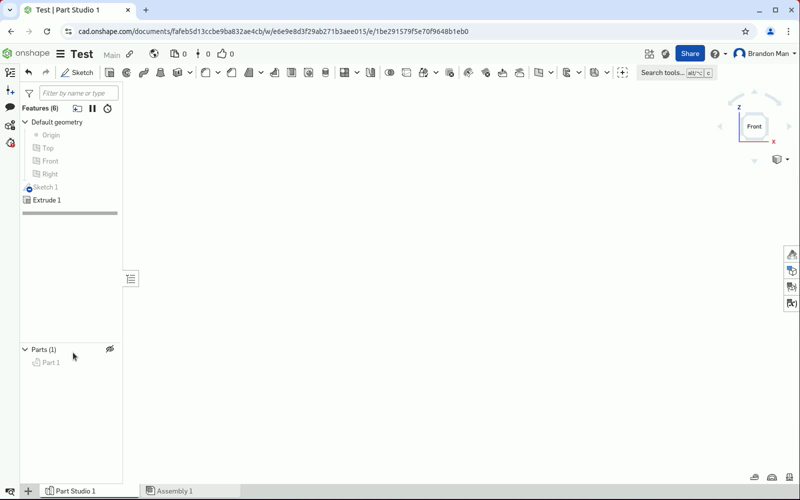
key_down(shift)
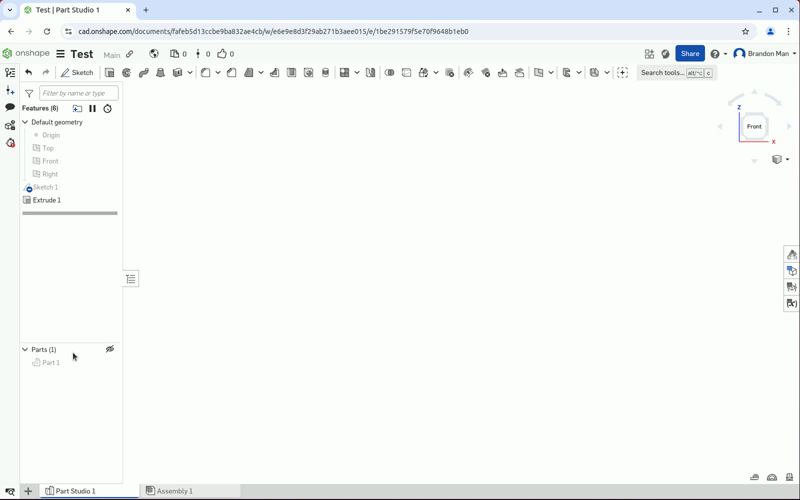
key(down)
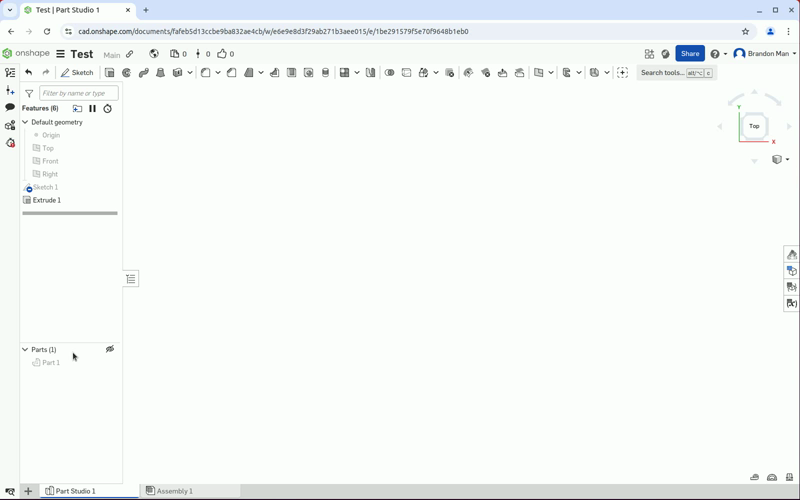
key_up(shift)
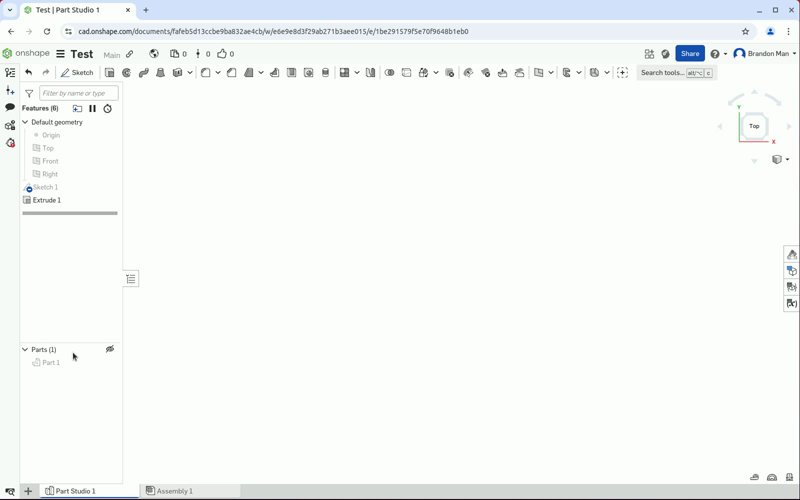
mouse_move(73, 352)
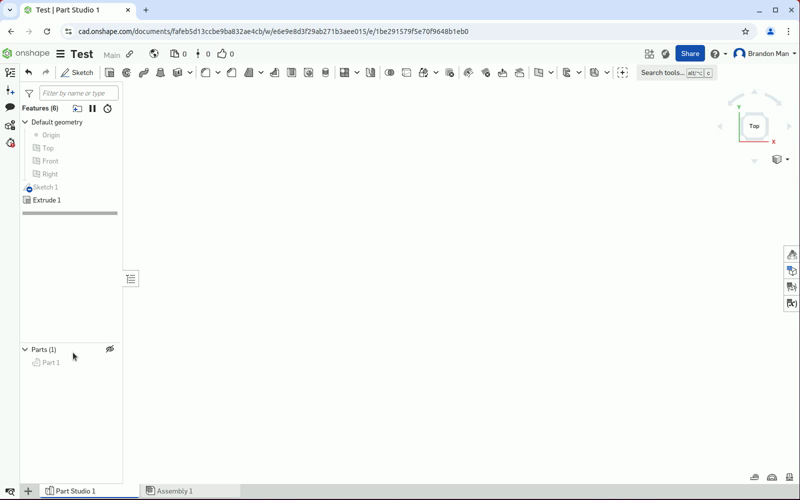
key(shift+y)
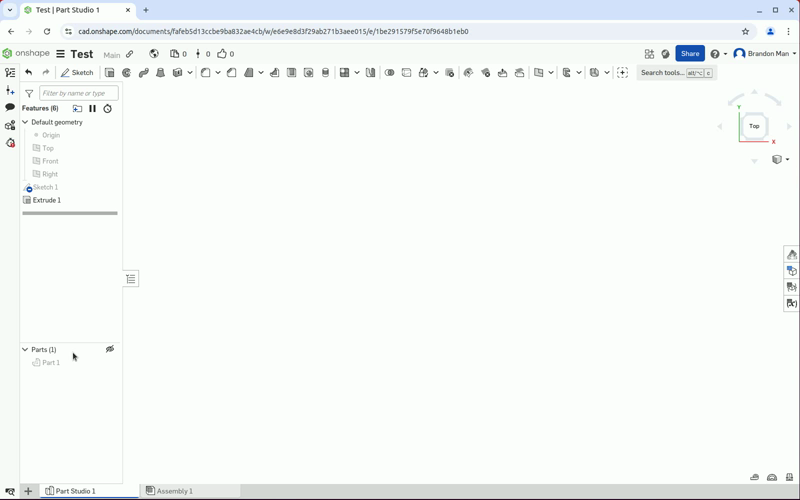
key(shift+s)
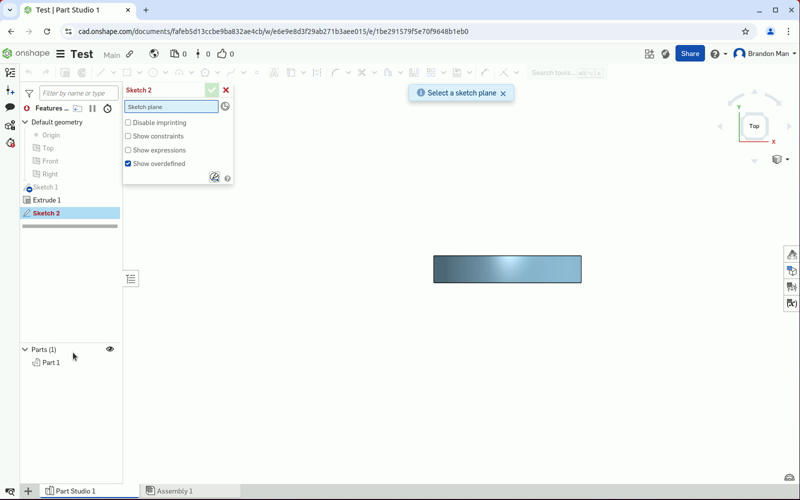
mouse_move(73, 150)
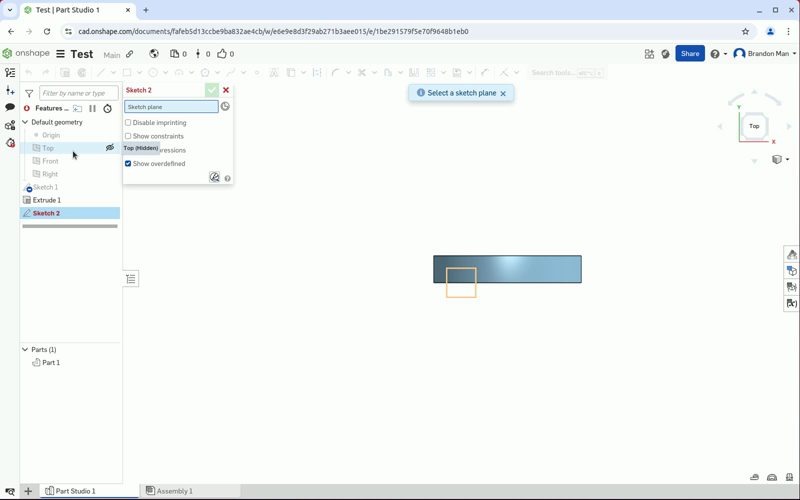
click(73, 150)
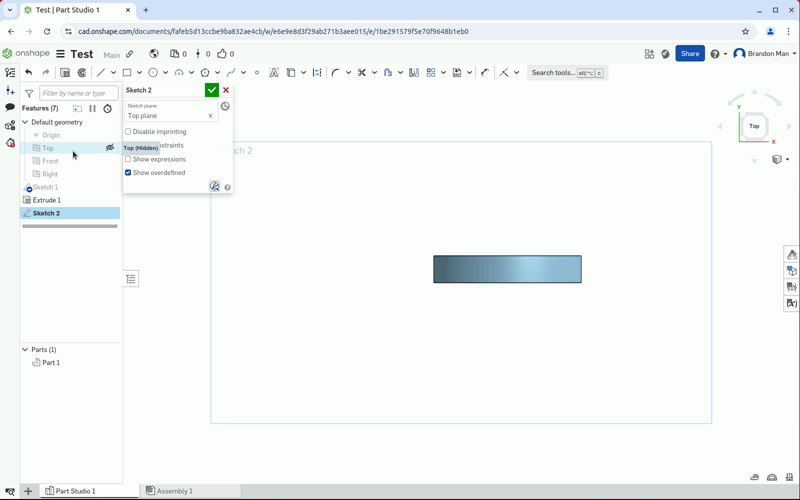
mouse_move(73, 352)
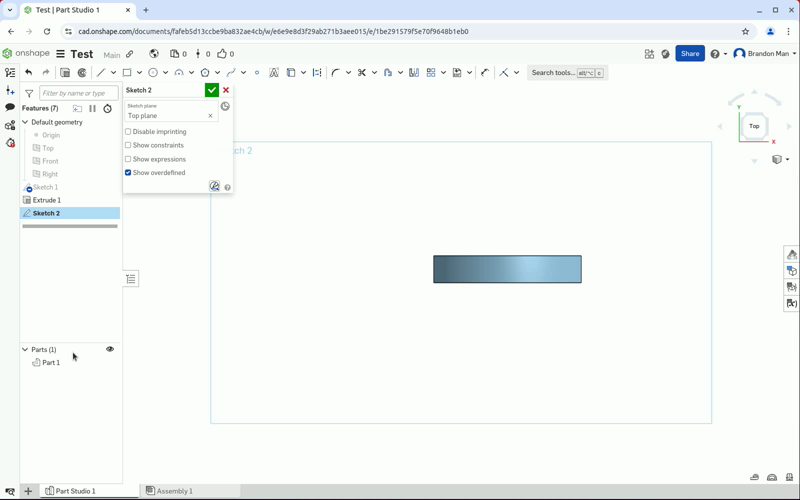
key(y)
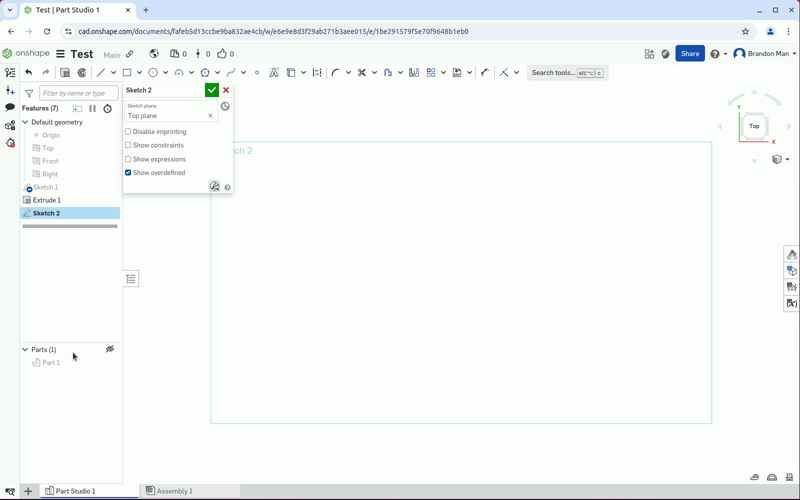
key(a)
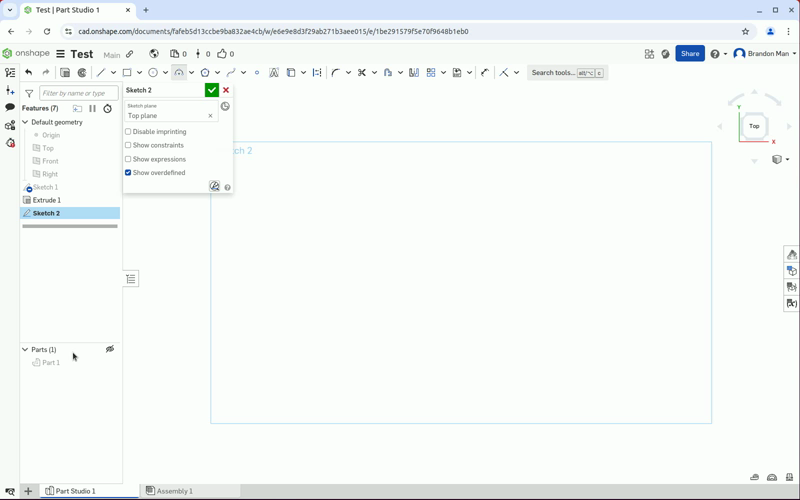
key_down(shift)
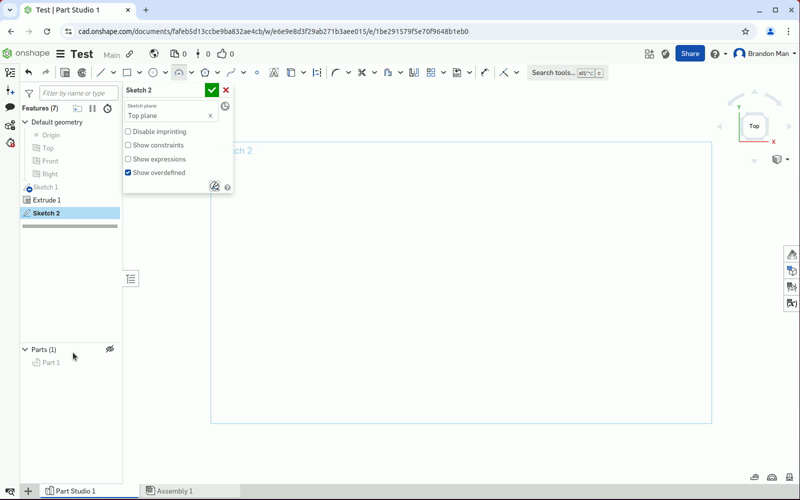
mouse_move(481, 273)
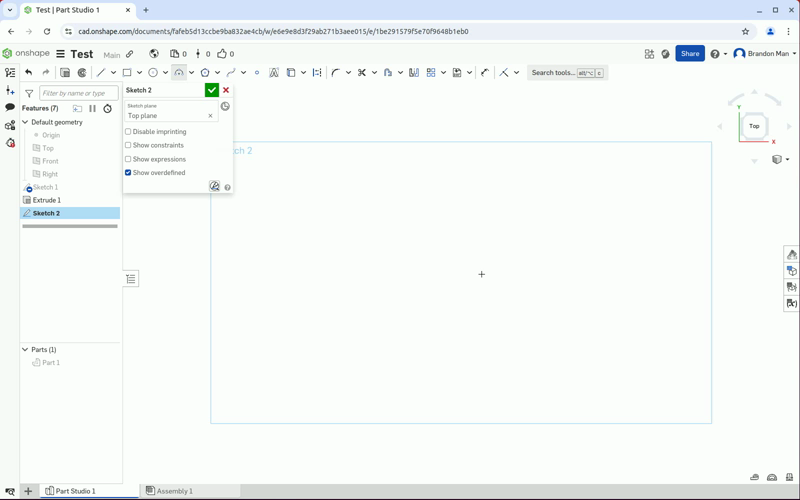
click(481, 273)
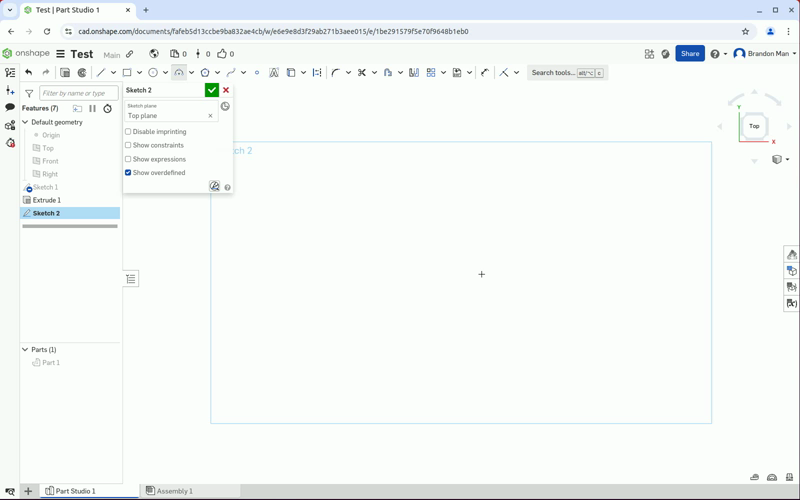
key_up(shift)
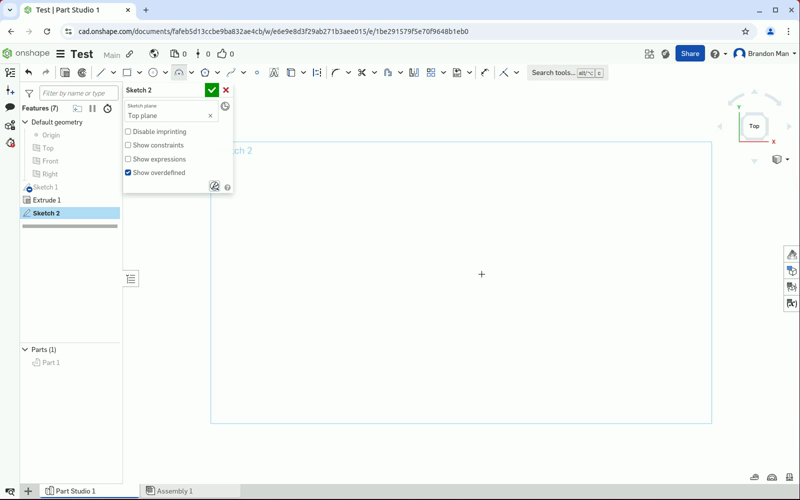
key_down(shift)
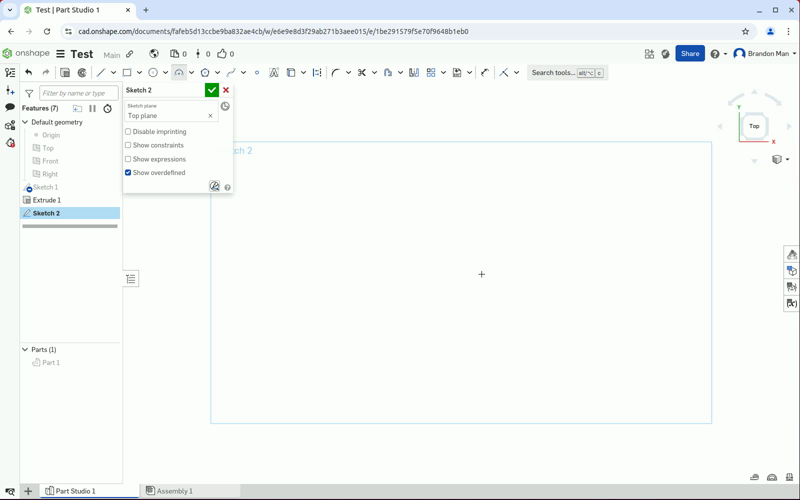
mouse_move(483, 274)
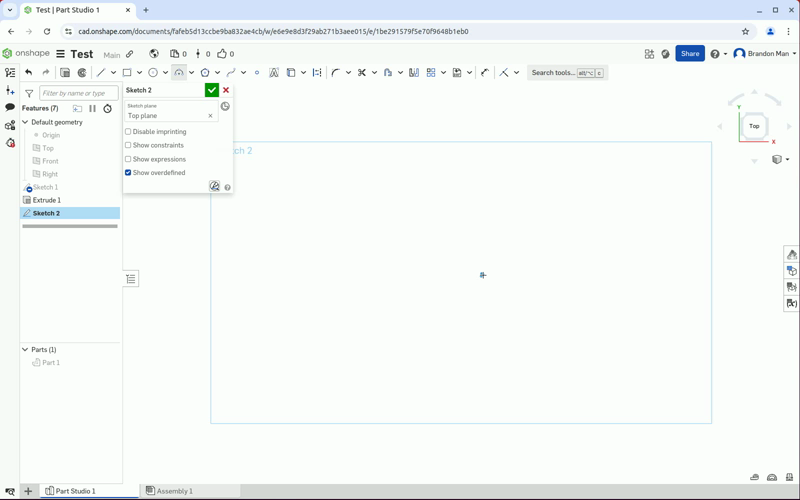
scroll(6)
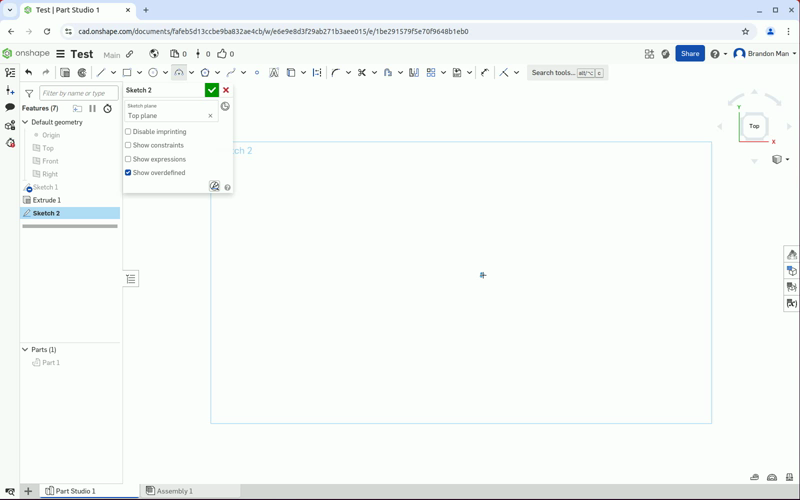
scroll(6)
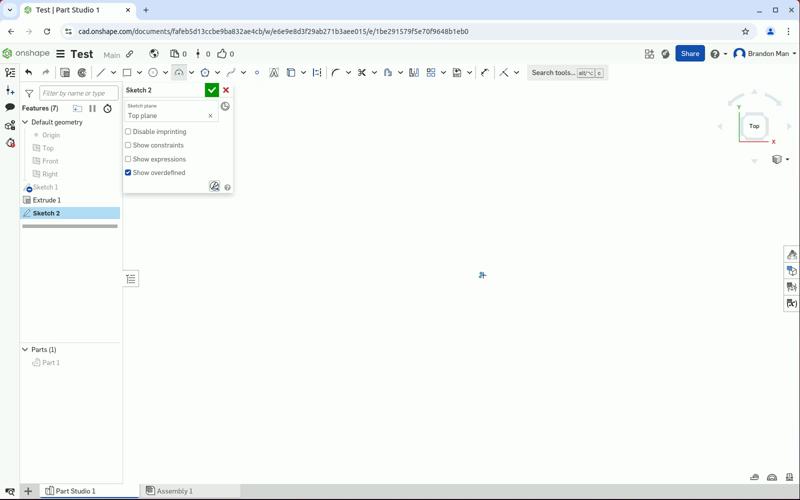
scroll(6)
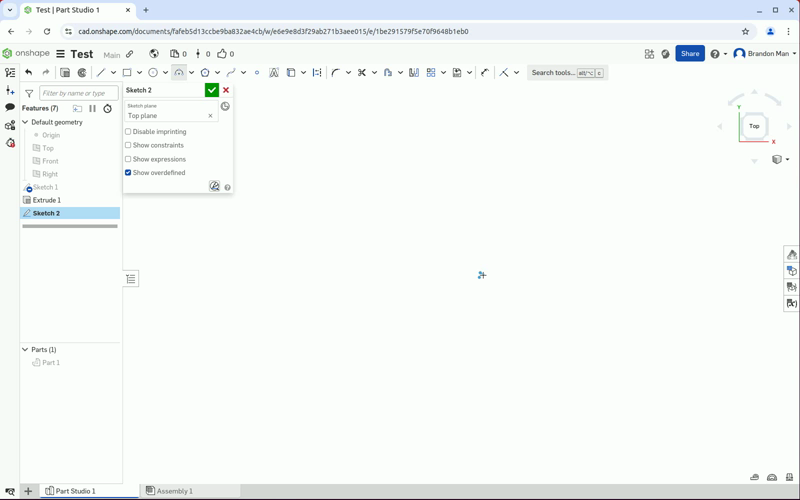
scroll(6)
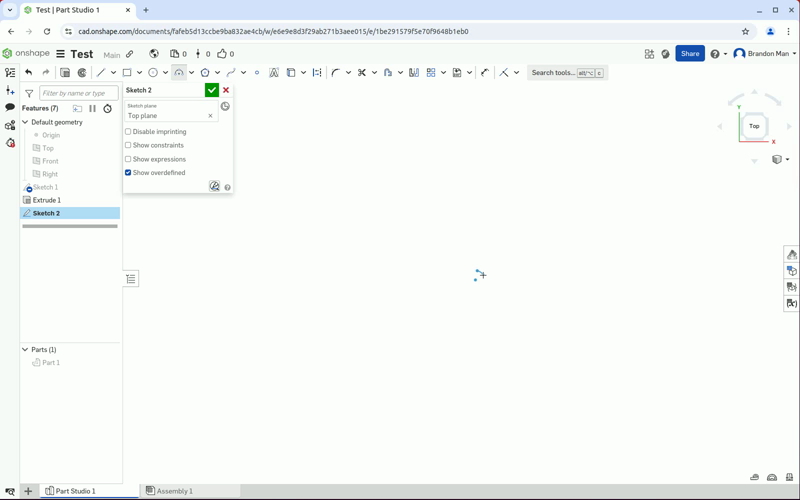
scroll(6)
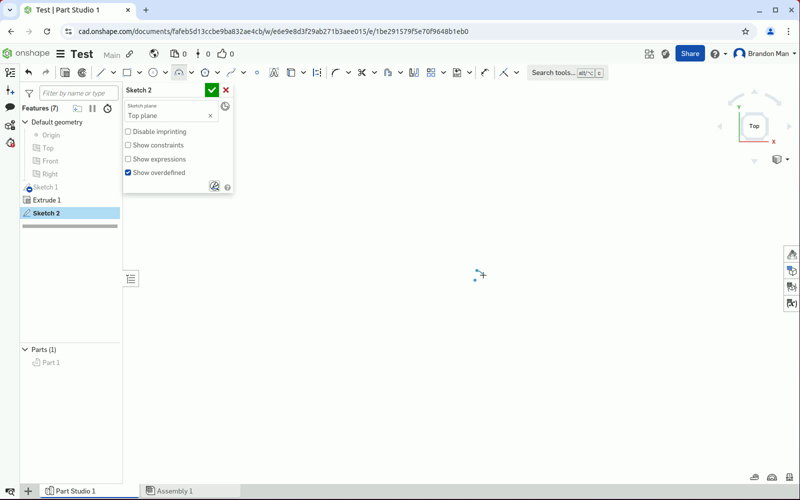
scroll(6)
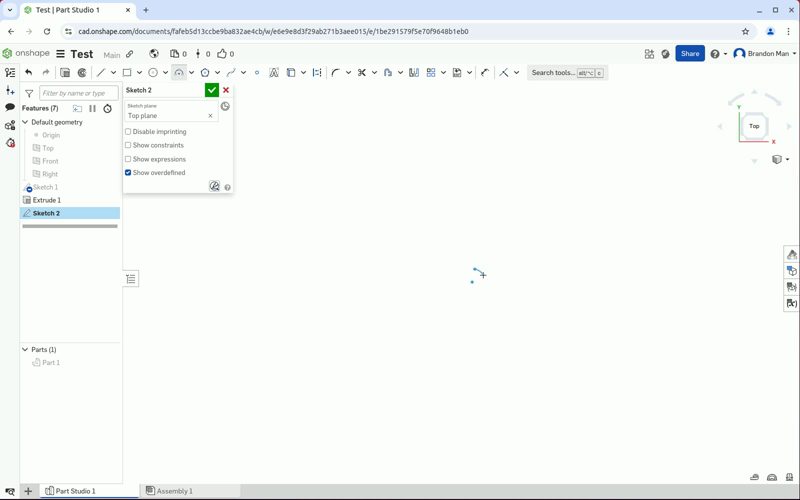
scroll(6)
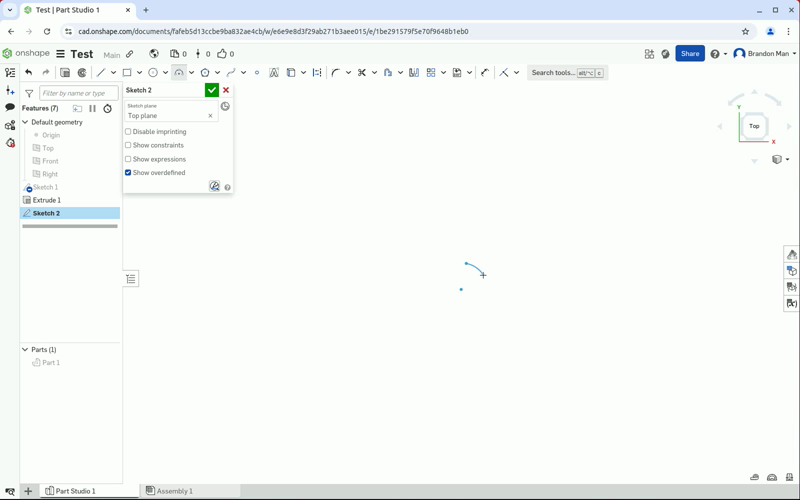
click(483, 274)
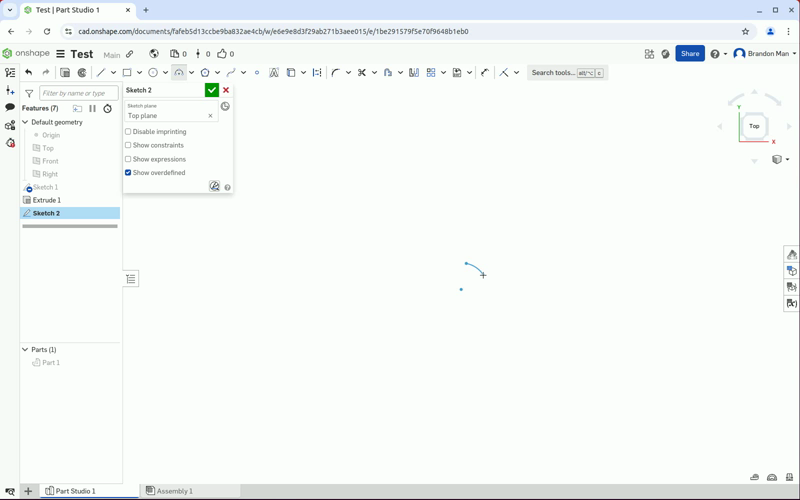
scroll(-6)
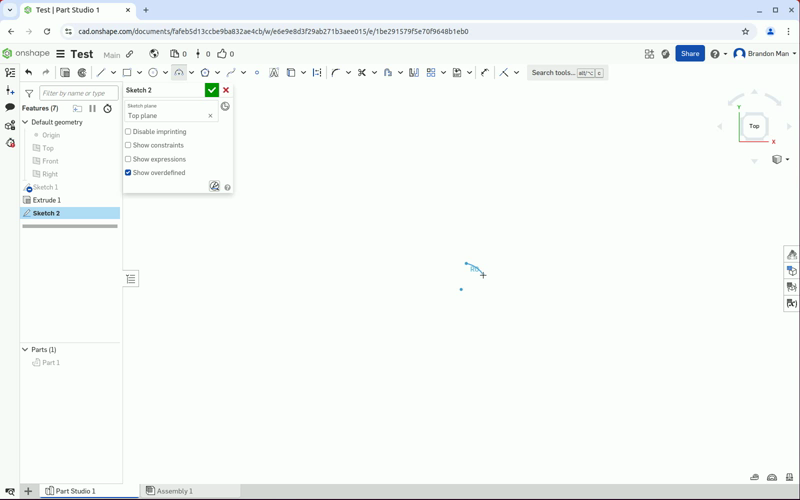
scroll(-6)
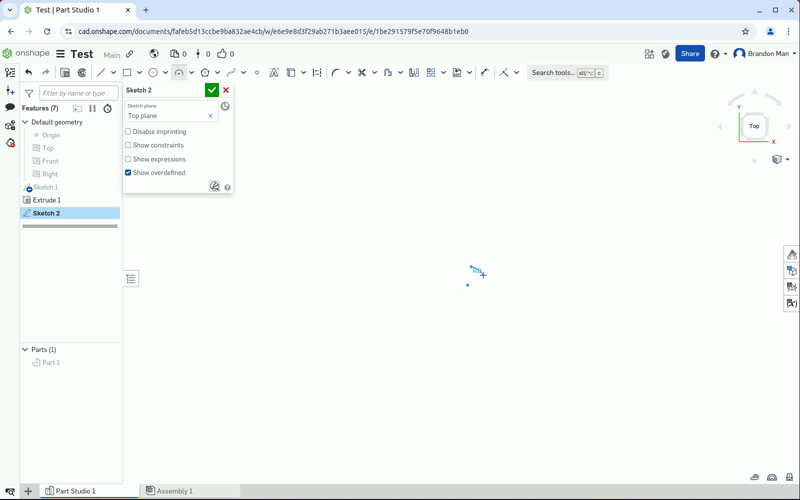
scroll(-6)
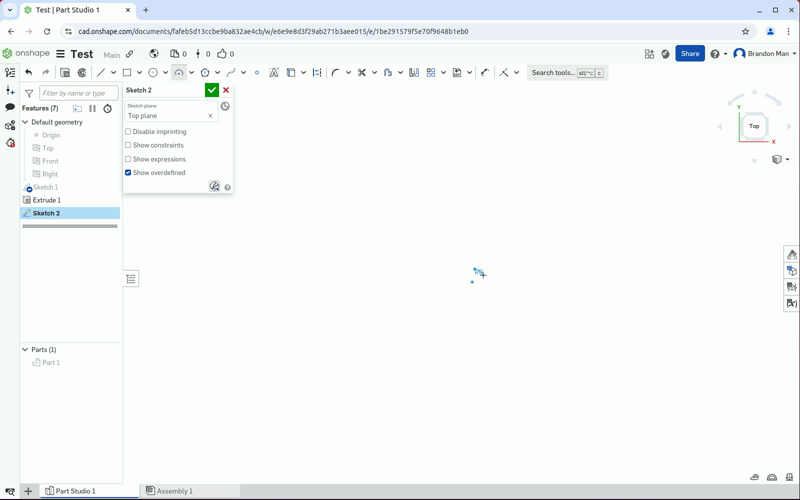
scroll(-6)
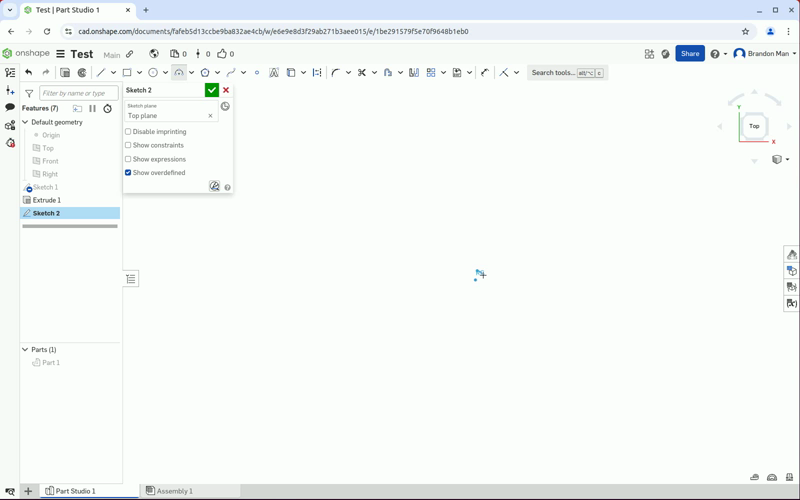
scroll(-6)
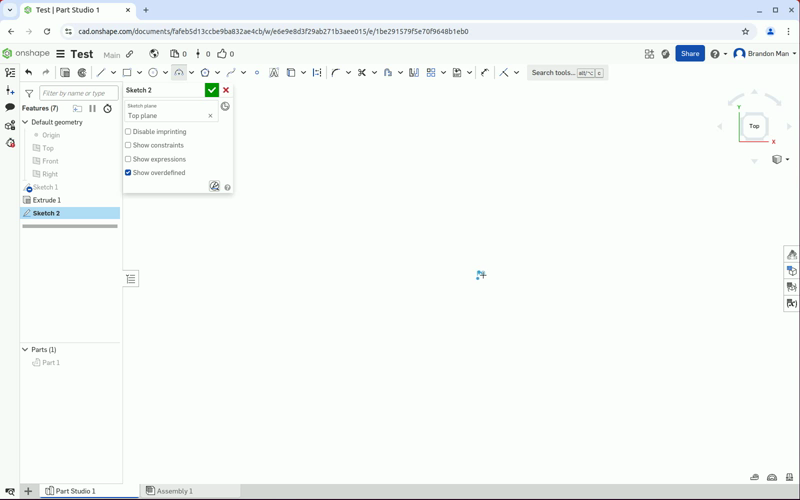
scroll(-6)
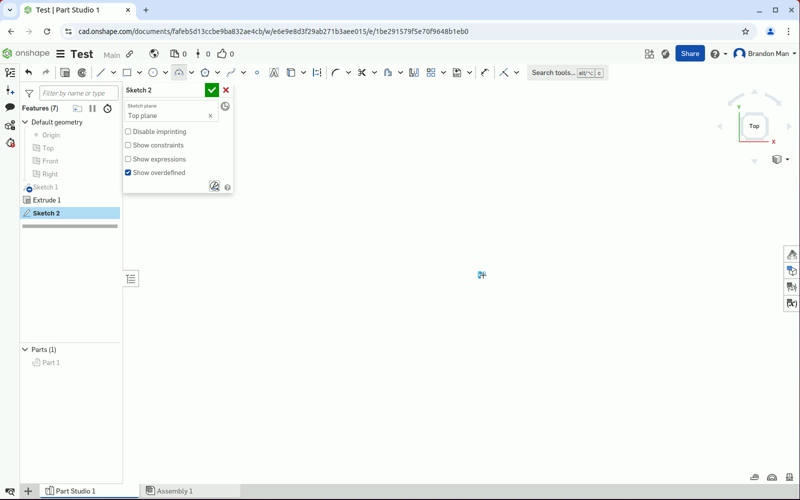
scroll(-6)
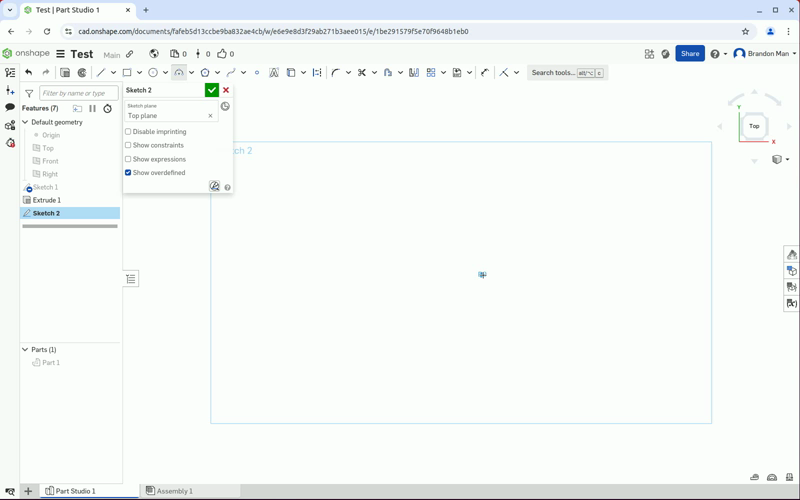
mouse_move(482, 274)
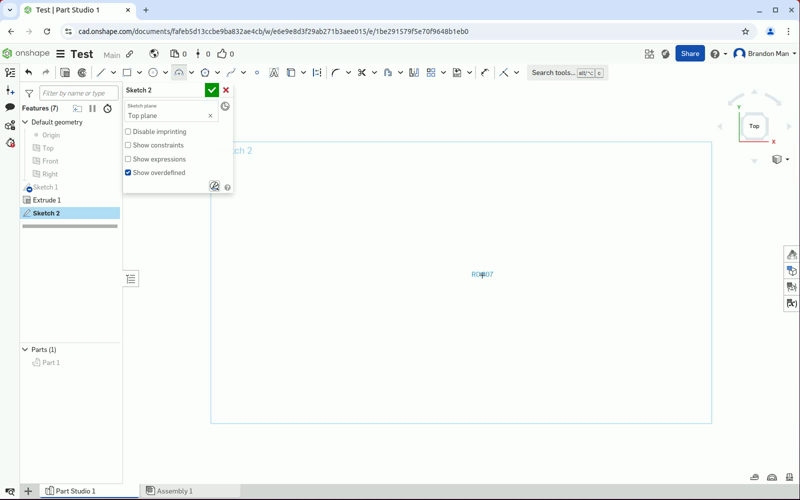
scroll(6)
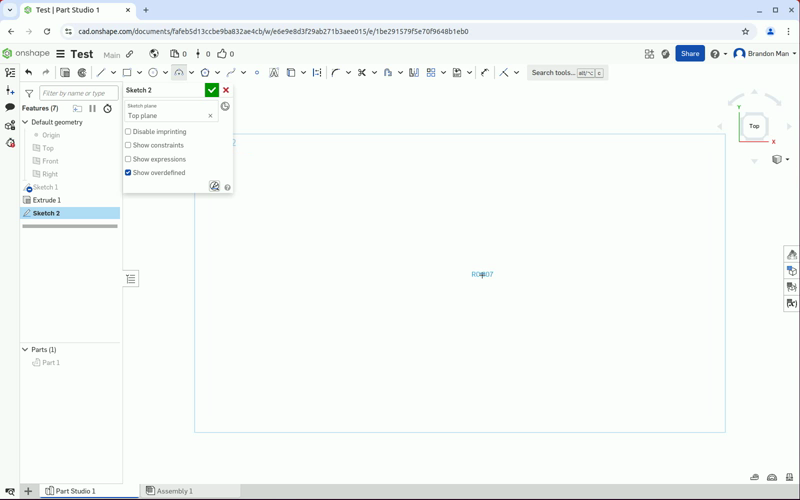
scroll(6)
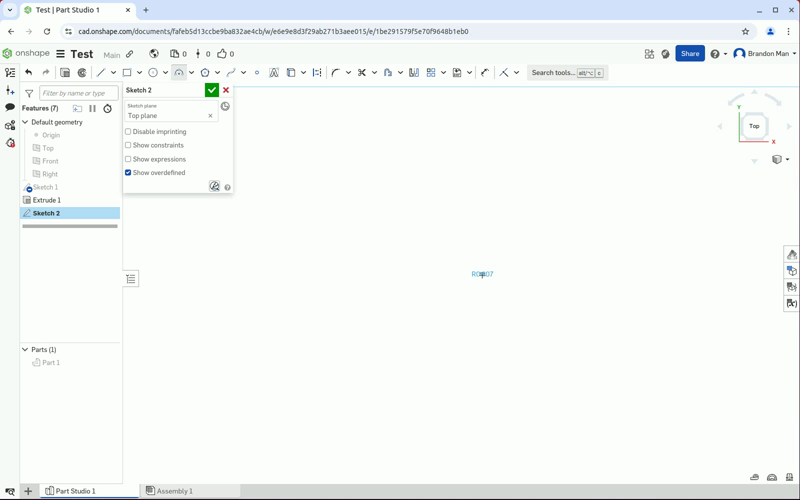
scroll(6)
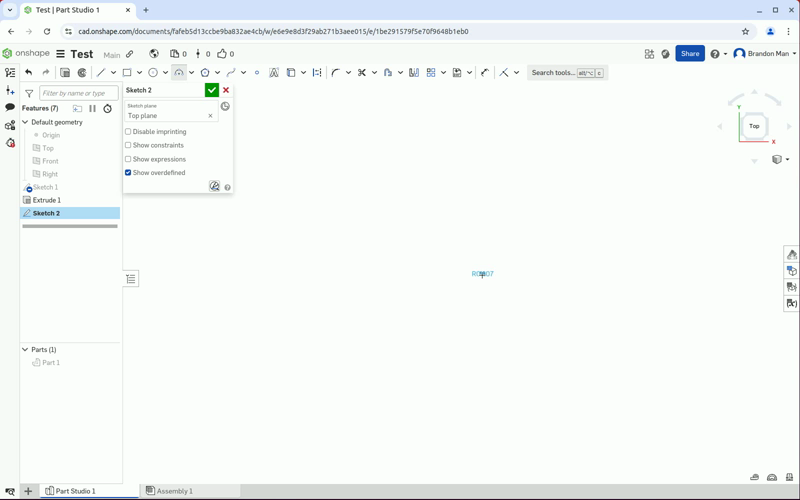
scroll(6)
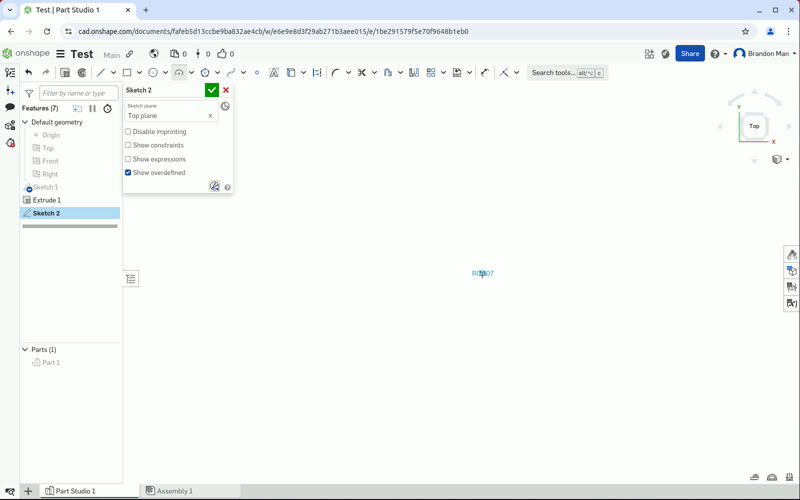
scroll(6)
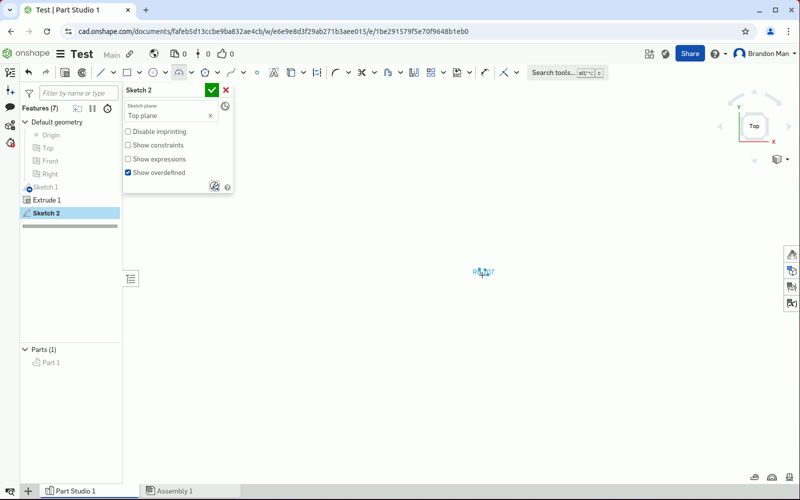
scroll(6)
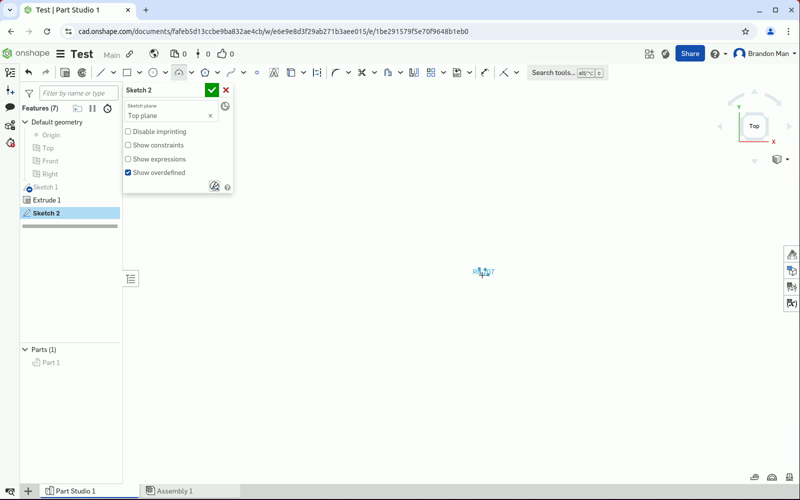
scroll(6)
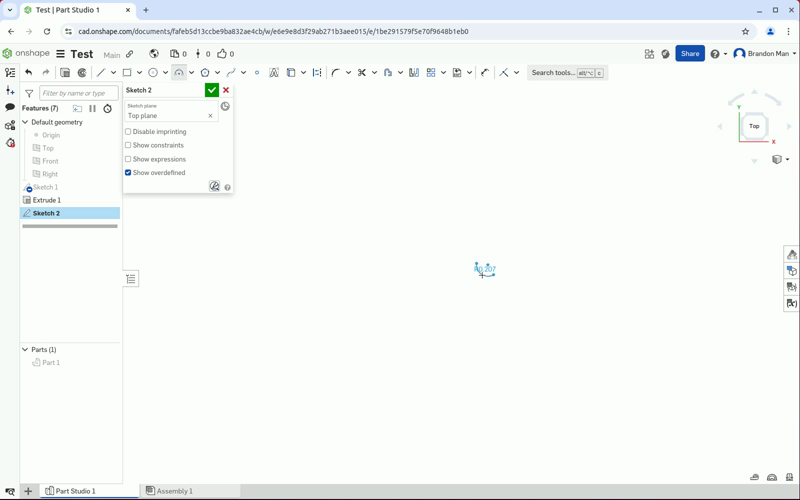
click(482, 274)
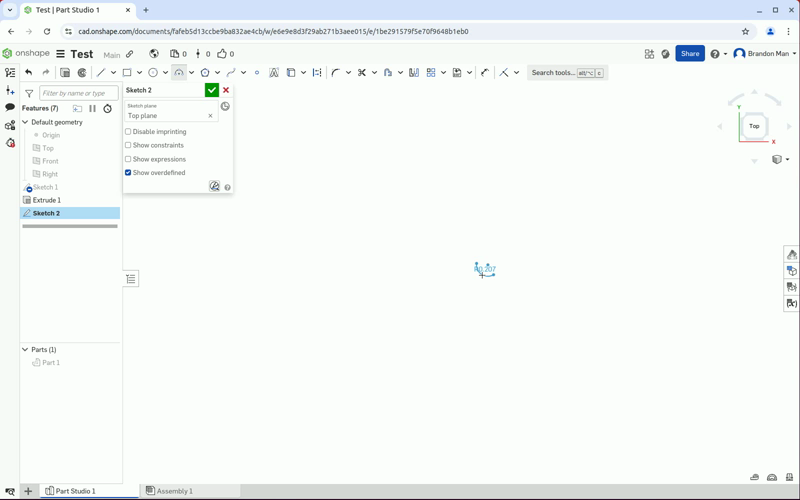
scroll(-6)
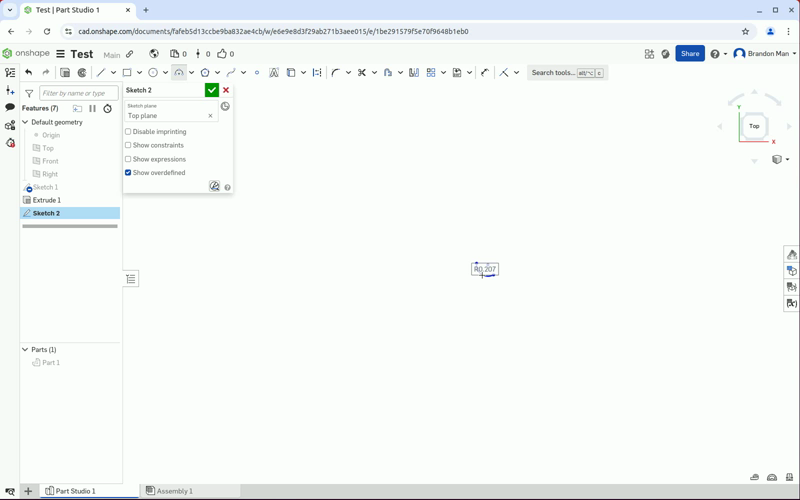
scroll(-6)
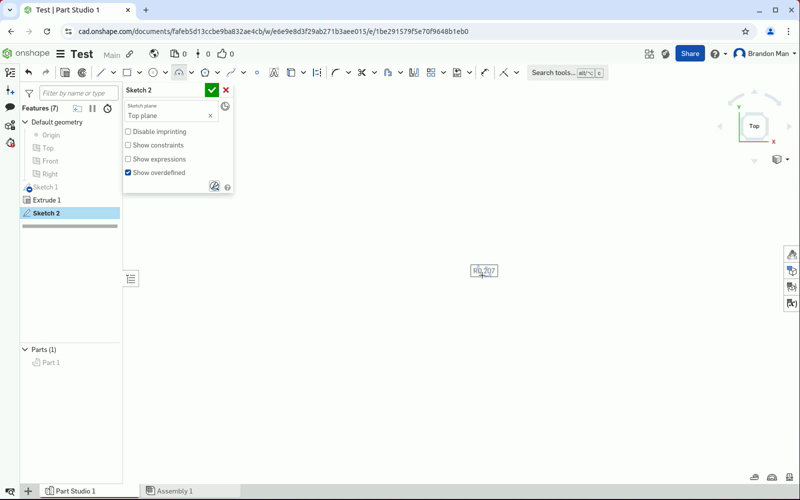
scroll(-6)
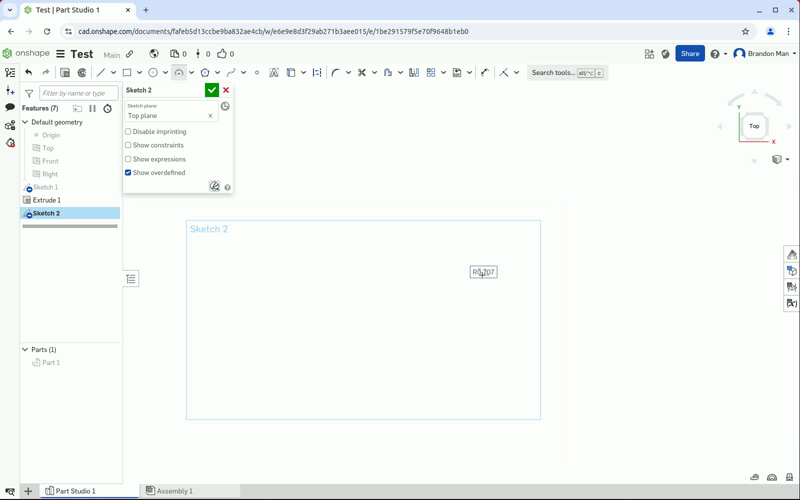
scroll(-6)
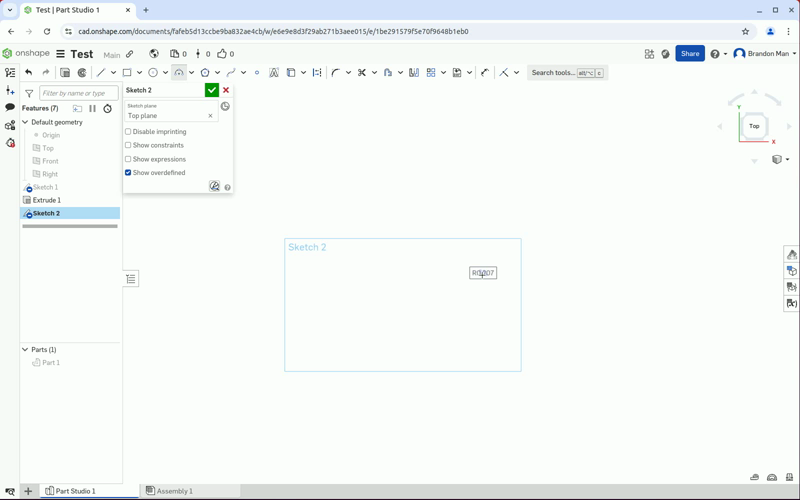
scroll(-6)
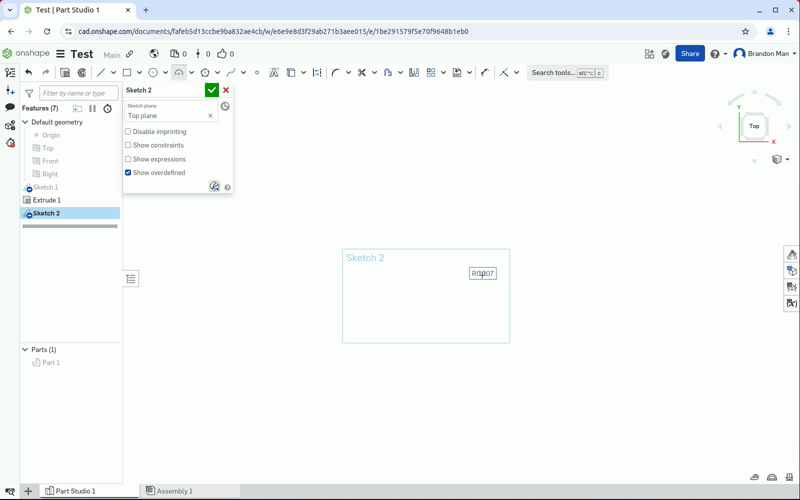
scroll(-6)
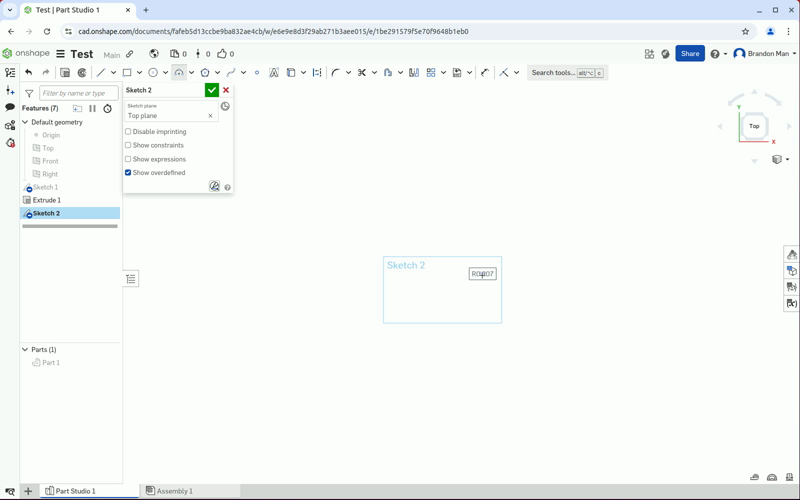
scroll(-6)
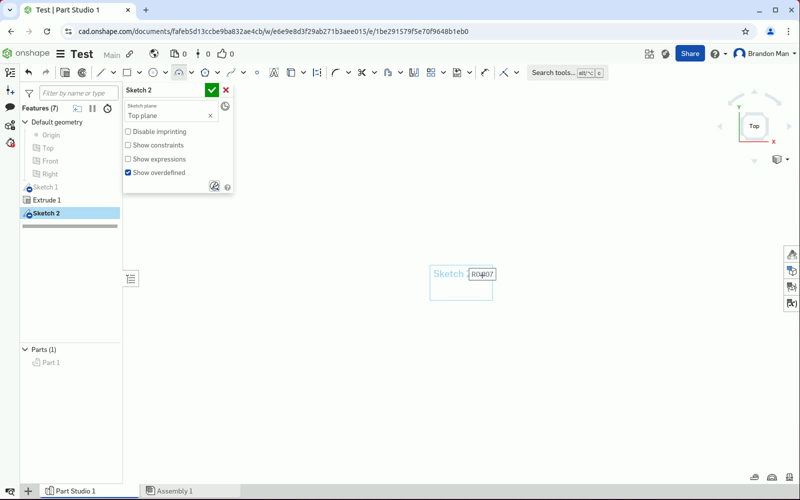
key_up(shift)
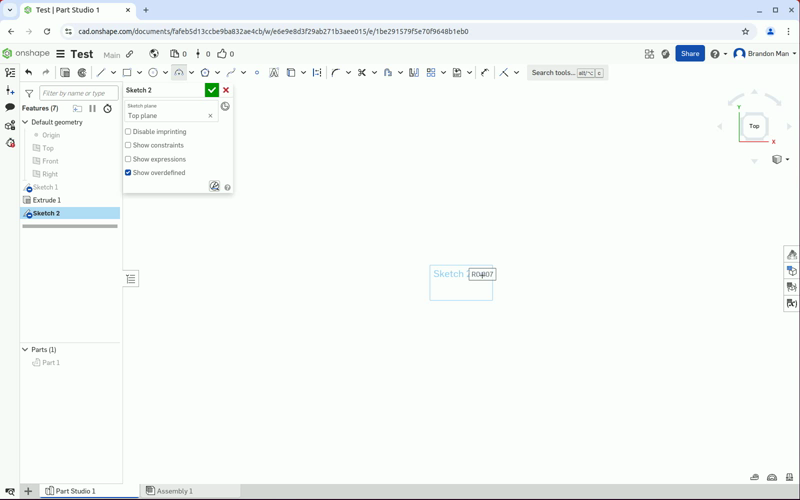
key(esc)
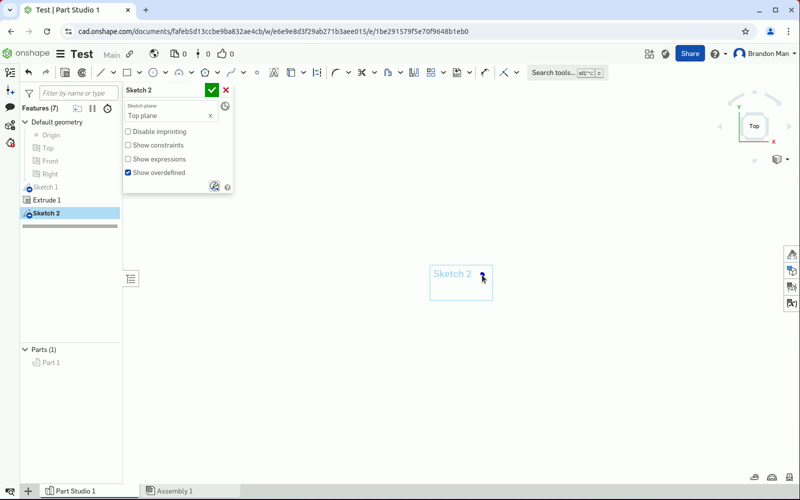
key(l)
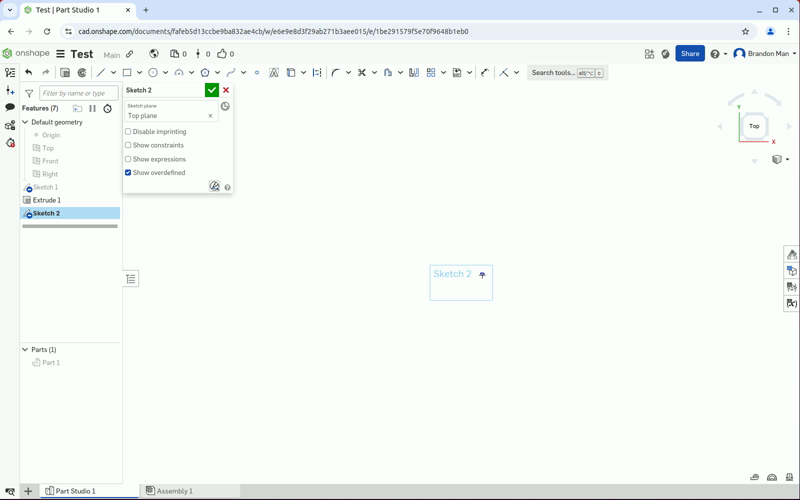
mouse_move(483, 274)
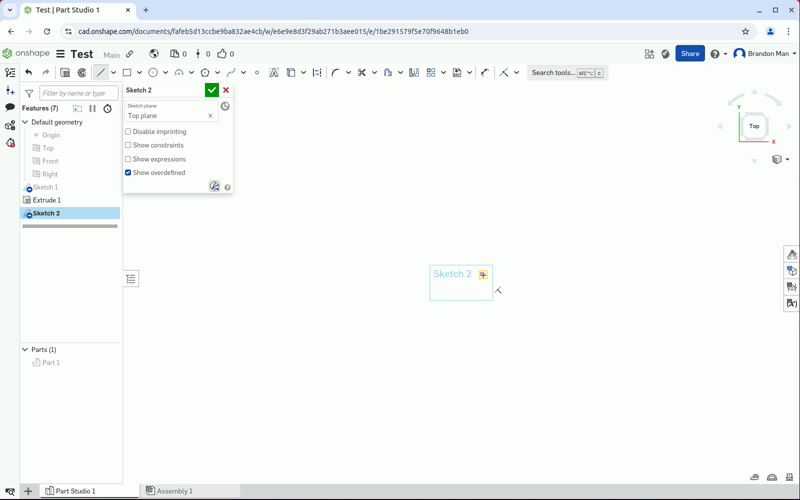
scroll(6)
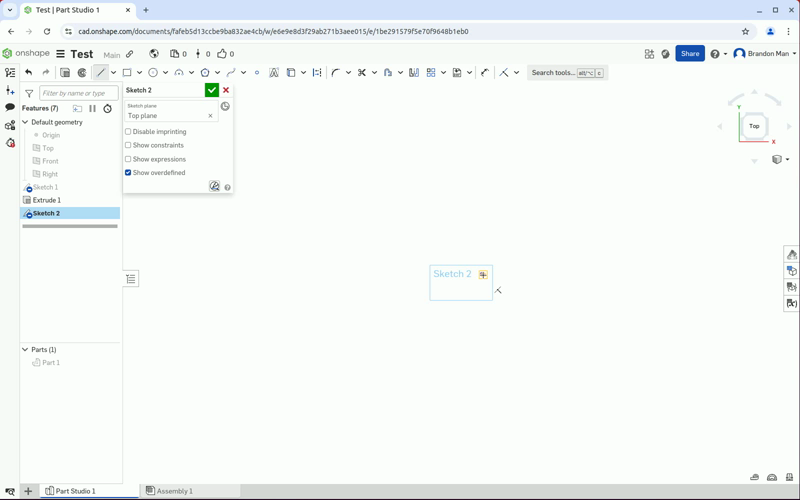
scroll(6)
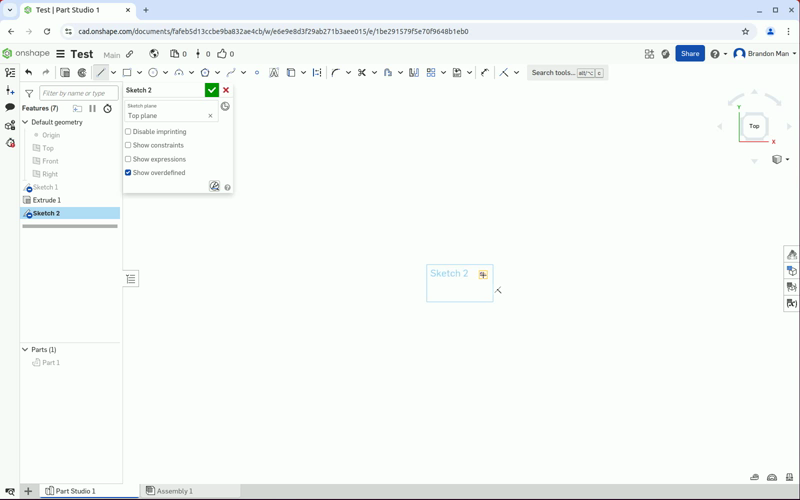
scroll(6)
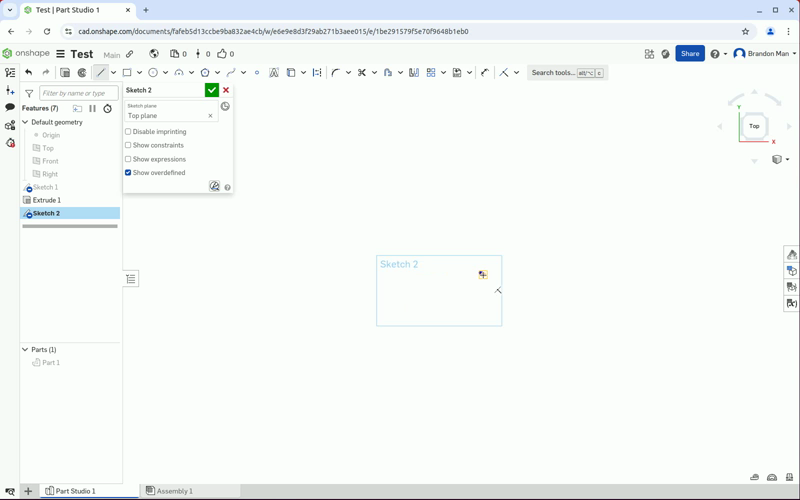
scroll(6)
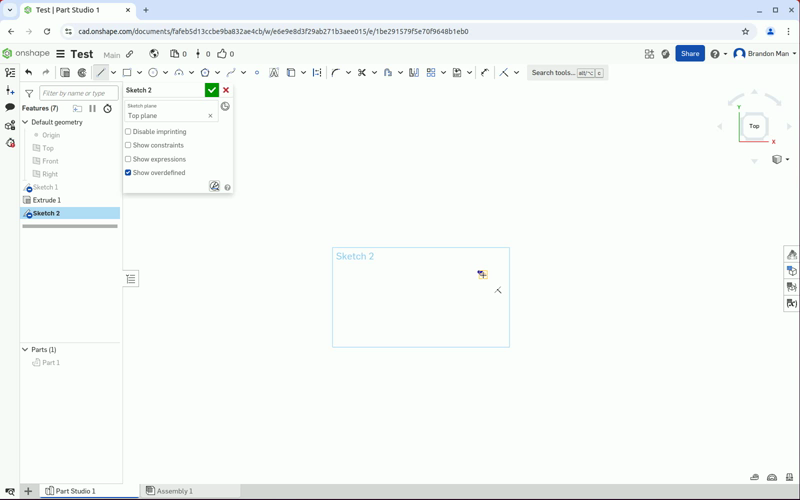
scroll(6)
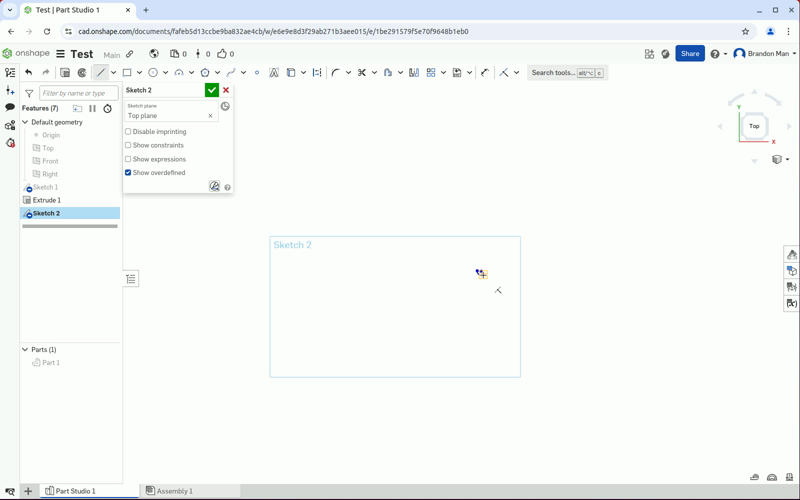
scroll(6)
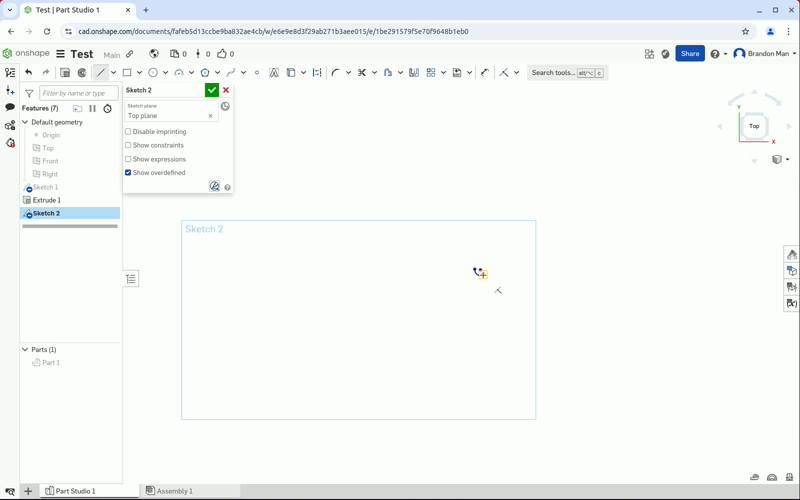
scroll(6)
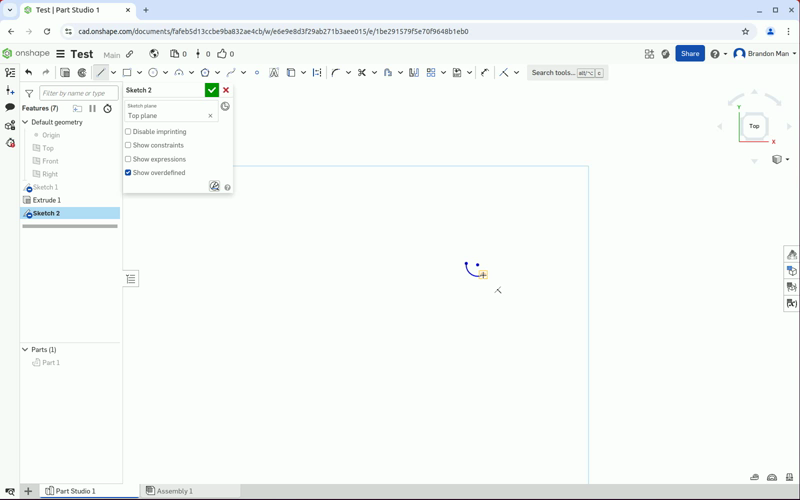
click(483, 274)
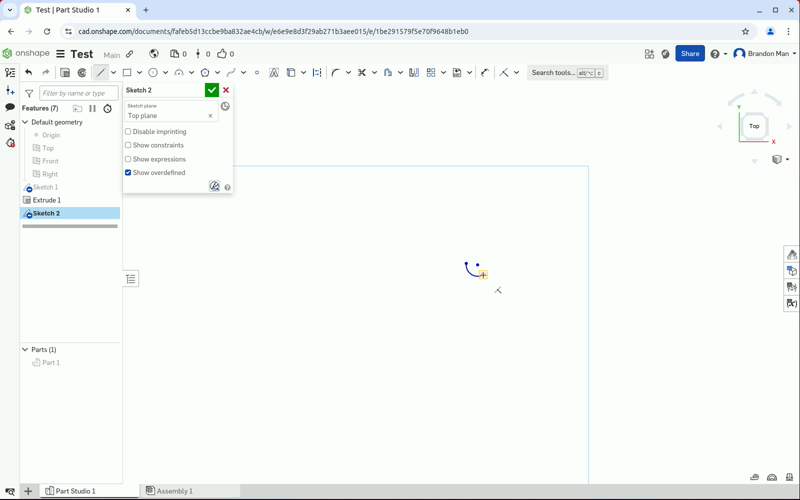
scroll(-6)
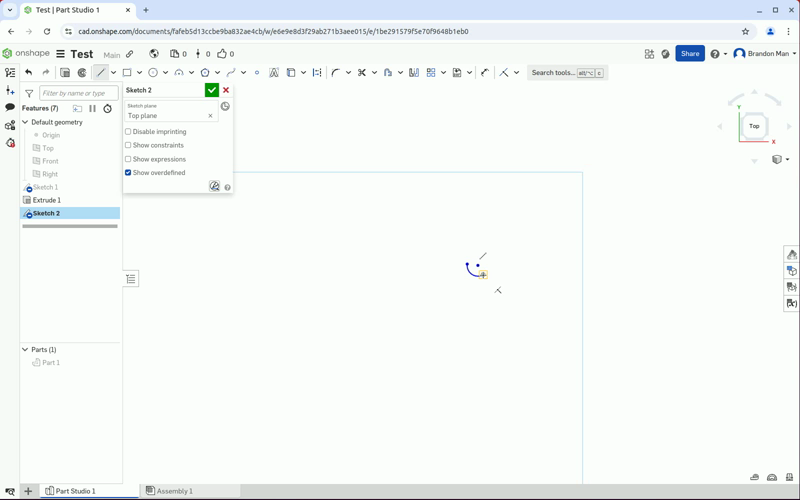
scroll(-6)
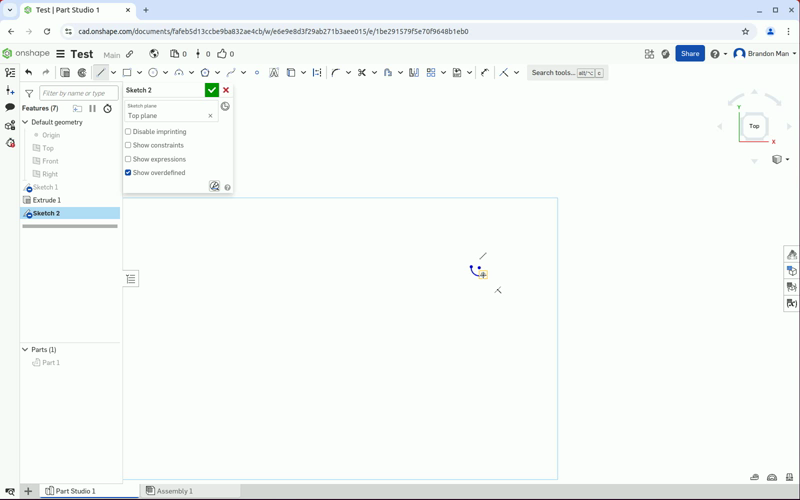
scroll(-6)
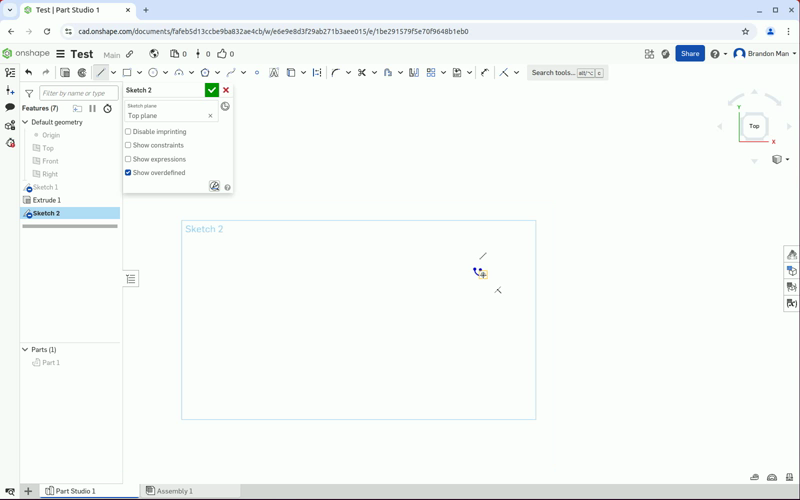
scroll(-6)
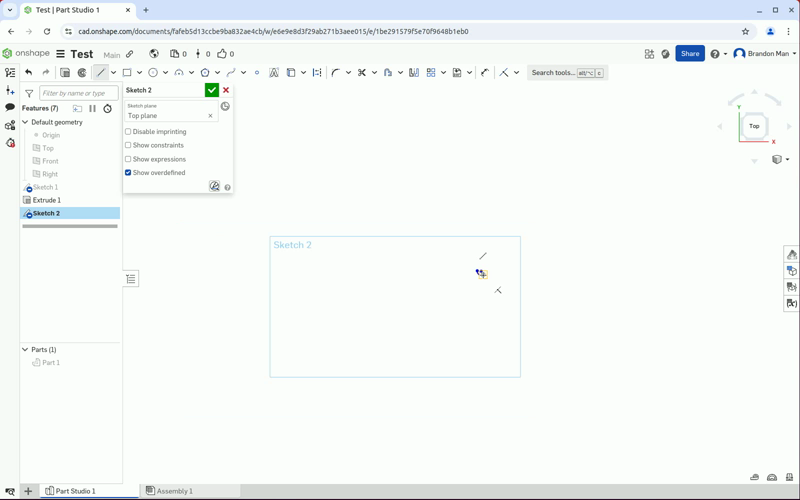
scroll(-6)
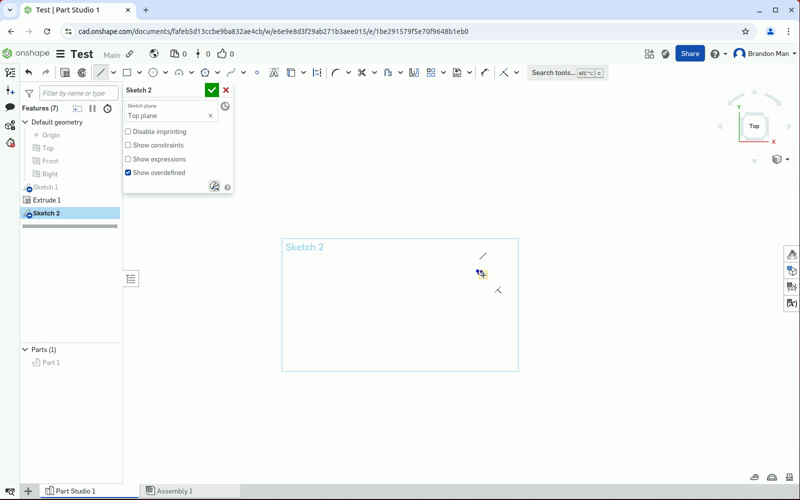
scroll(-6)
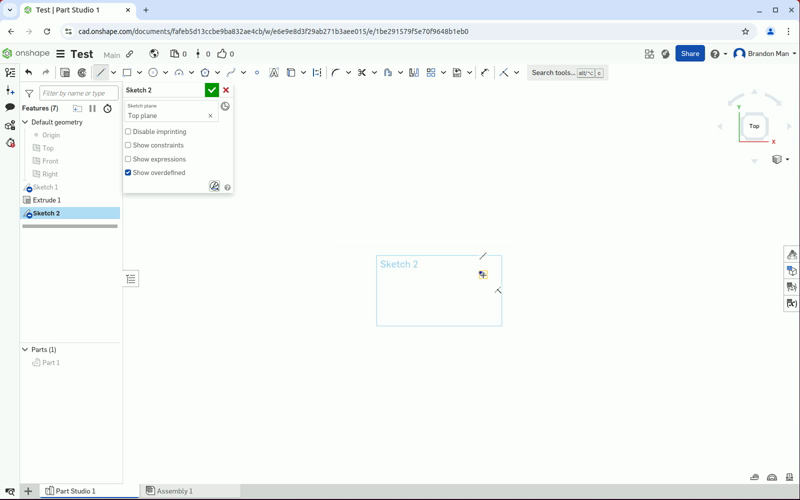
scroll(-6)
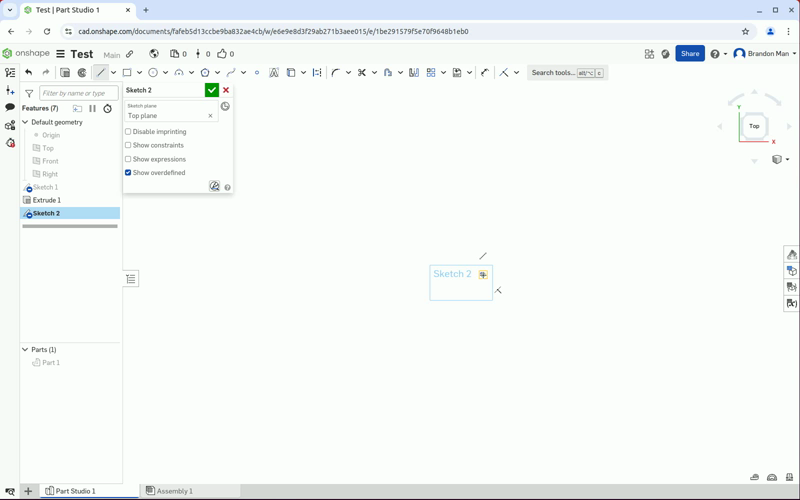
key_down(shift)
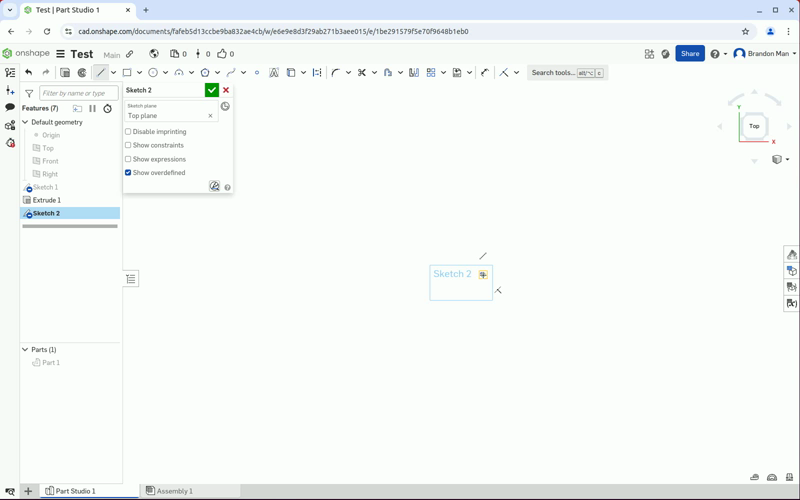
mouse_move(513, 274)
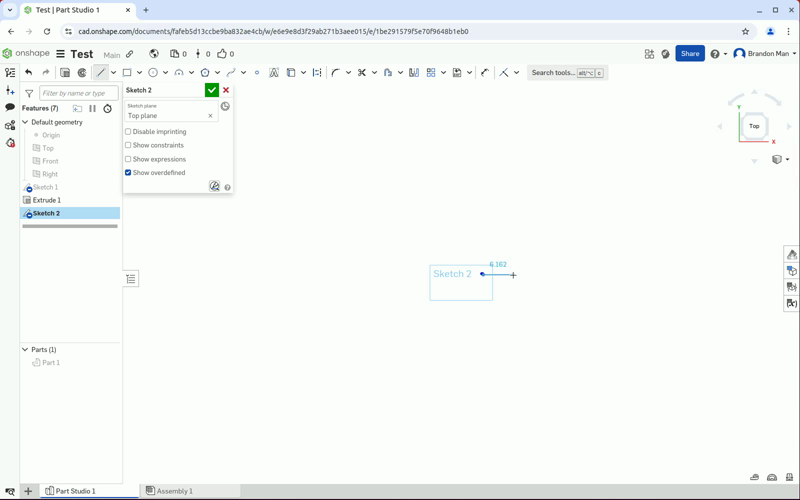
mouse_move(535, 274)
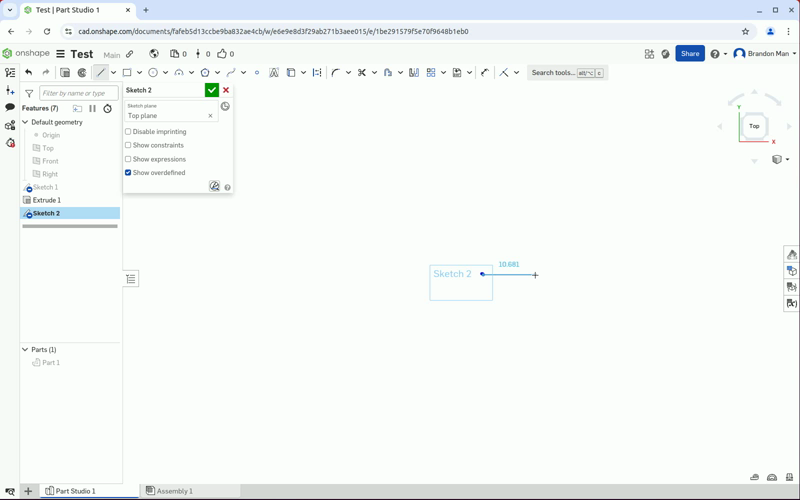
click(535, 274)
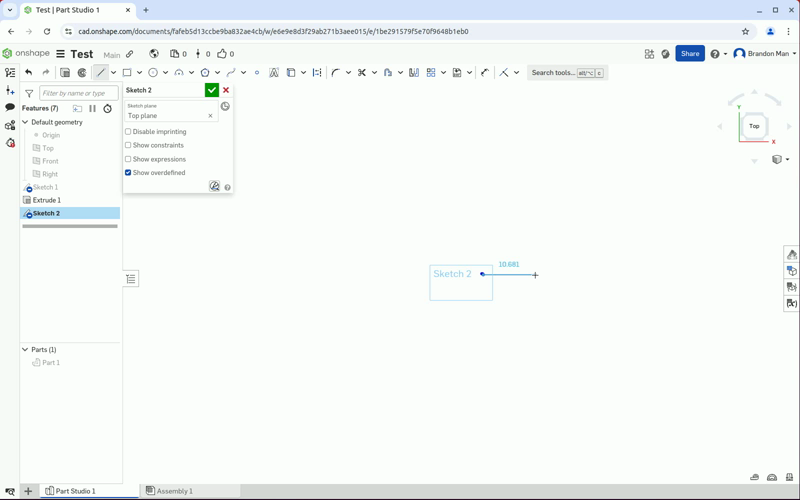
key_up(shift)
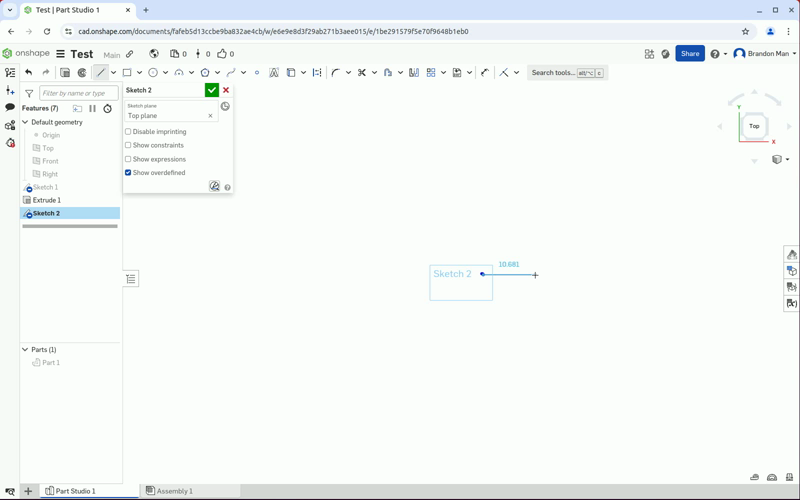
key(esc)
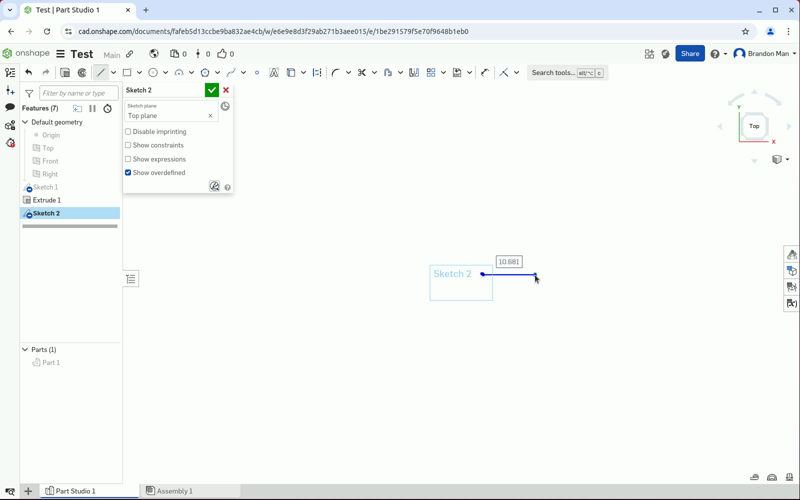
key(a)
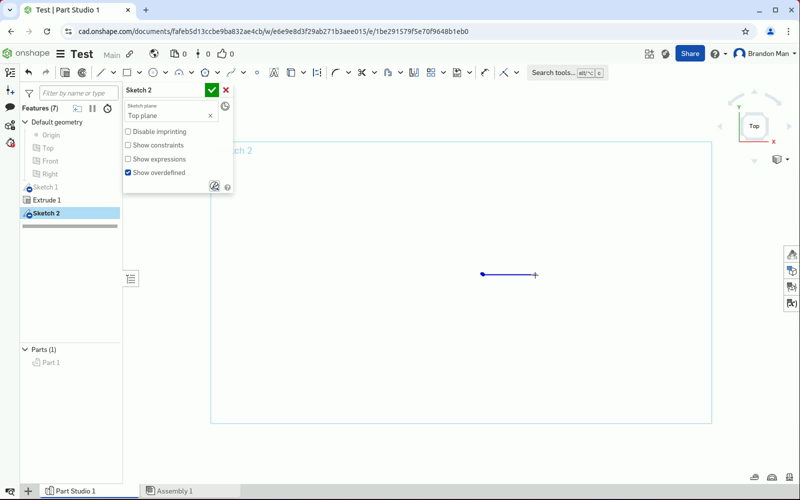
mouse_move(535, 274)
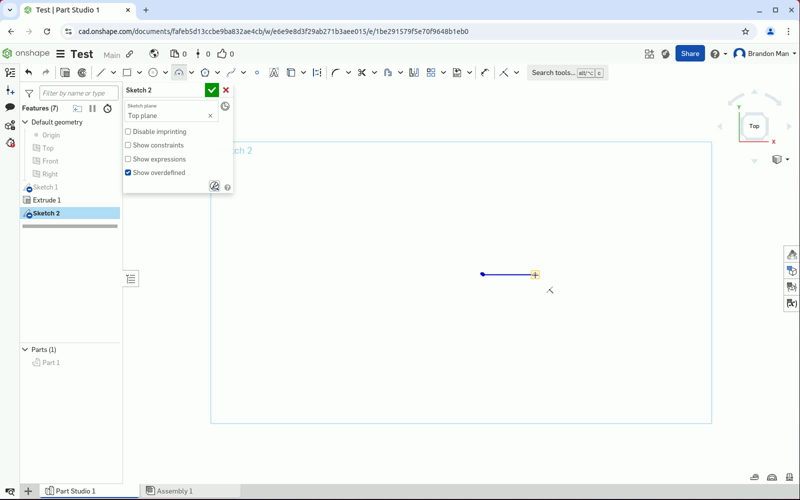
click(535, 274)
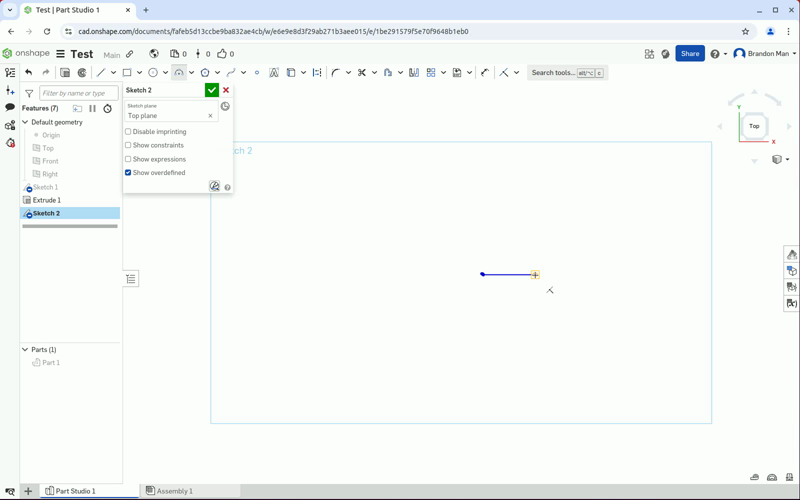
key_down(shift)
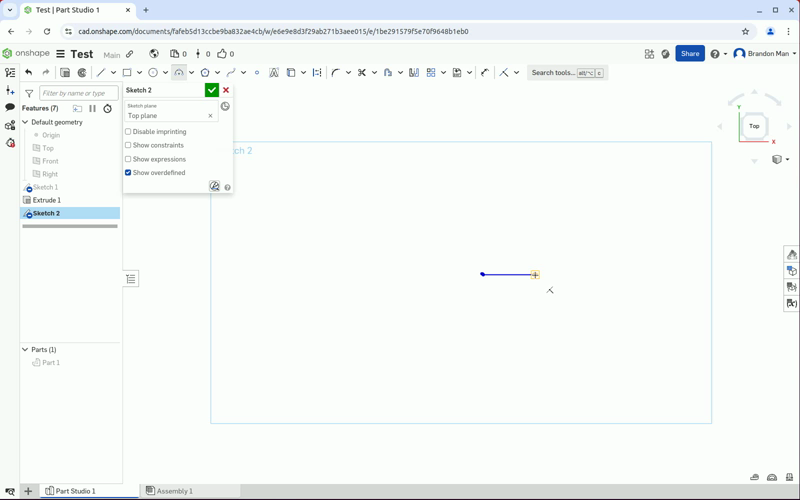
mouse_move(536, 273)
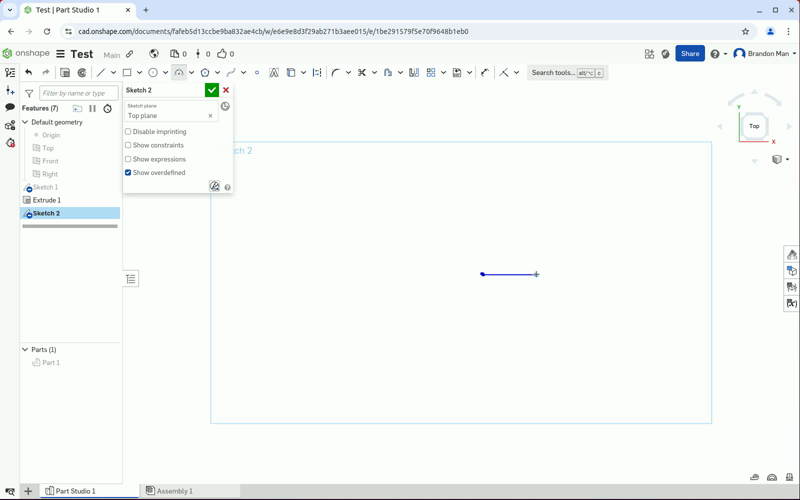
scroll(6)
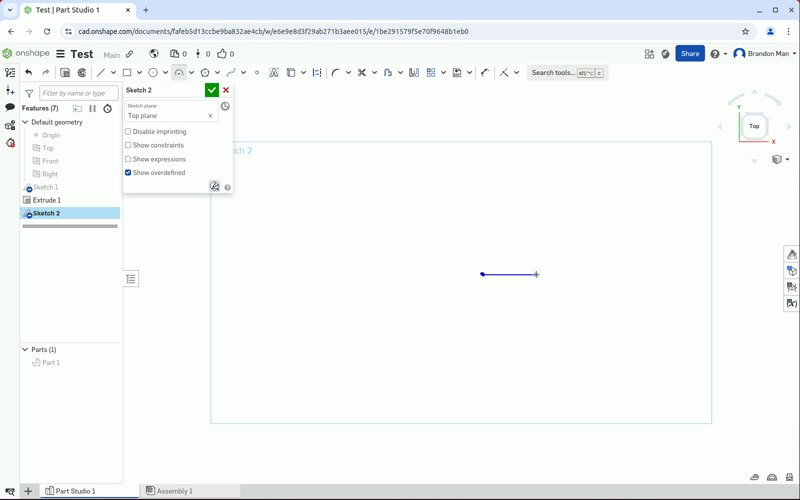
scroll(6)
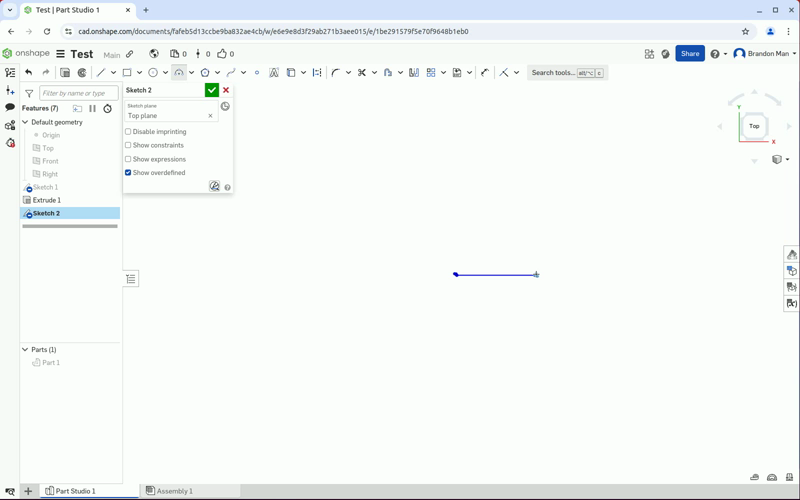
scroll(6)
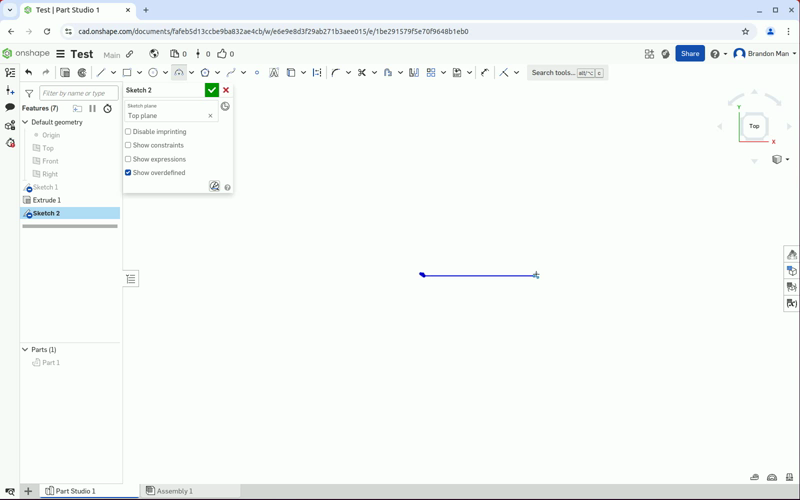
scroll(6)
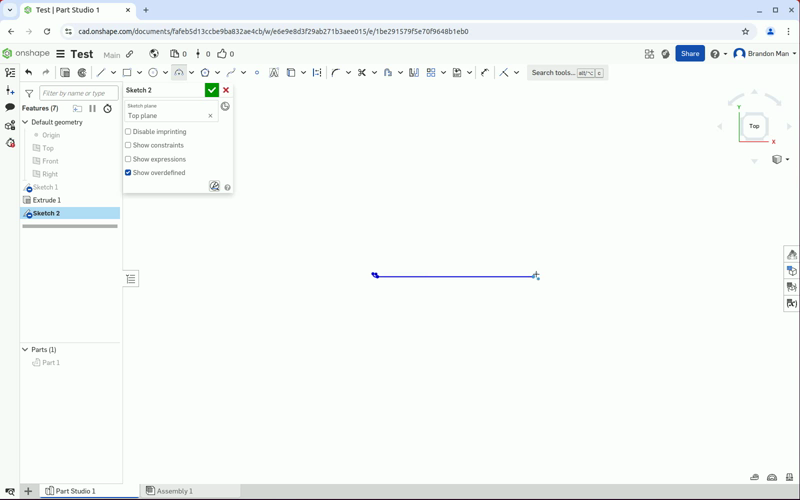
scroll(6)
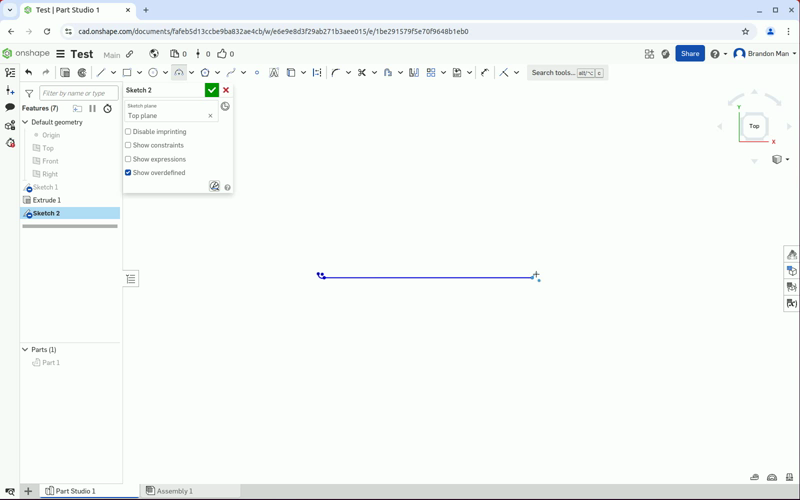
scroll(6)
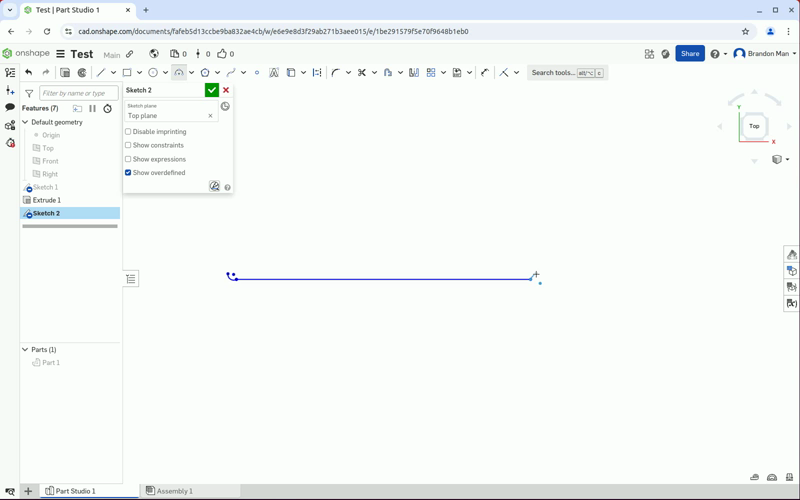
scroll(6)
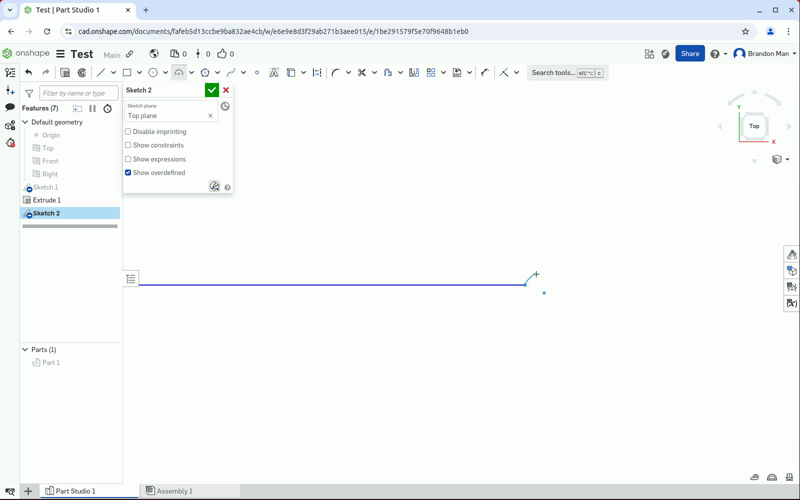
click(536, 273)
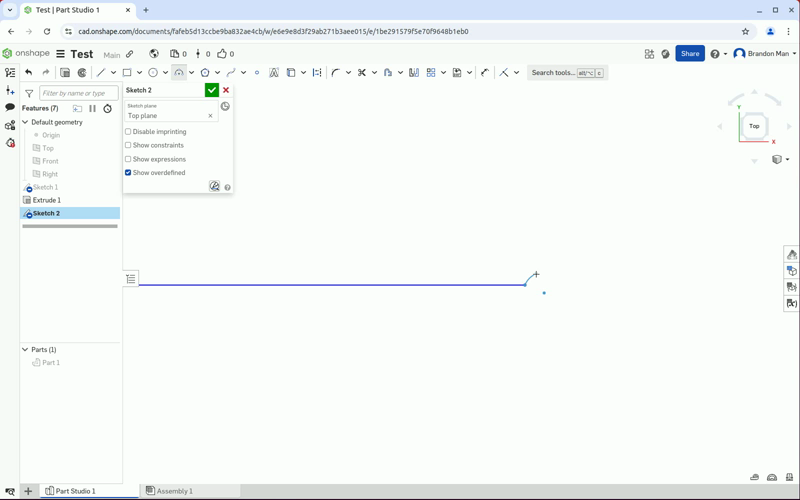
scroll(-6)
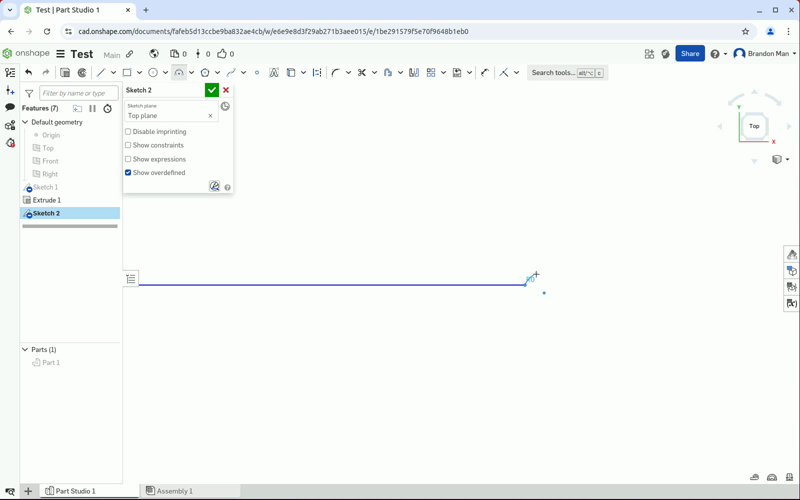
scroll(-6)
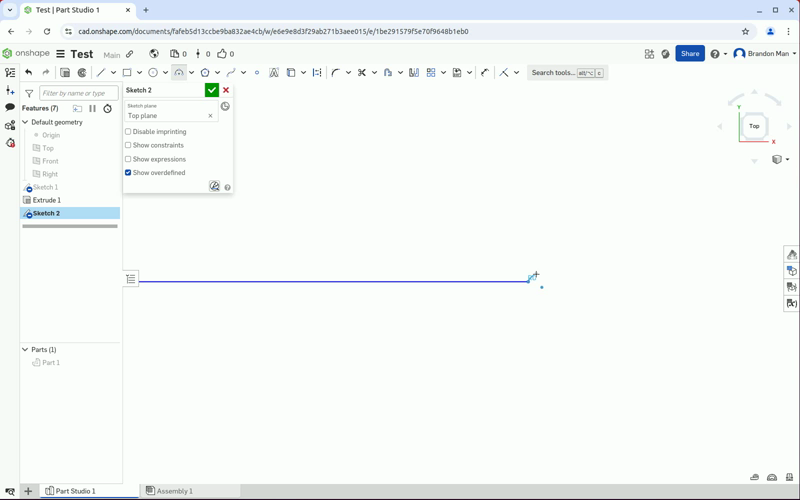
scroll(-6)
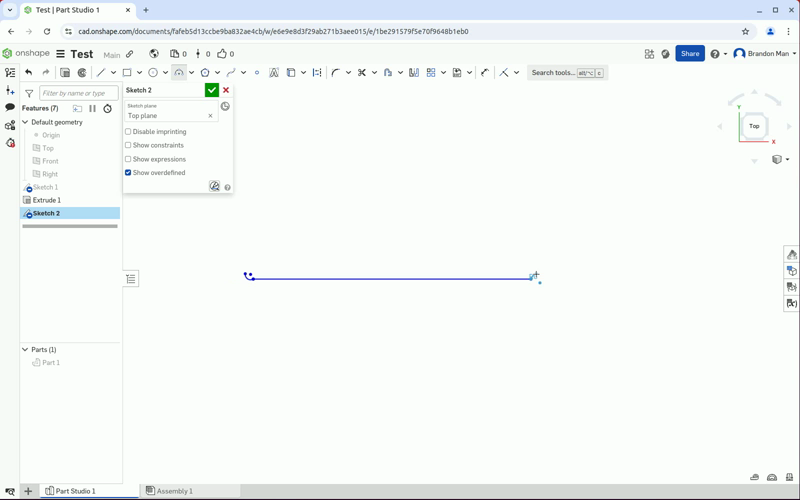
scroll(-6)
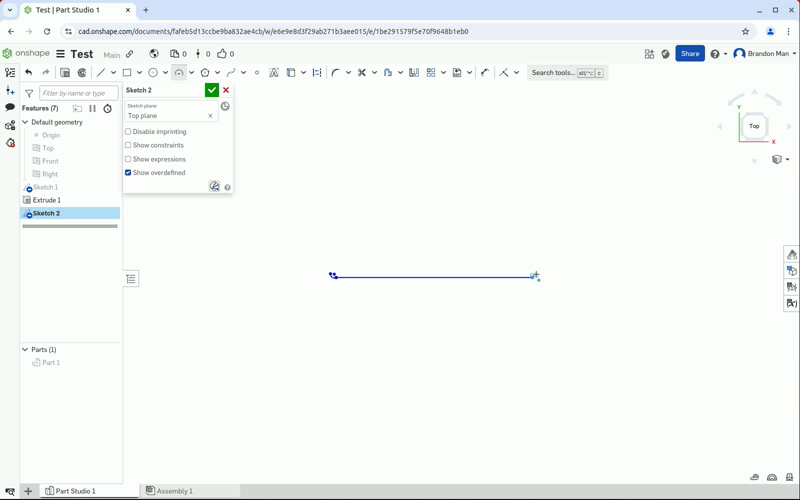
scroll(-6)
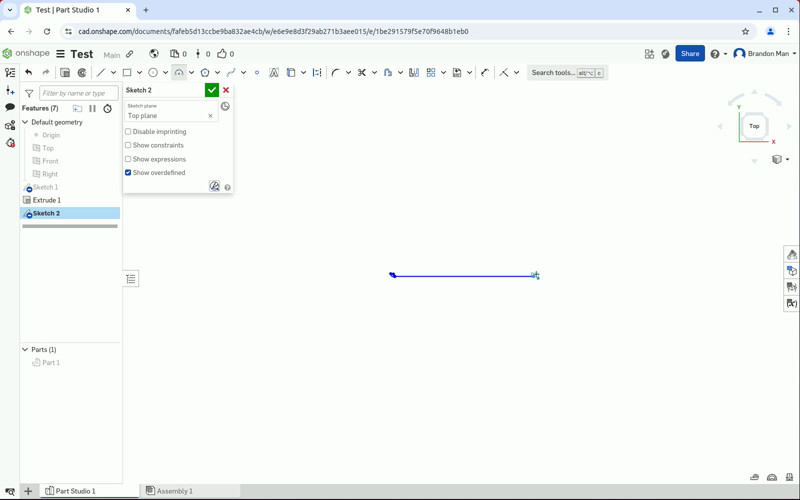
scroll(-6)
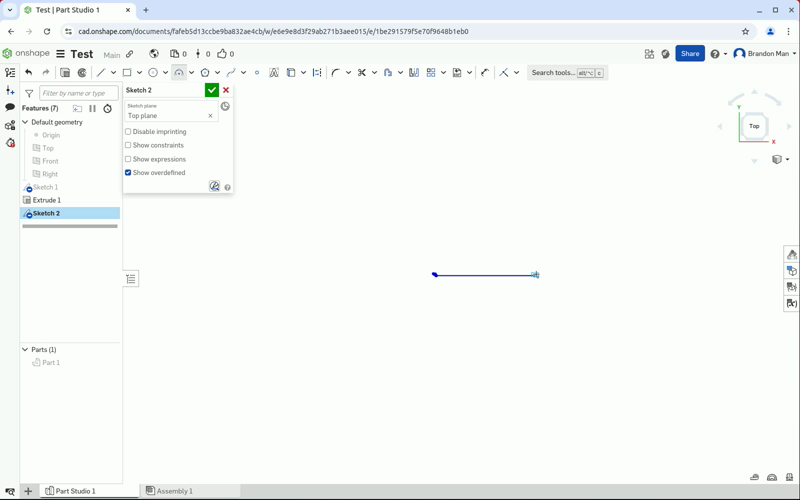
scroll(-6)
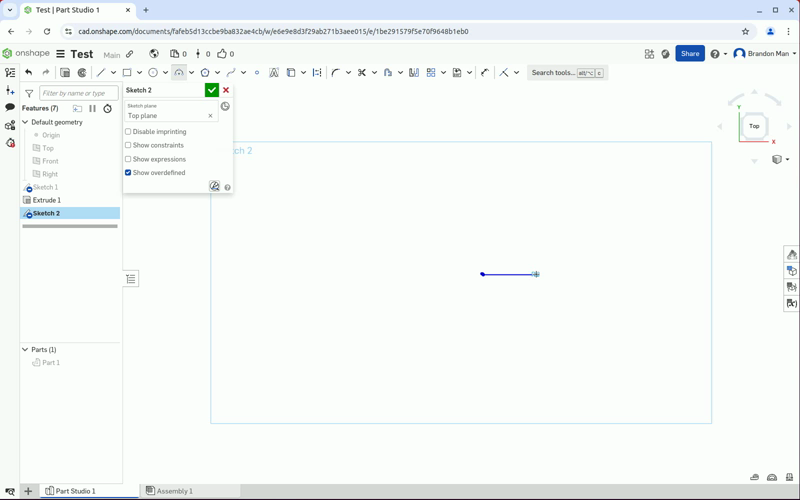
mouse_move(536, 274)
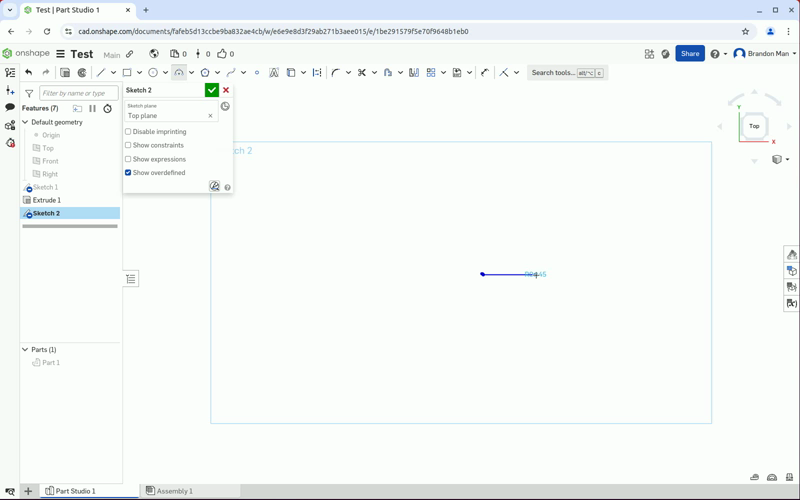
scroll(6)
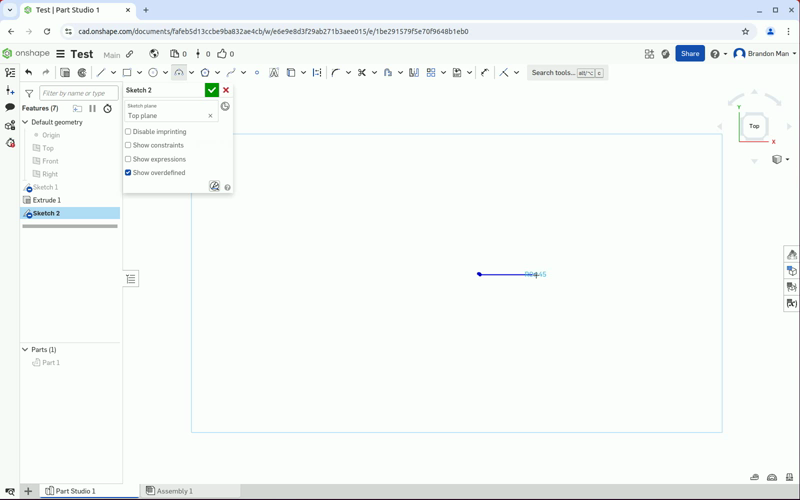
scroll(6)
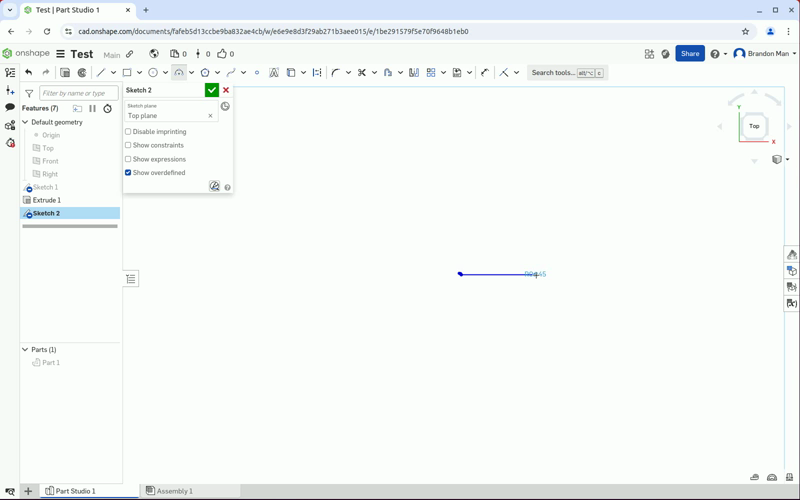
scroll(6)
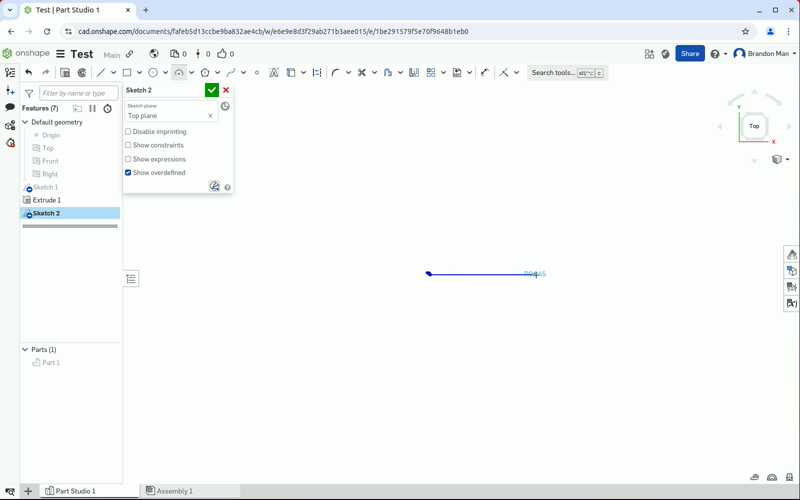
scroll(6)
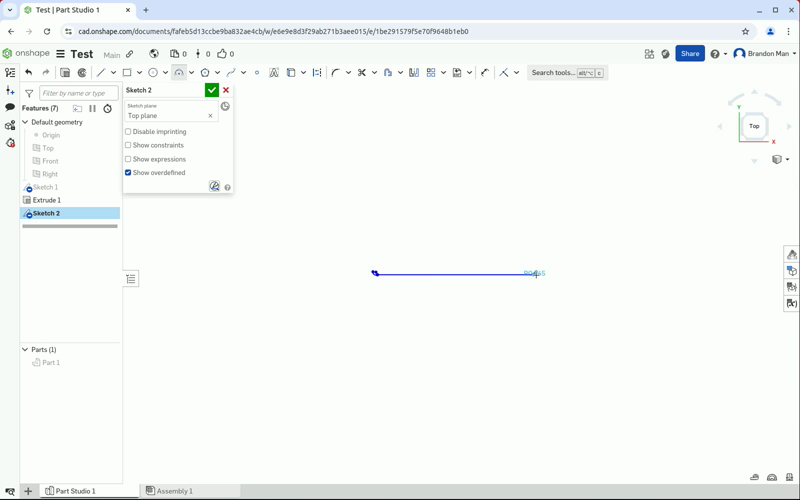
scroll(6)
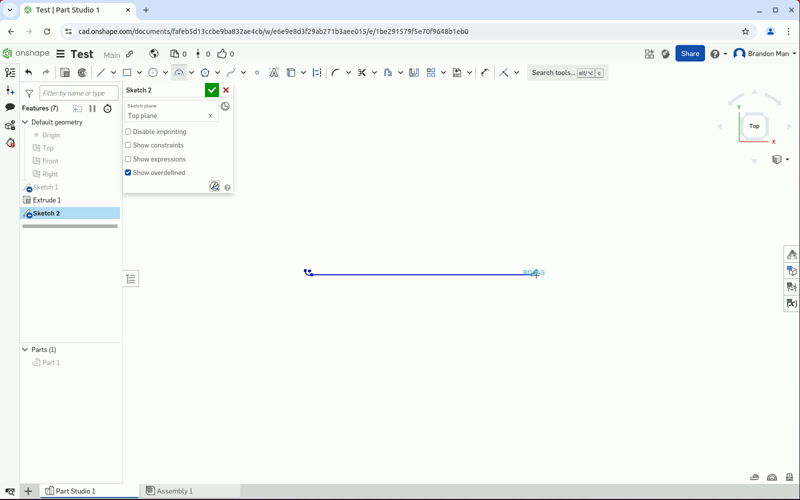
scroll(6)
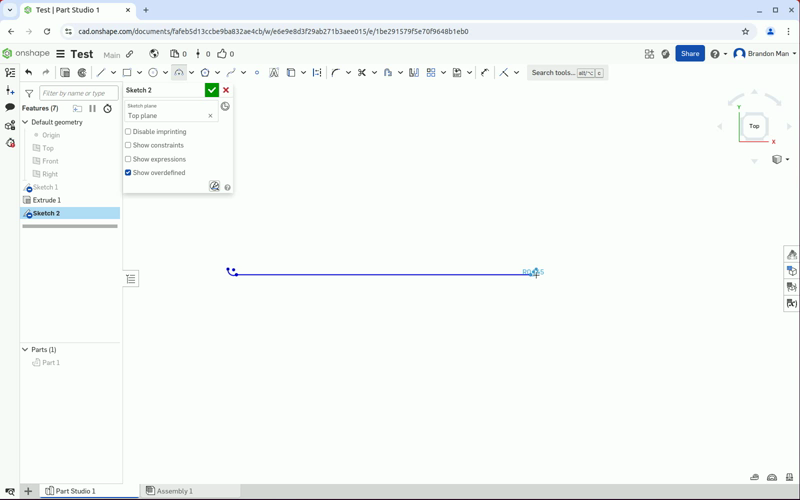
scroll(6)
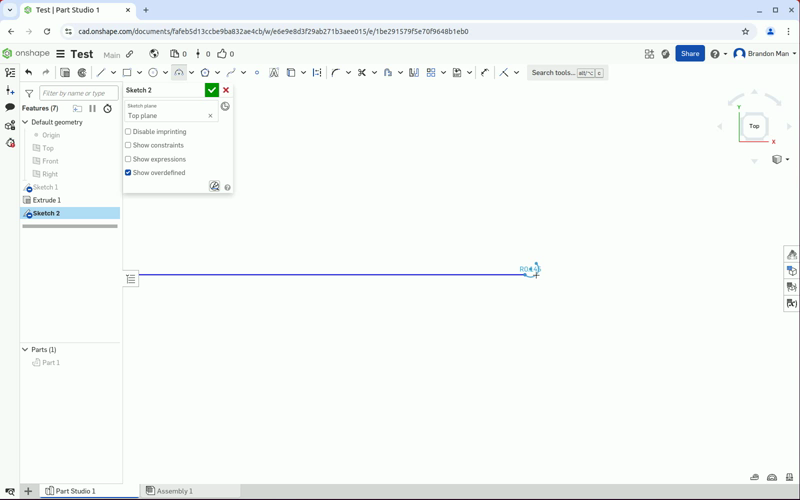
click(536, 274)
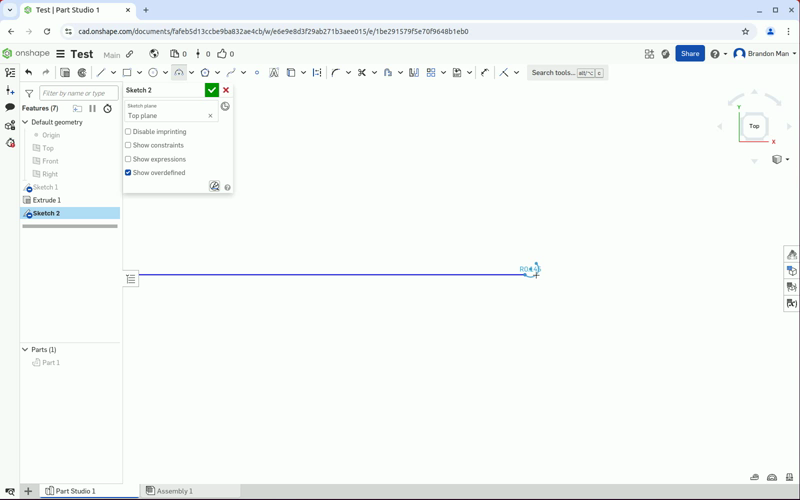
scroll(-6)
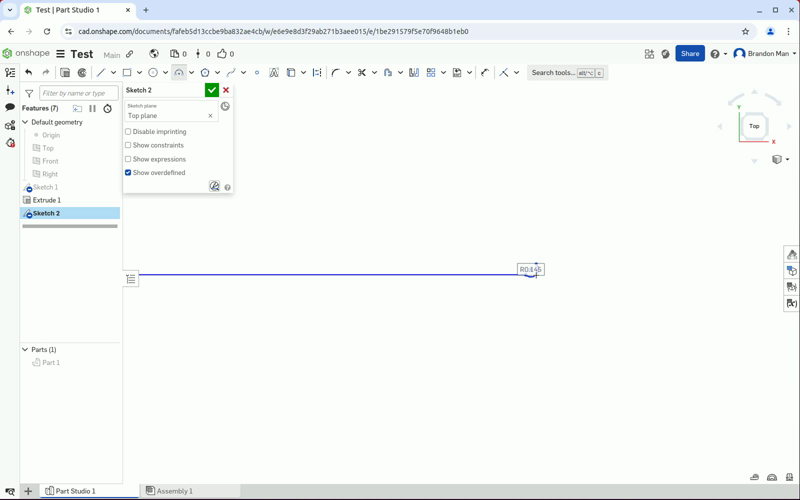
scroll(-6)
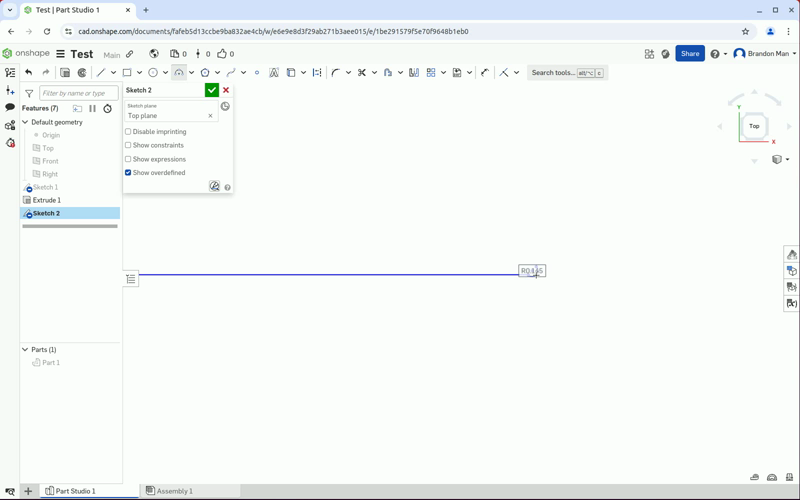
scroll(-6)
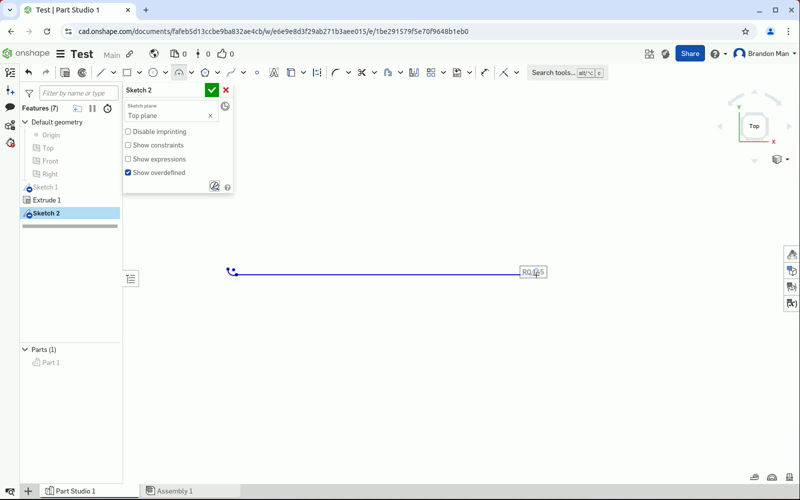
scroll(-6)
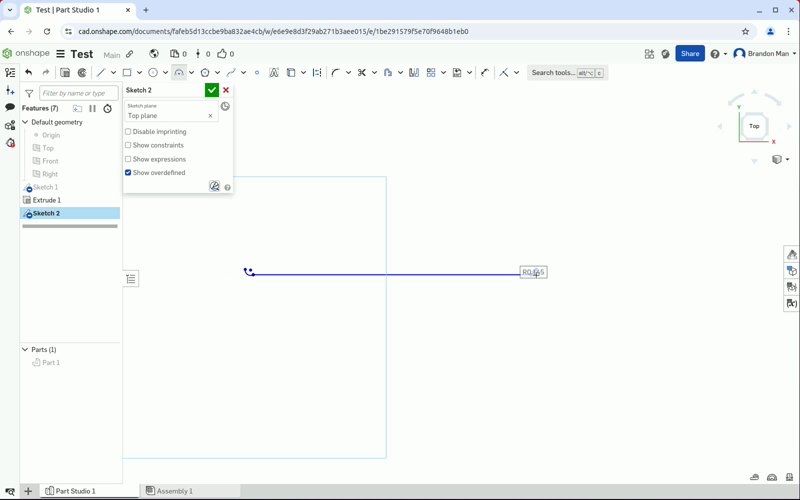
scroll(-6)
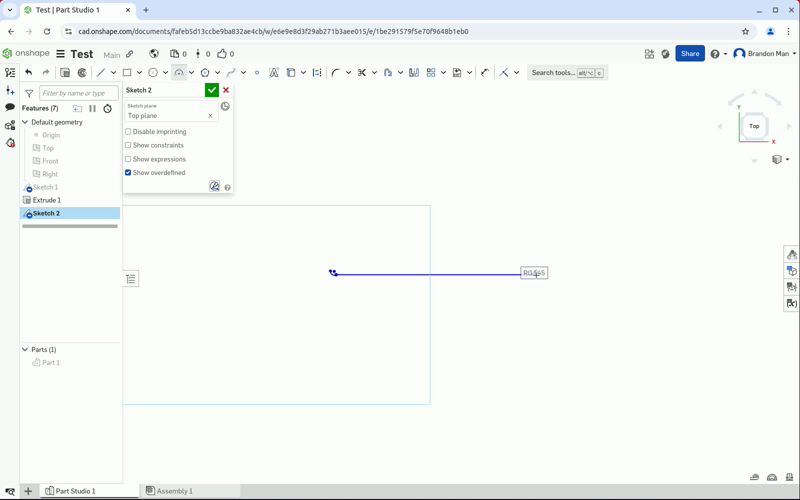
scroll(-6)
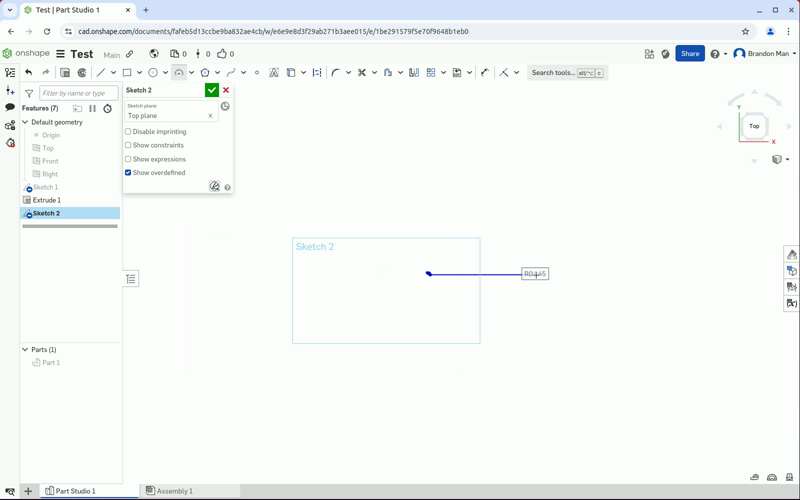
scroll(-6)
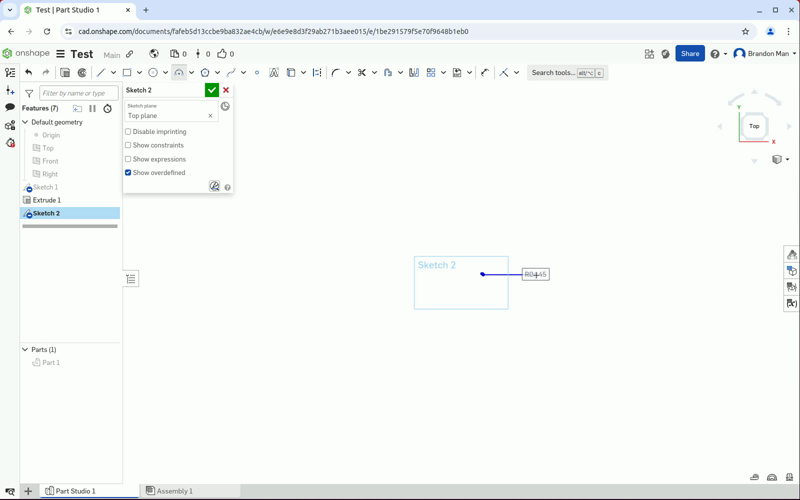
key_up(shift)
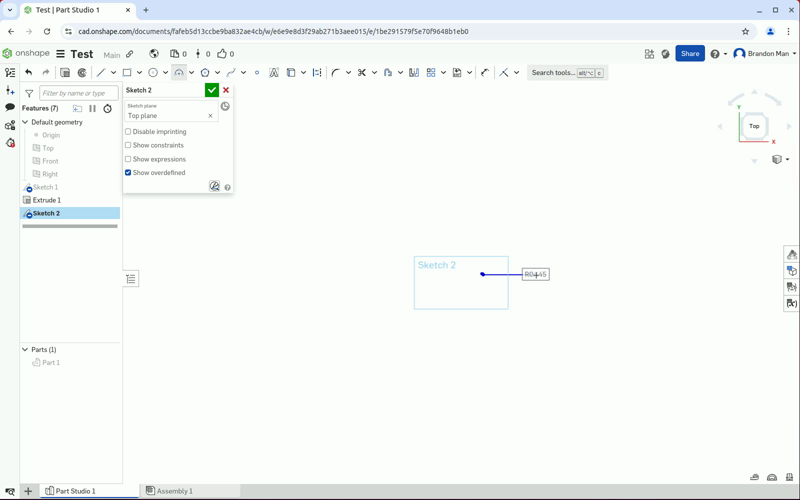
key(esc)
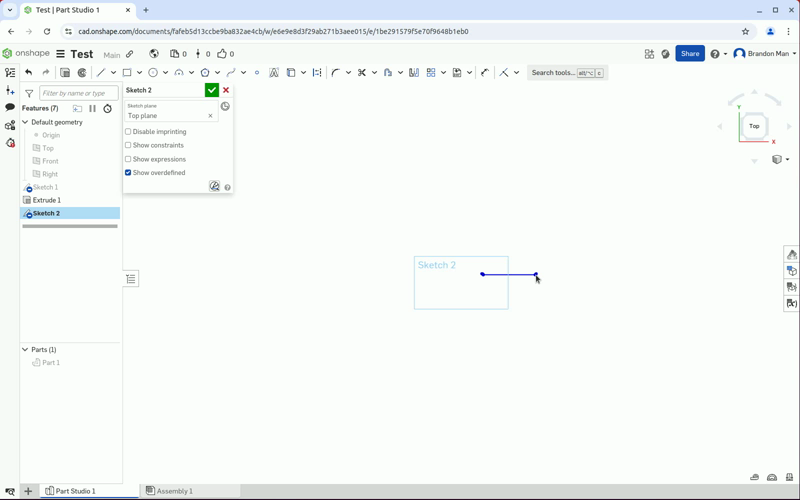
key(l)
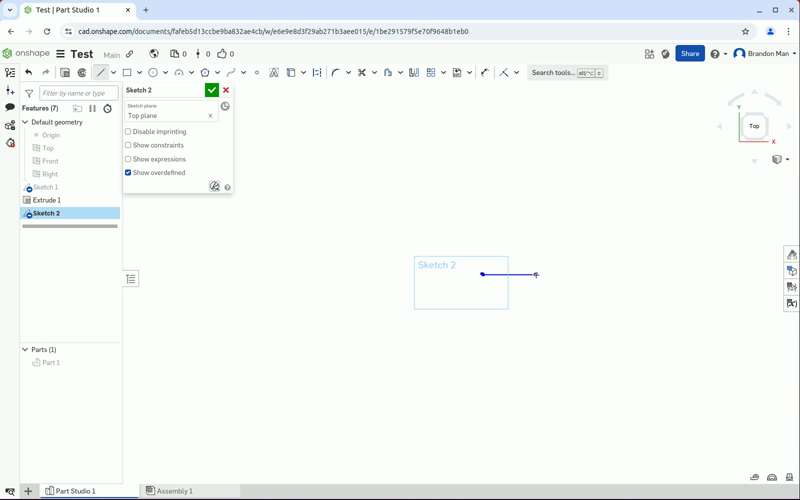
mouse_move(536, 273)
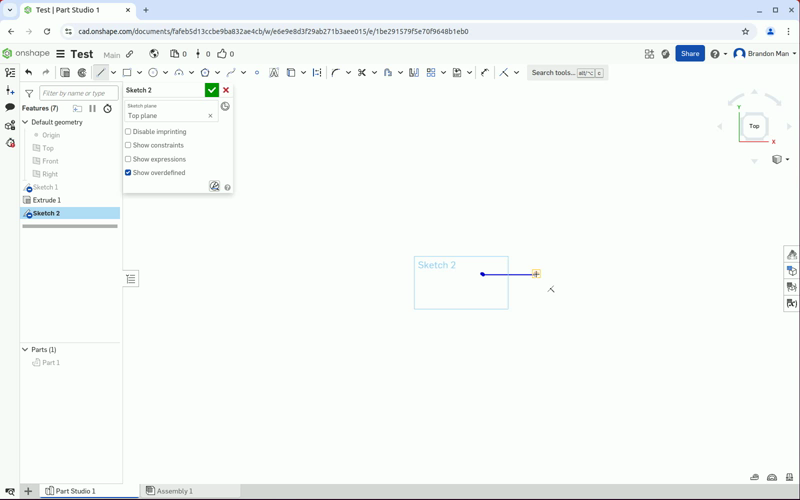
scroll(6)
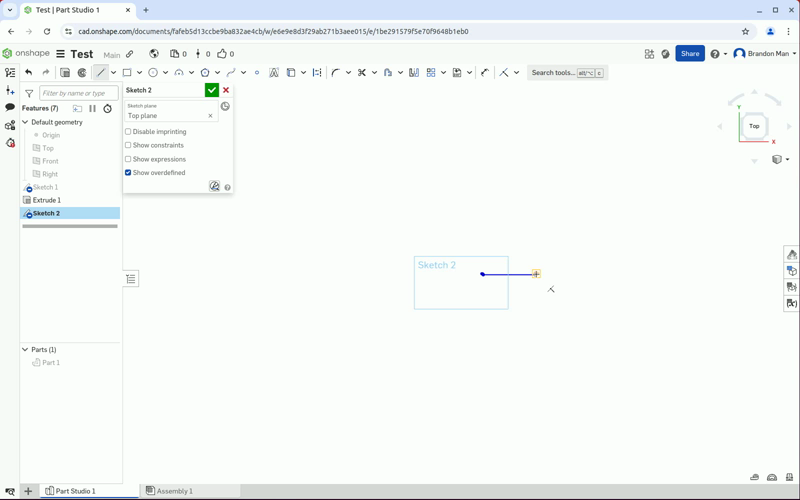
scroll(6)
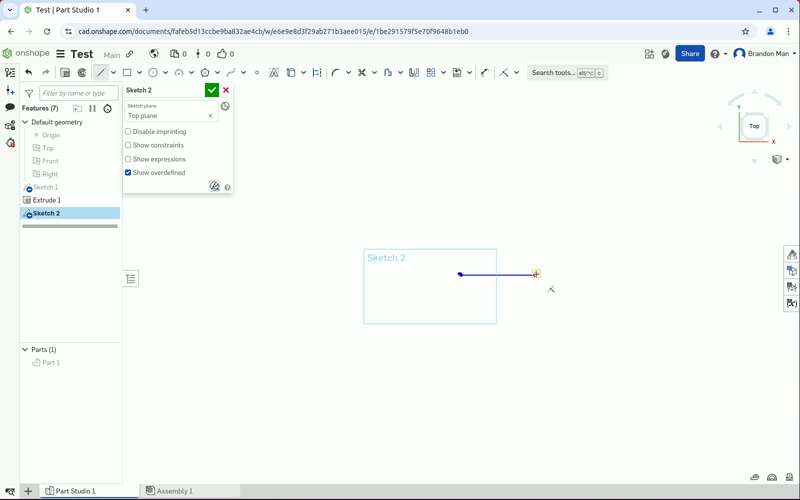
scroll(6)
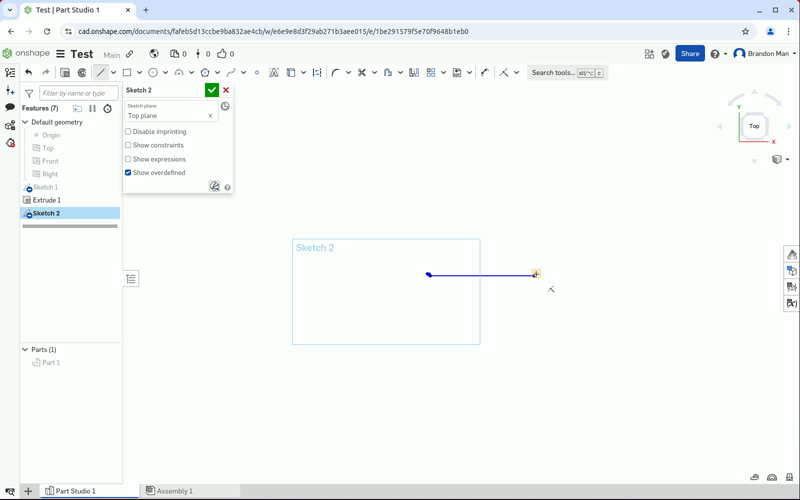
scroll(6)
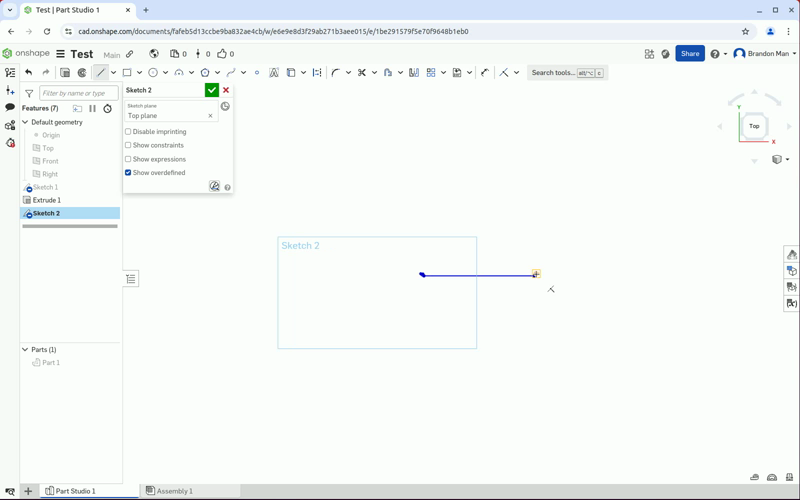
scroll(6)
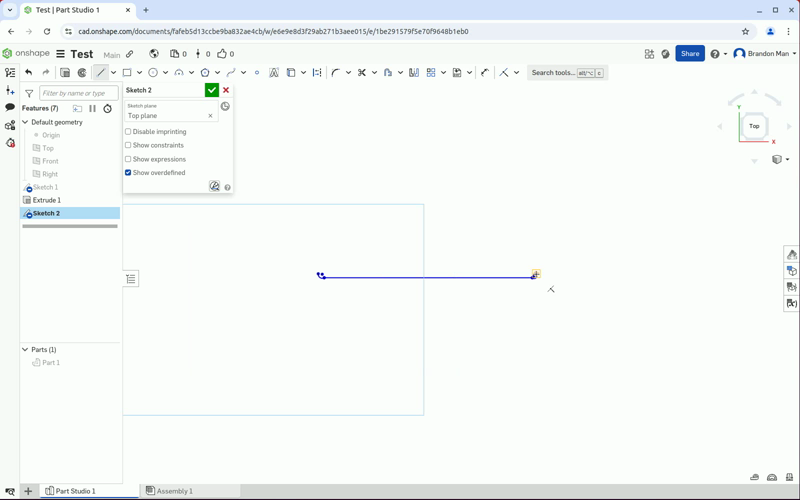
scroll(6)
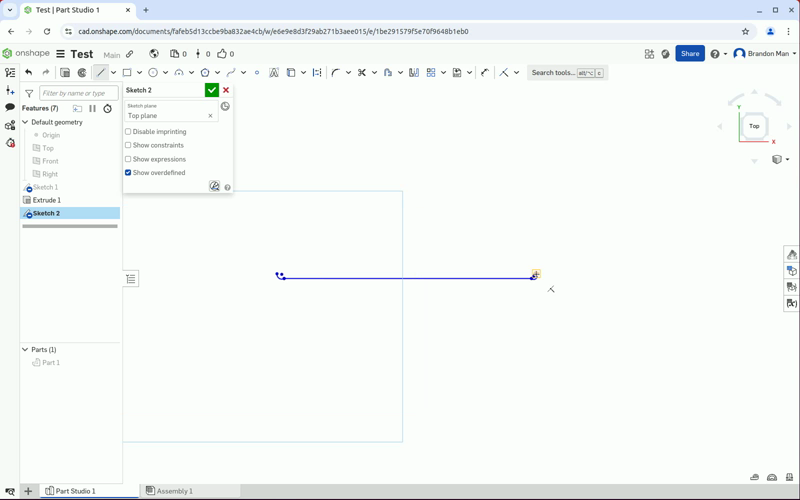
scroll(6)
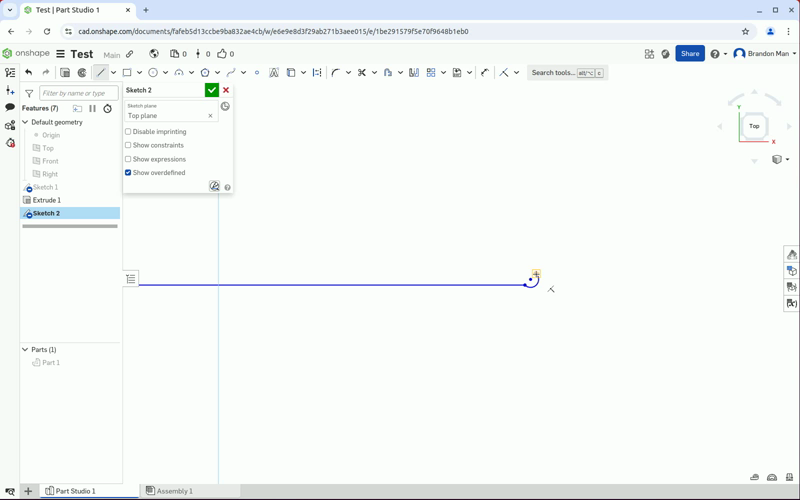
click(536, 273)
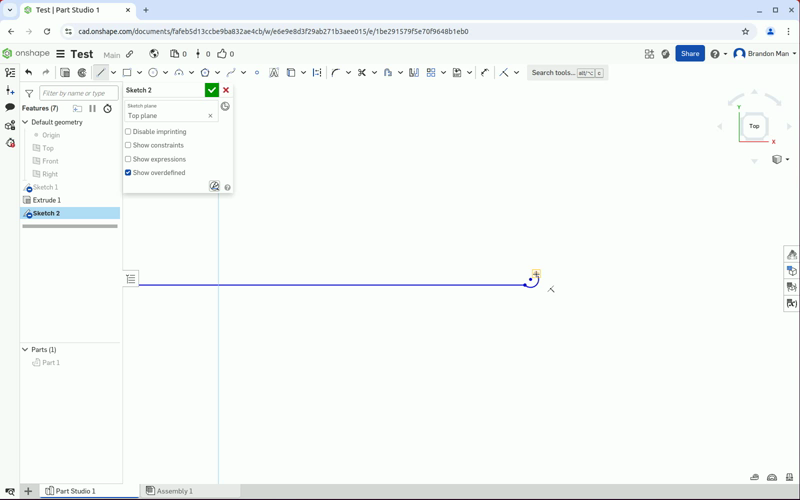
scroll(-6)
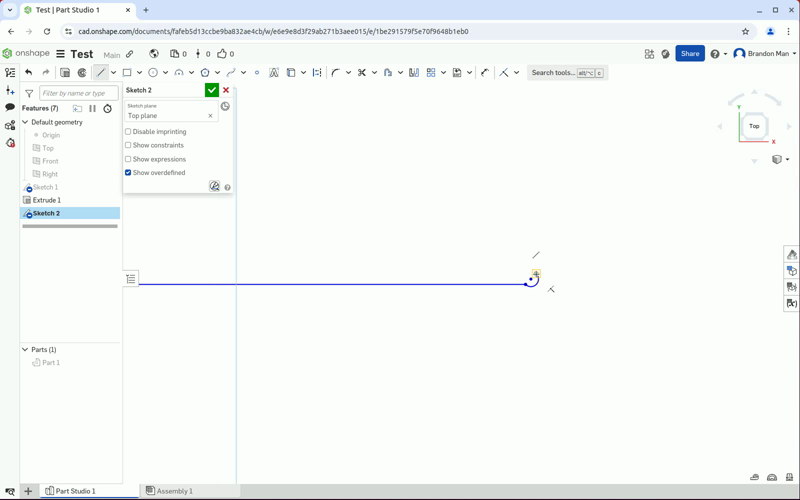
scroll(-6)
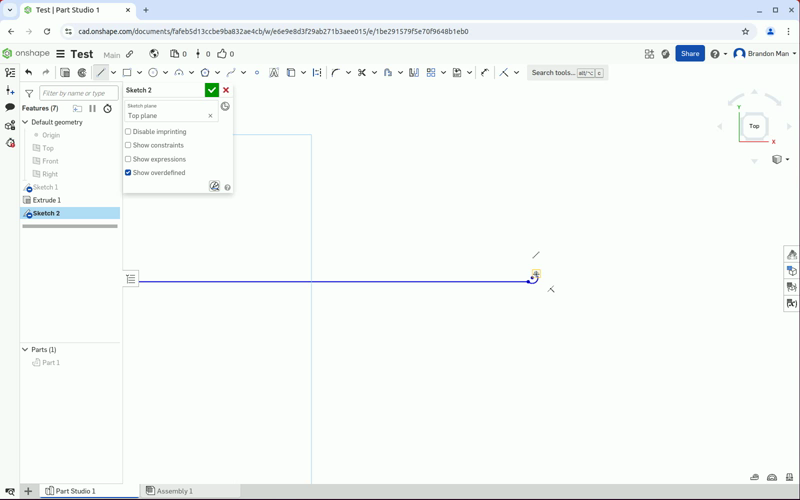
scroll(-6)
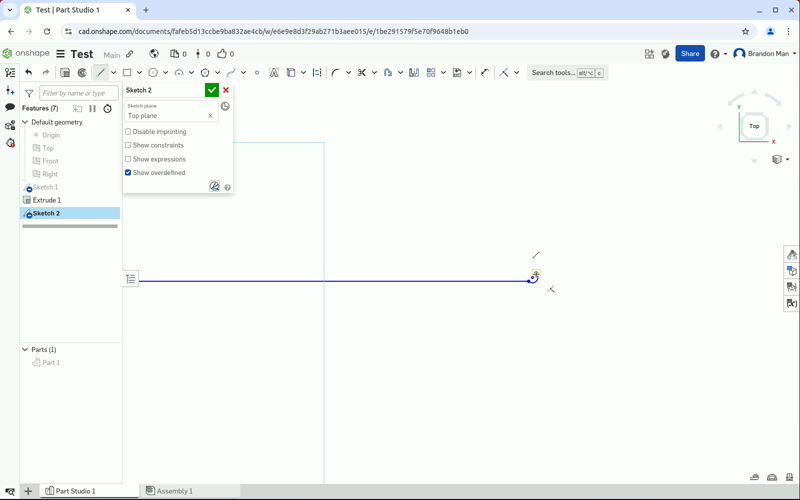
scroll(-6)
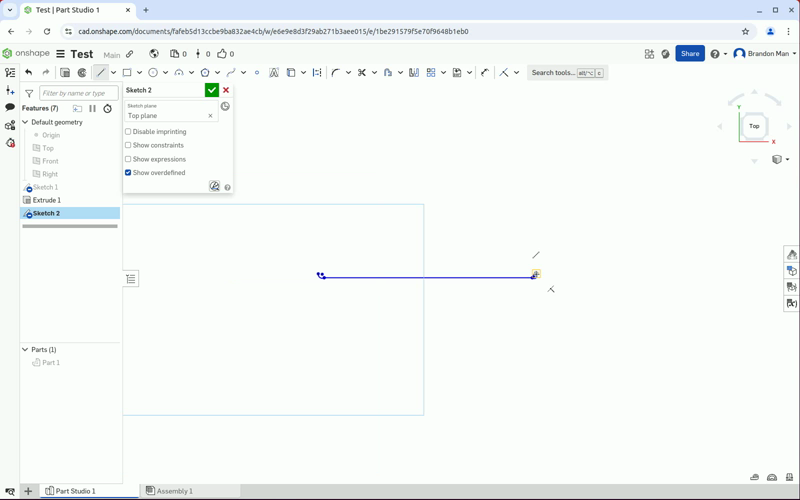
scroll(-6)
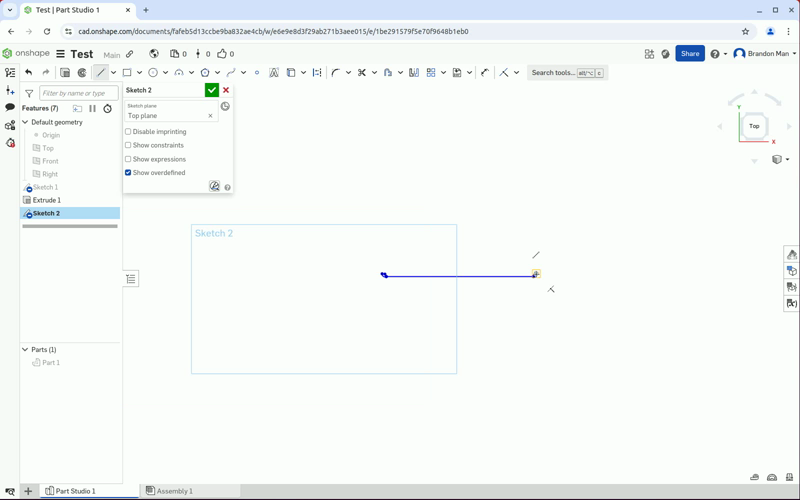
scroll(-6)
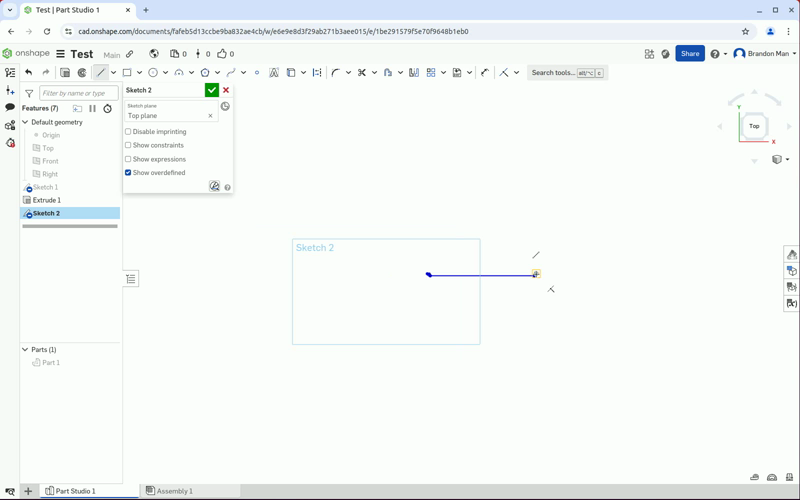
scroll(-6)
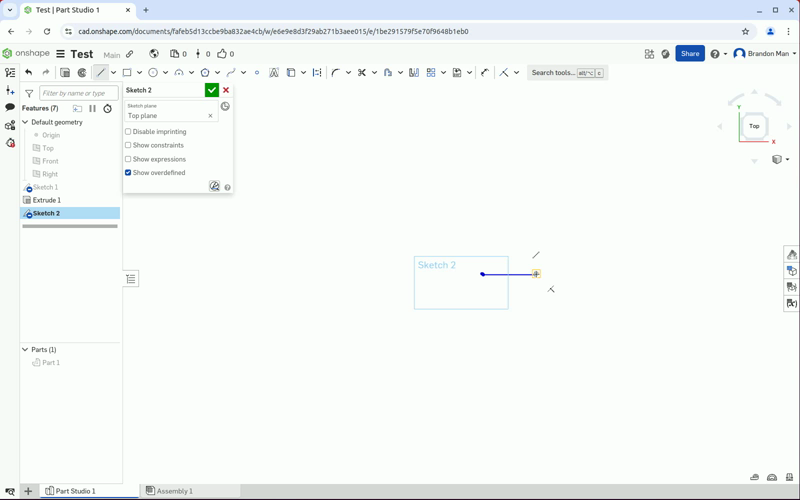
key_down(shift)
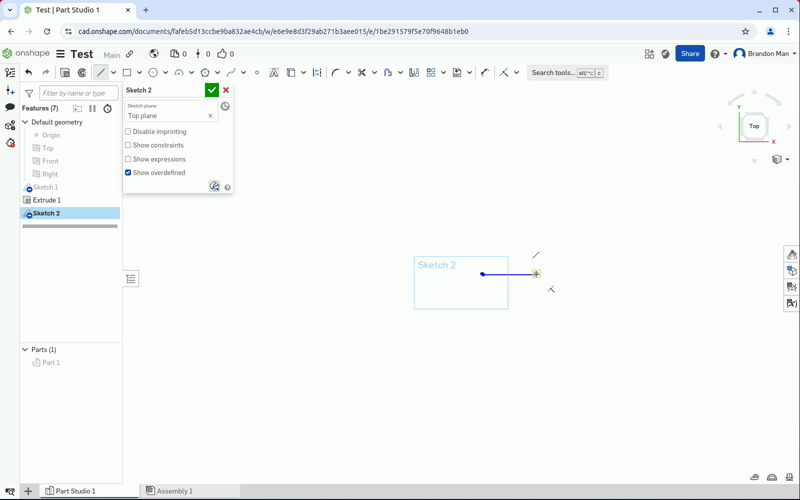
mouse_move(566, 273)
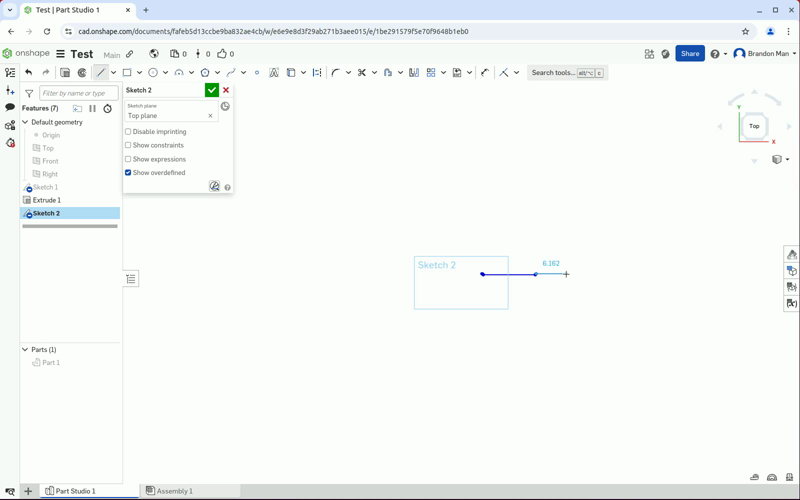
mouse_move(536, 266)
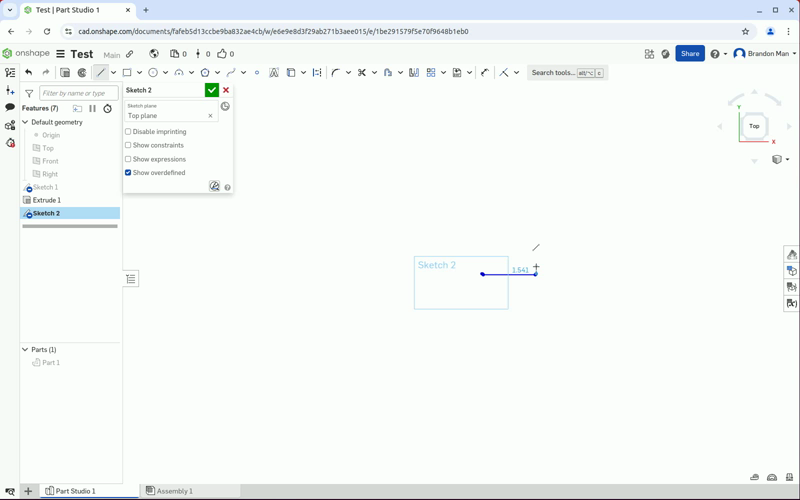
scroll(6)
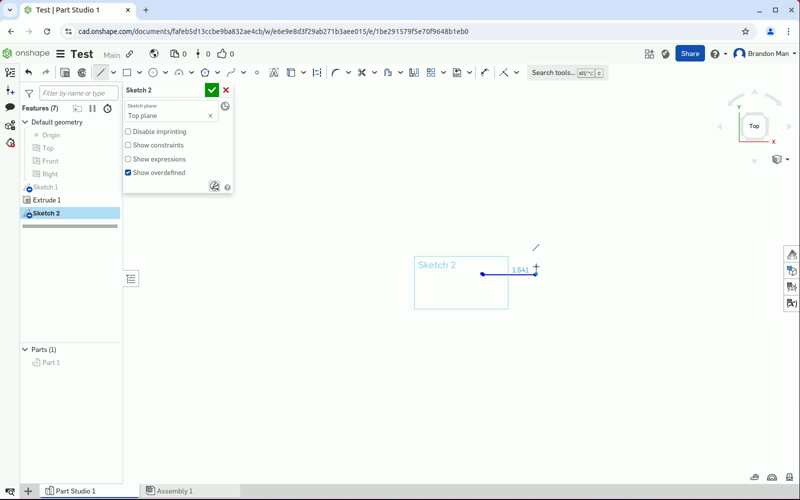
scroll(6)
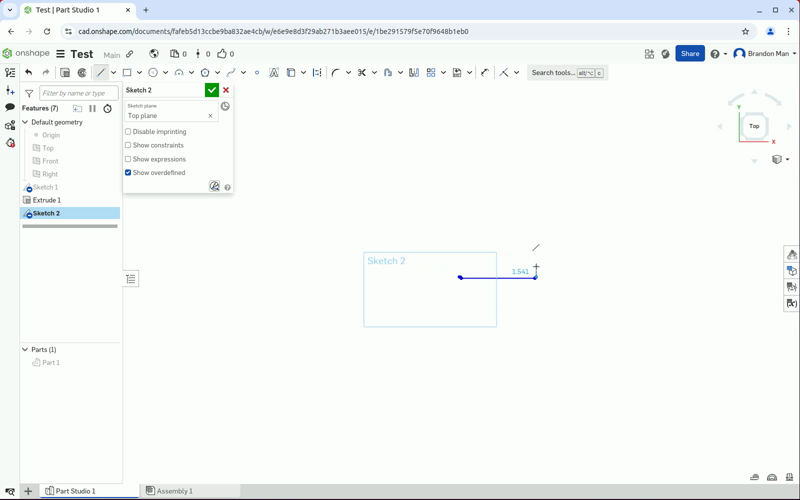
scroll(6)
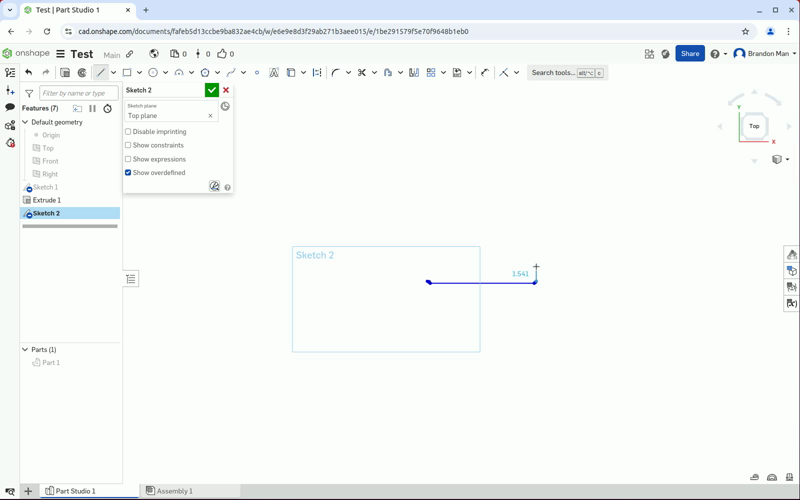
scroll(6)
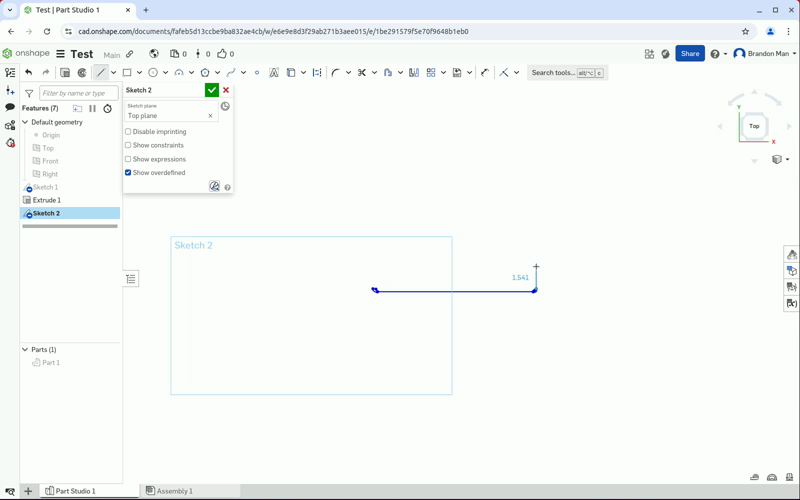
scroll(6)
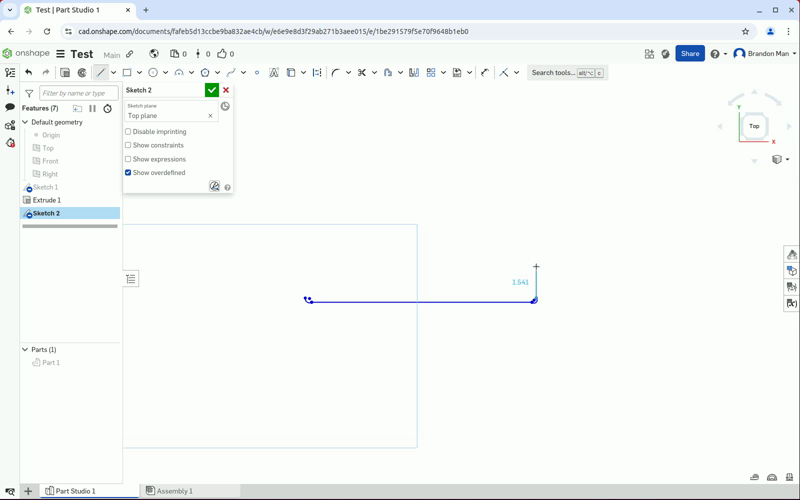
scroll(6)
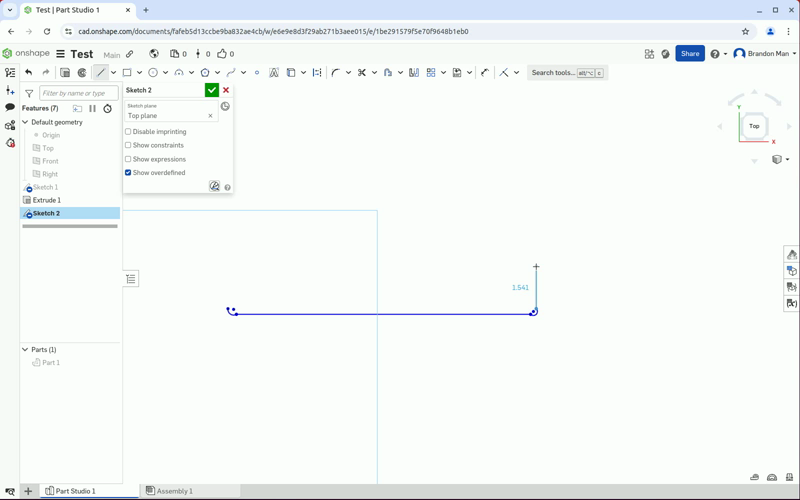
scroll(6)
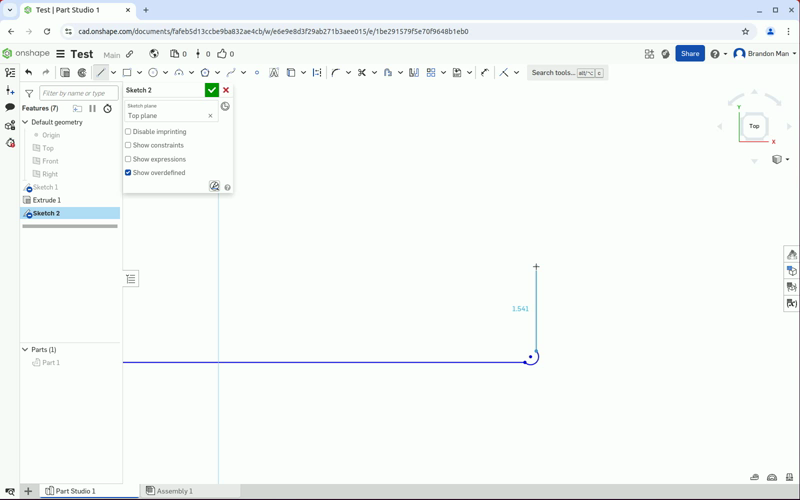
click(536, 266)
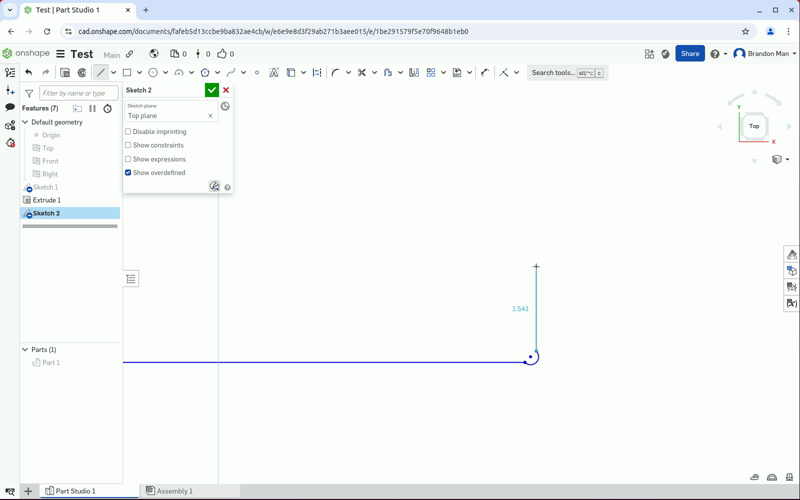
scroll(-6)
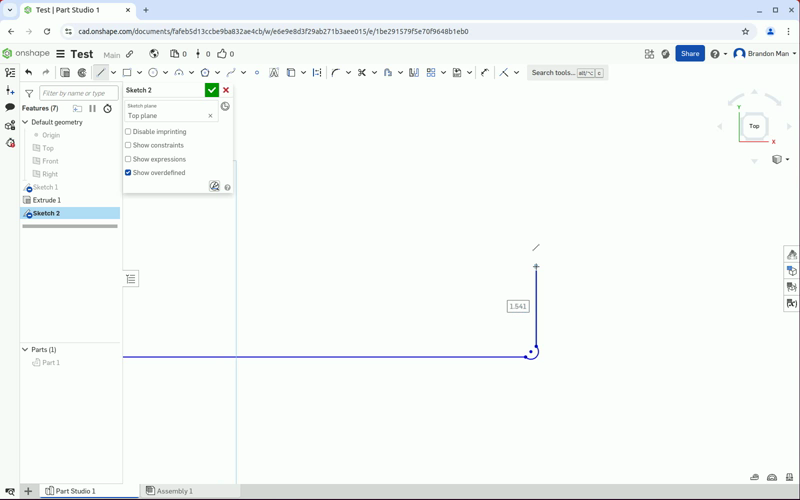
scroll(-6)
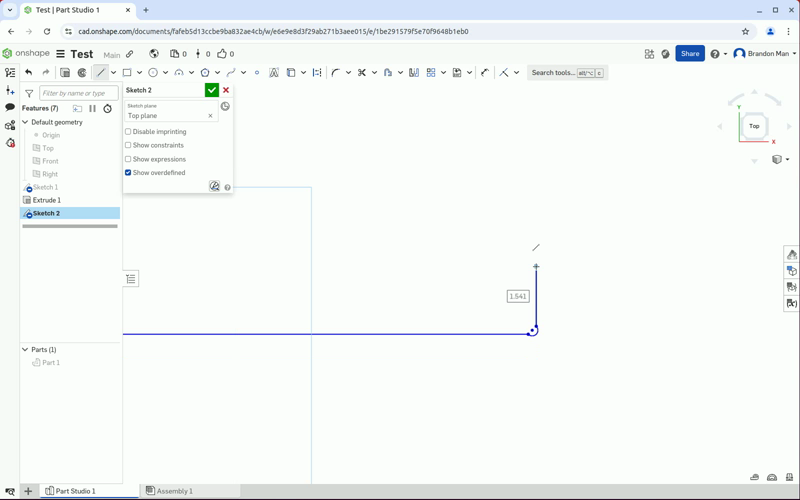
scroll(-6)
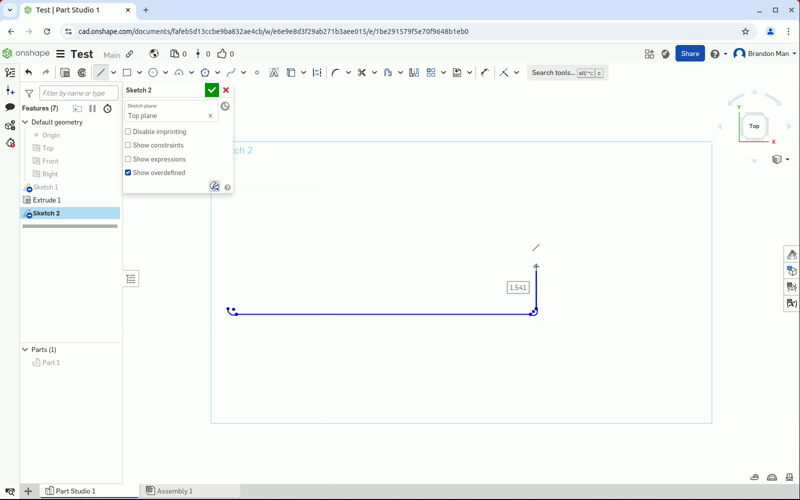
scroll(-6)
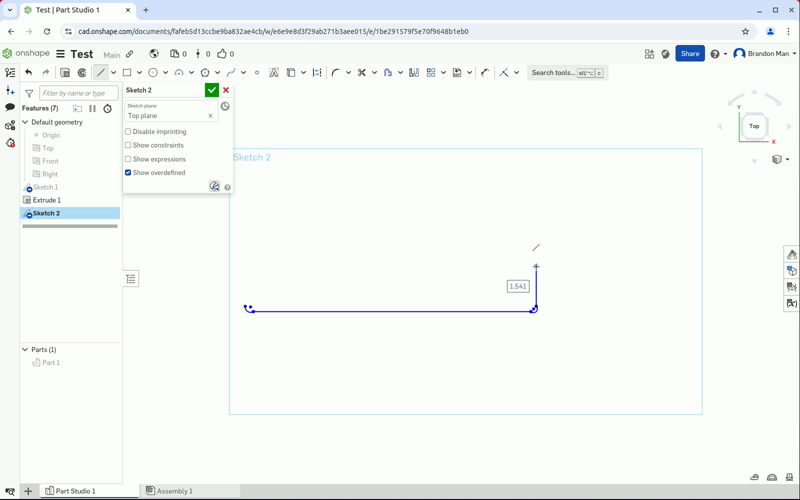
scroll(-6)
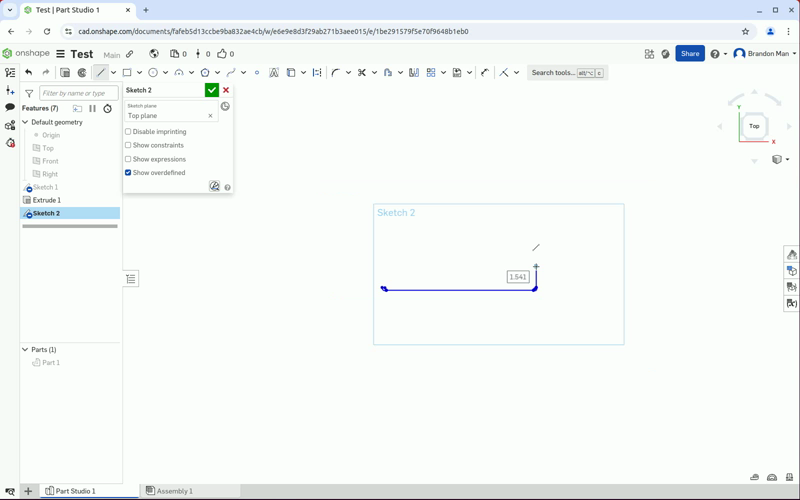
scroll(-6)
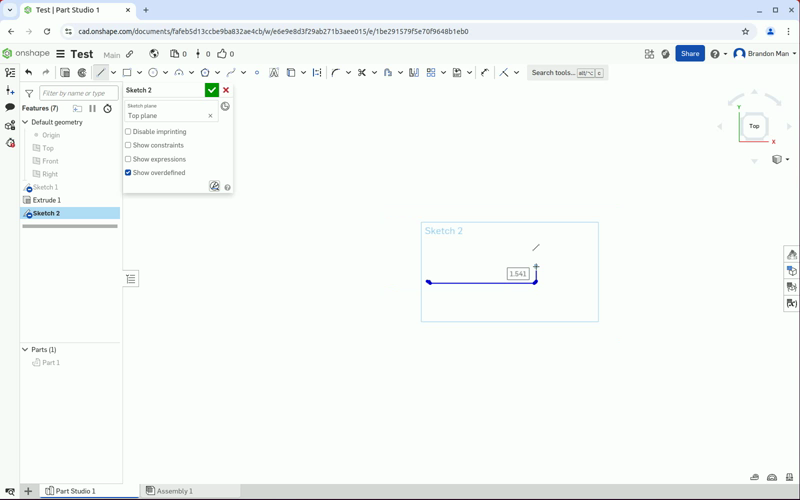
scroll(-6)
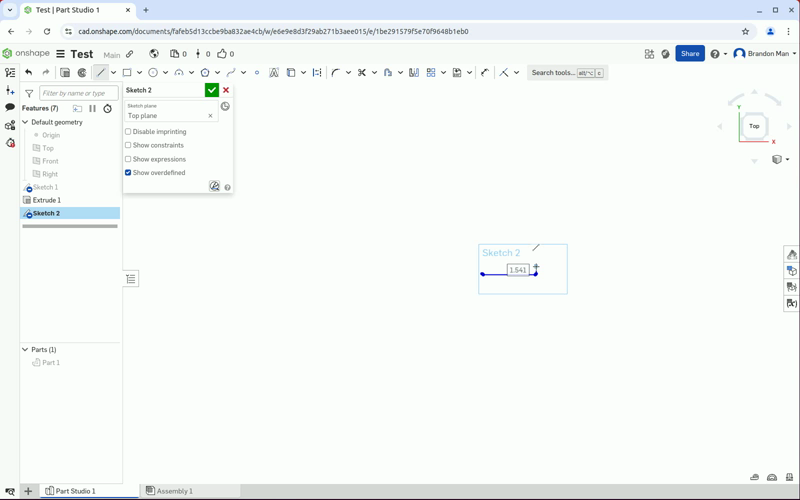
key_up(shift)
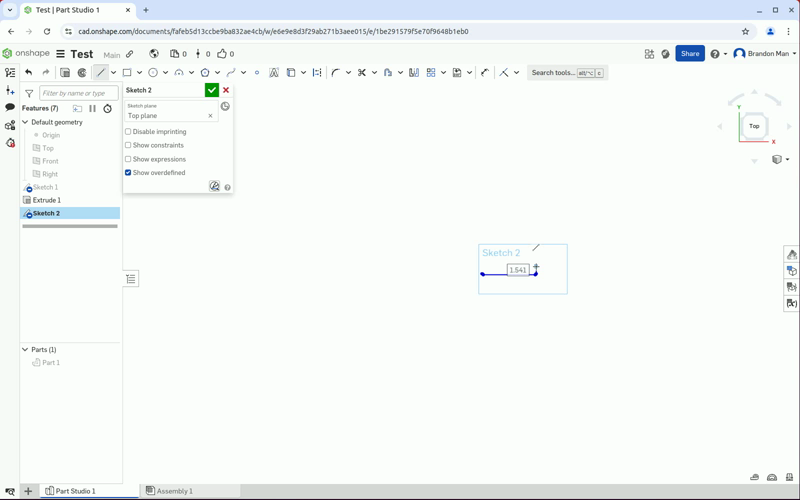
key(esc)
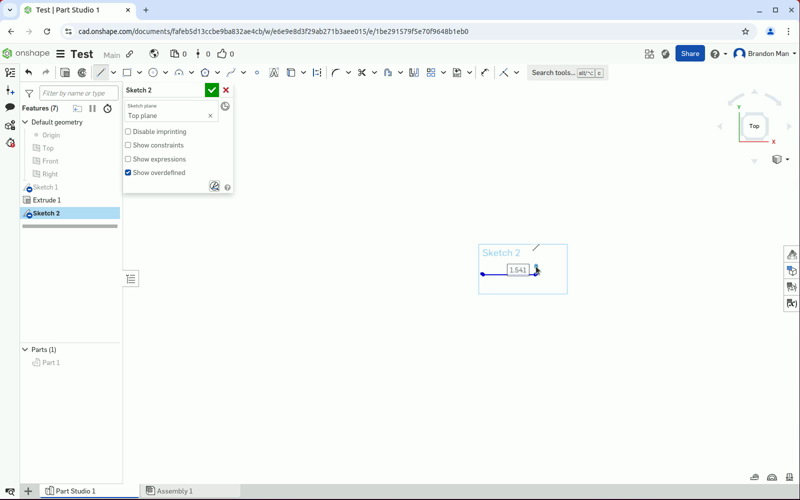
key(a)
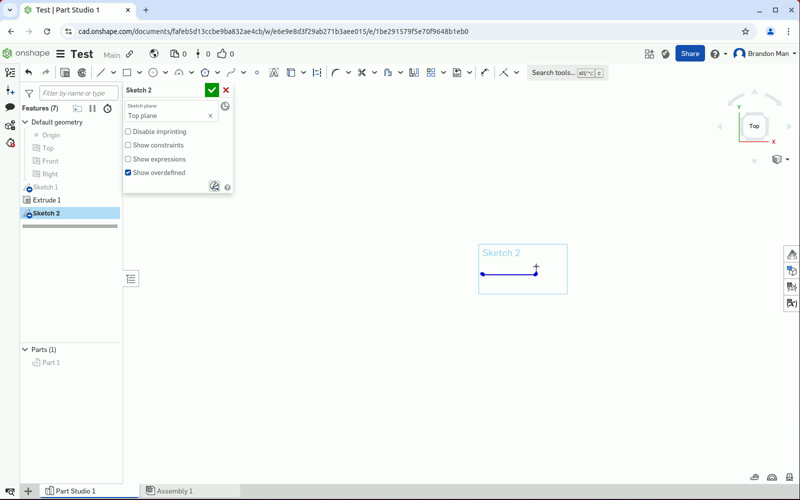
mouse_move(536, 266)
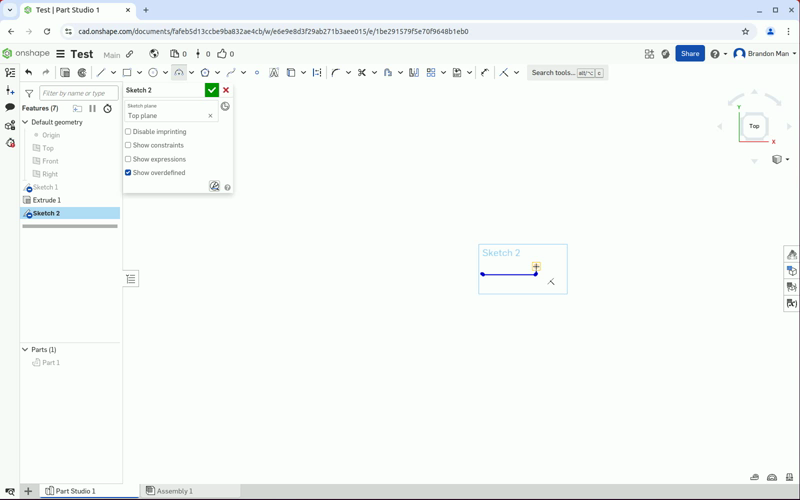
click(536, 266)
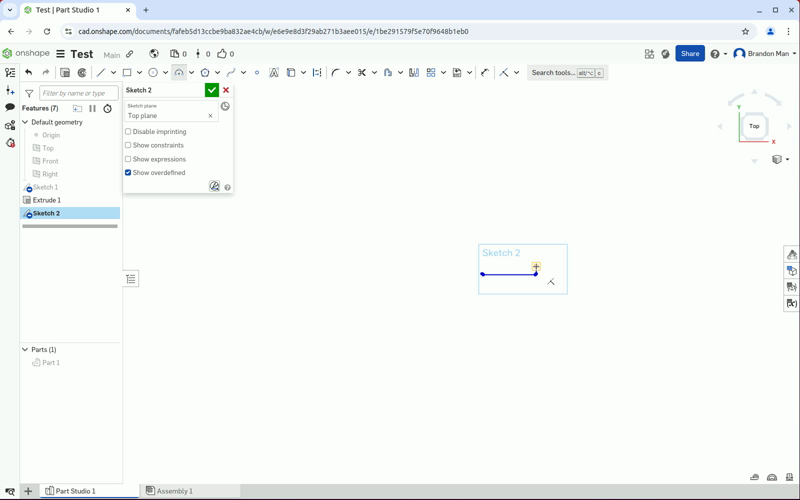
key_down(shift)
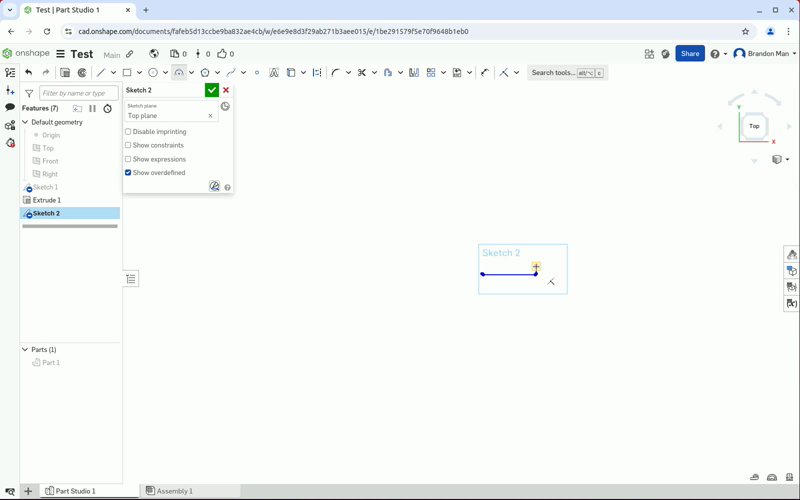
mouse_move(535, 265)
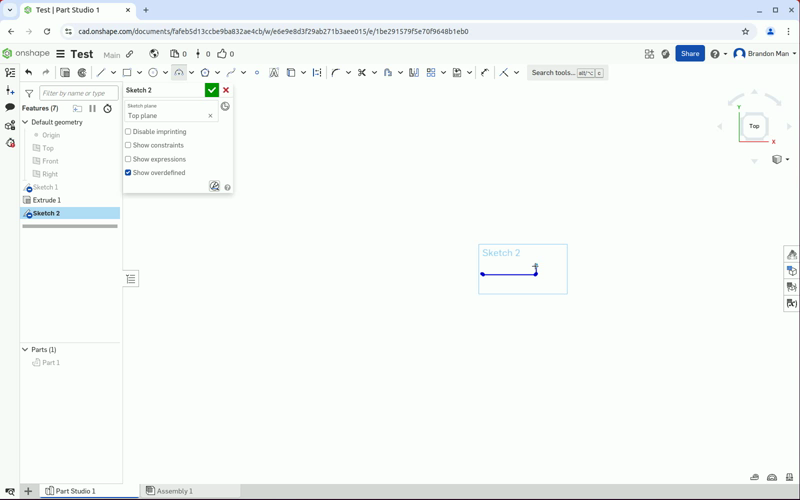
scroll(6)
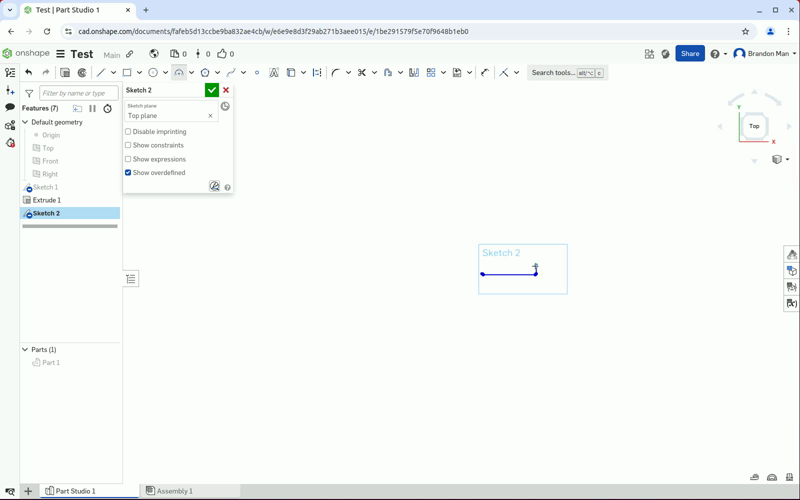
scroll(6)
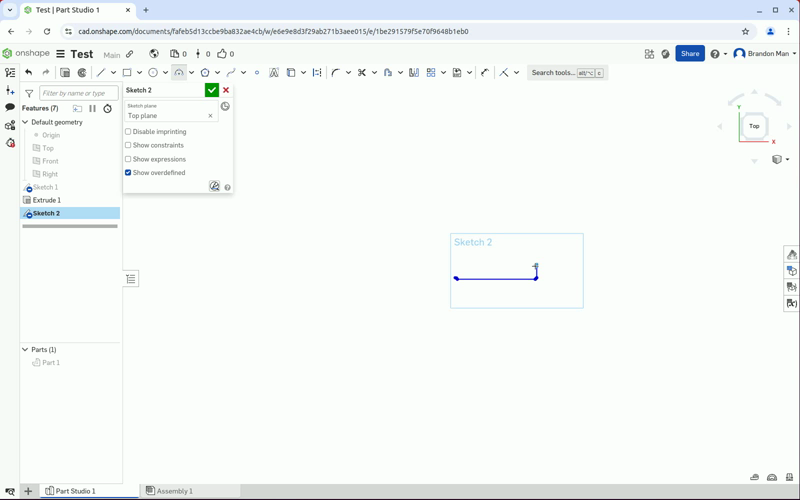
scroll(6)
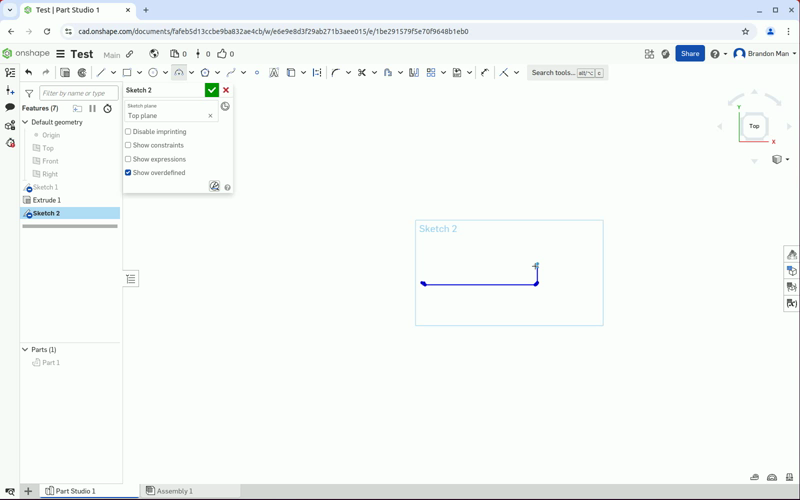
scroll(6)
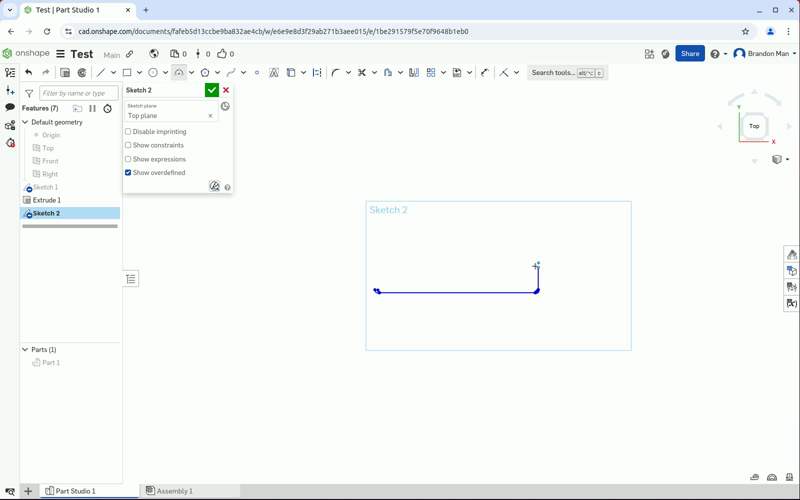
scroll(6)
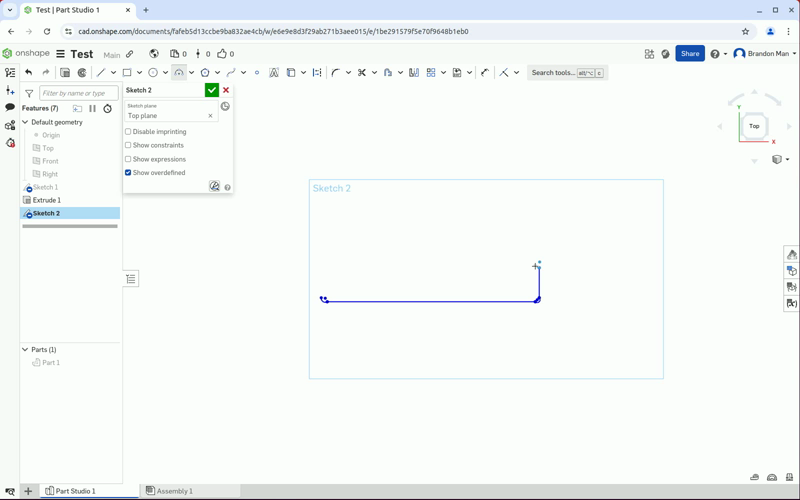
scroll(6)
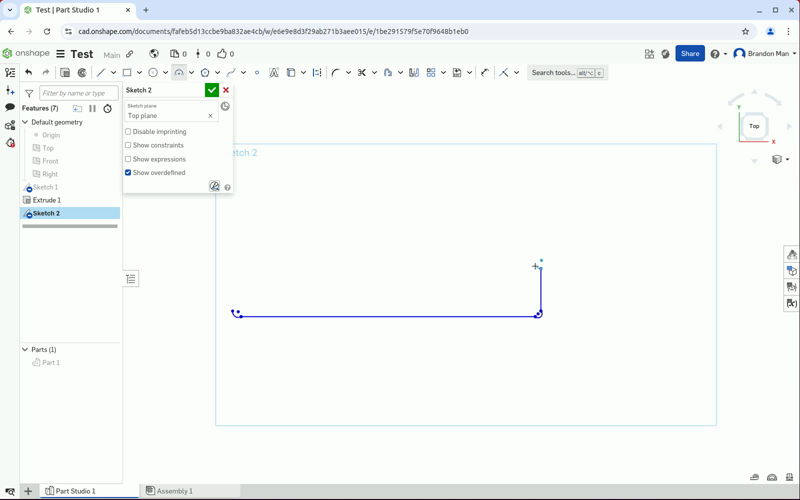
scroll(6)
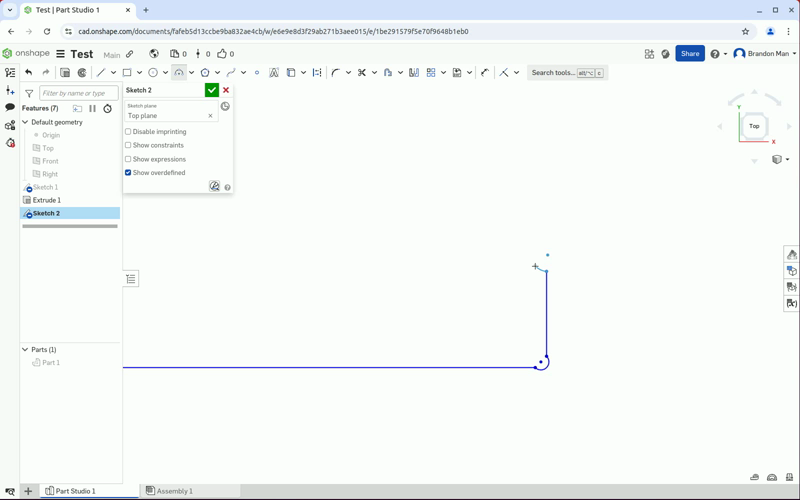
click(535, 265)
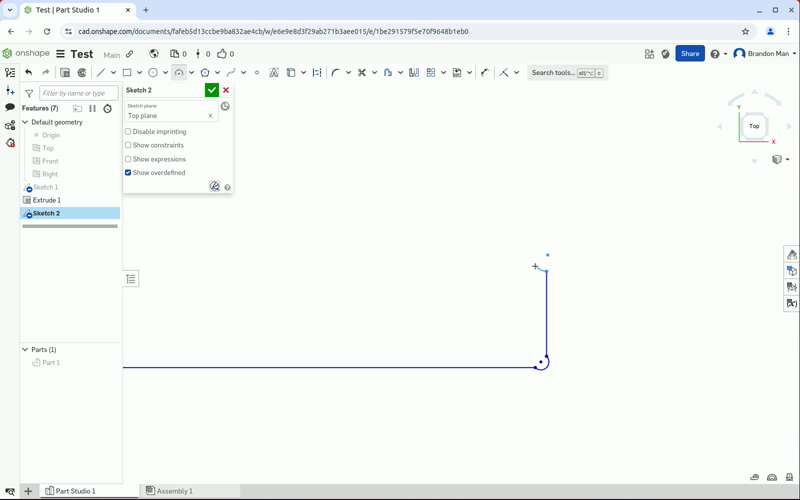
scroll(-6)
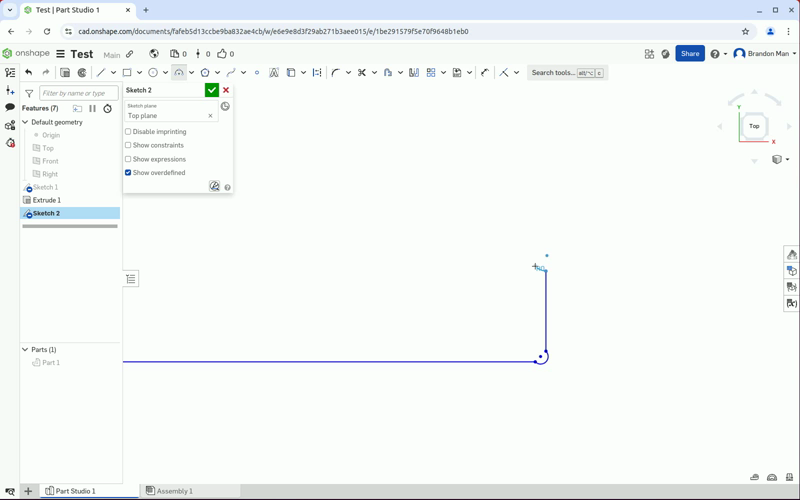
scroll(-6)
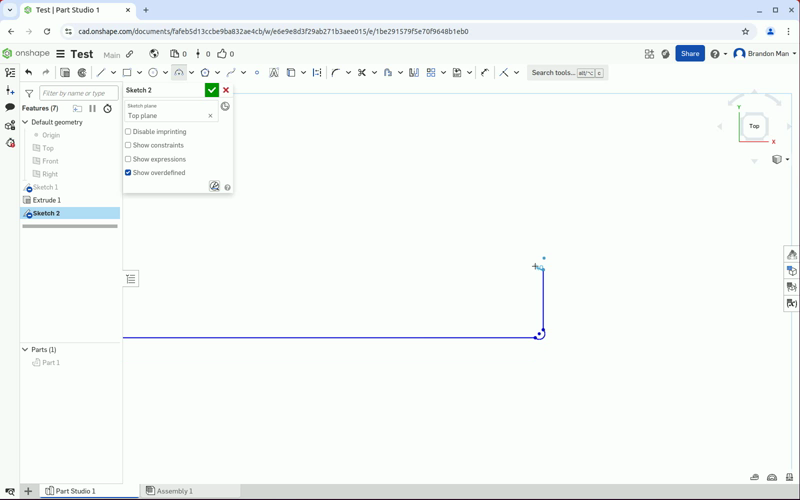
scroll(-6)
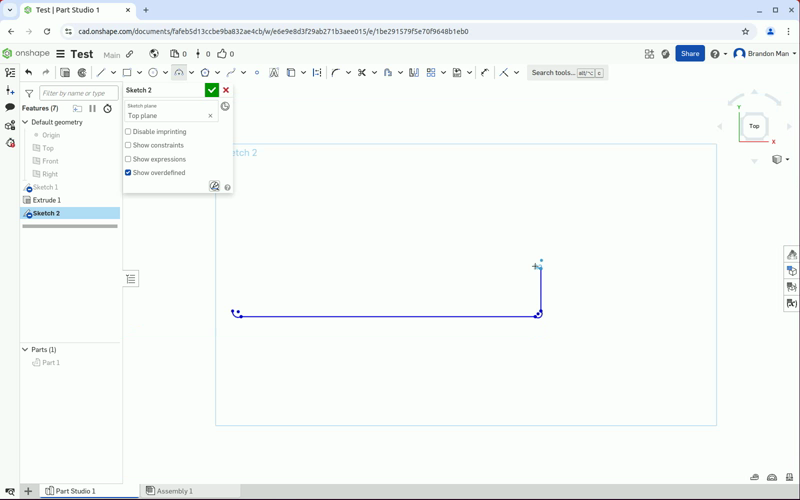
scroll(-6)
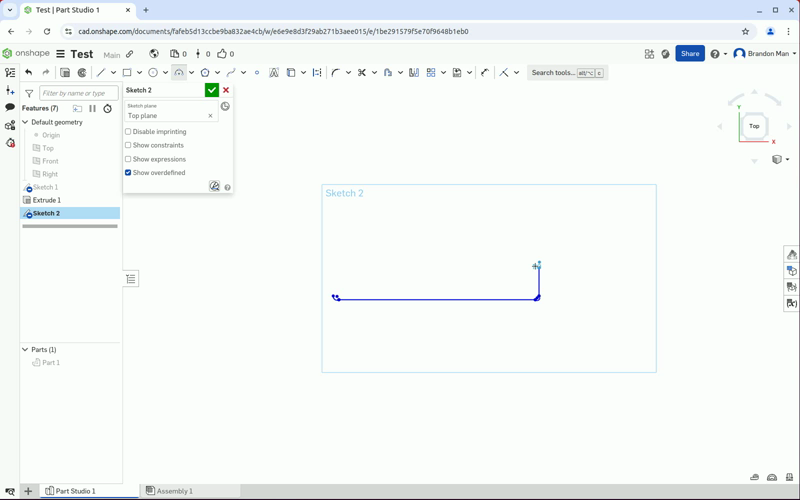
scroll(-6)
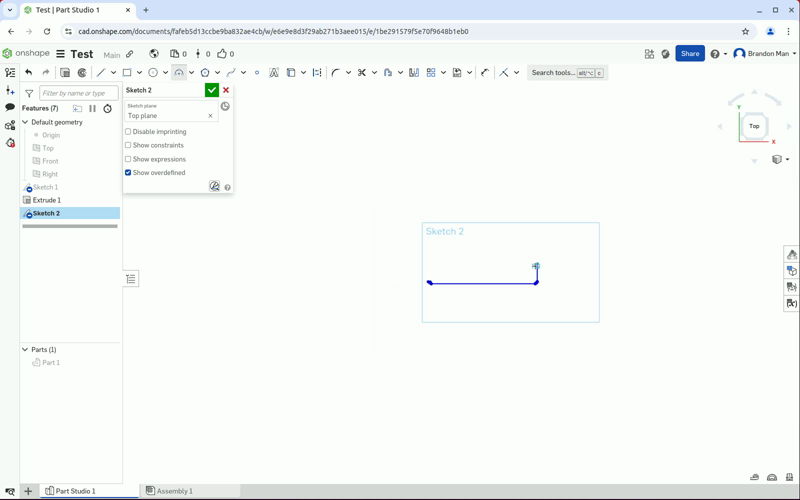
scroll(-6)
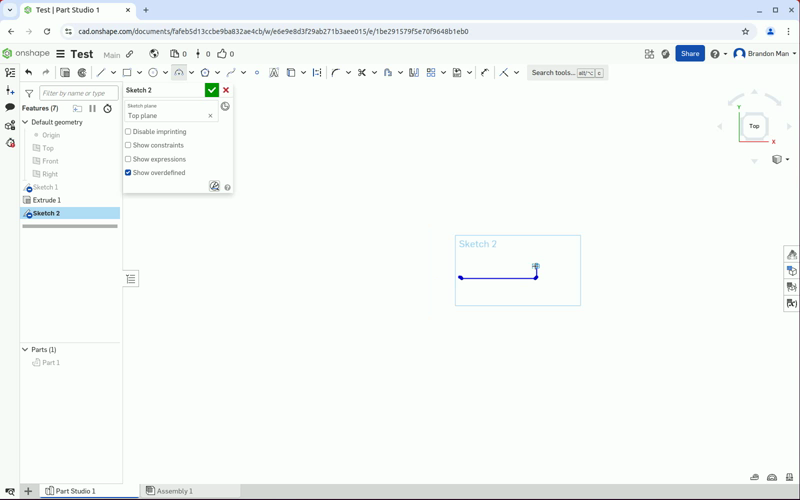
scroll(-6)
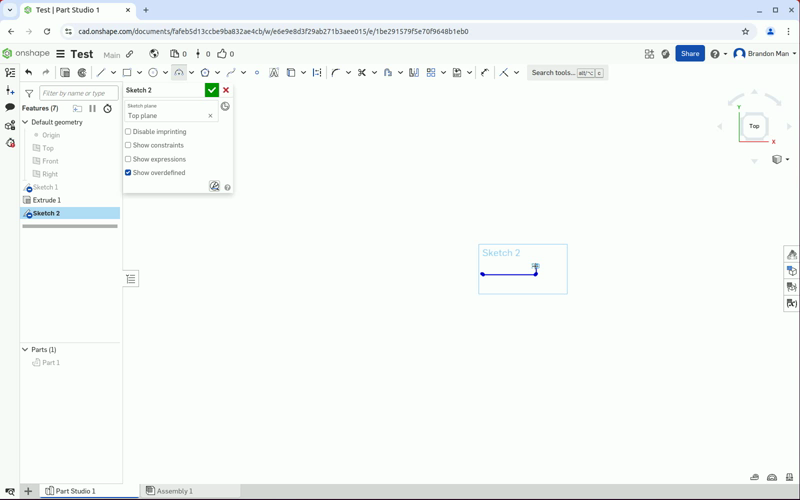
mouse_move(536, 265)
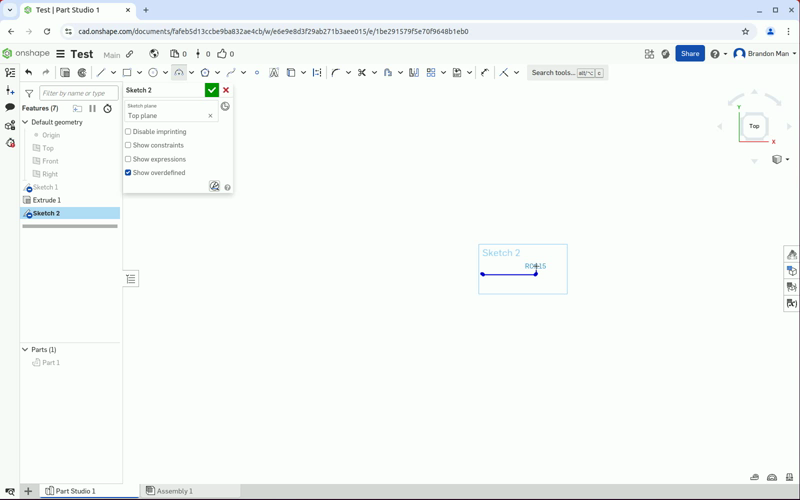
scroll(6)
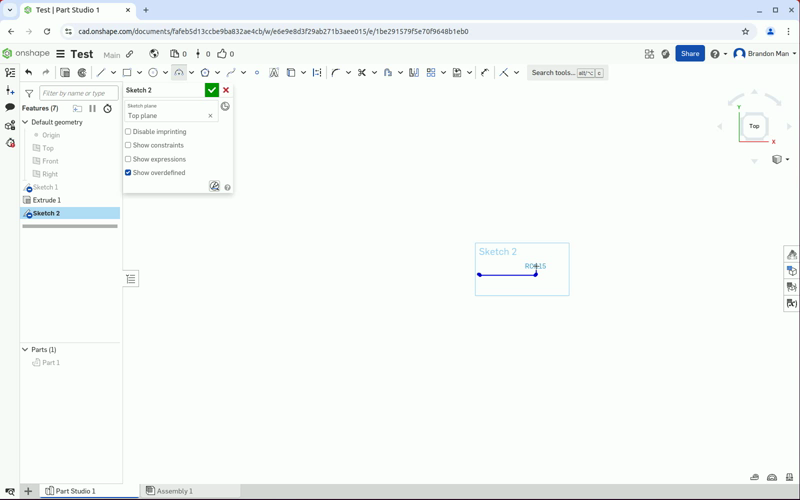
scroll(6)
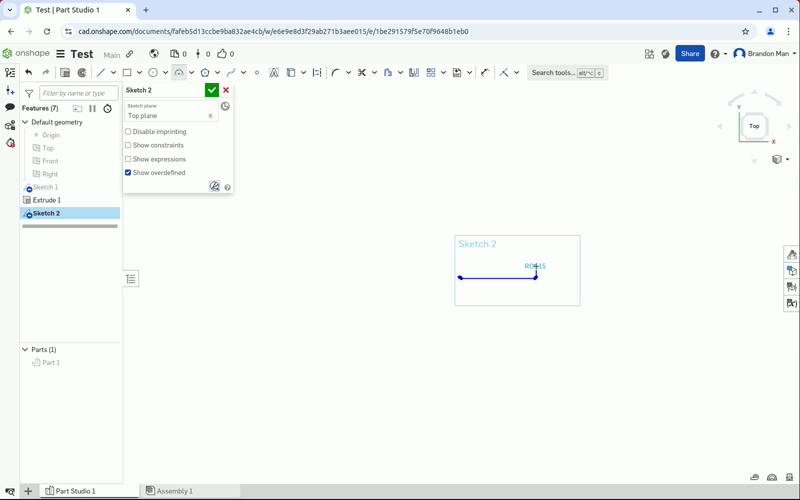
scroll(6)
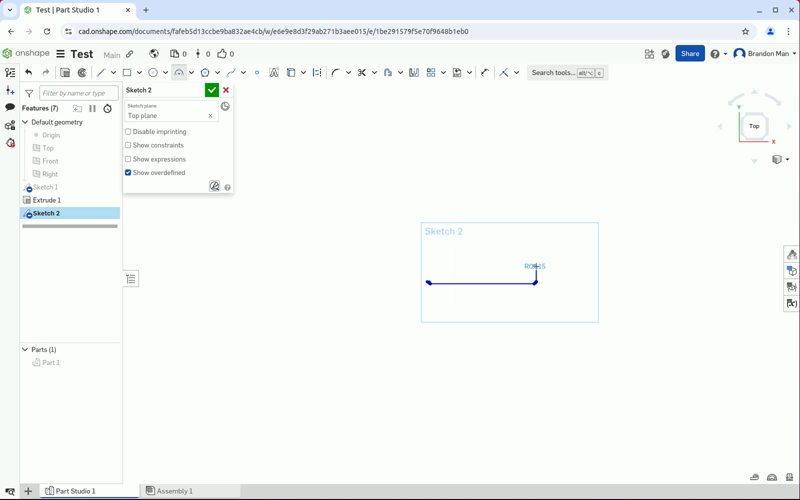
scroll(6)
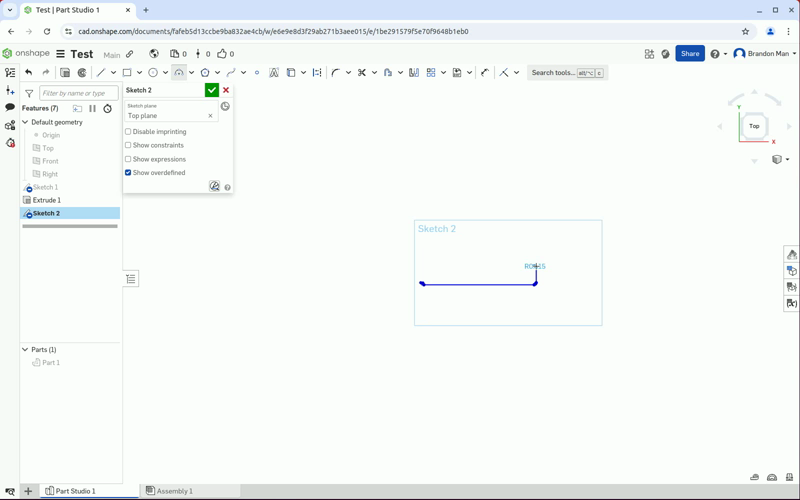
scroll(6)
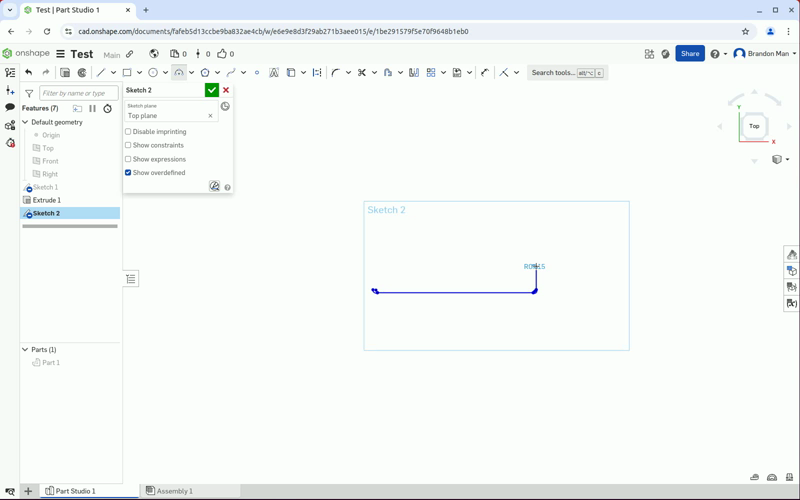
scroll(6)
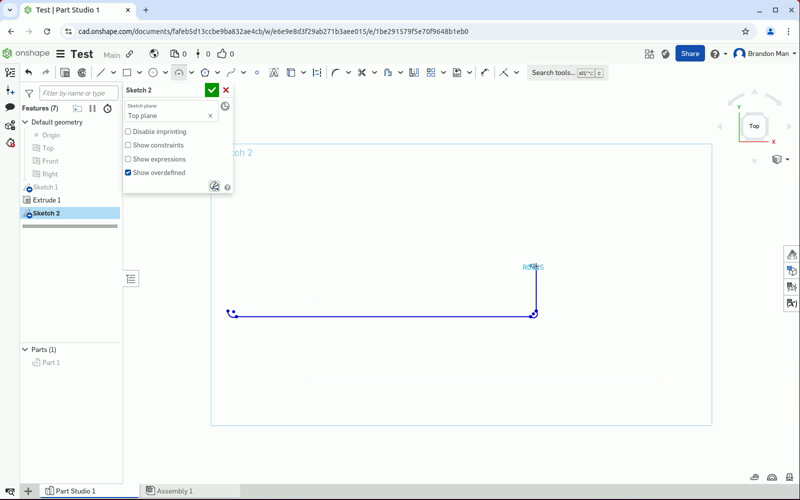
scroll(6)
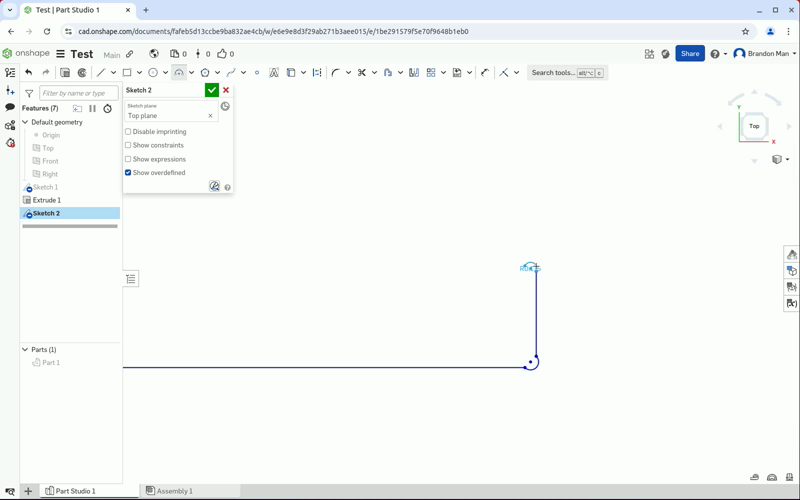
click(536, 265)
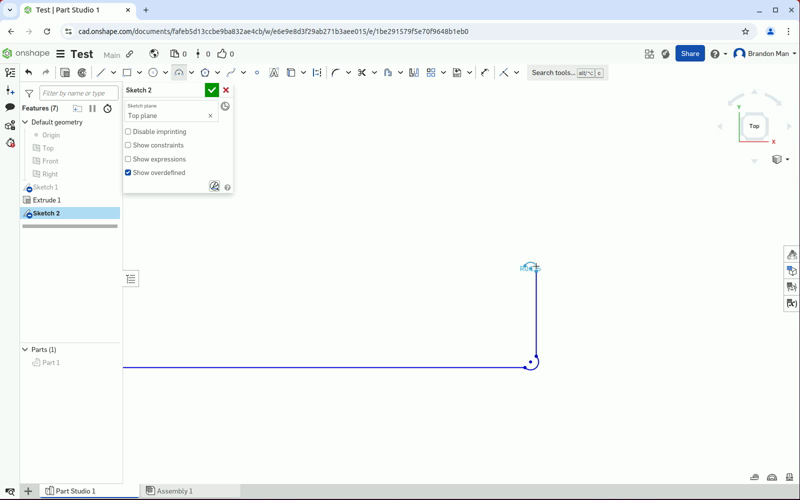
scroll(-6)
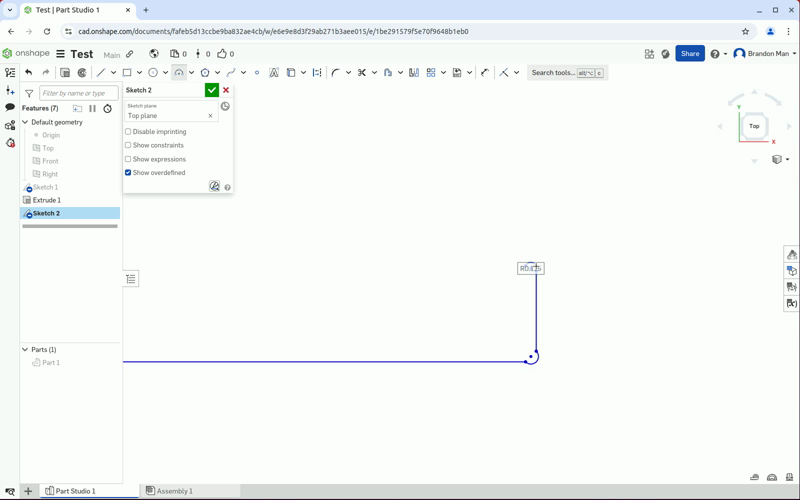
scroll(-6)
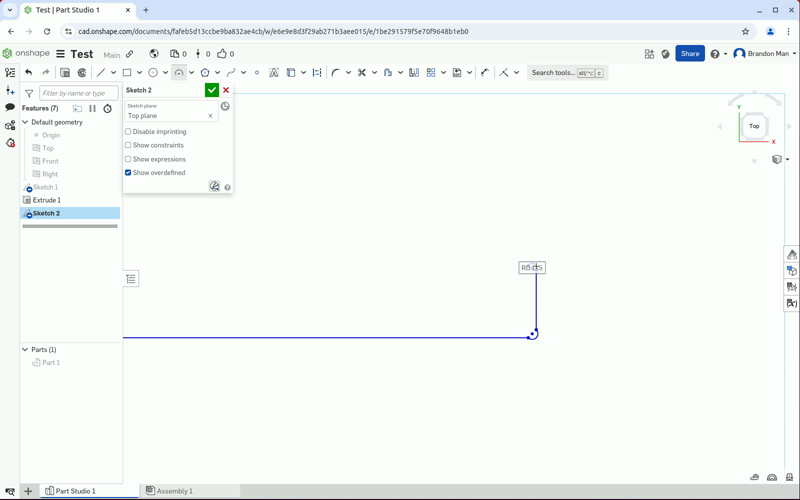
scroll(-6)
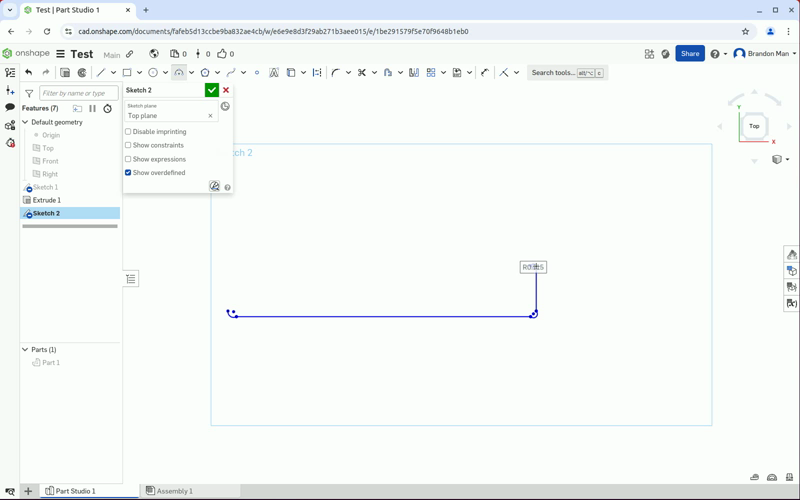
scroll(-6)
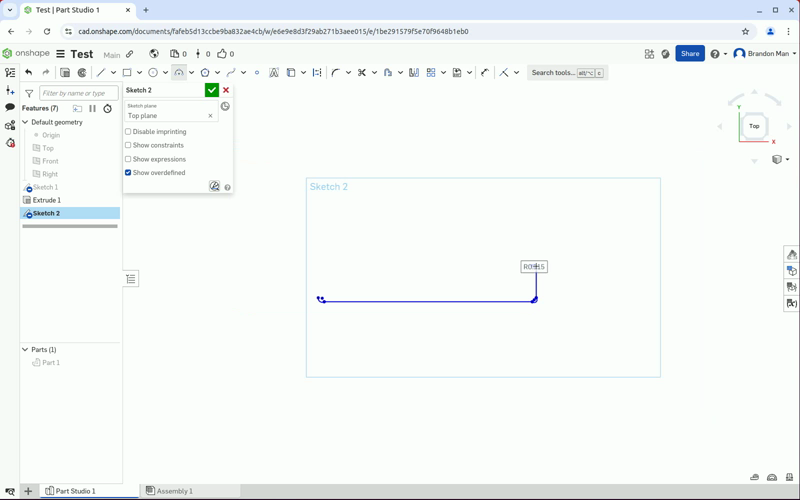
scroll(-6)
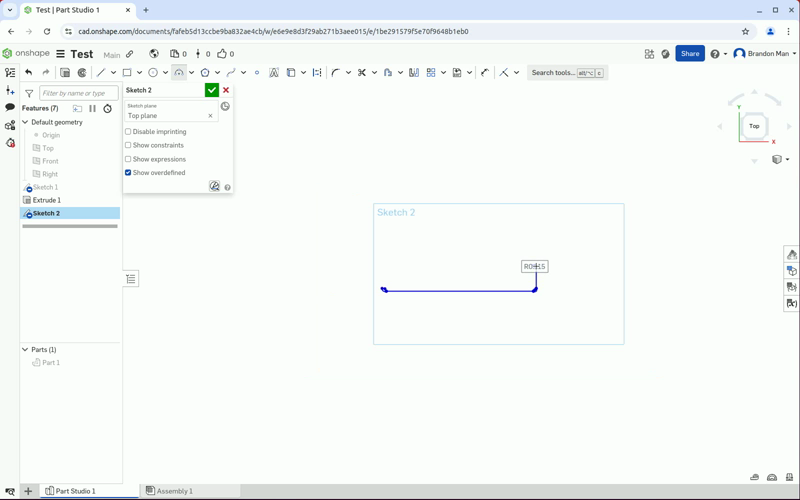
scroll(-6)
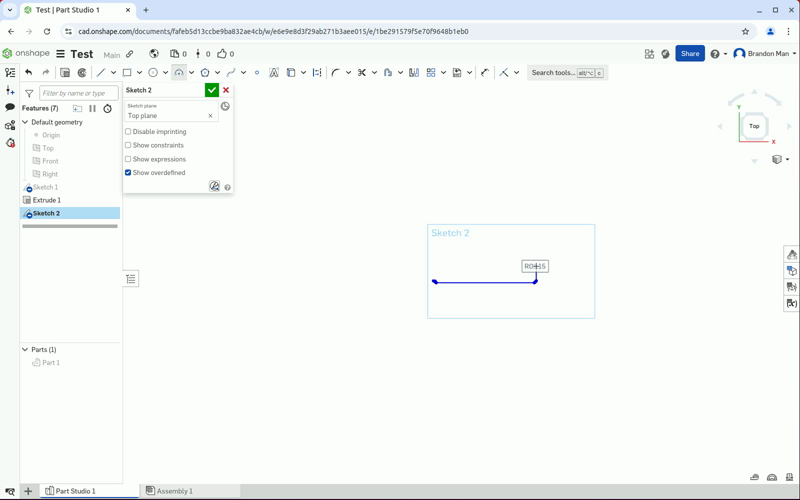
scroll(-6)
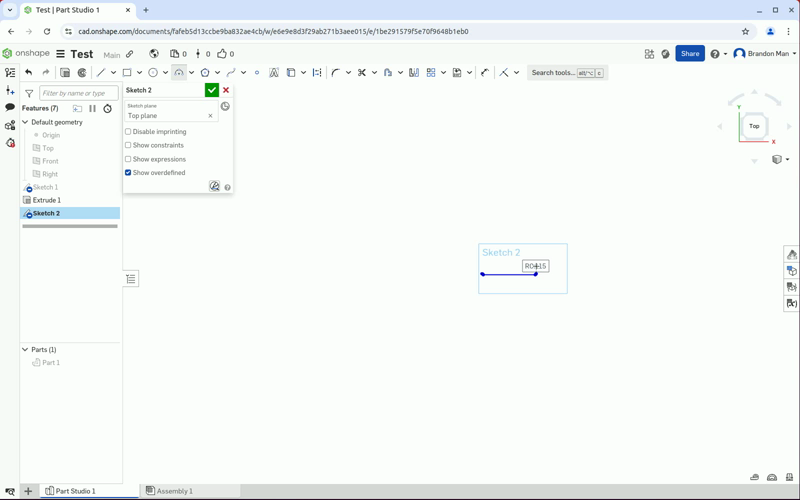
key_up(shift)
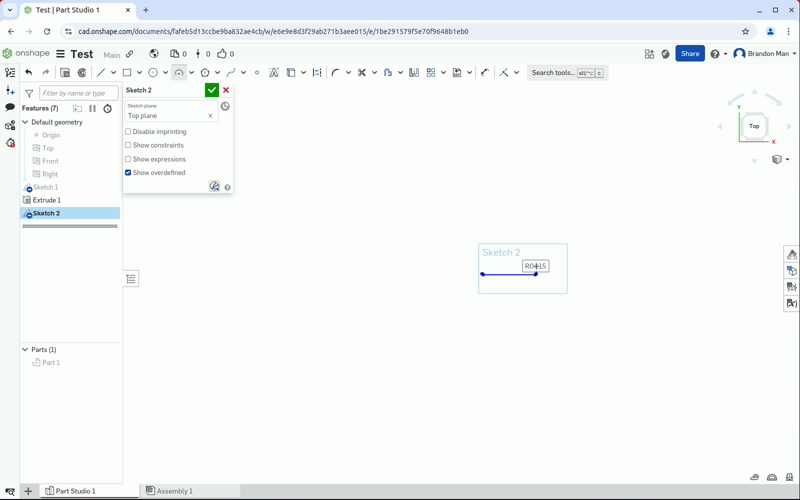
key(esc)
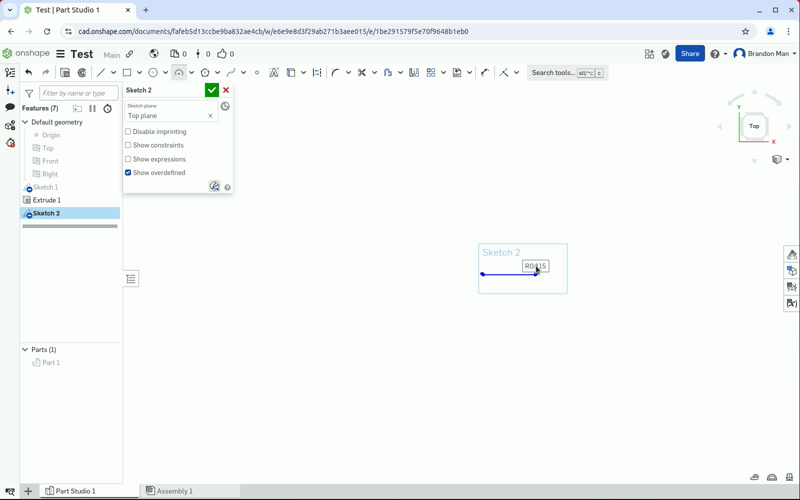
key(l)
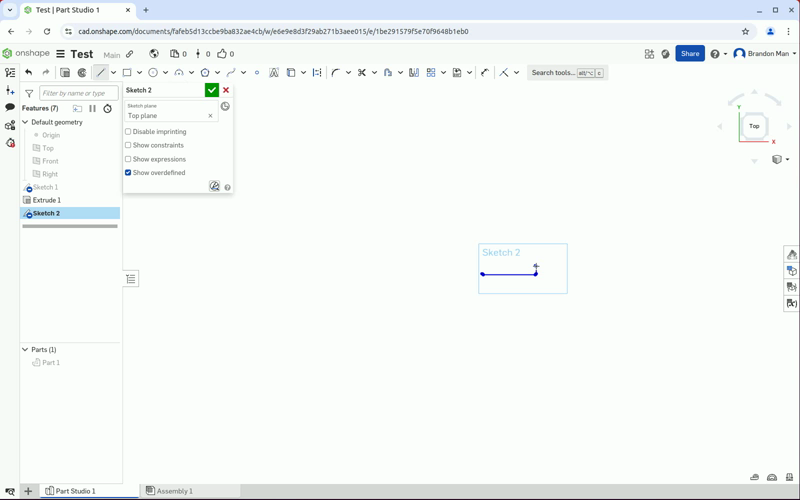
mouse_move(535, 265)
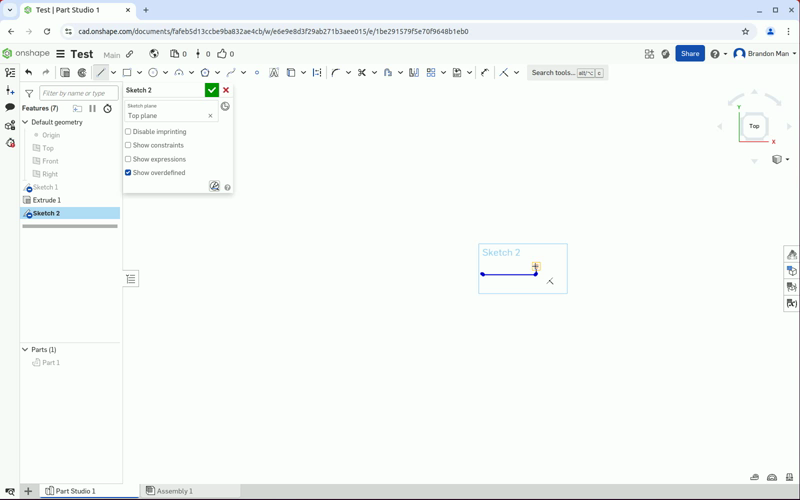
scroll(6)
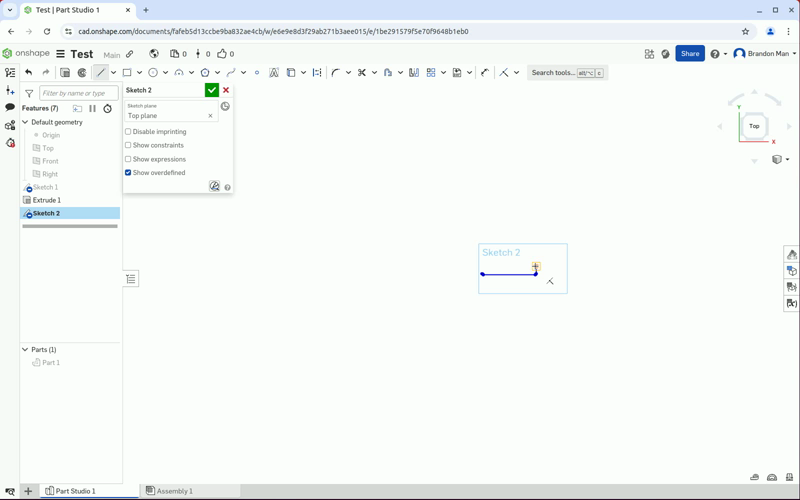
scroll(6)
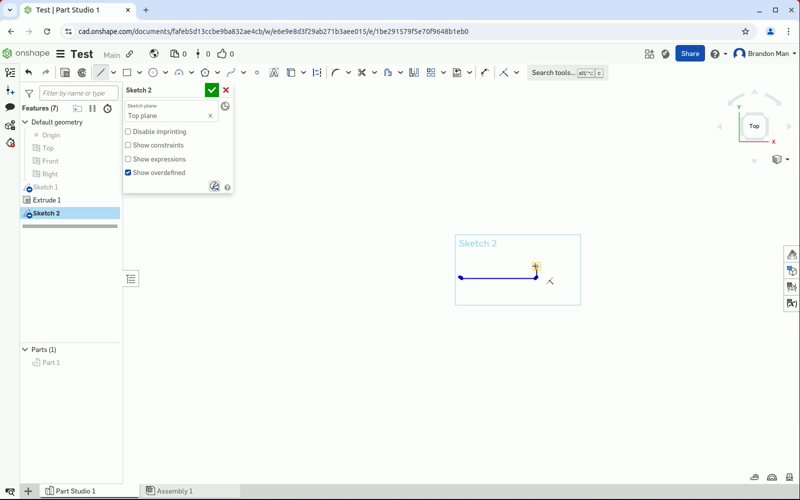
scroll(6)
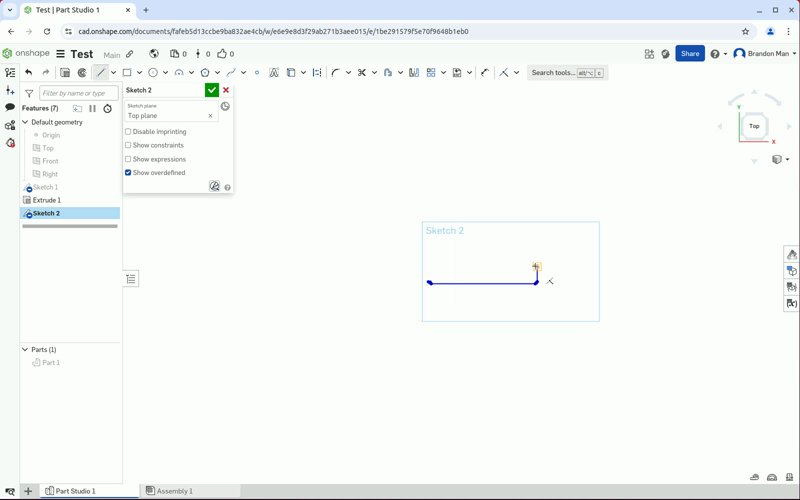
scroll(6)
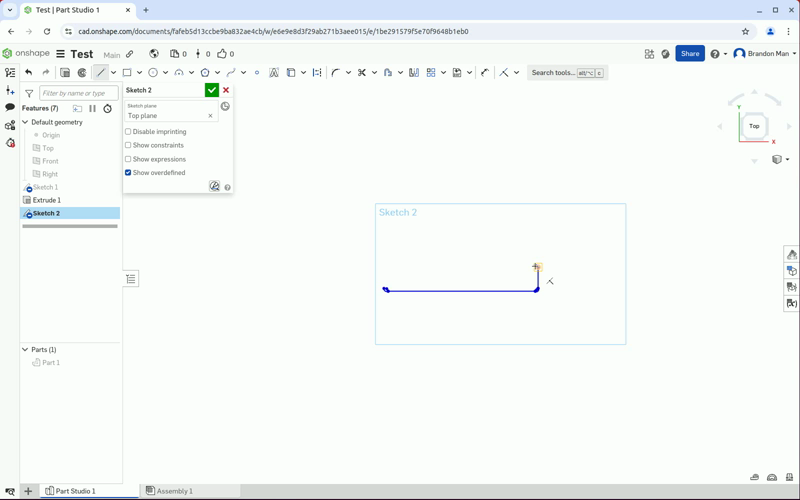
scroll(6)
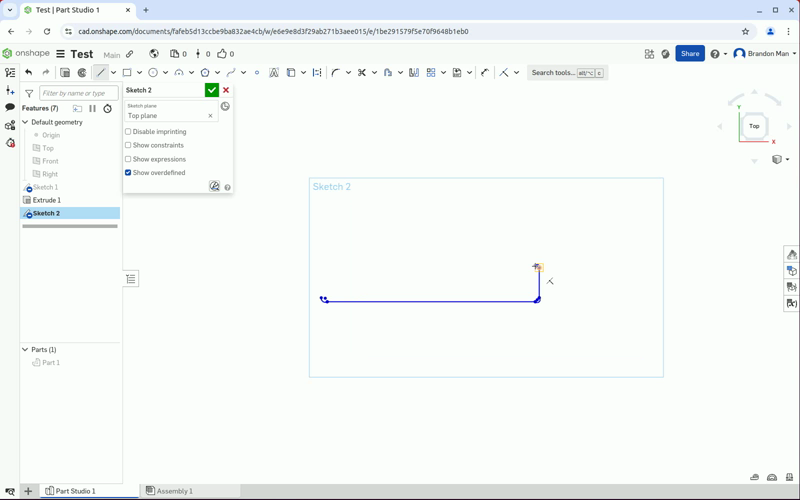
scroll(6)
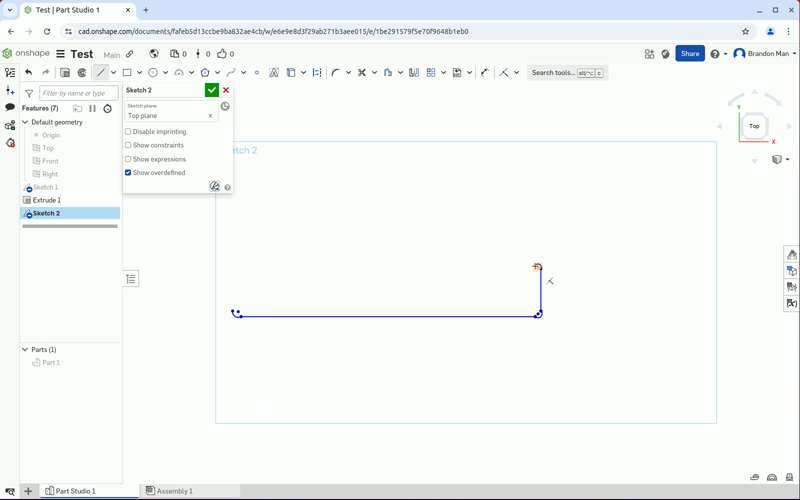
scroll(6)
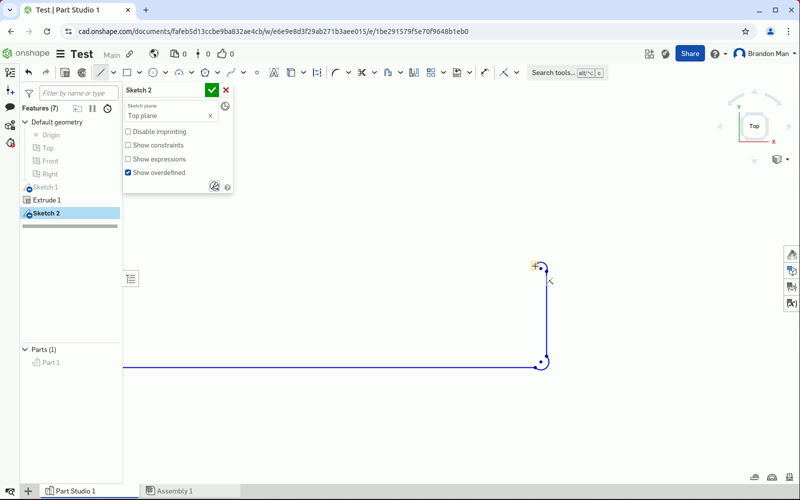
click(535, 265)
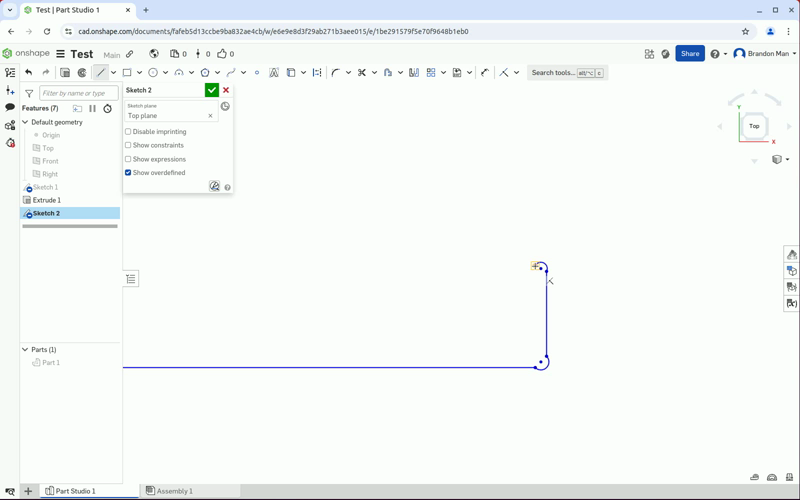
scroll(-6)
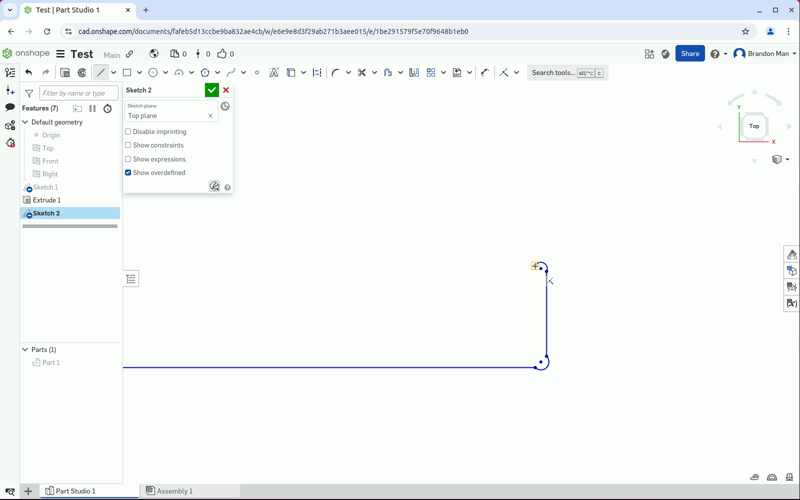
scroll(-6)
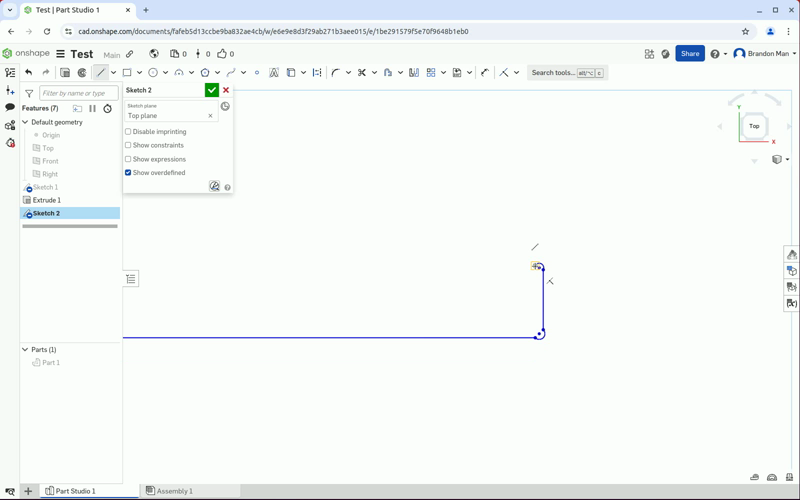
scroll(-6)
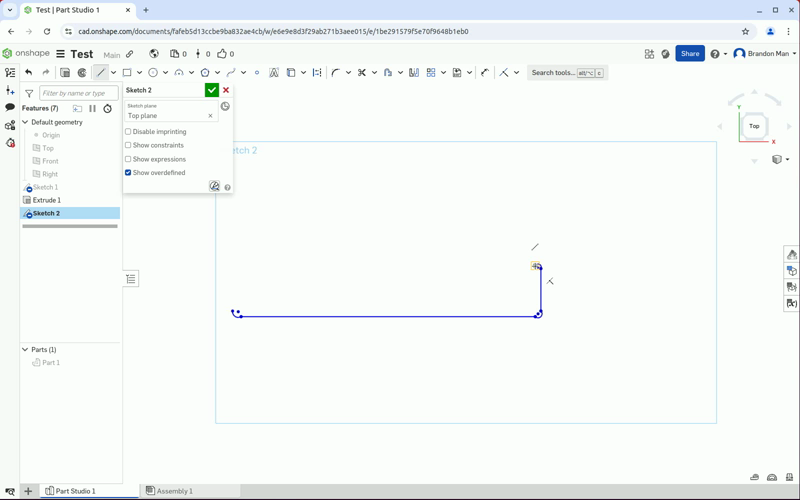
scroll(-6)
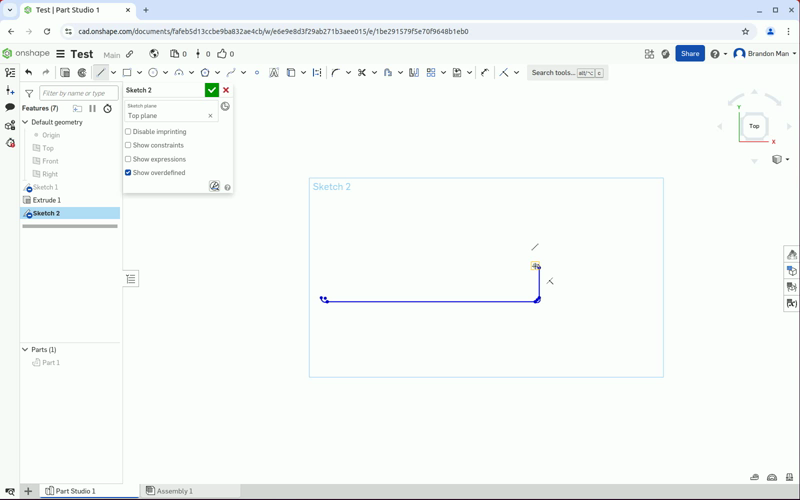
scroll(-6)
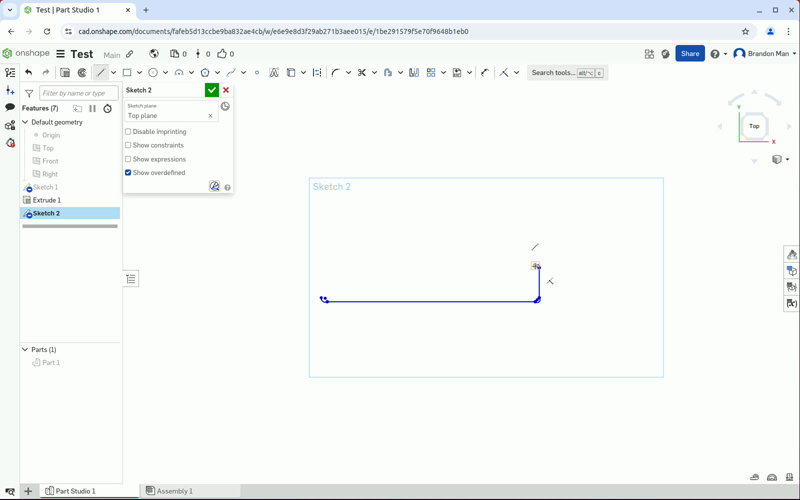
scroll(-6)
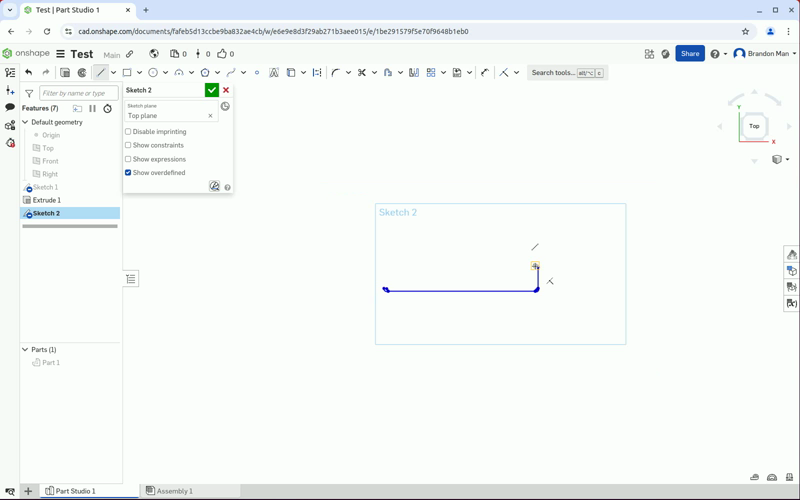
scroll(-6)
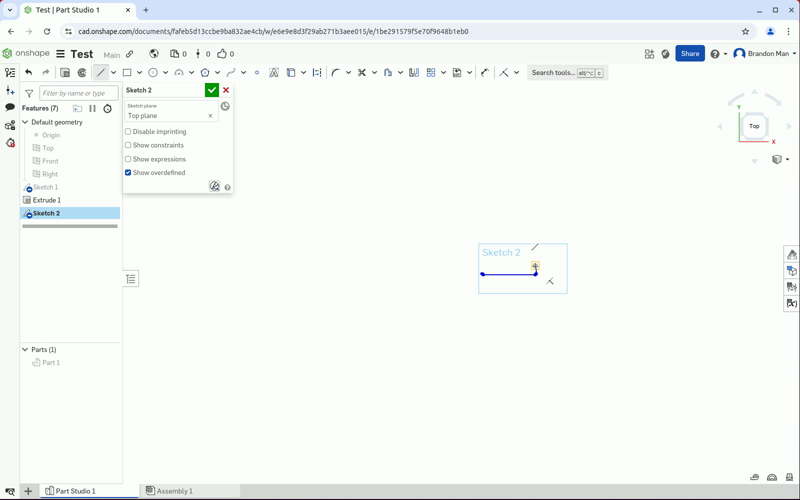
key_down(shift)
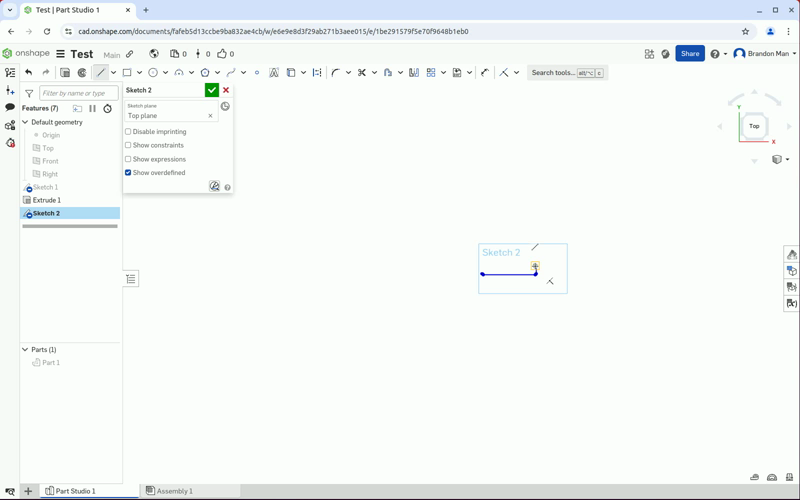
mouse_move(565, 265)
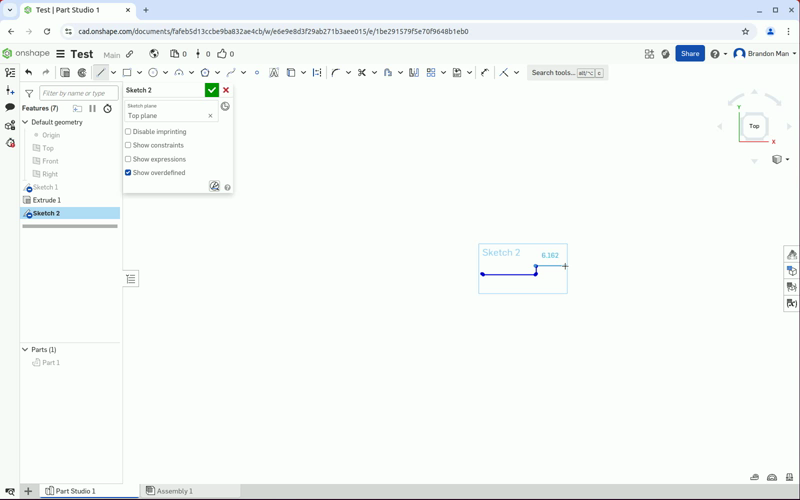
mouse_move(483, 265)
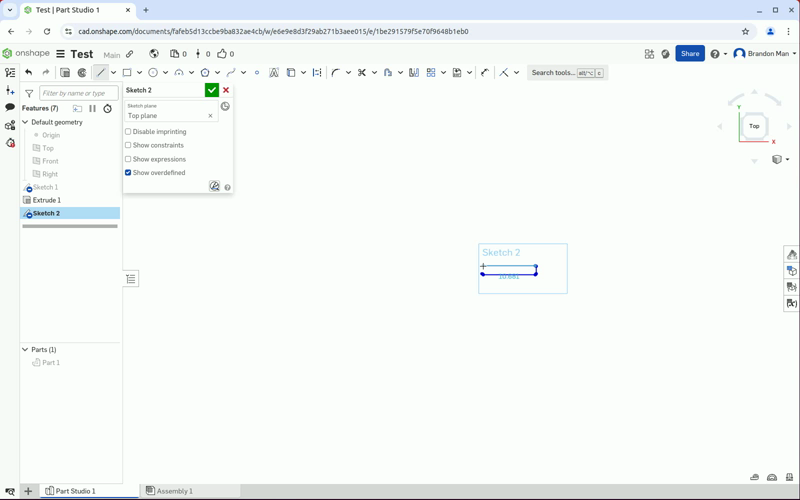
click(483, 265)
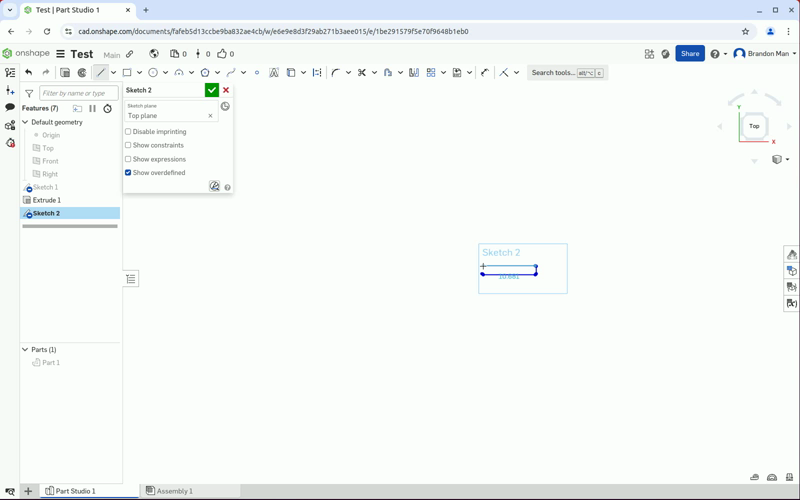
key_up(shift)
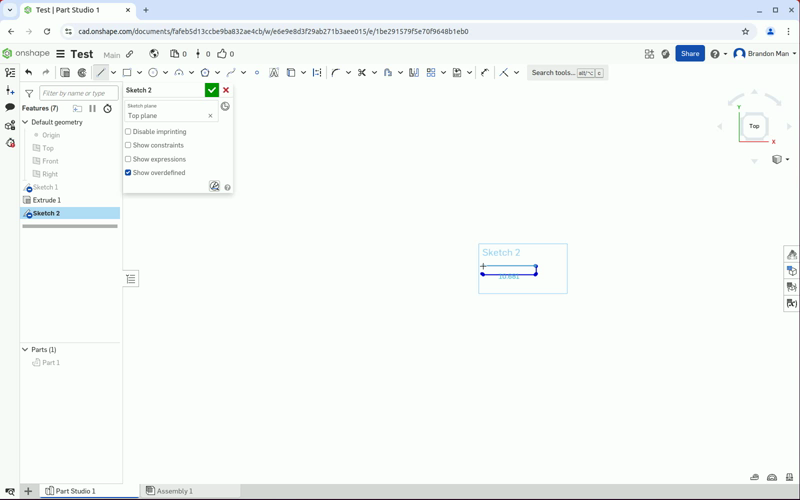
key(esc)
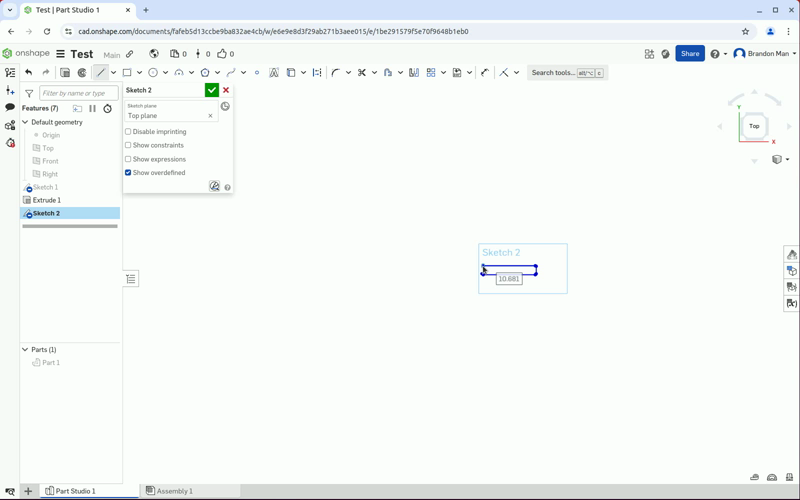
key(a)
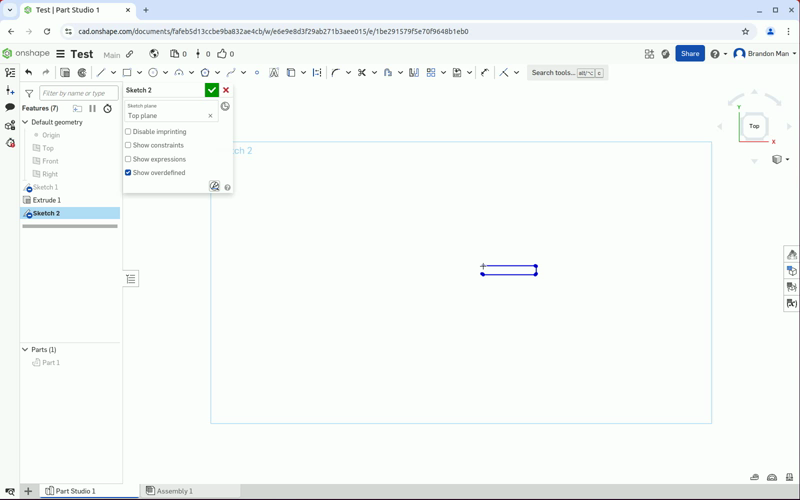
mouse_move(483, 265)
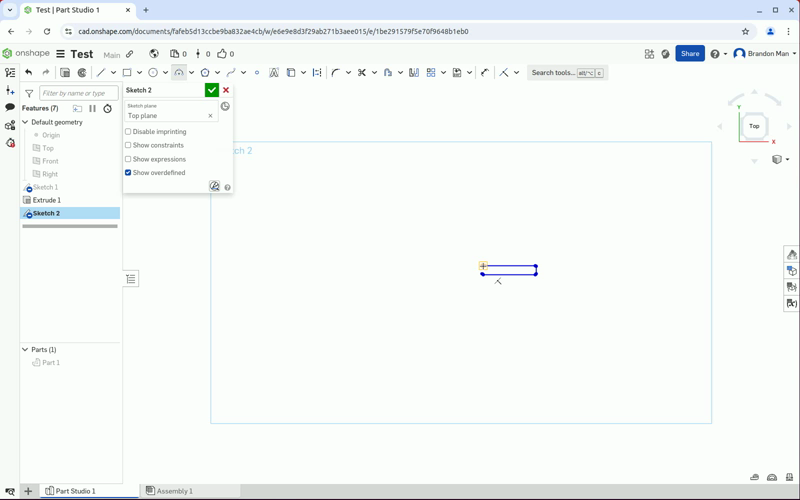
click(483, 265)
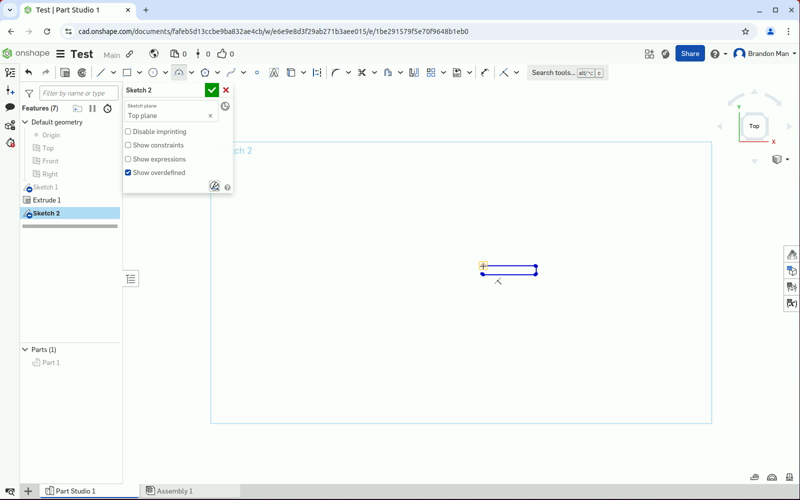
key_down(shift)
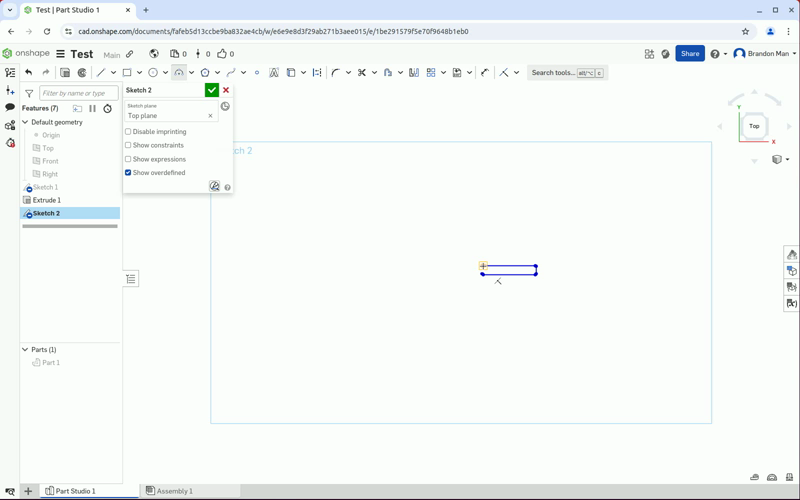
mouse_move(481, 266)
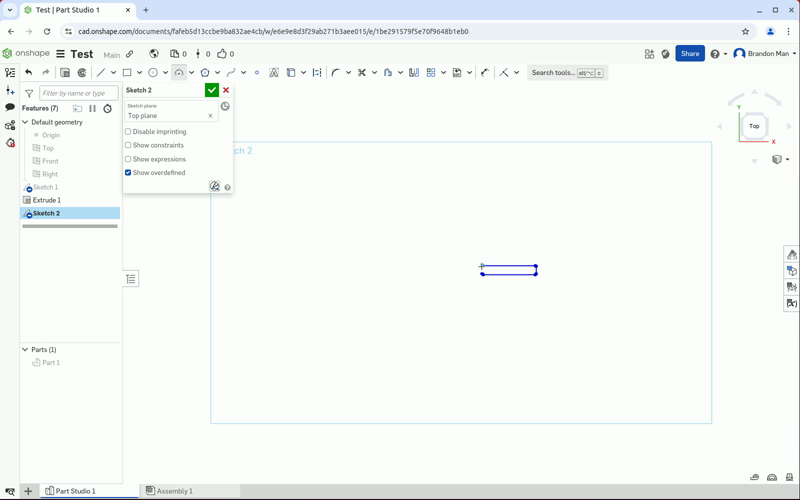
scroll(6)
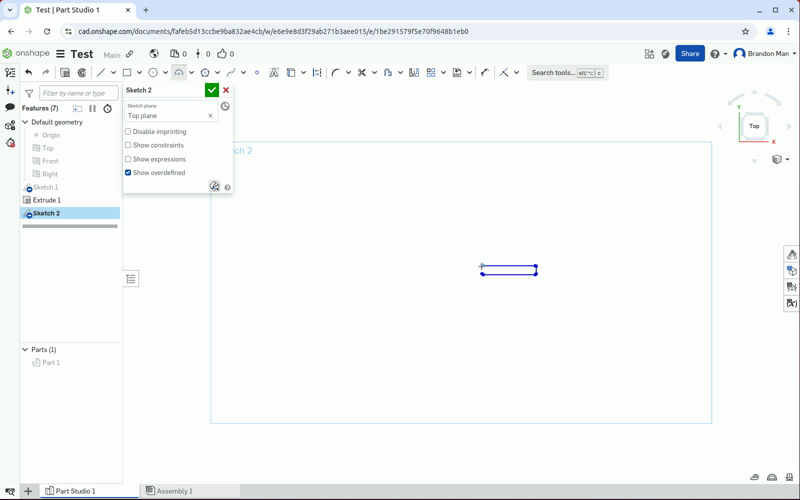
scroll(6)
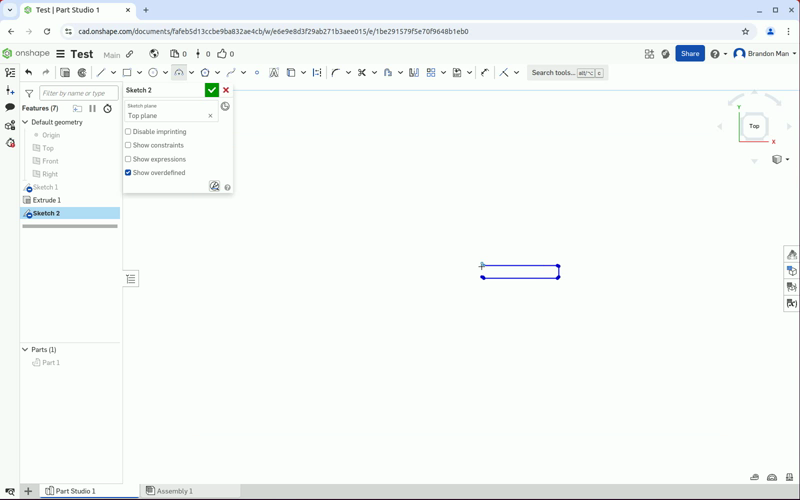
scroll(6)
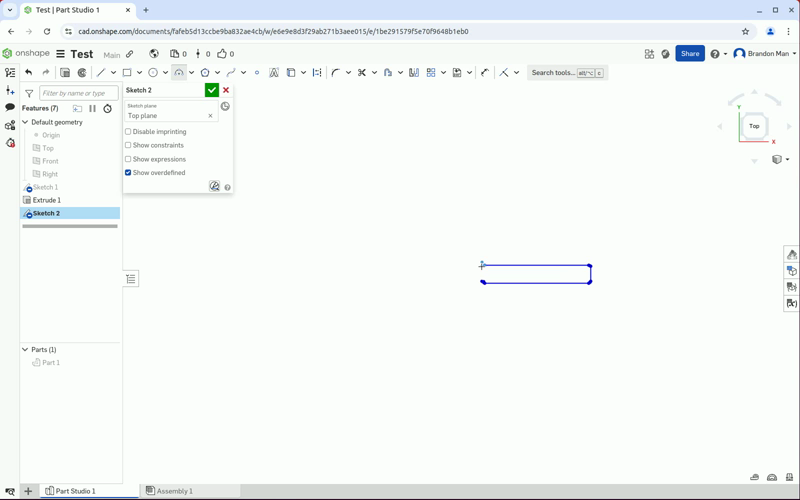
scroll(6)
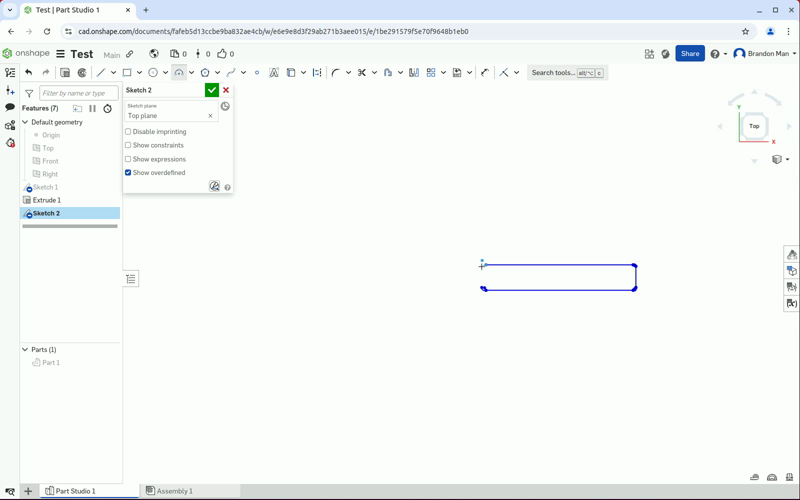
scroll(6)
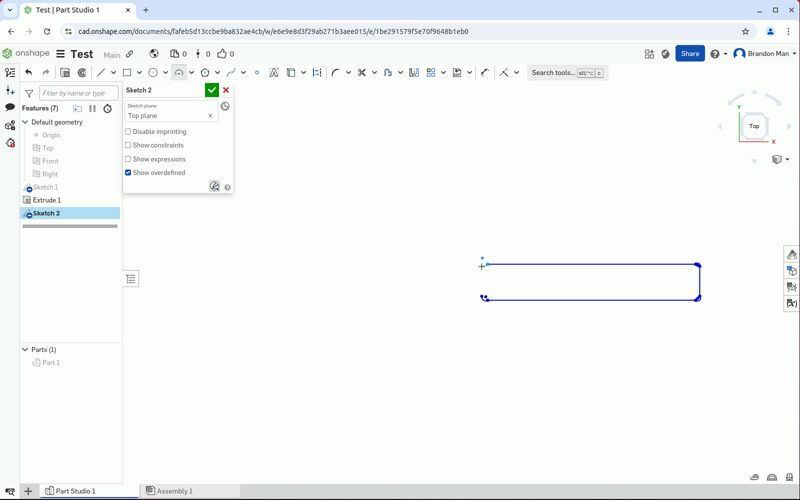
scroll(6)
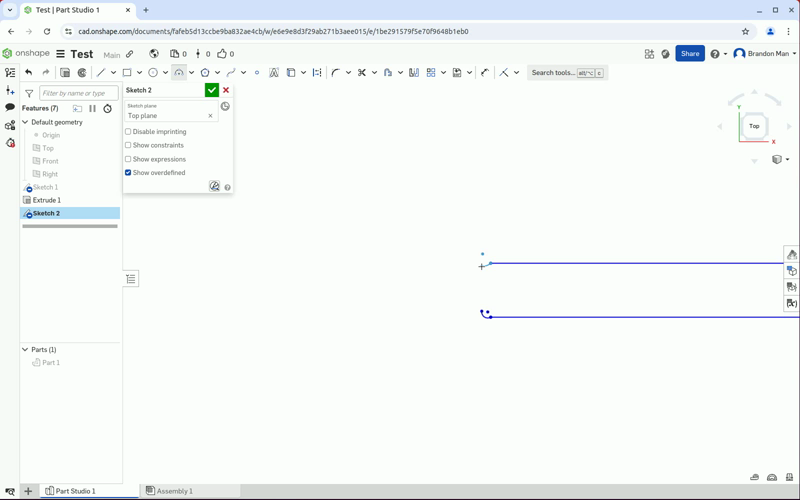
scroll(6)
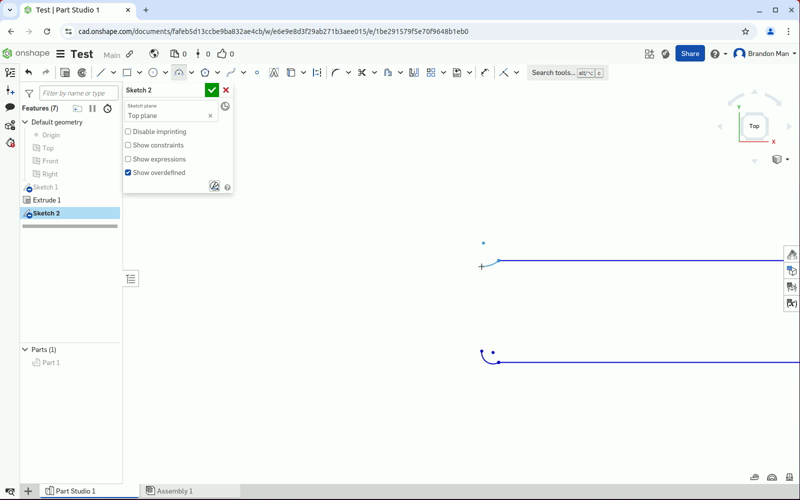
click(481, 266)
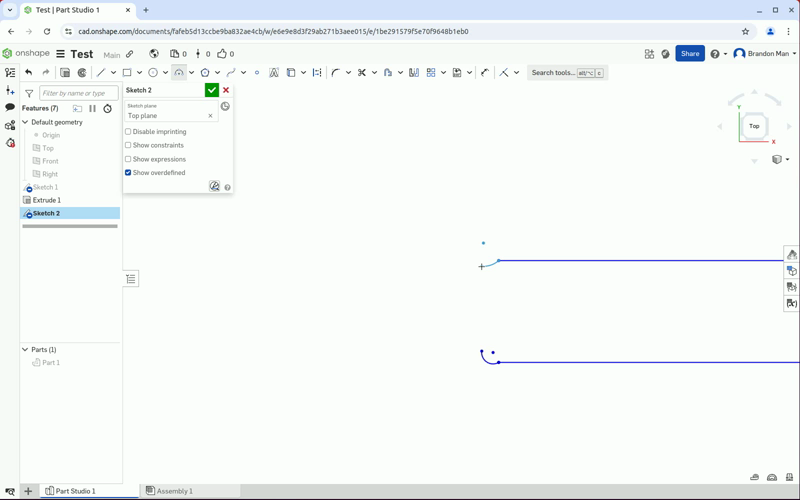
scroll(-6)
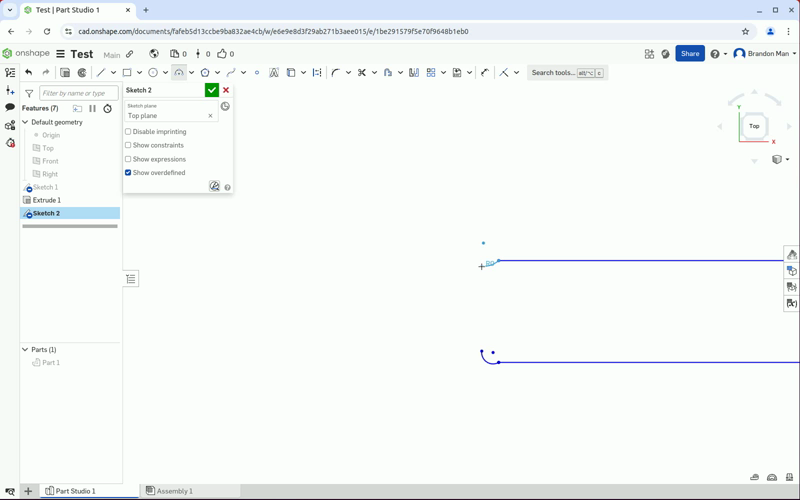
scroll(-6)
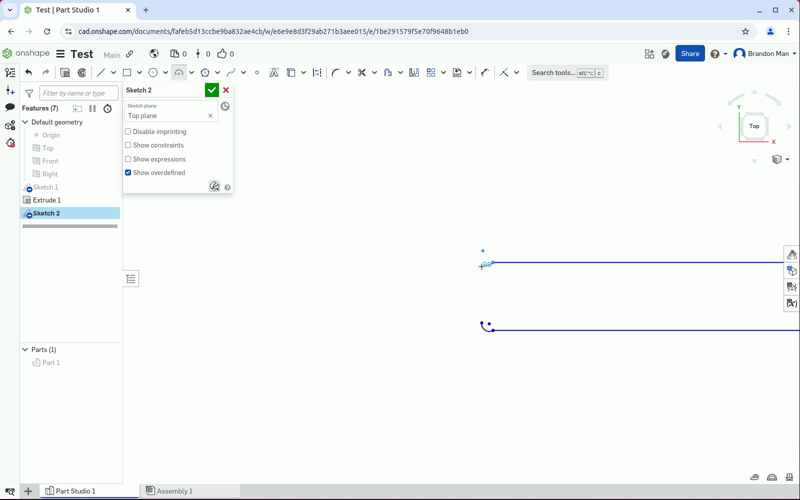
scroll(-6)
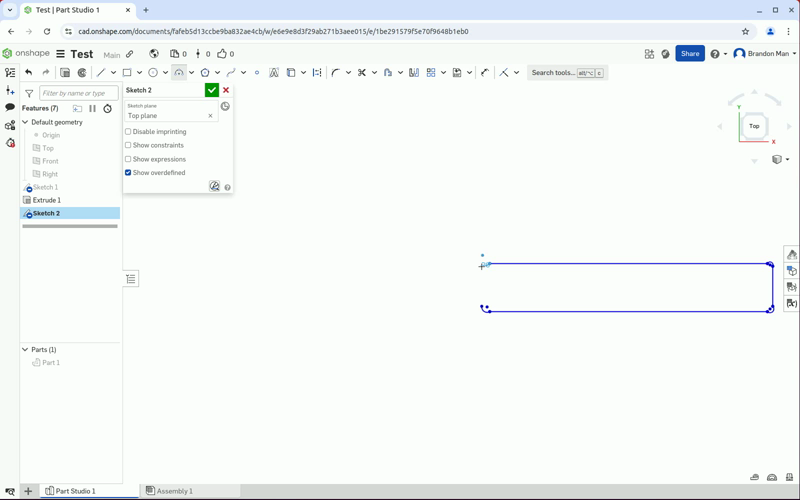
scroll(-6)
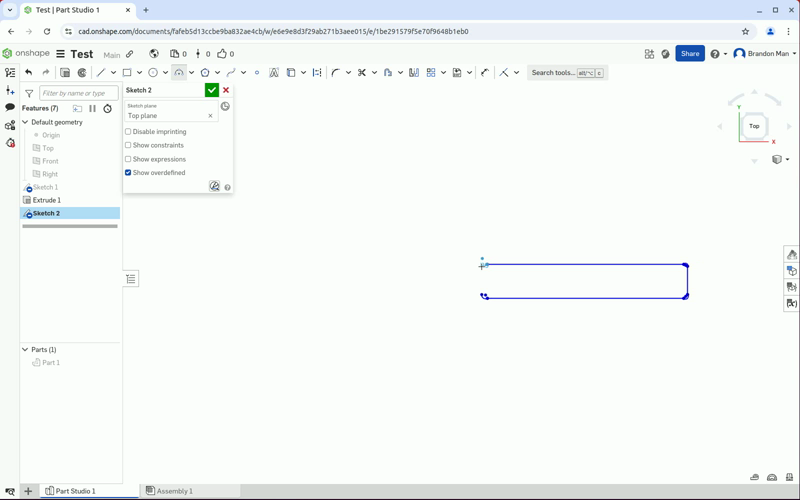
scroll(-6)
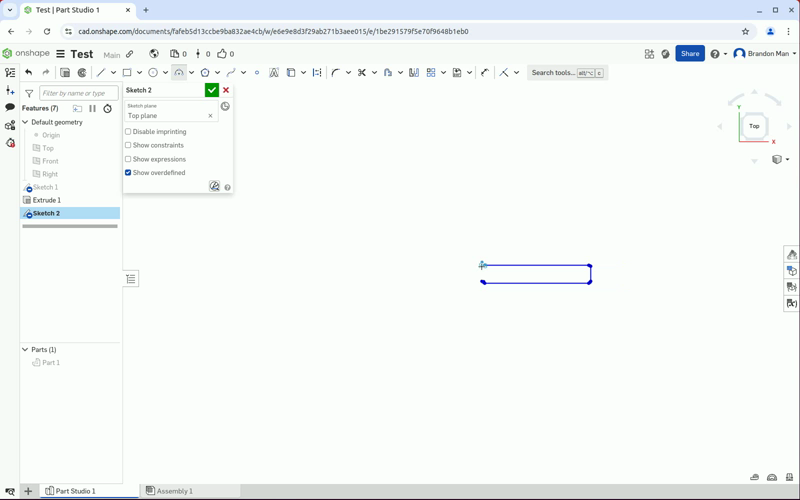
scroll(-6)
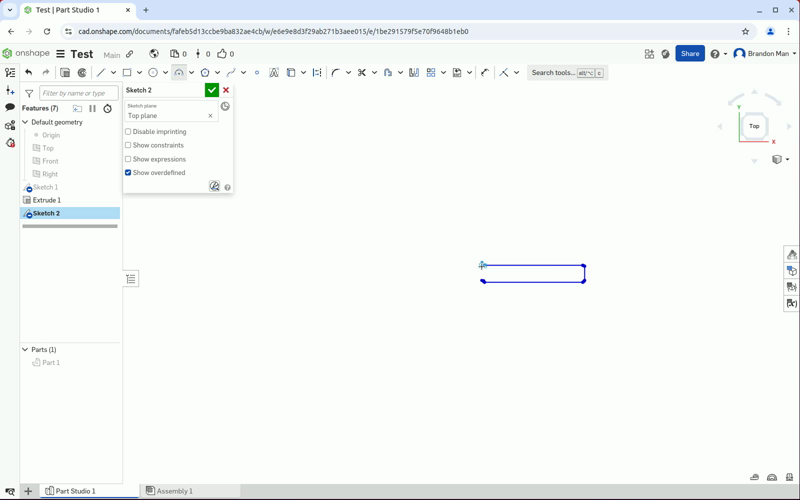
scroll(-6)
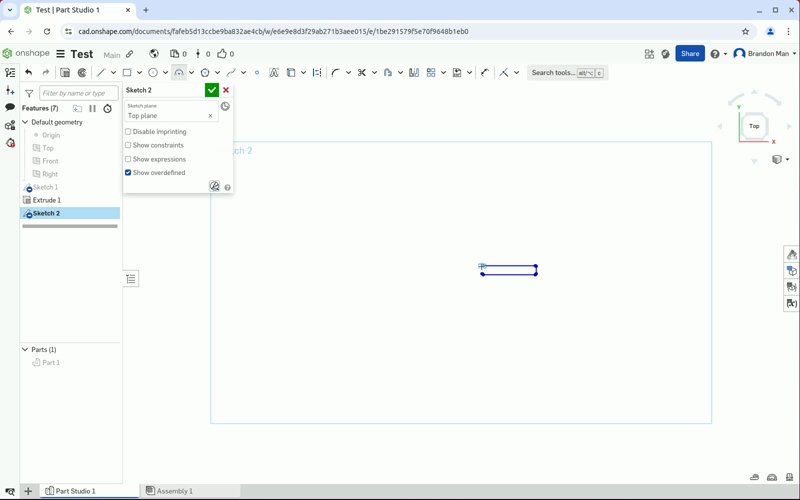
mouse_move(482, 265)
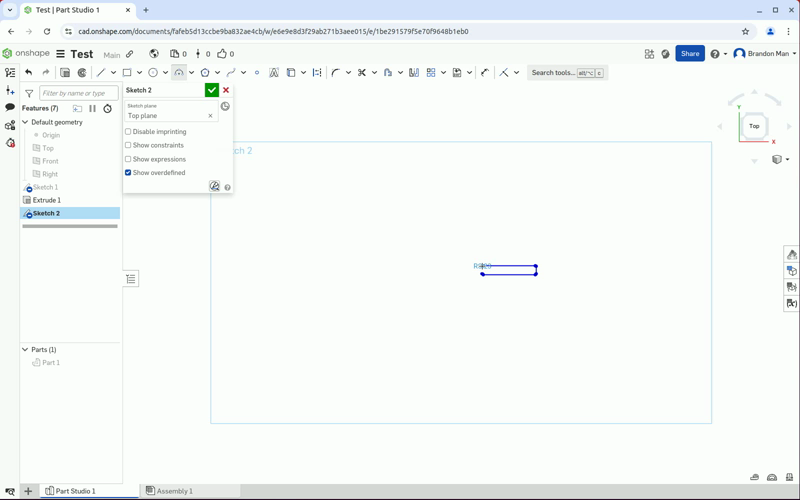
scroll(6)
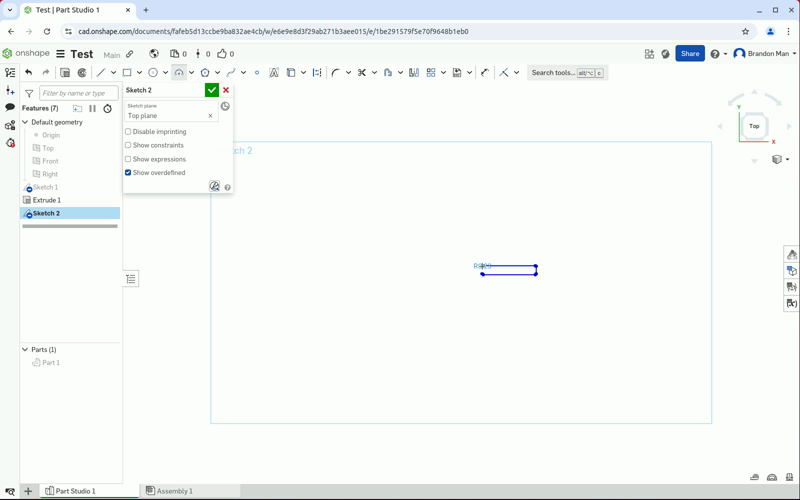
scroll(6)
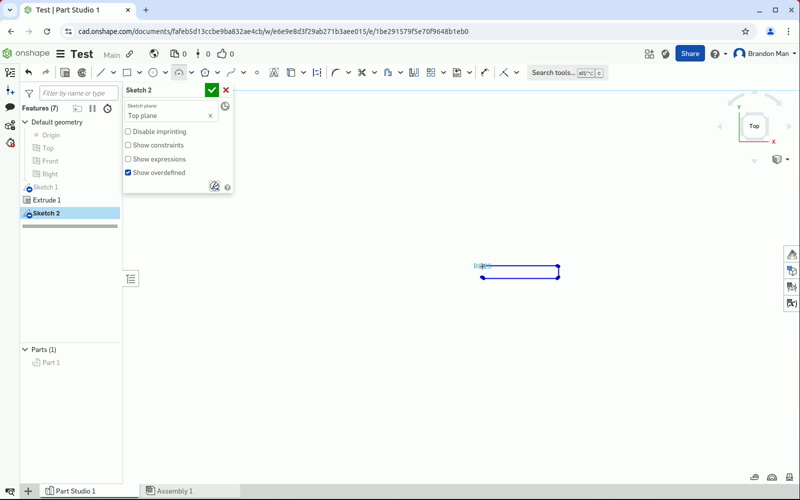
scroll(6)
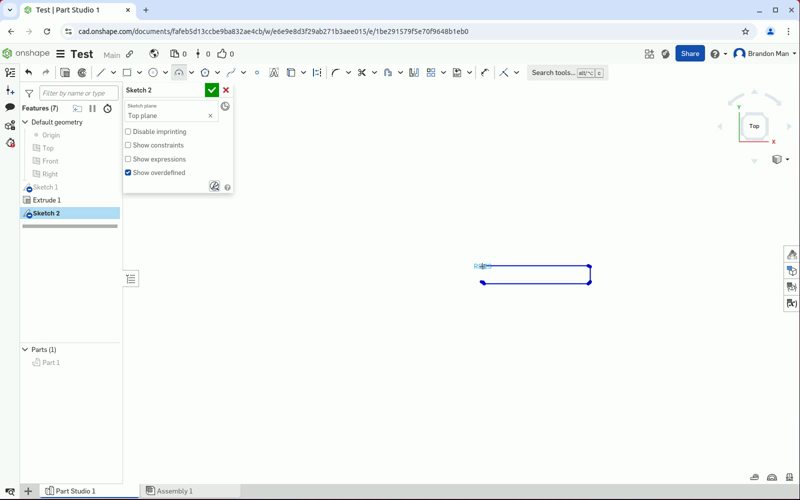
scroll(6)
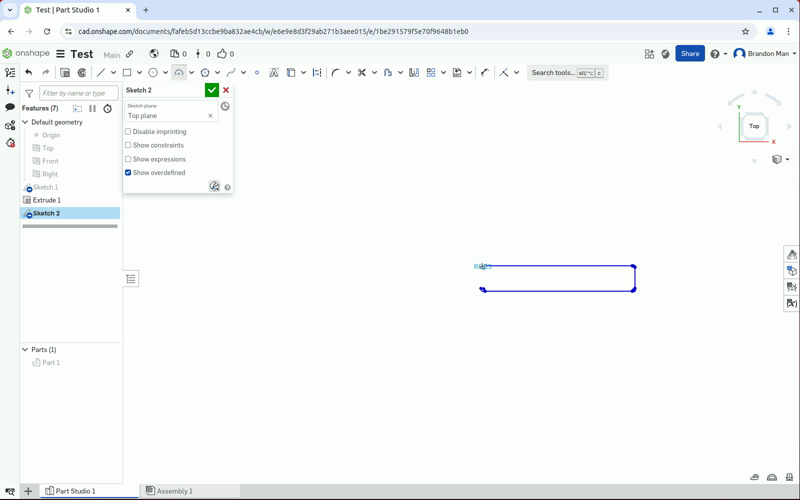
scroll(6)
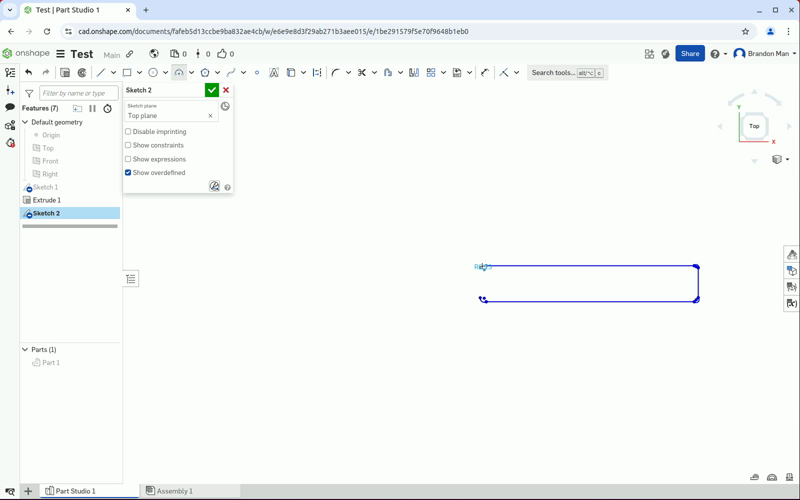
scroll(6)
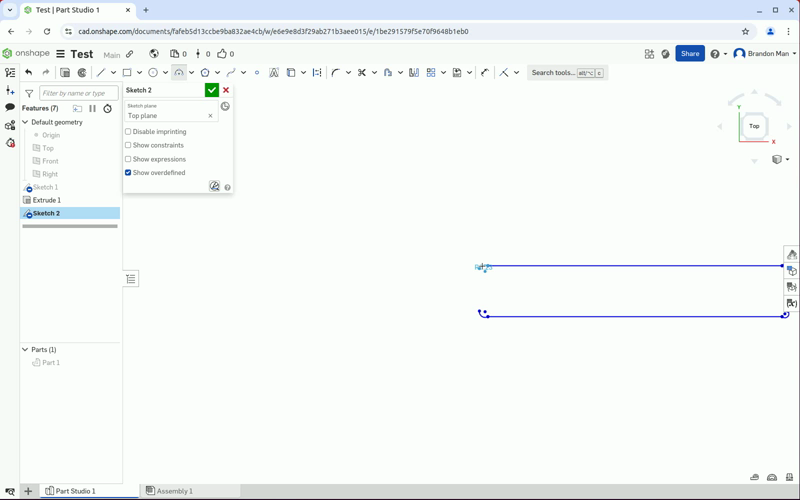
scroll(6)
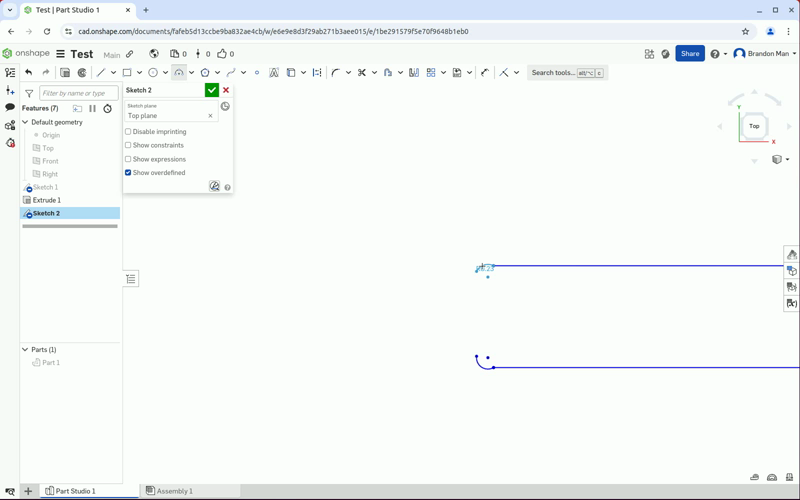
click(482, 265)
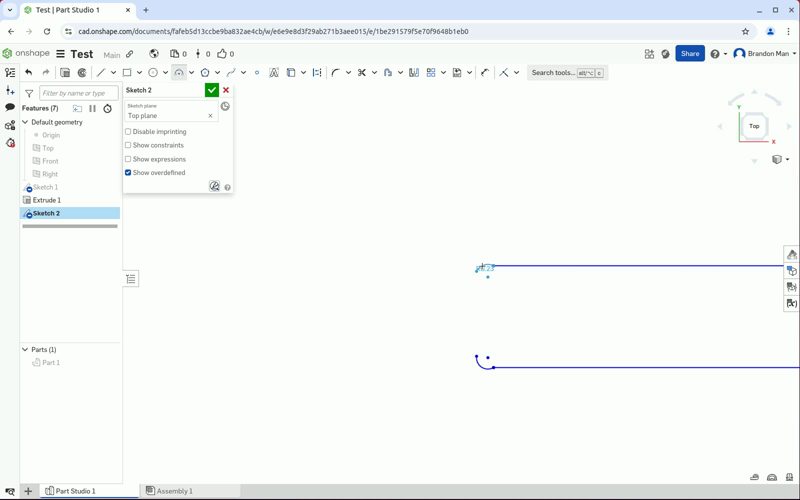
scroll(-6)
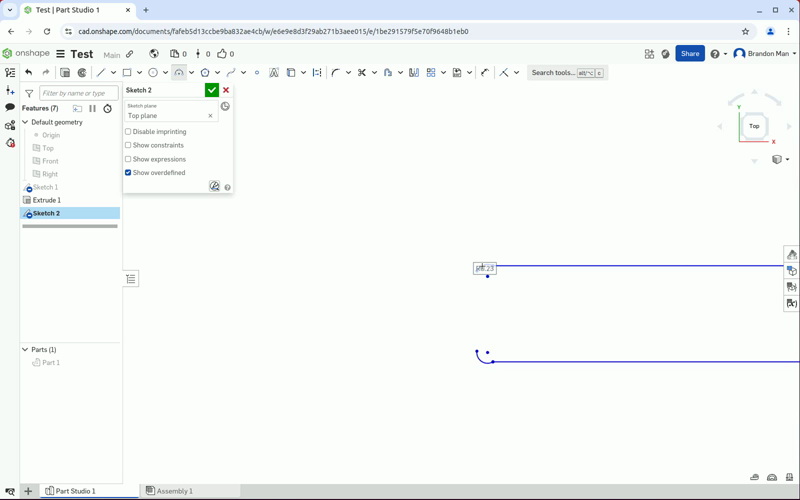
scroll(-6)
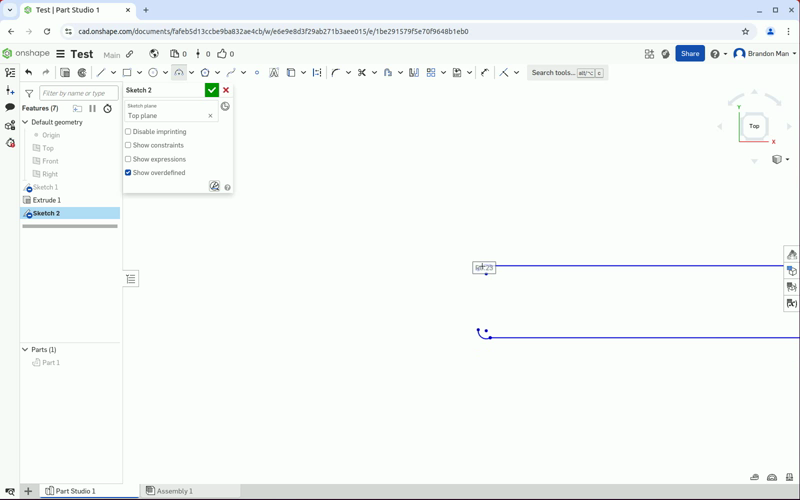
scroll(-6)
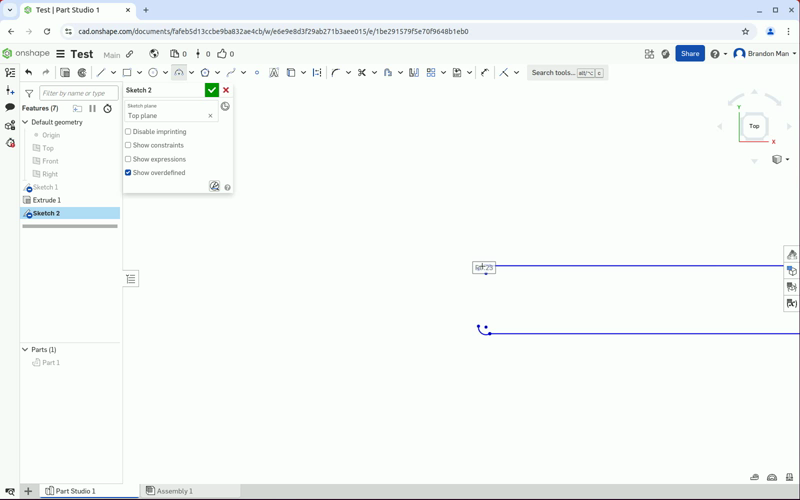
scroll(-6)
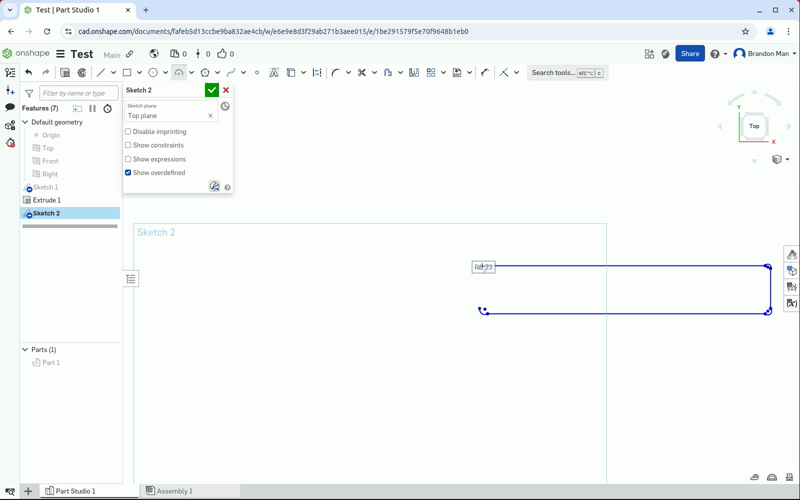
scroll(-6)
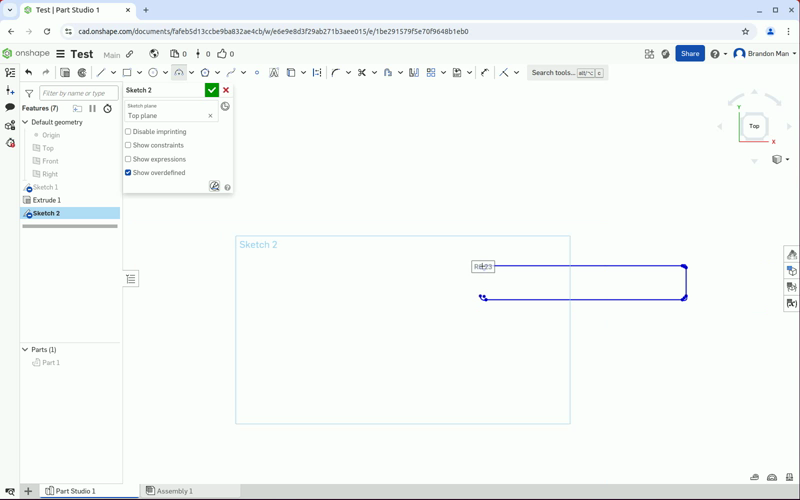
scroll(-6)
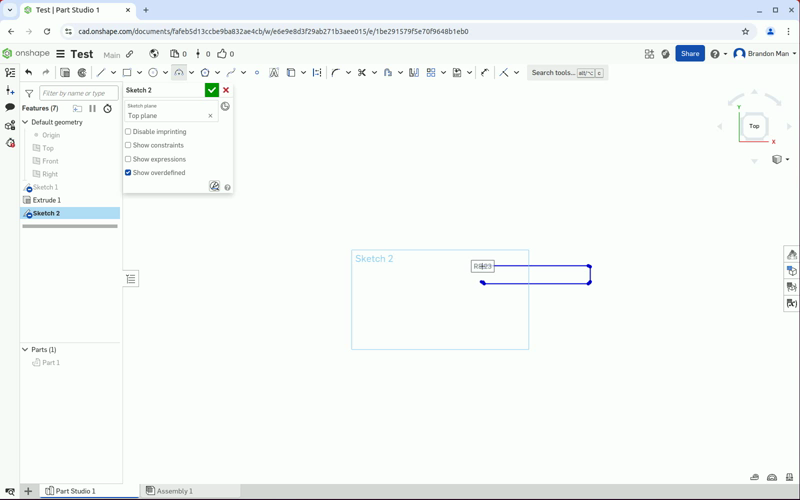
scroll(-6)
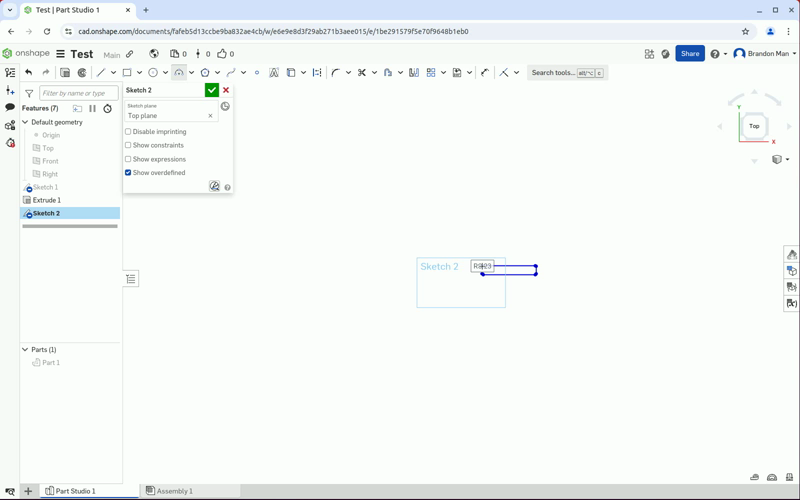
key_up(shift)
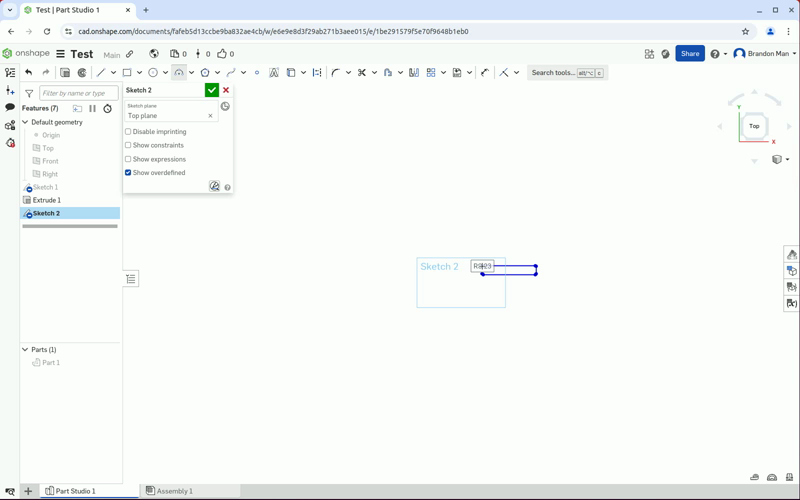
key(esc)
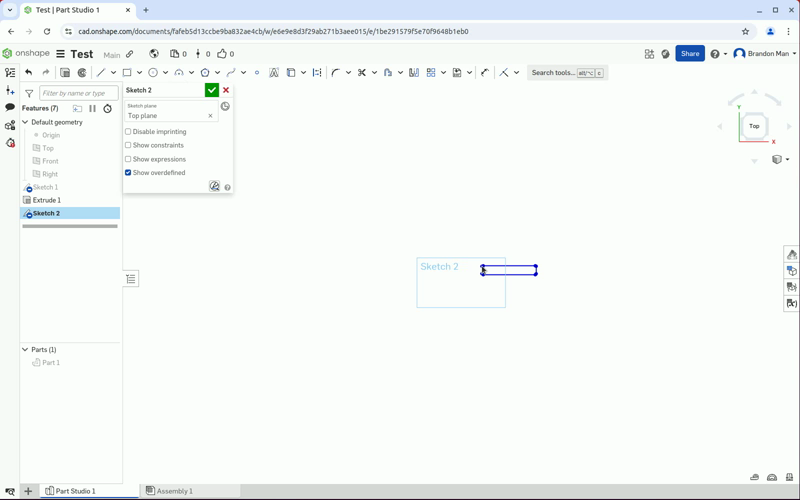
key(l)
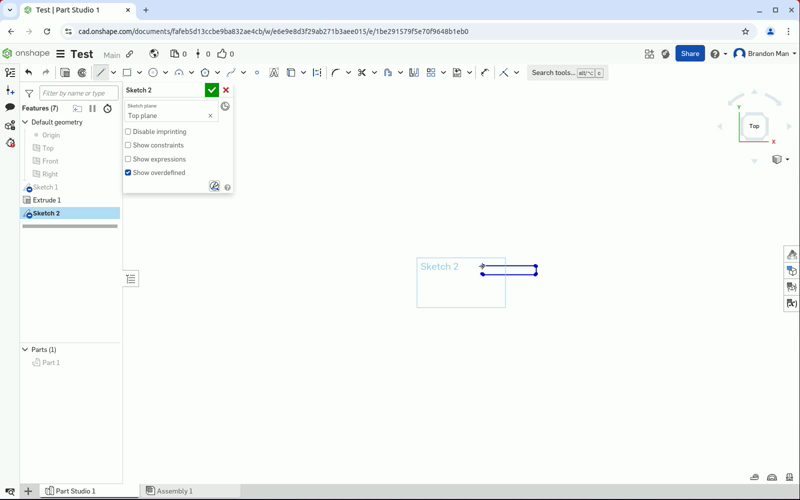
mouse_move(481, 266)
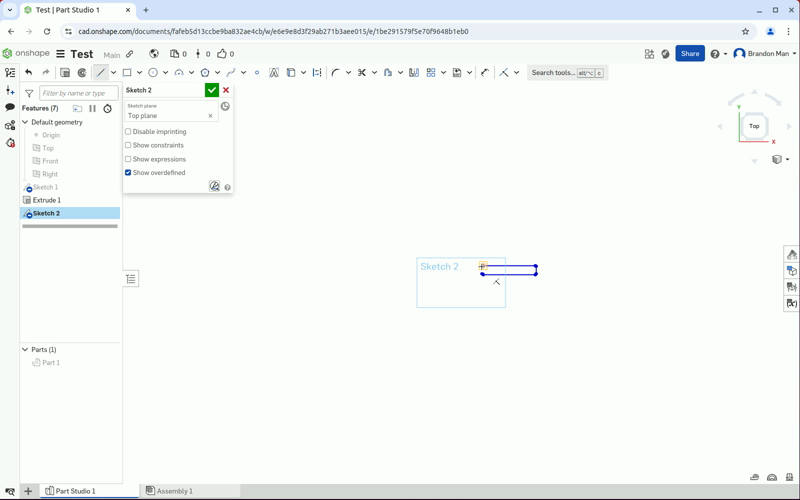
scroll(6)
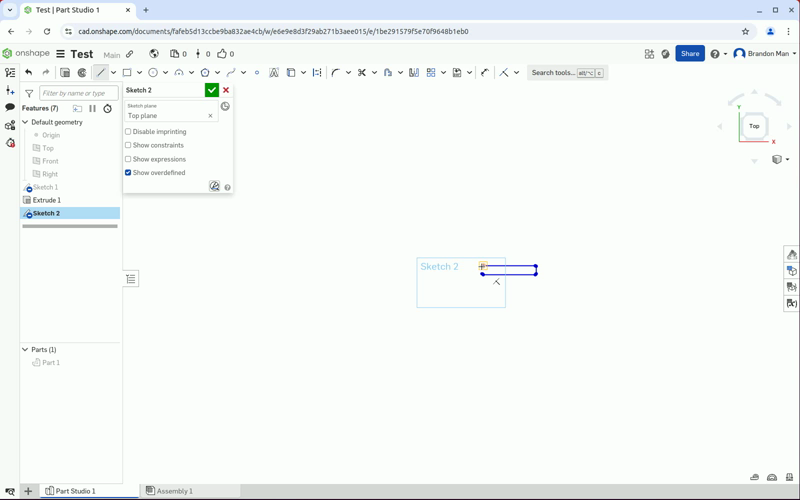
scroll(6)
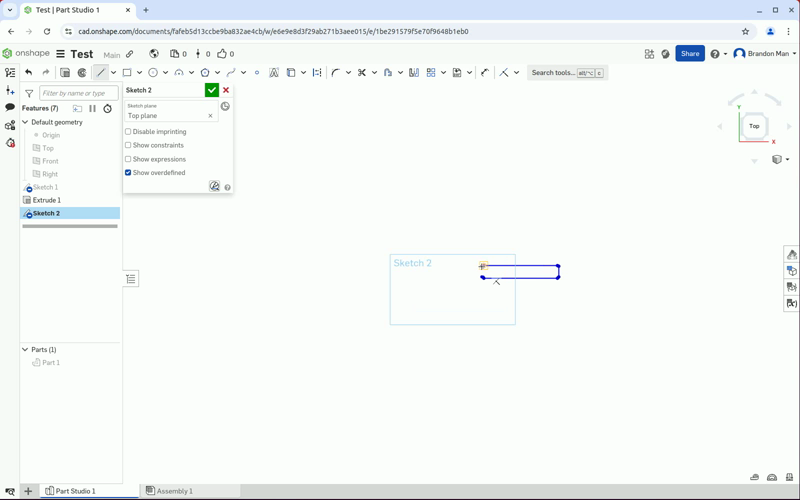
scroll(6)
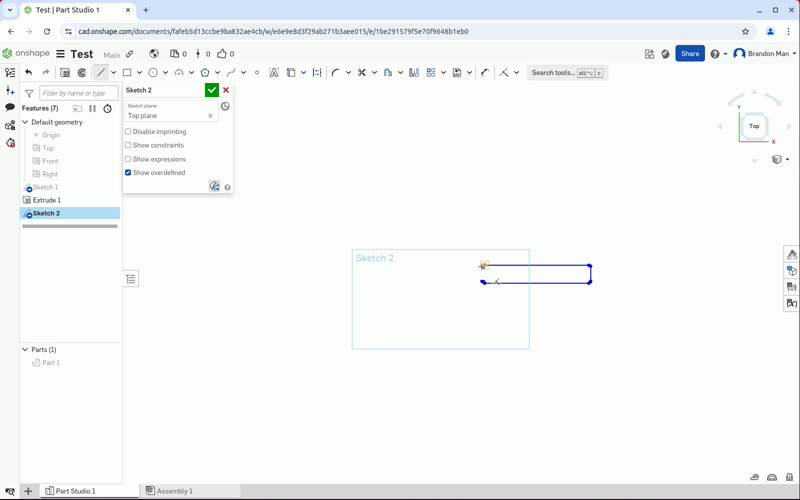
scroll(6)
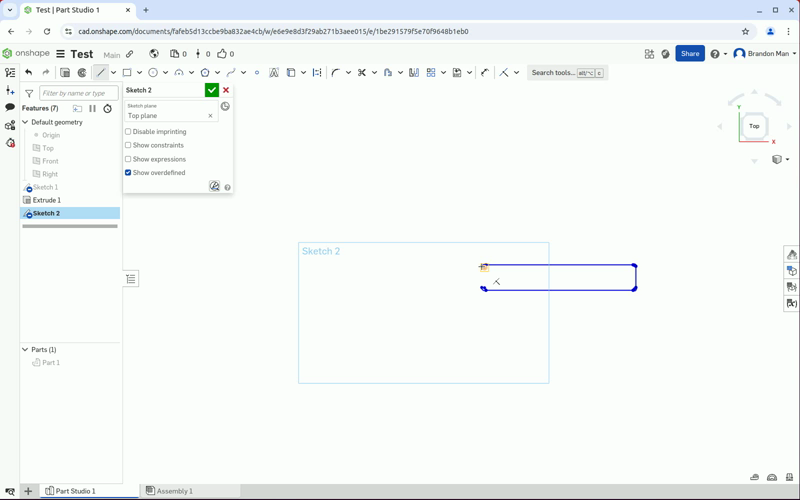
scroll(6)
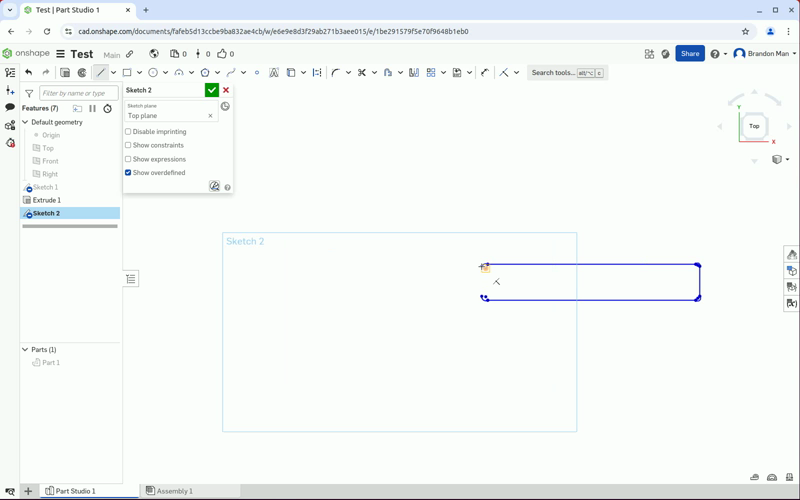
scroll(6)
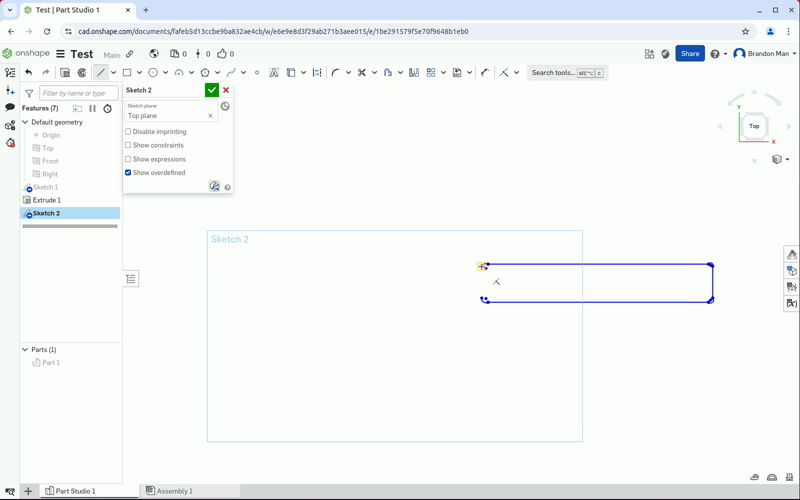
scroll(6)
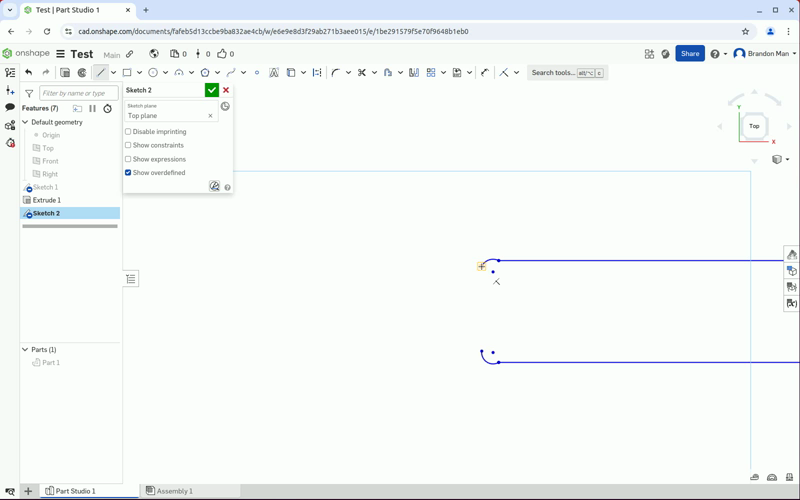
click(481, 266)
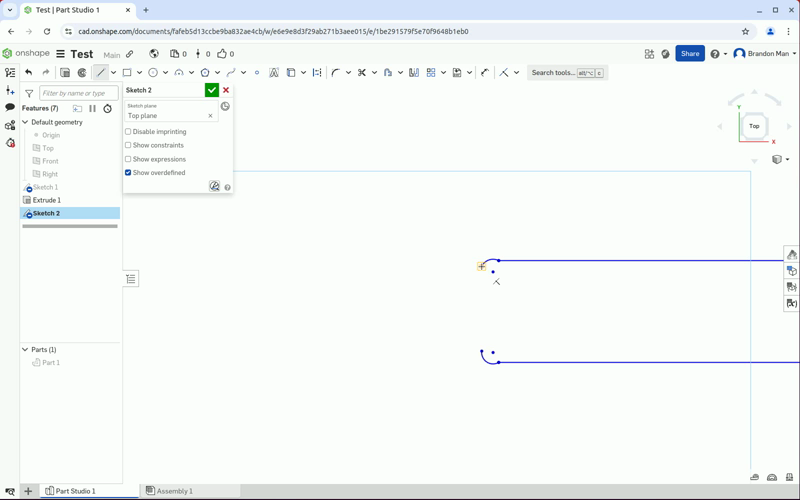
scroll(-6)
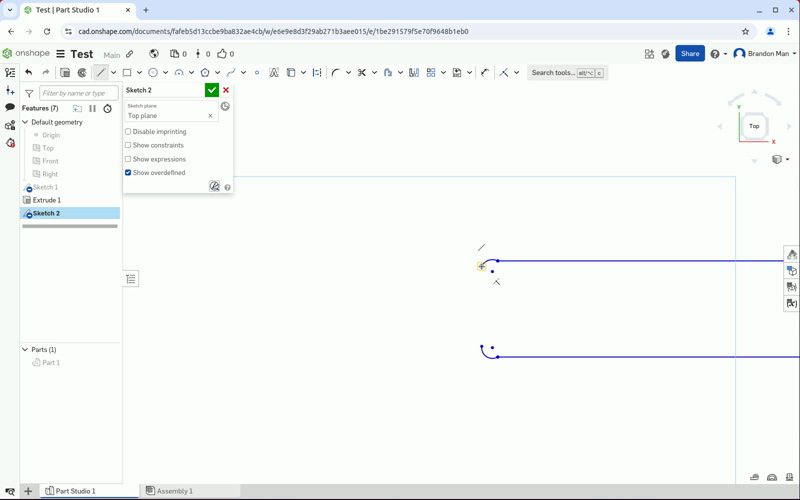
scroll(-6)
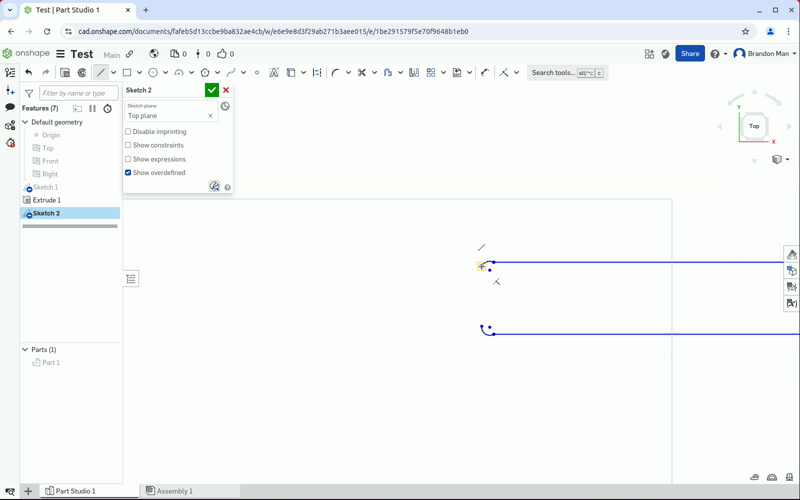
scroll(-6)
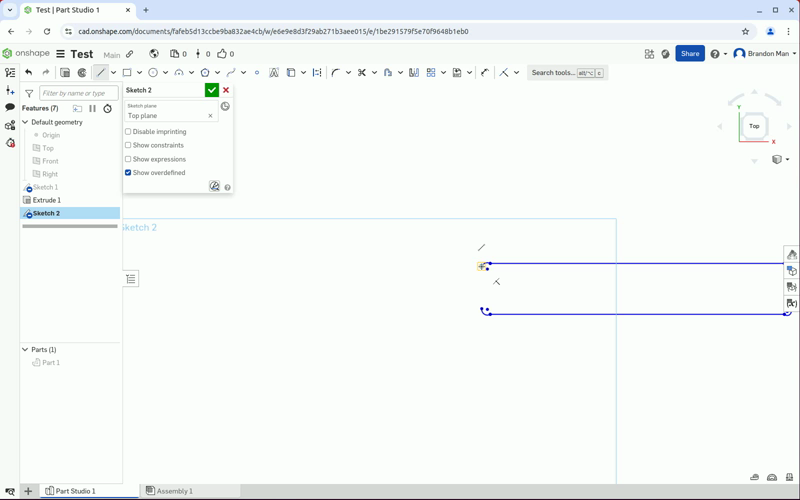
scroll(-6)
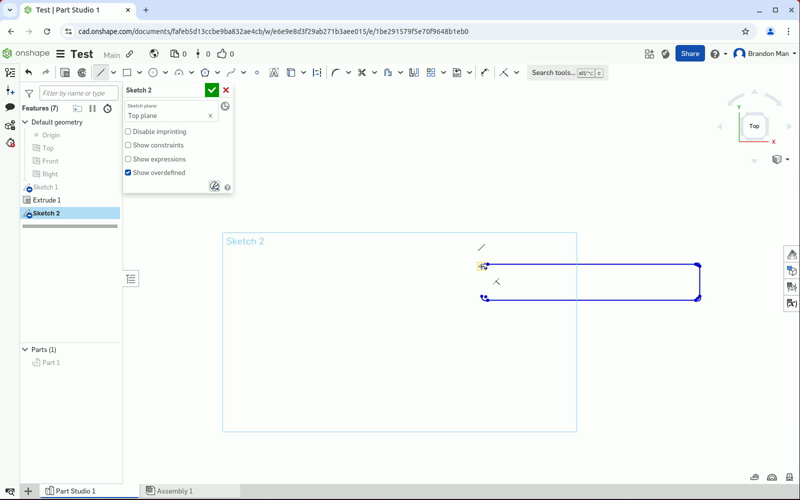
scroll(-6)
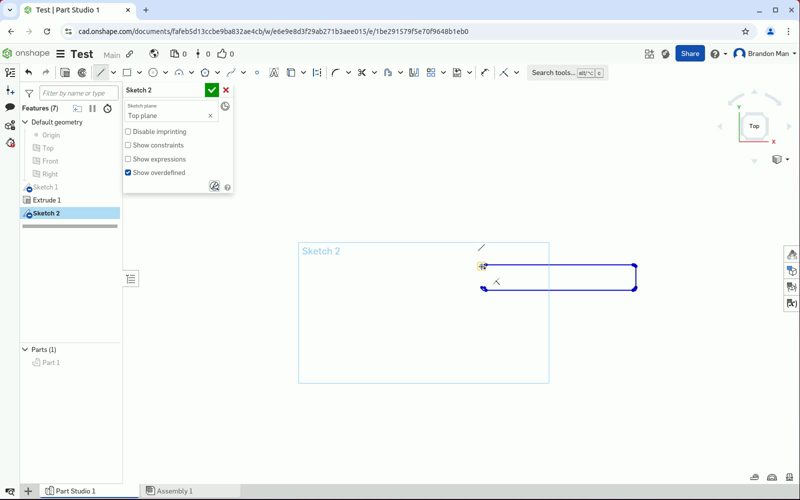
scroll(-6)
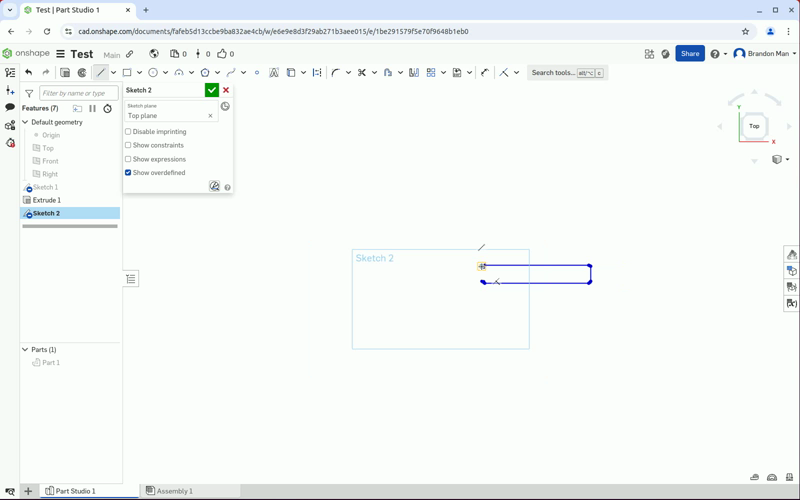
scroll(-6)
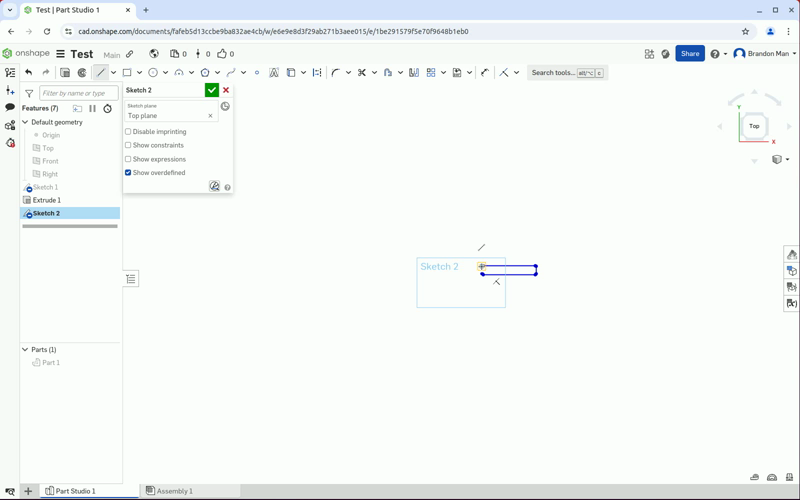
mouse_move(511, 266)
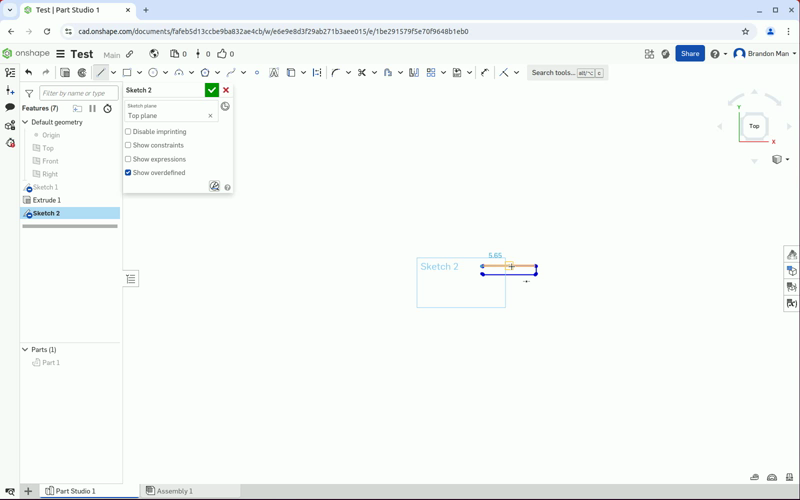
key_down(shift)
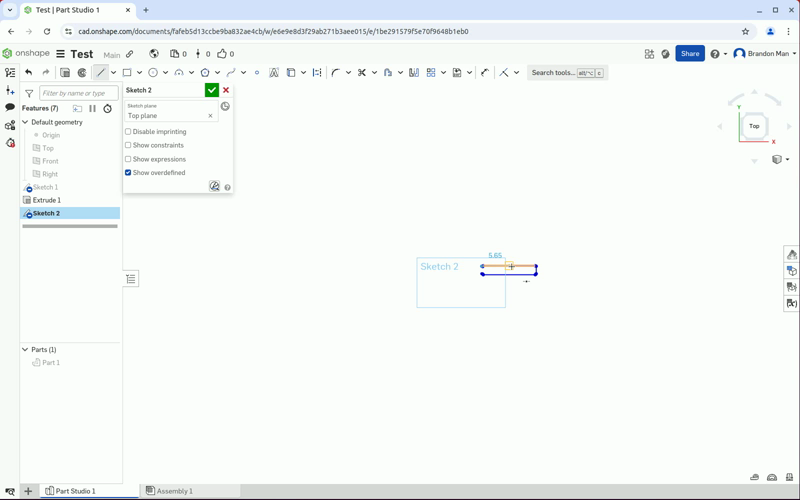
mouse_move(481, 273)
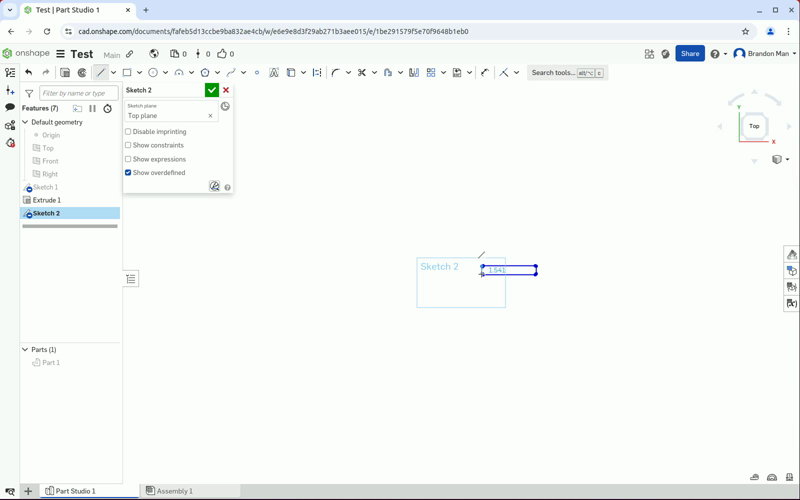
scroll(6)
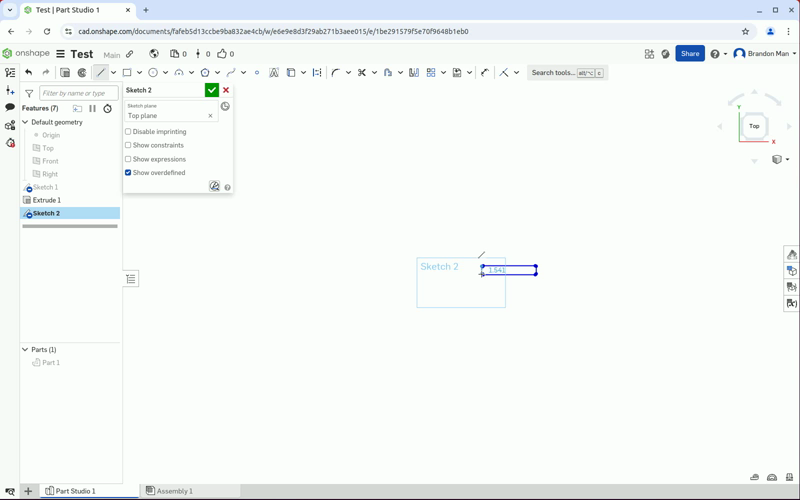
scroll(6)
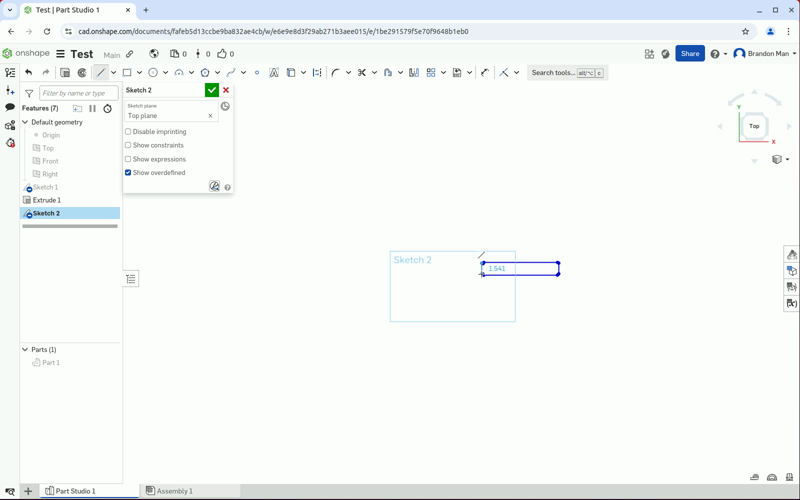
scroll(6)
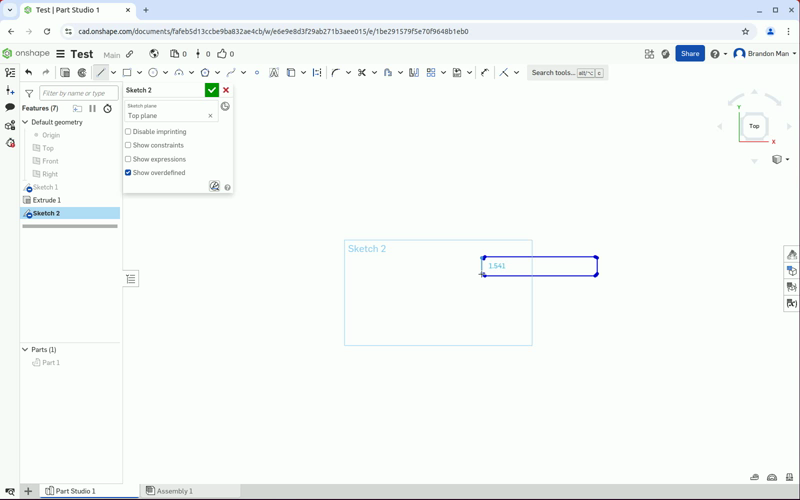
scroll(6)
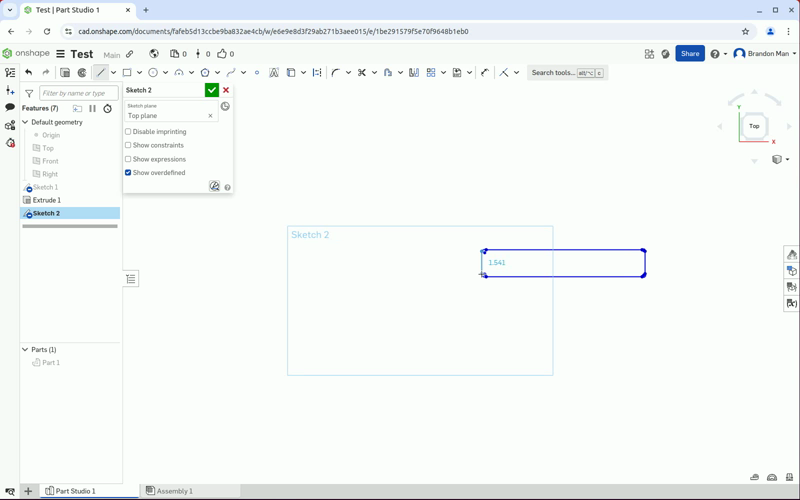
scroll(6)
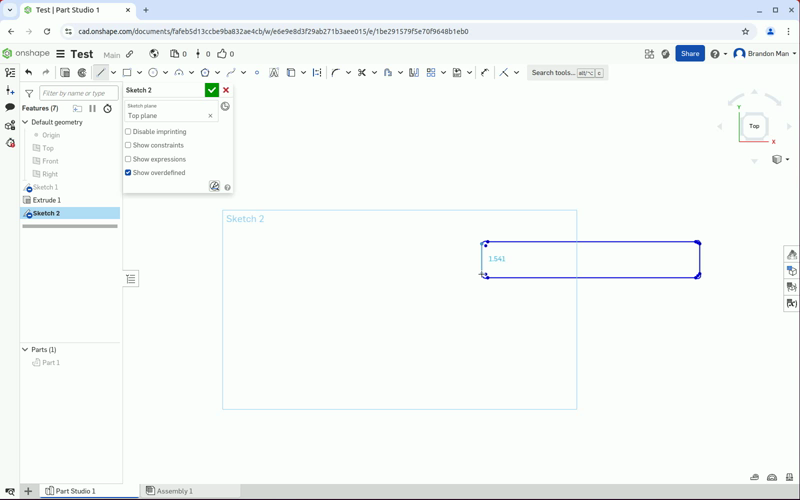
scroll(6)
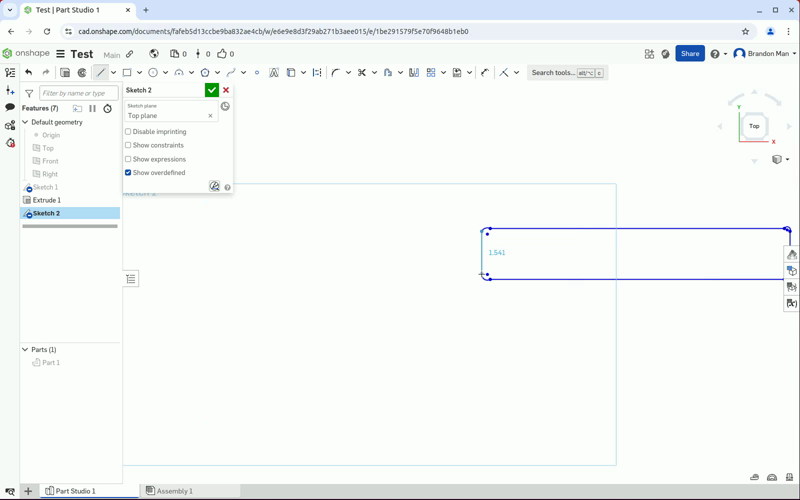
scroll(6)
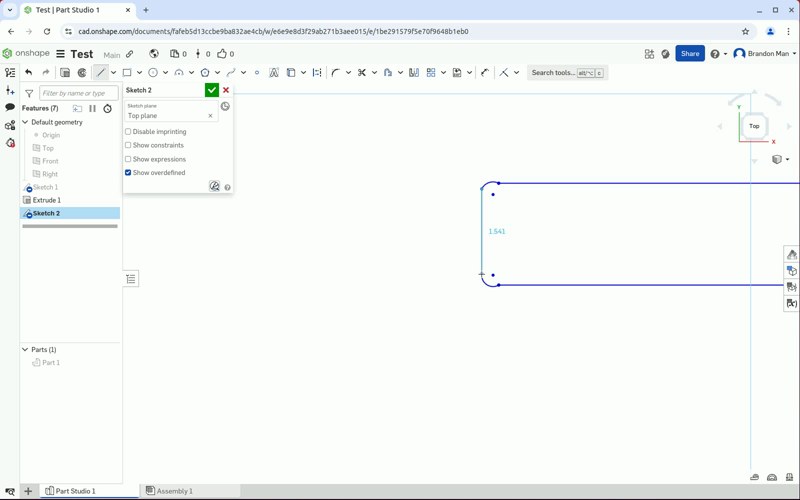
key_up(shift)
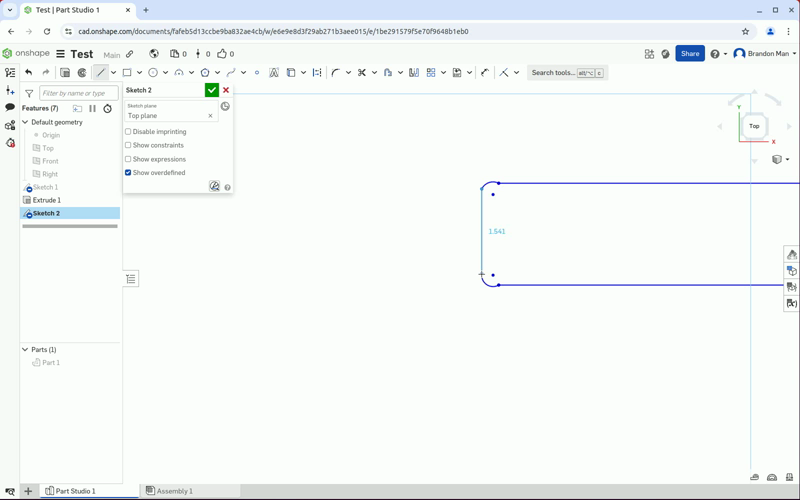
click(481, 273)
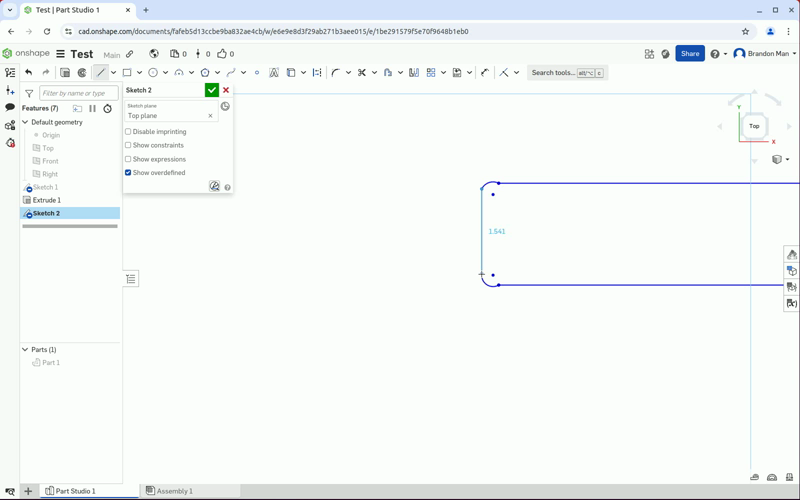
scroll(-6)
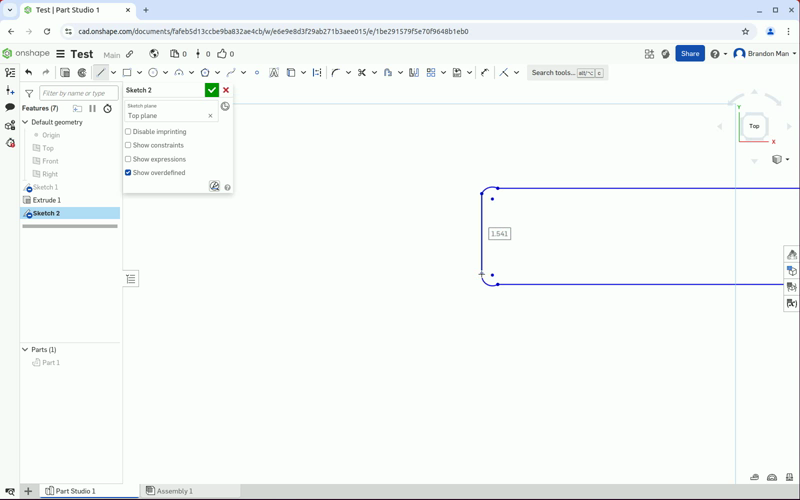
scroll(-6)
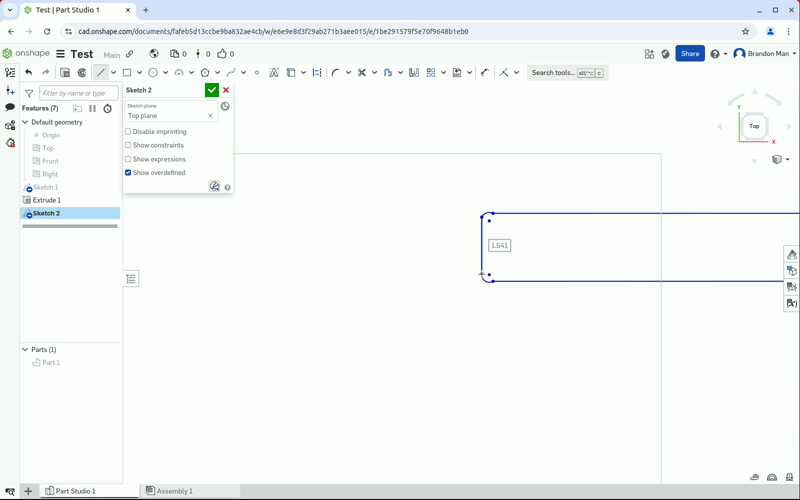
scroll(-6)
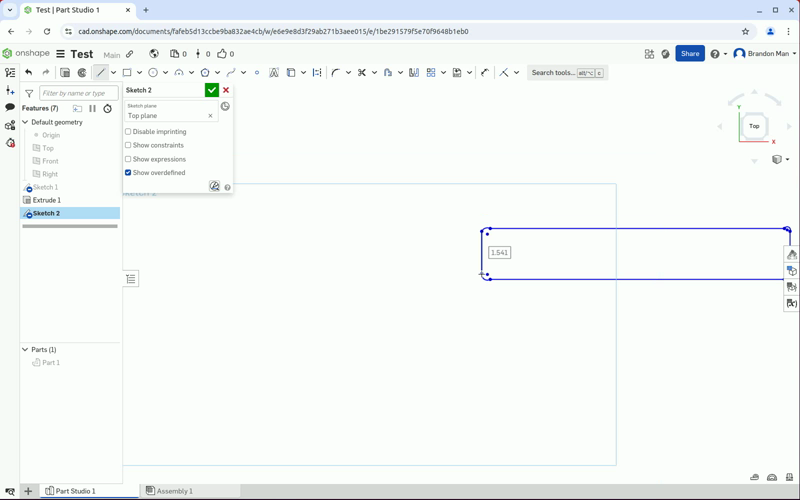
scroll(-6)
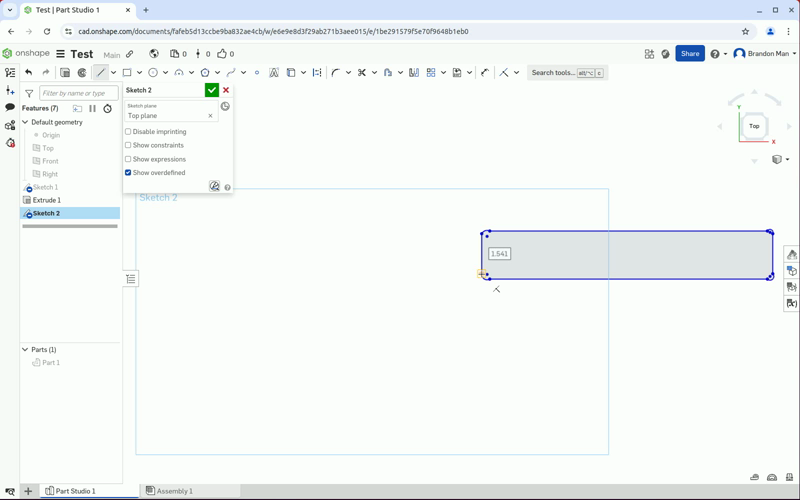
scroll(-6)
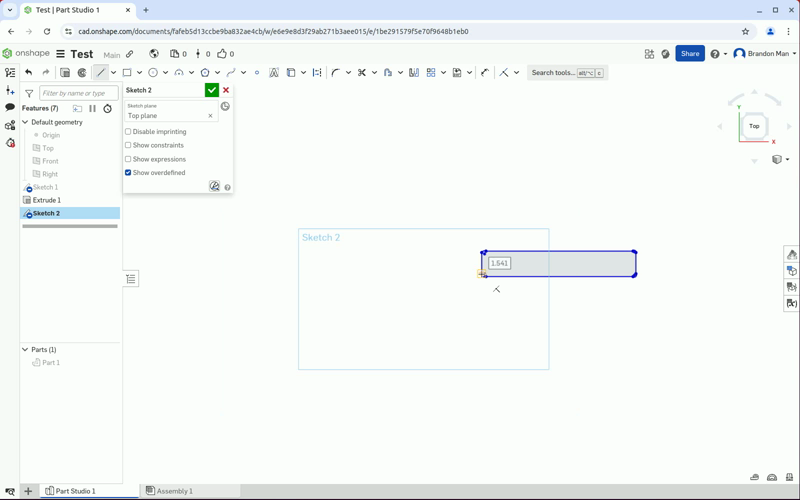
scroll(-6)
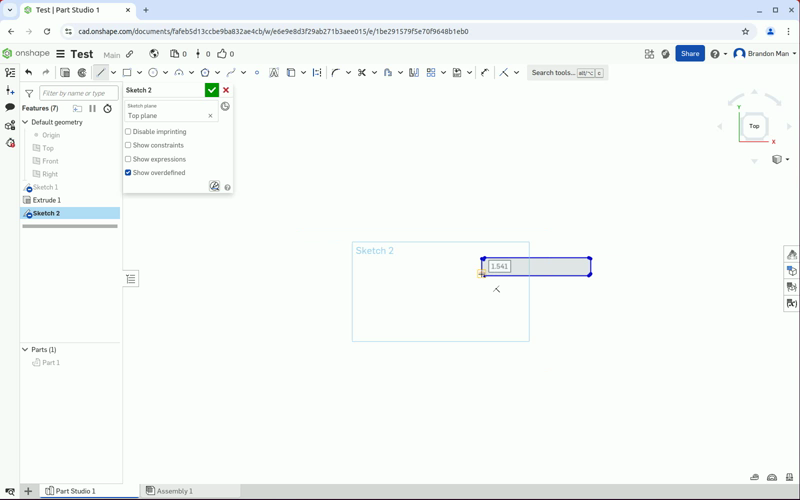
scroll(-6)
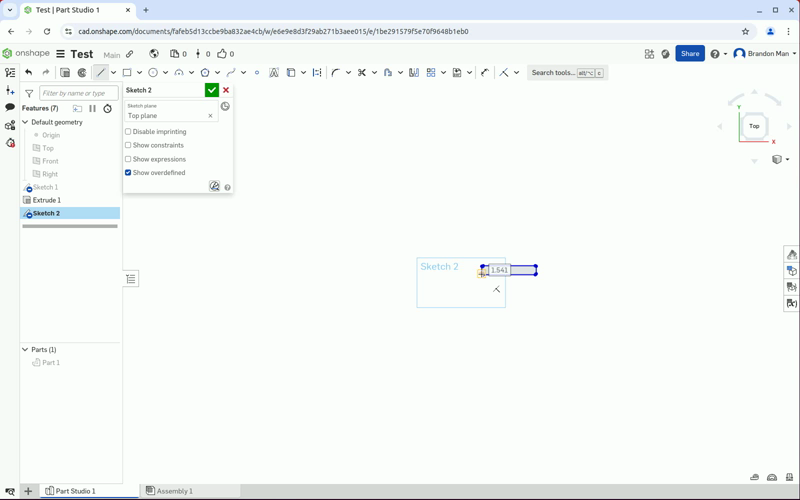
key(esc)
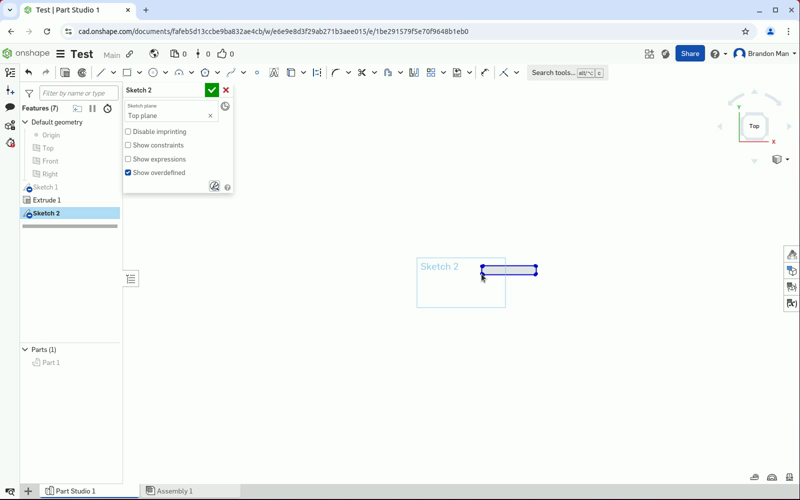
mouse_move(505, 271)
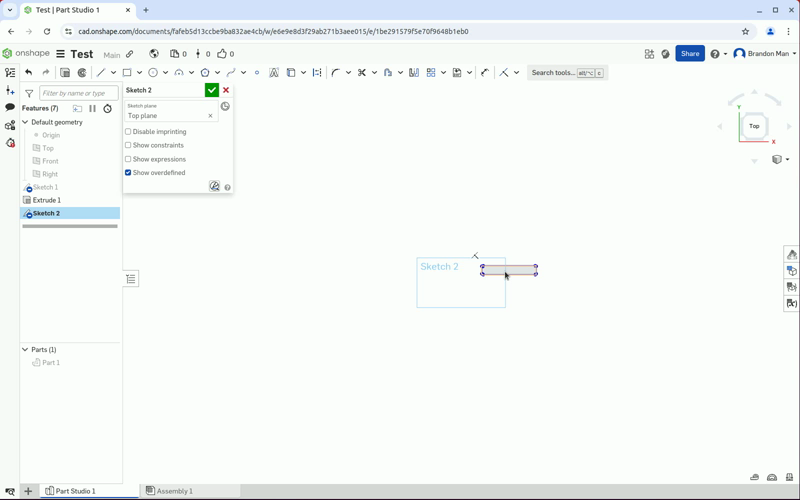
scroll(6)
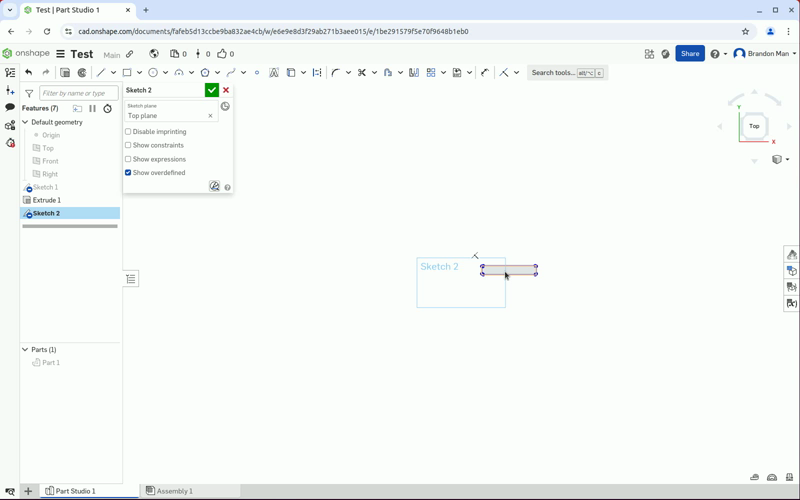
scroll(6)
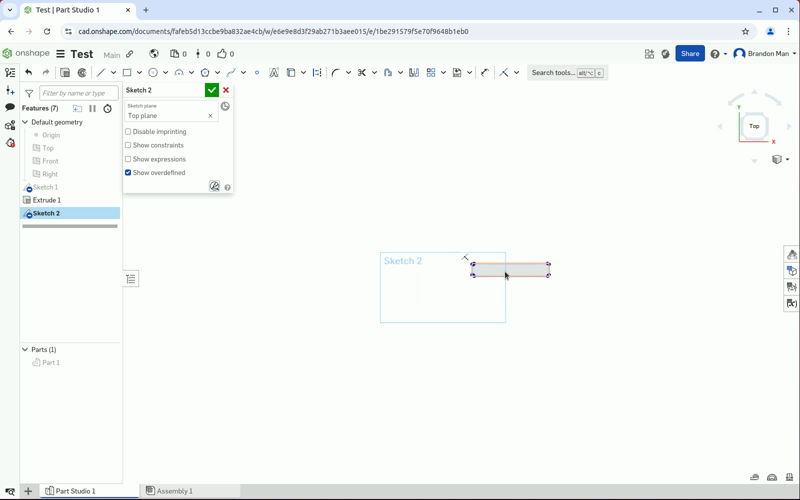
scroll(6)
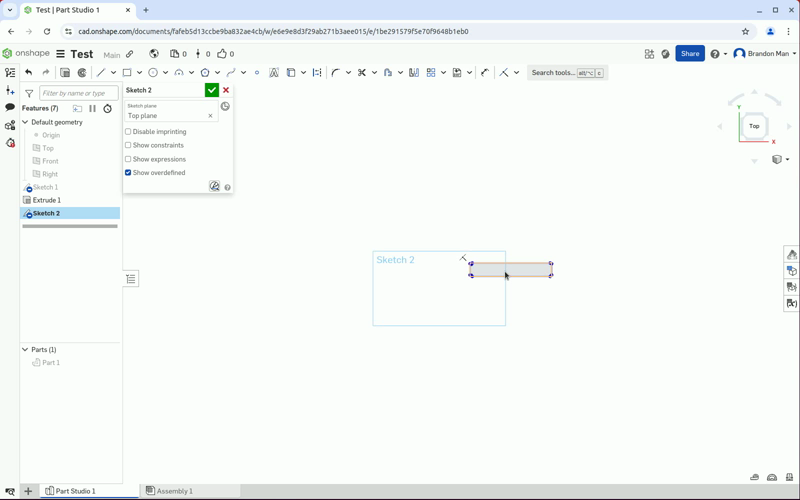
scroll(6)
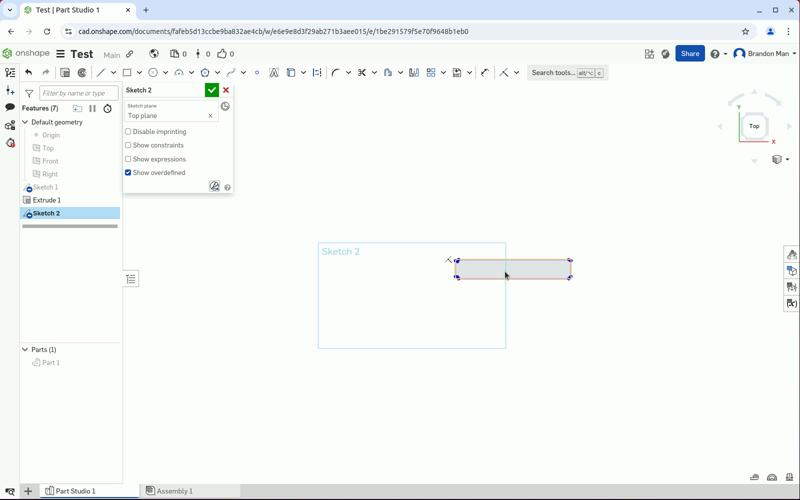
scroll(6)
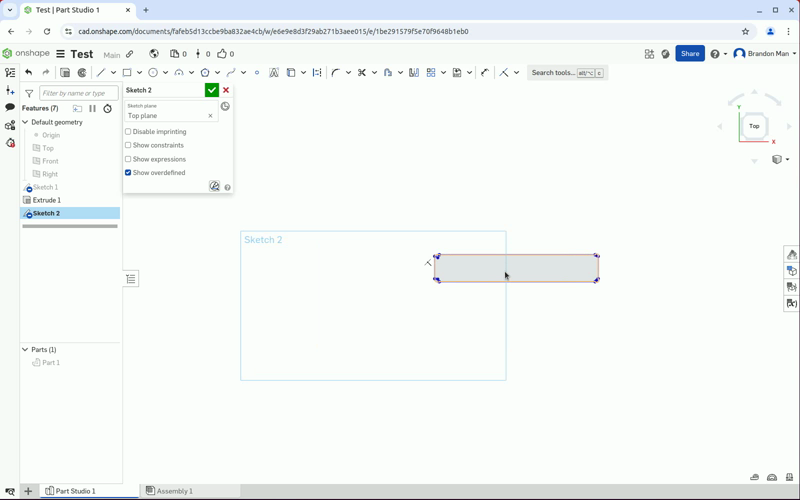
scroll(6)
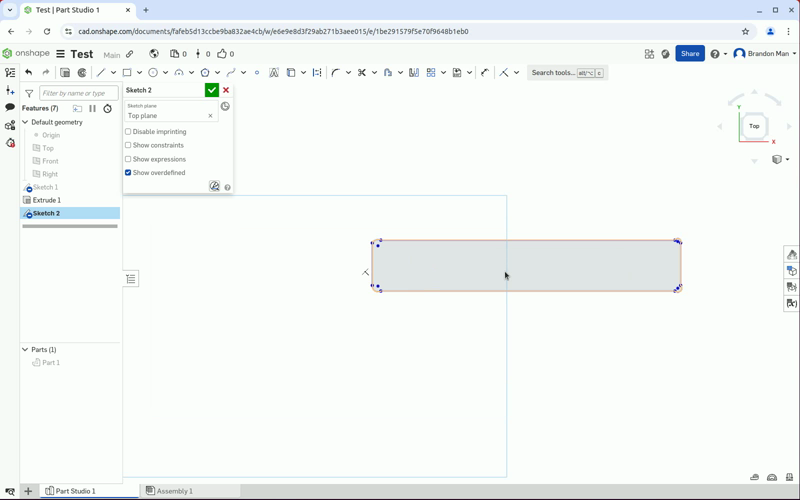
scroll(6)
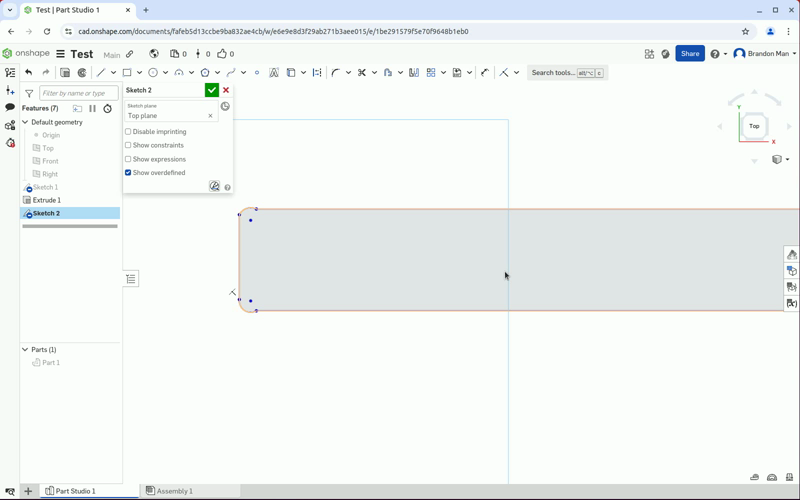
click(505, 271)
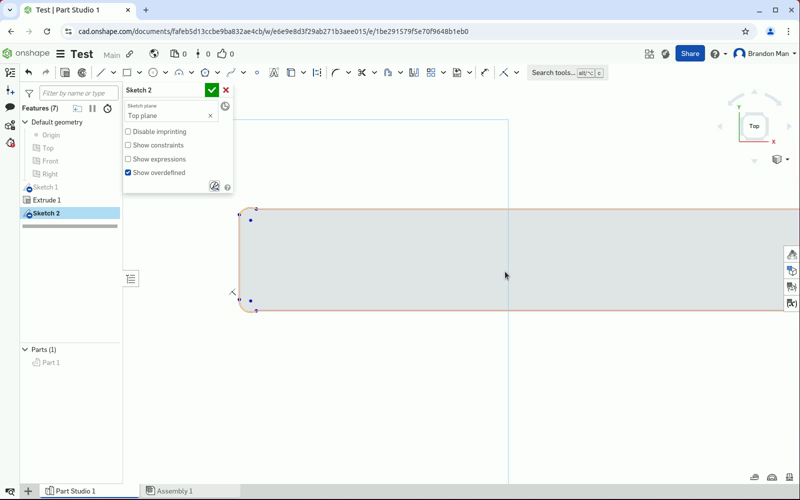
scroll(-6)
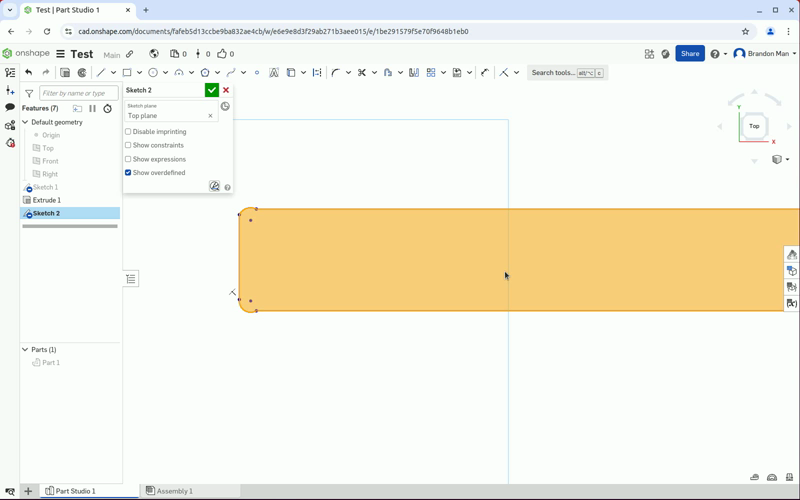
scroll(-6)
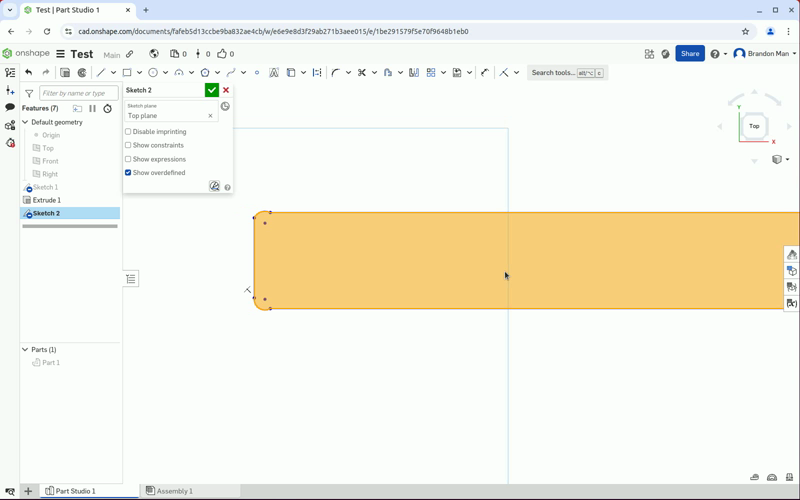
scroll(-6)
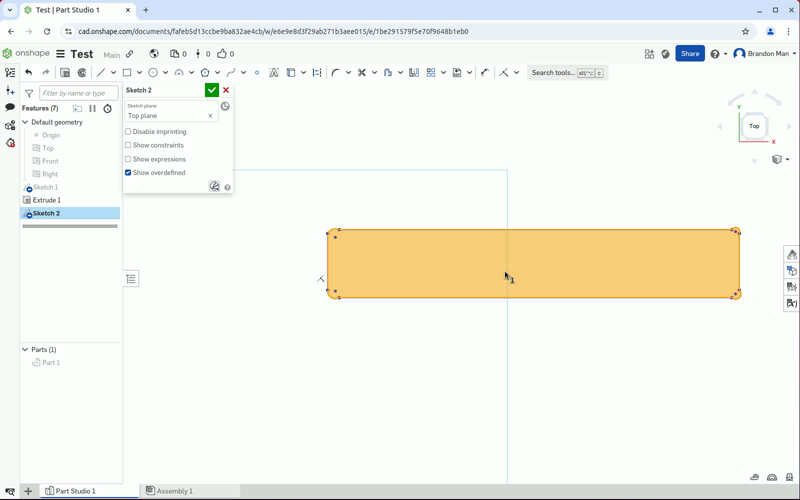
scroll(-6)
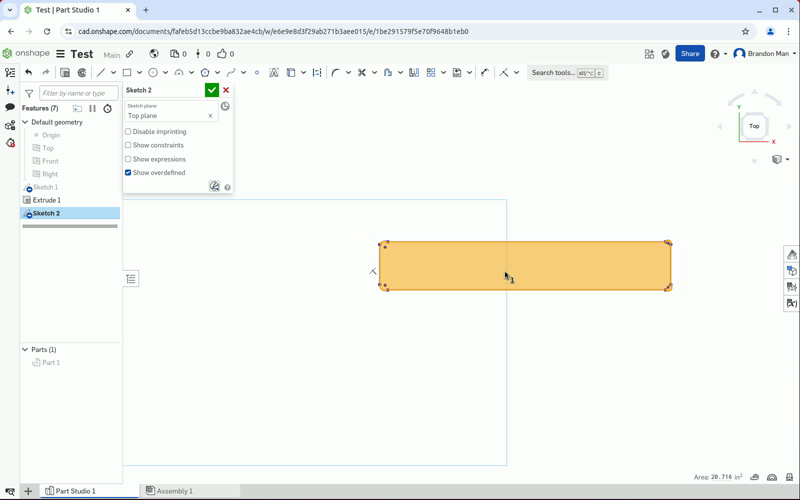
scroll(-6)
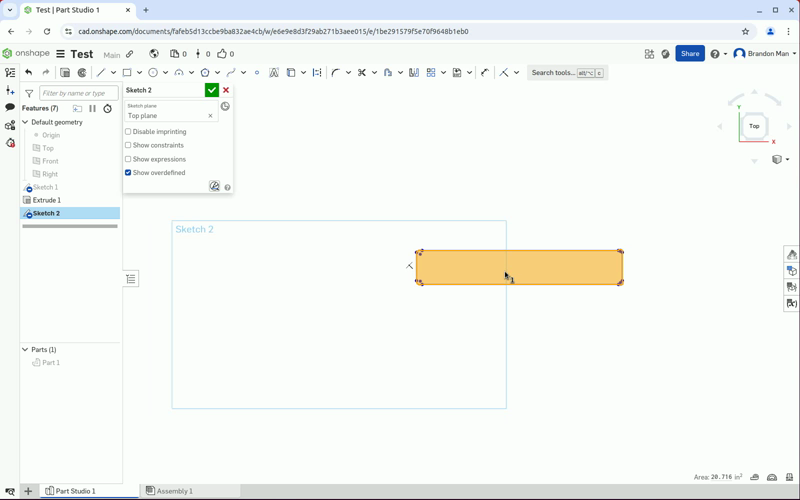
scroll(-6)
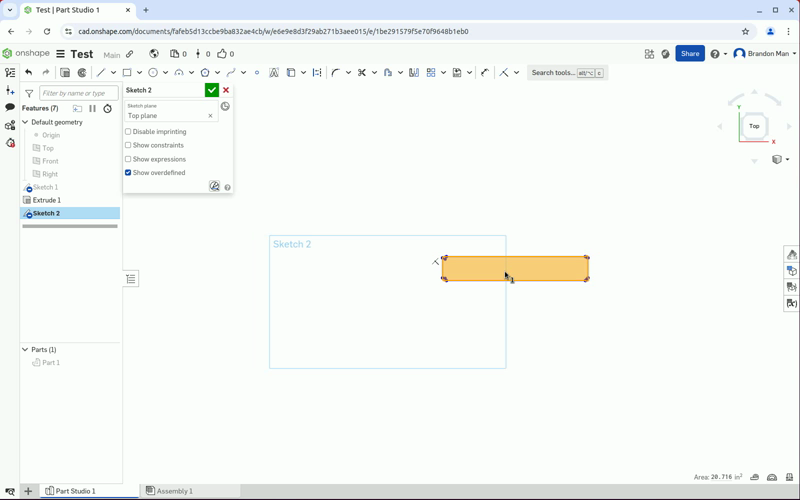
scroll(-6)
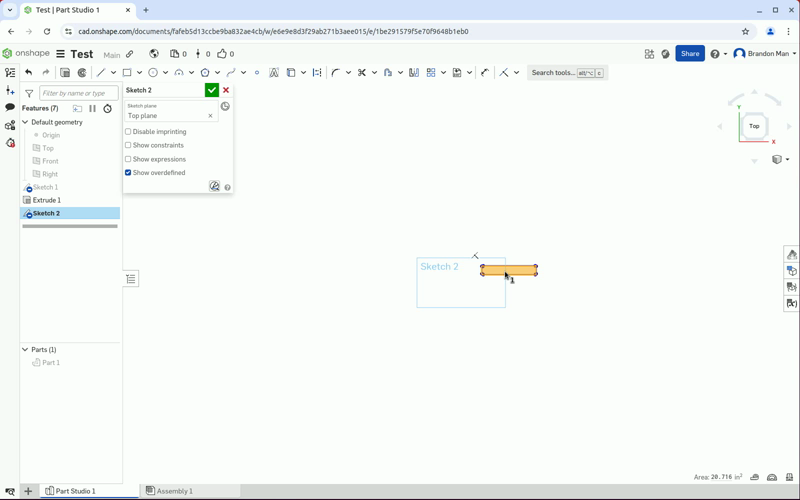
mouse_move(73, 352)
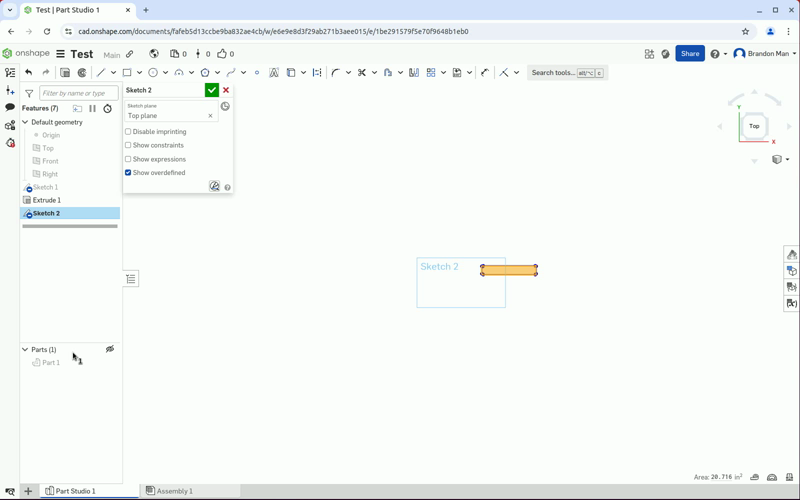
key(shift+y)
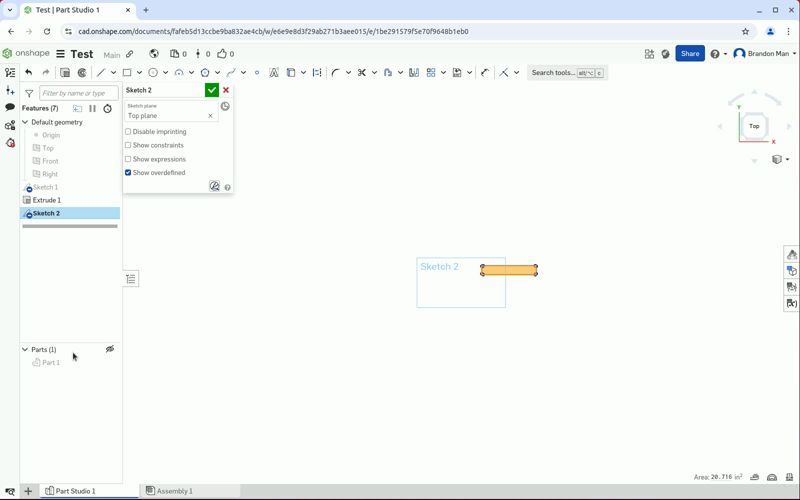
key(shift+e)
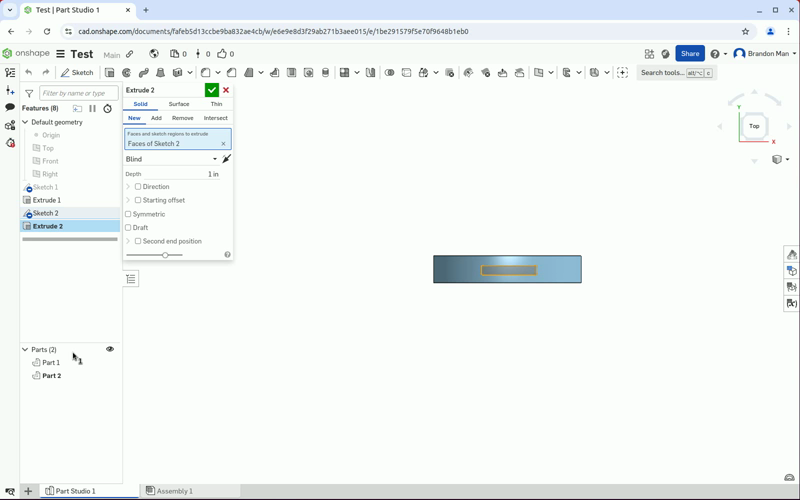
mouse_move(143, 106)
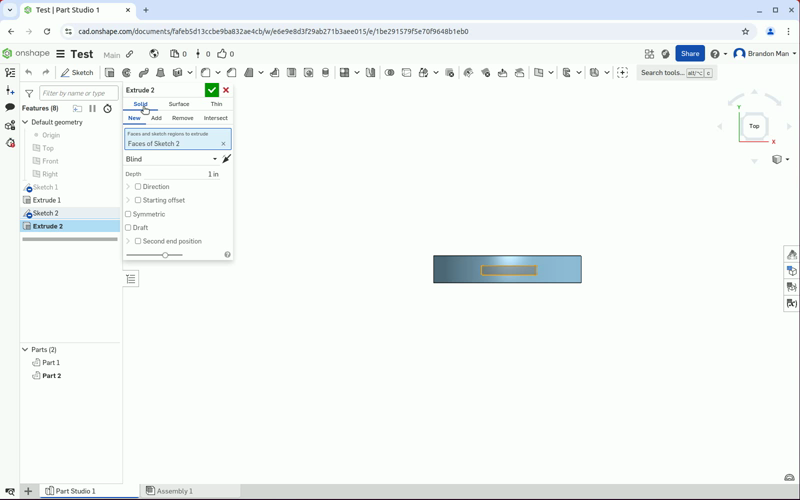
click(143, 106)
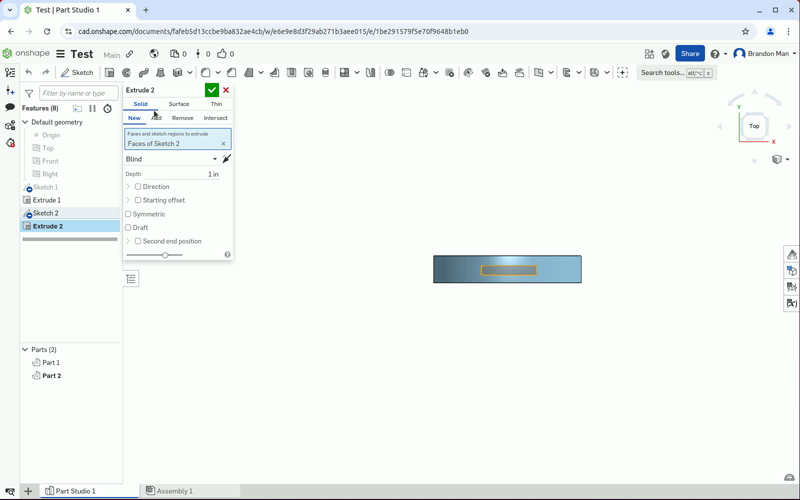
mouse_move(186, 120)
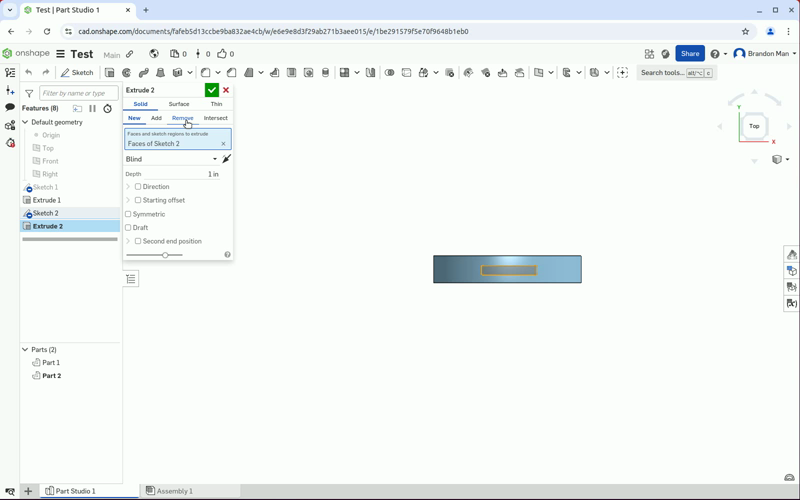
click(186, 120)
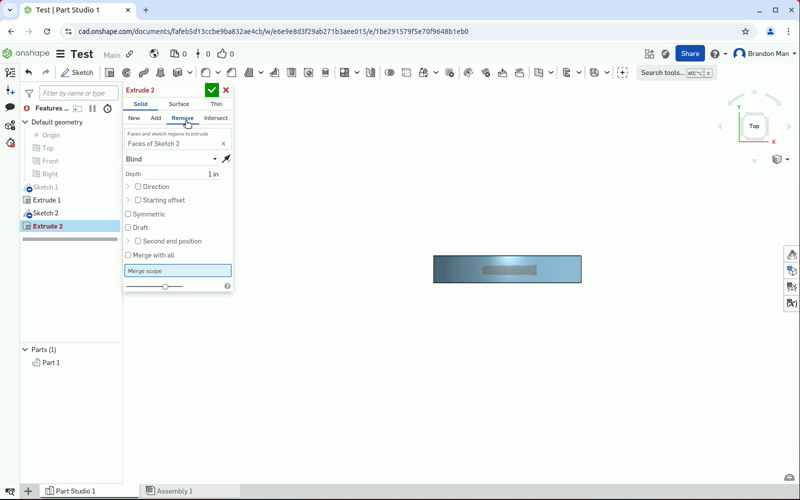
key(tab, 4)
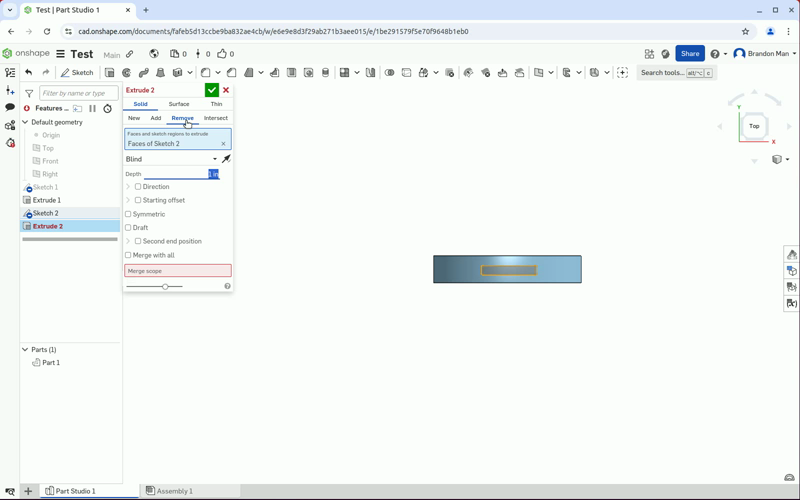
text(-9.147)
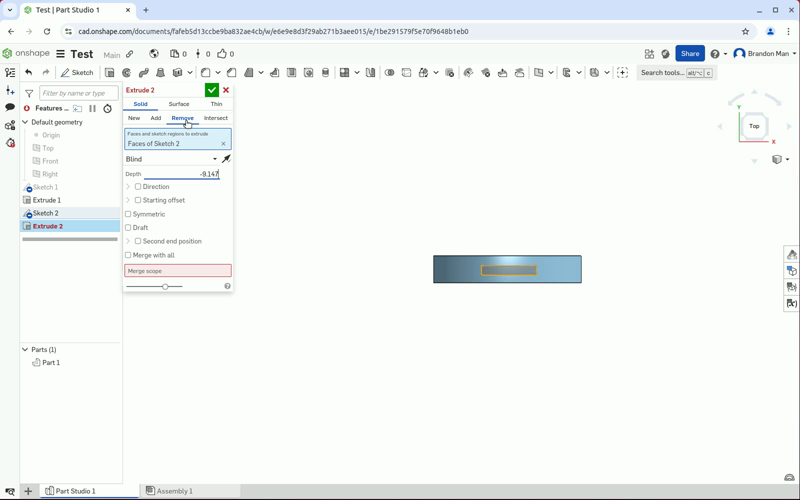
key(tab, 6)
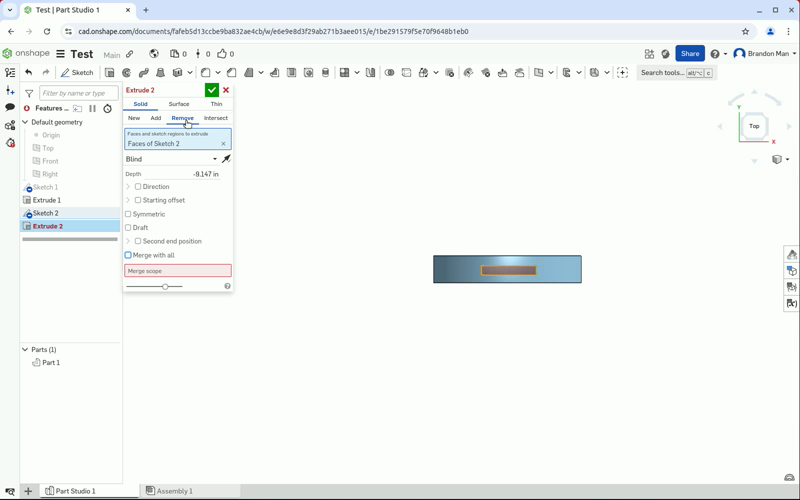
key(space)
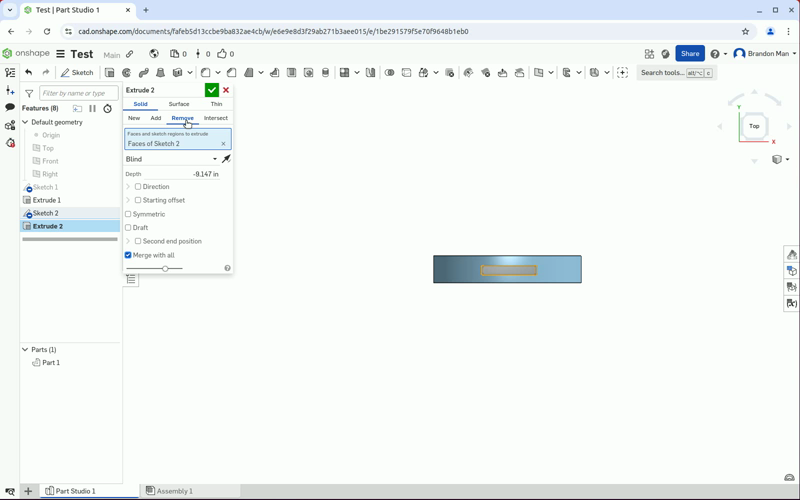
key(enter)
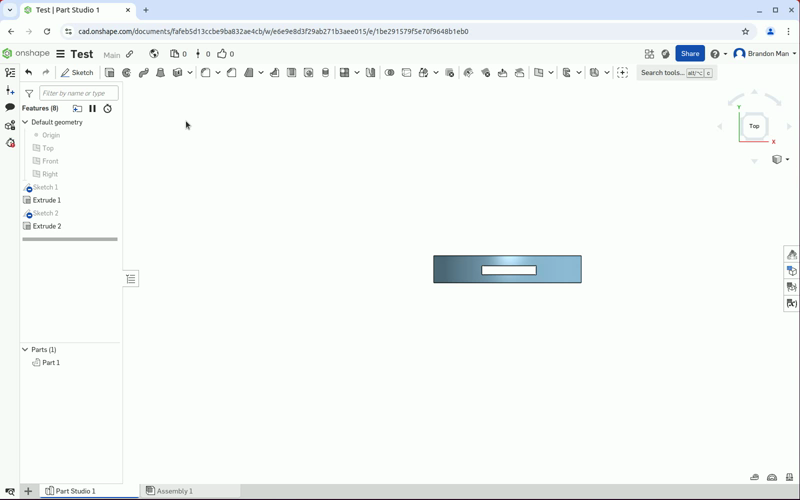
key(shift+h)
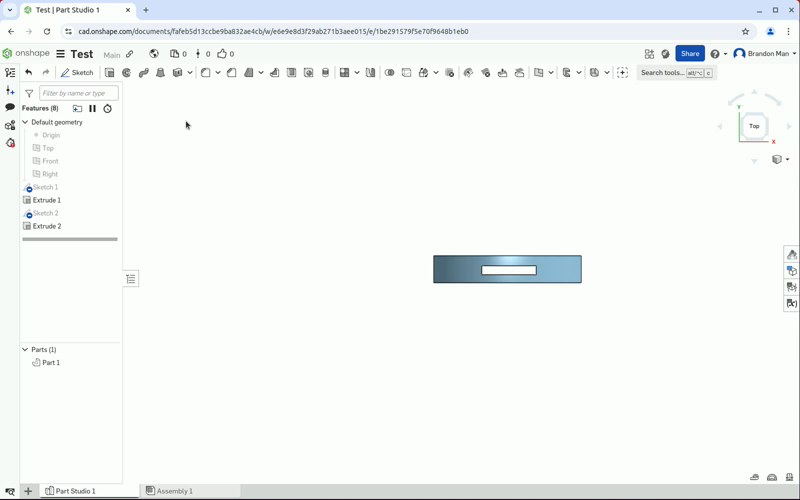
key(shift+h)
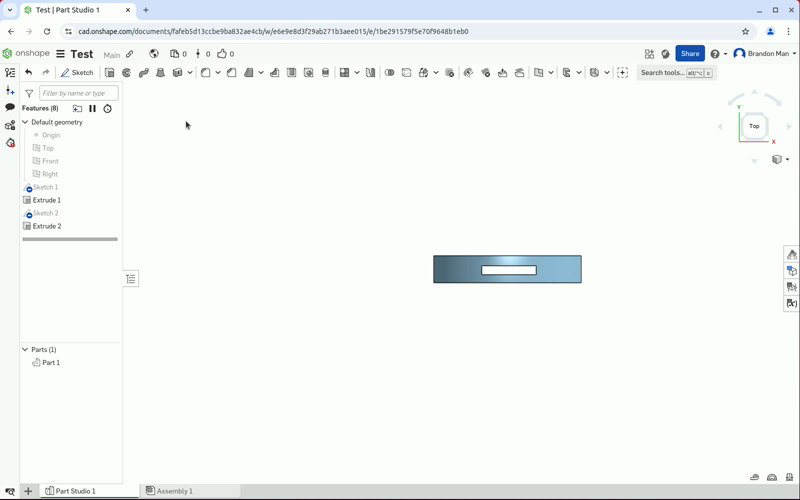
mouse_move(73, 189)
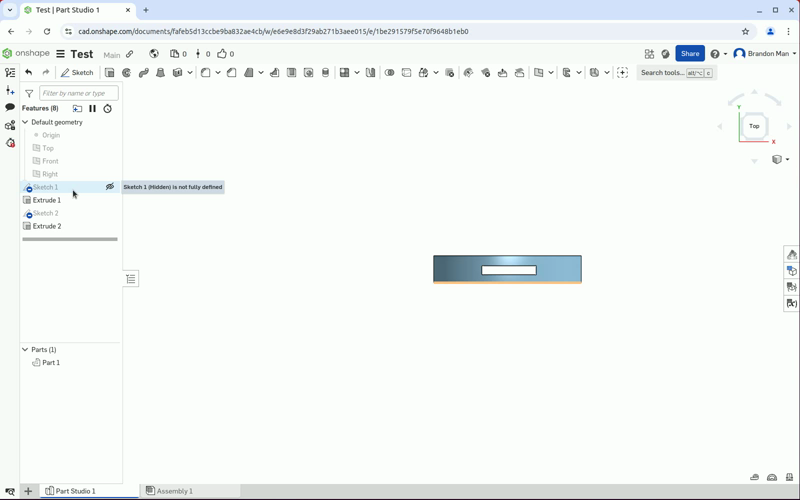
click(73, 189)
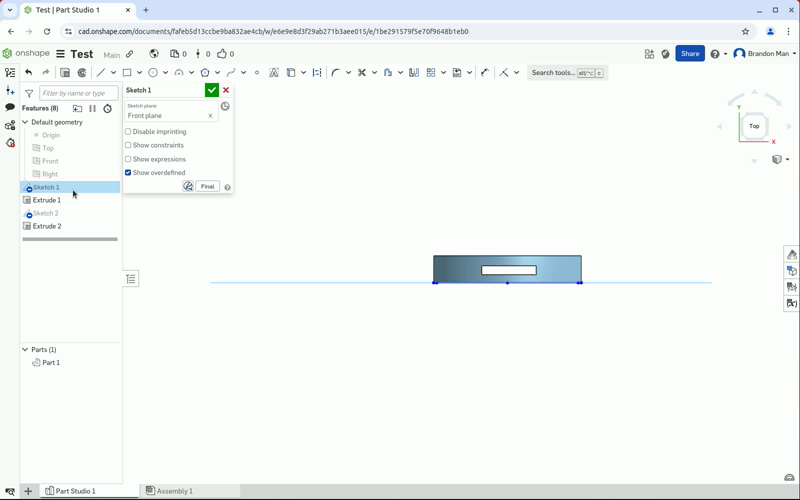
mouse_move(229, 92)
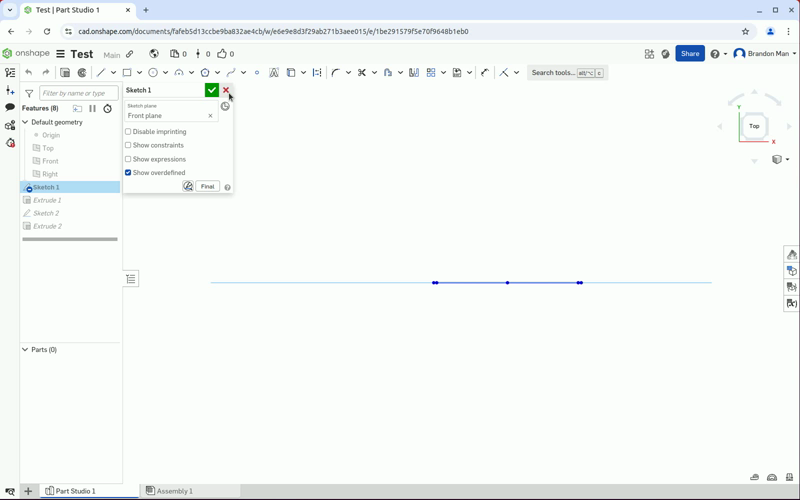
click(229, 92)
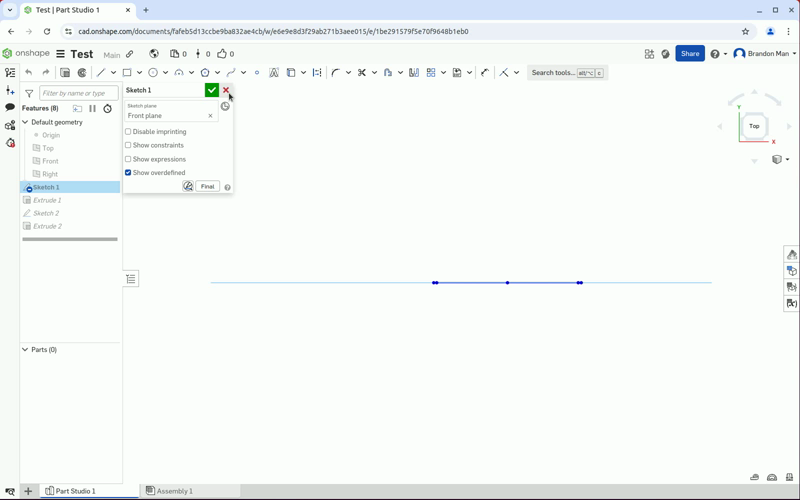
key(shift+s)
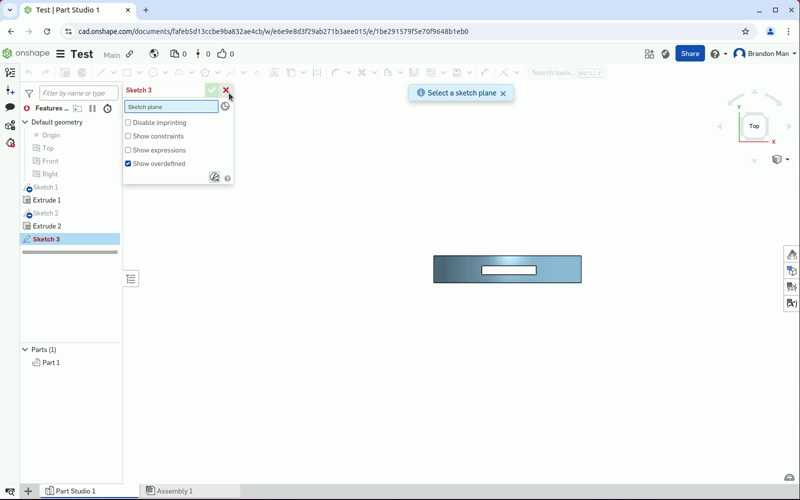
mouse_move(73, 150)
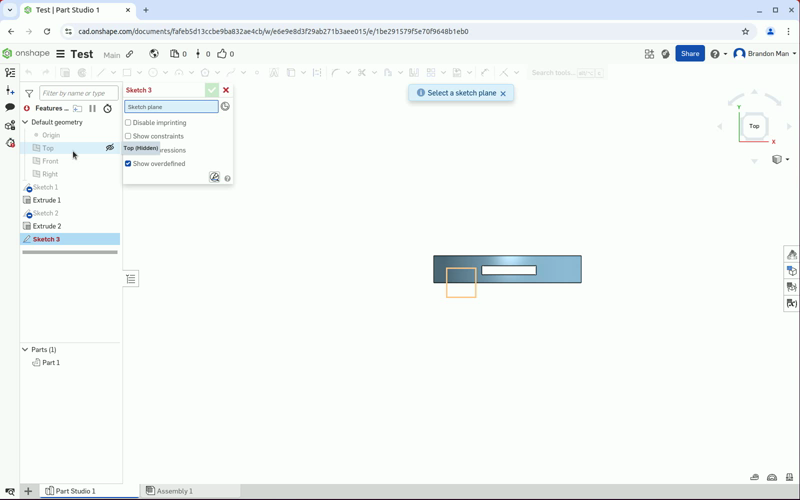
click(73, 150)
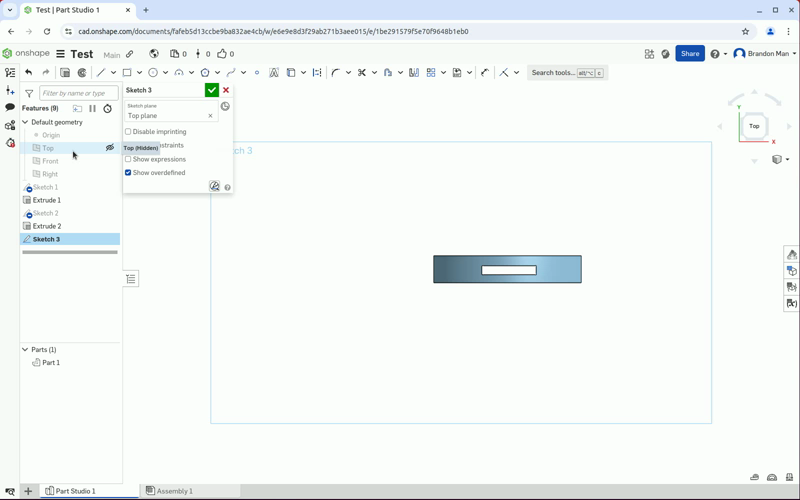
mouse_move(73, 352)
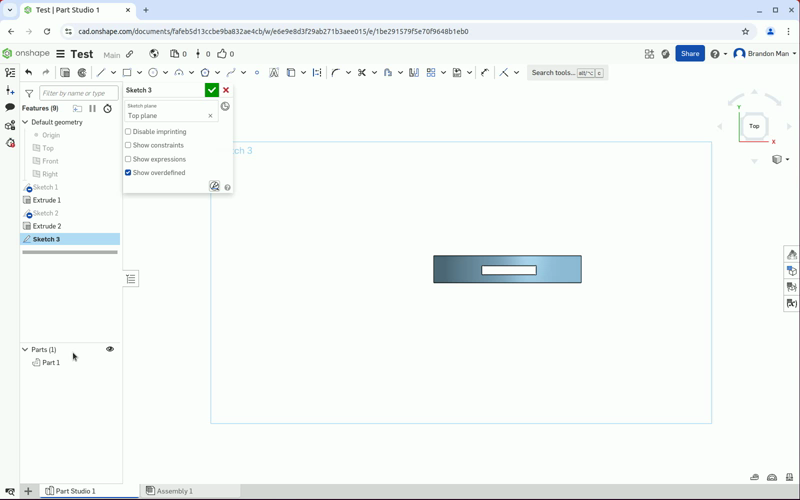
key(y)
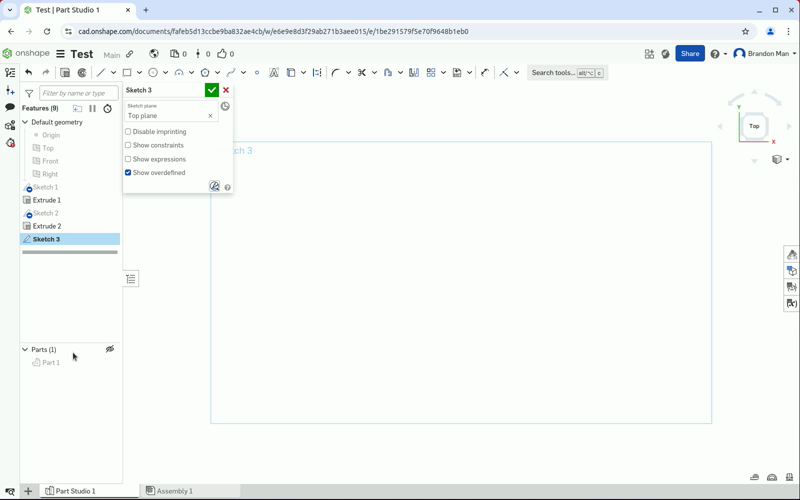
key(c)
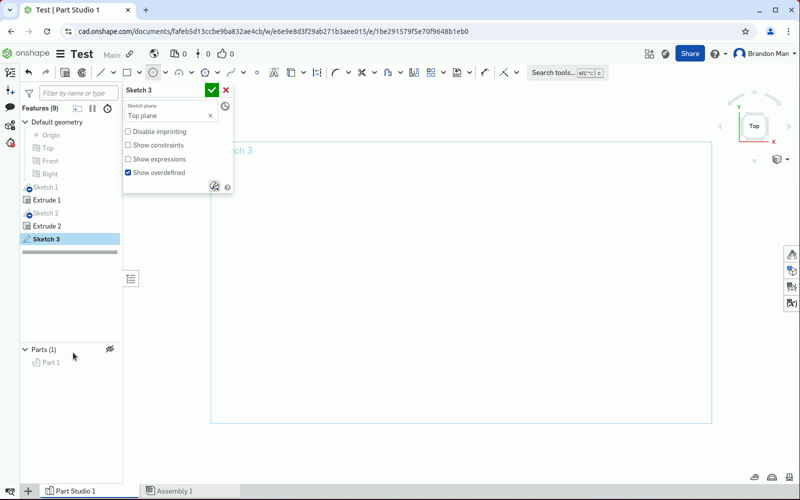
key_down(shift)
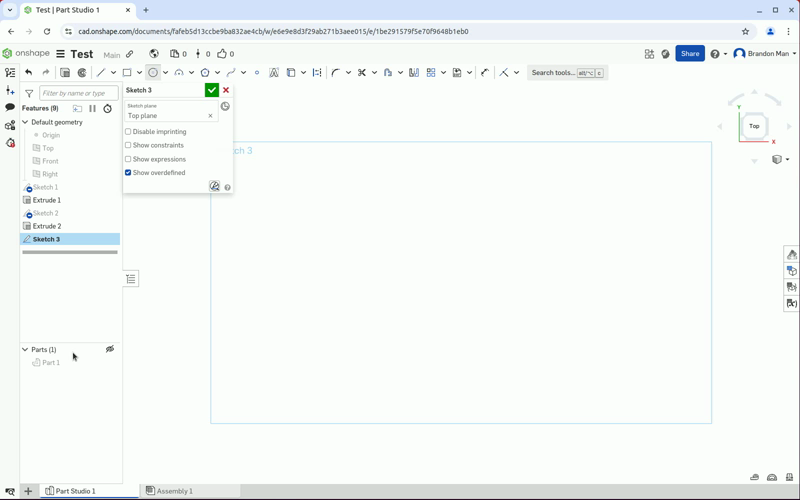
mouse_move(449, 268)
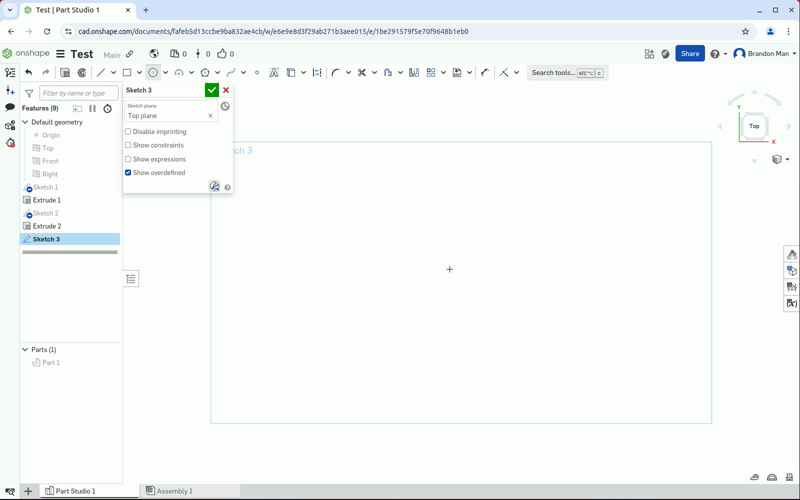
click(449, 268)
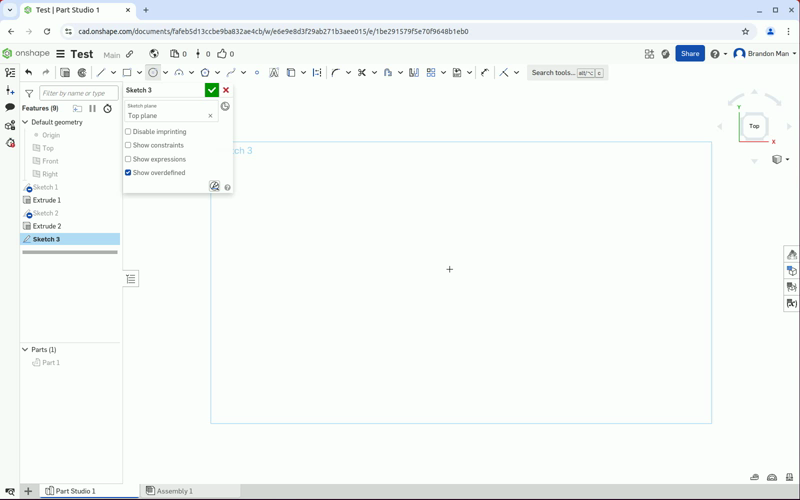
key_up(shift)
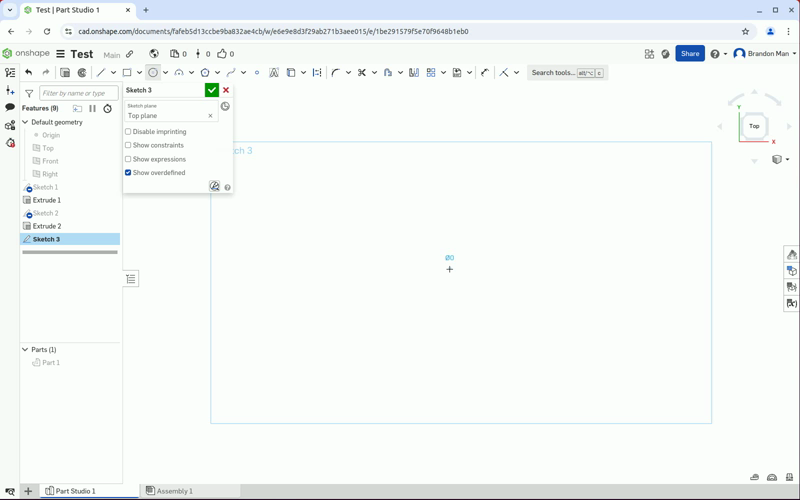
mouse_move(452, 268)
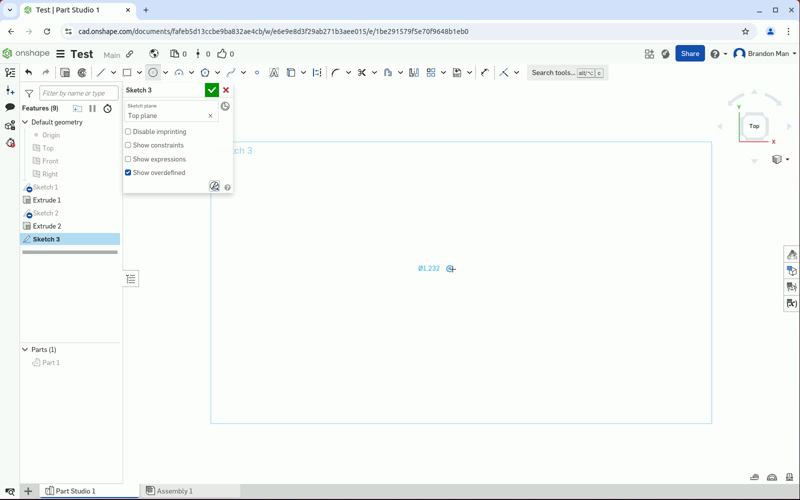
click(452, 268)
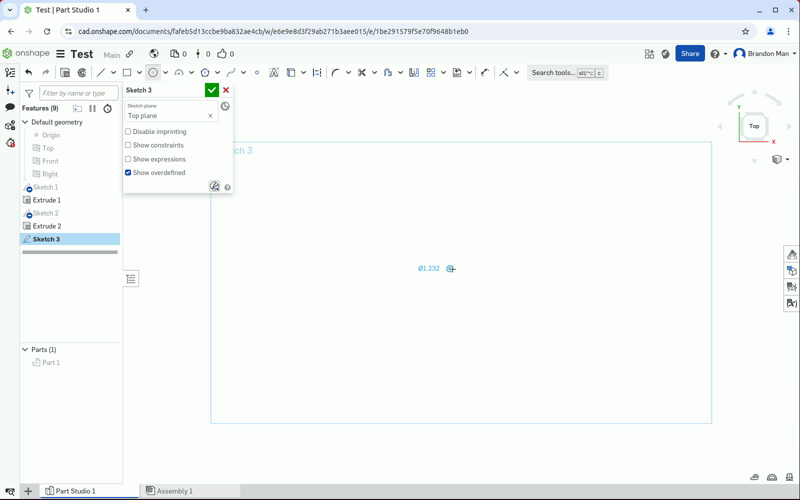
key(esc)
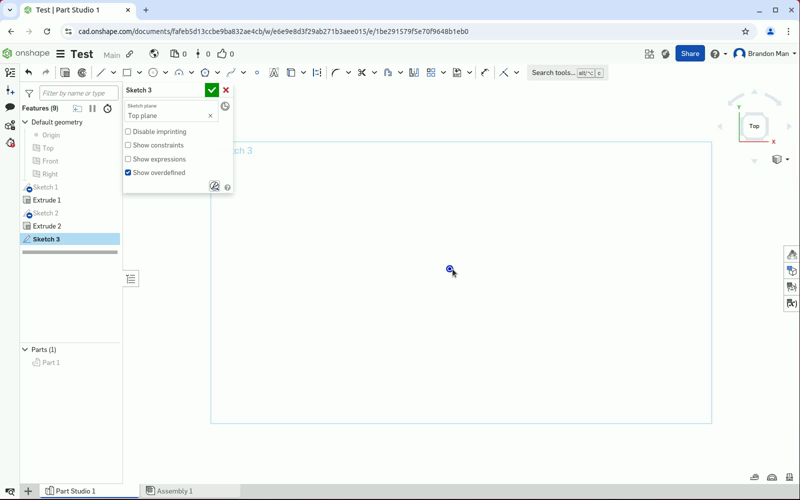
mouse_move(447, 268)
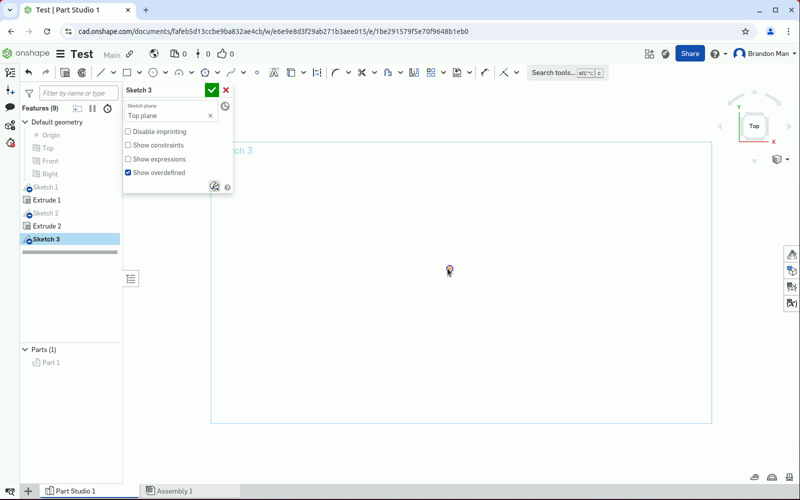
scroll(6)
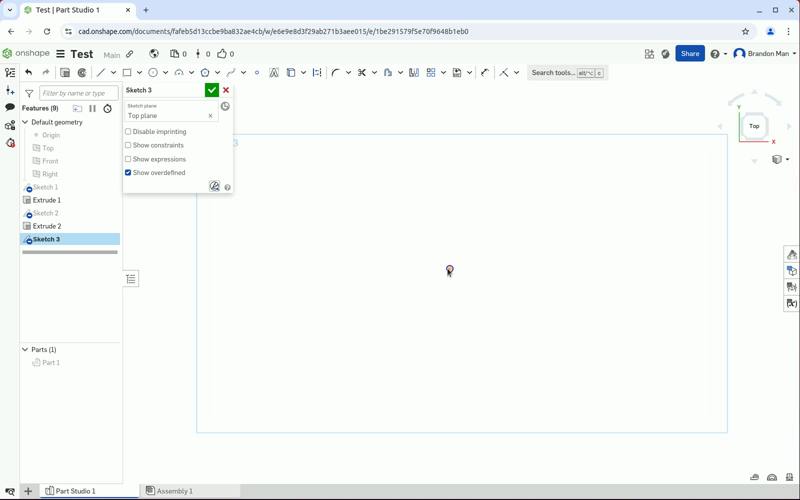
scroll(6)
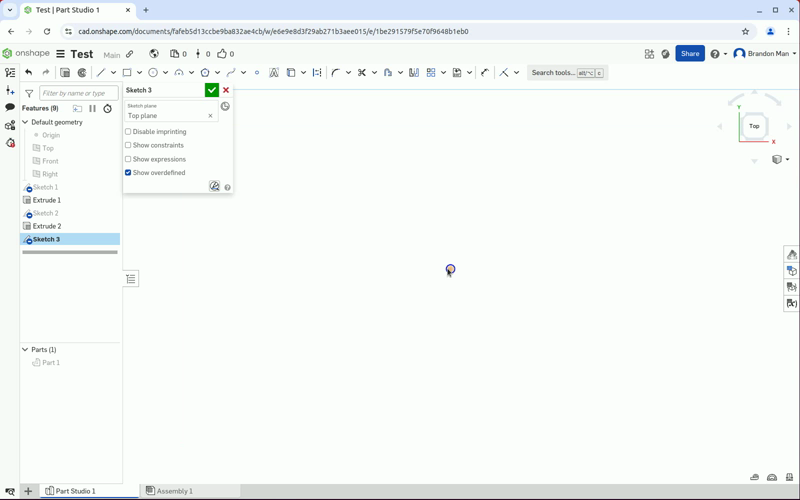
scroll(6)
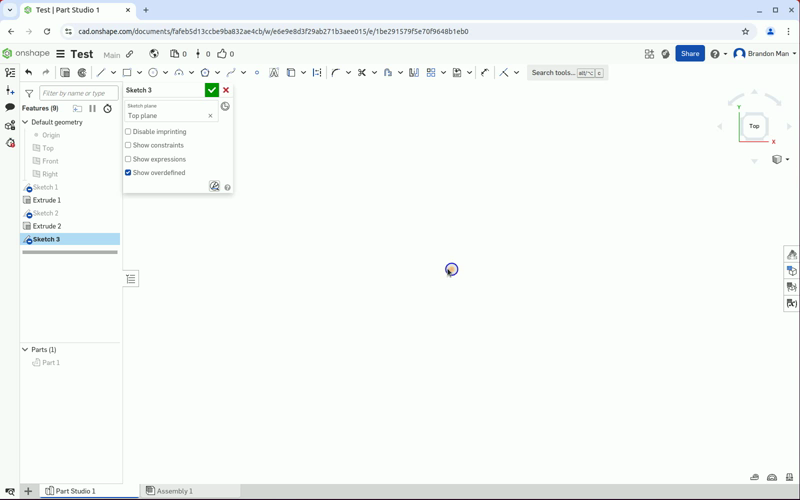
scroll(6)
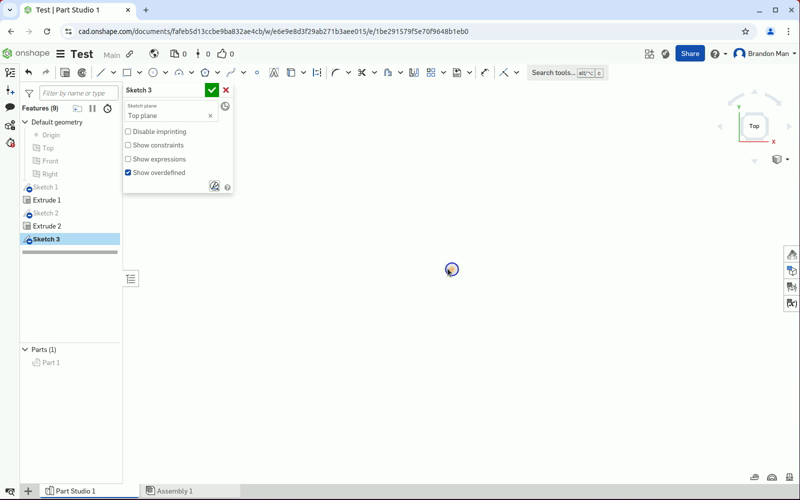
scroll(6)
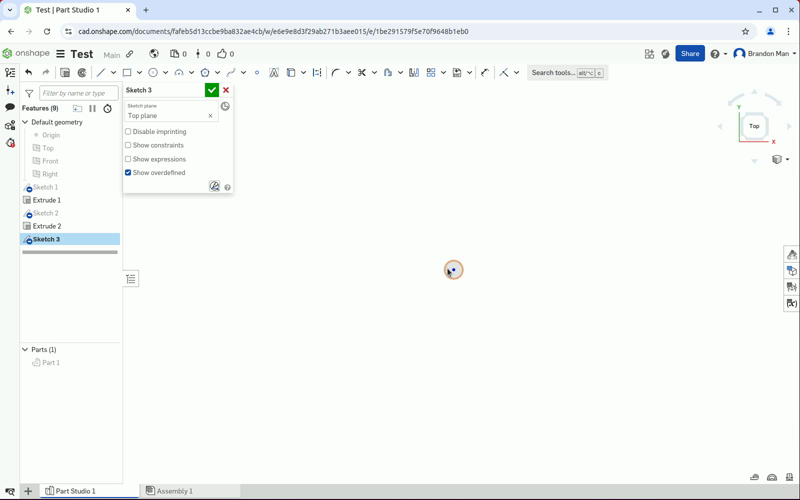
scroll(6)
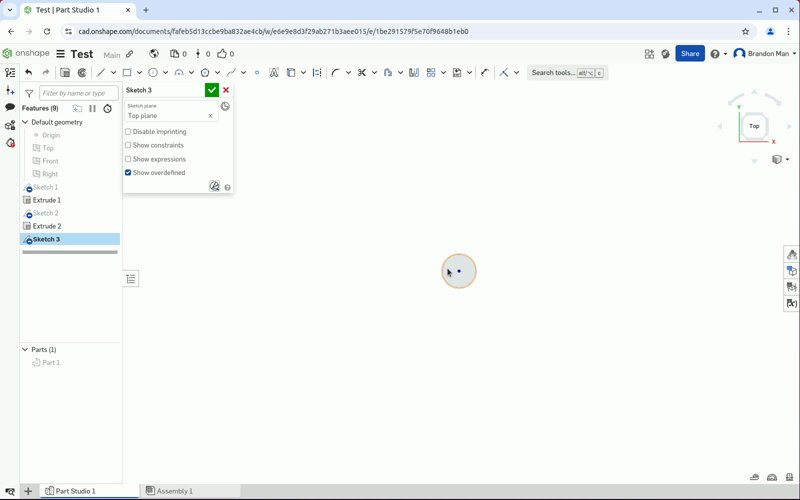
scroll(6)
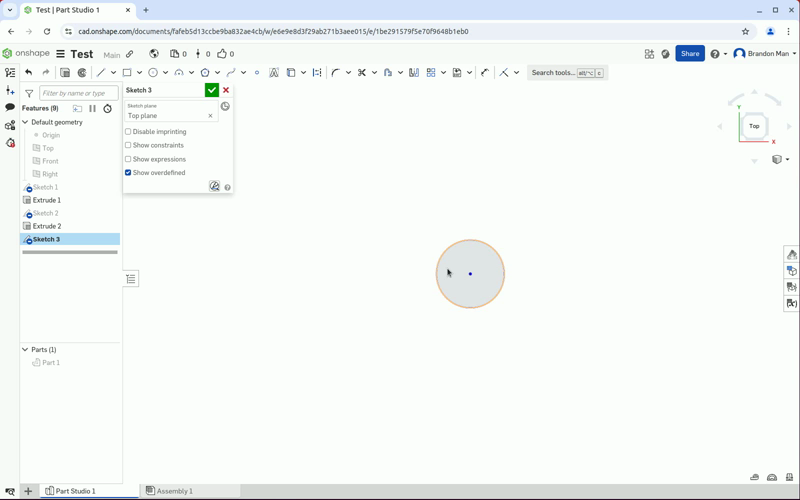
click(447, 268)
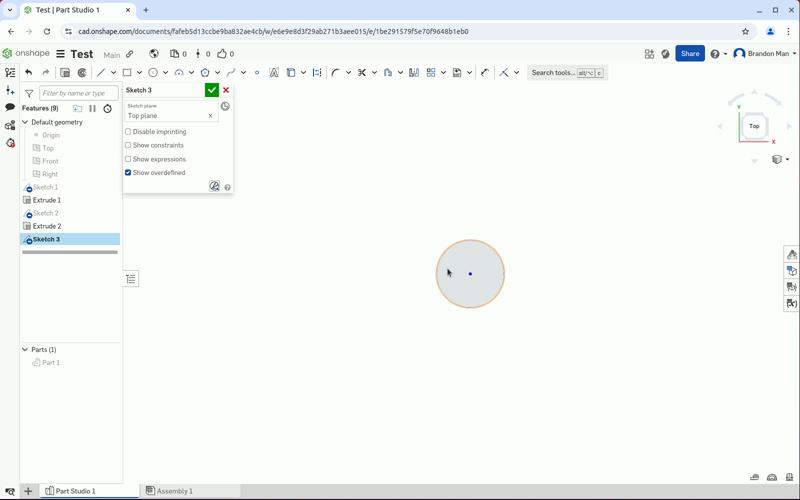
scroll(-6)
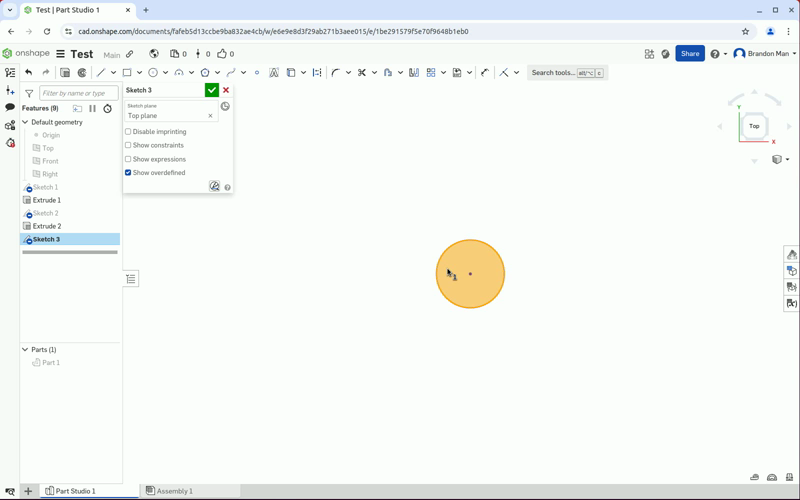
scroll(-6)
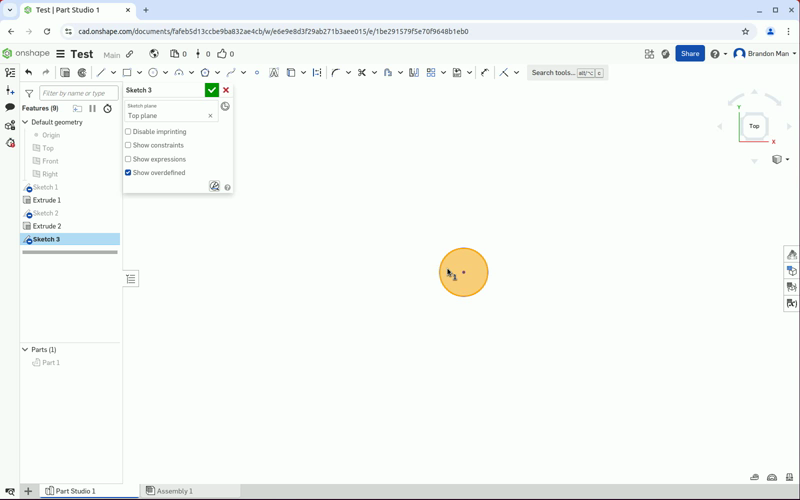
scroll(-6)
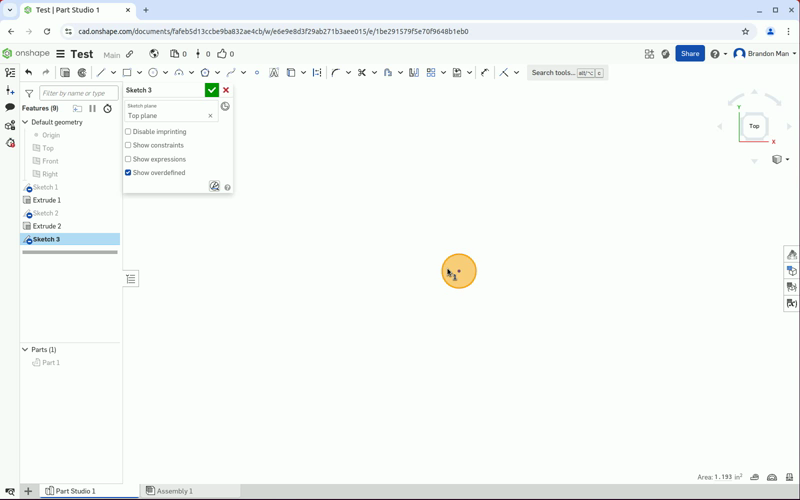
scroll(-6)
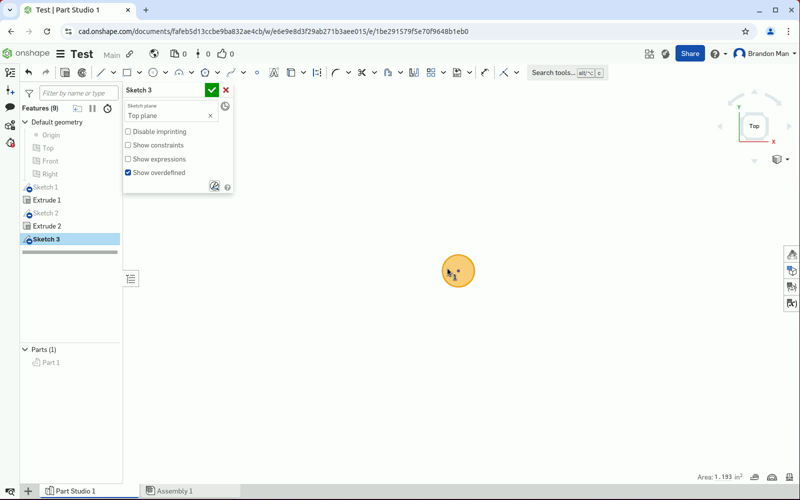
scroll(-6)
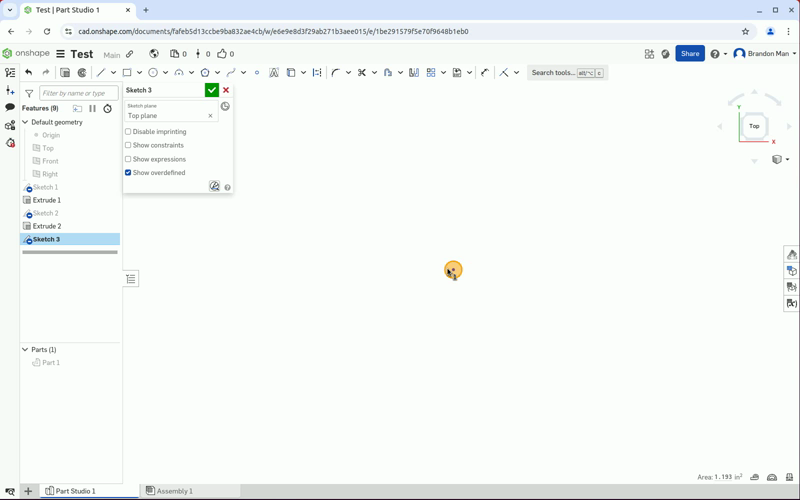
scroll(-6)
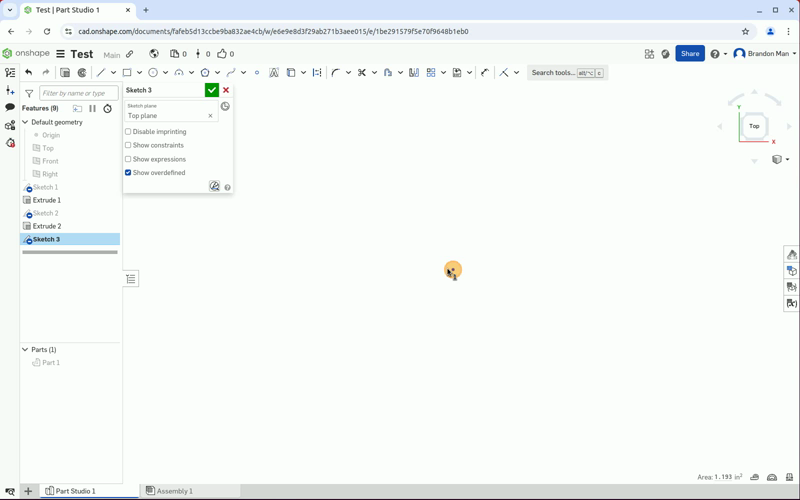
scroll(-6)
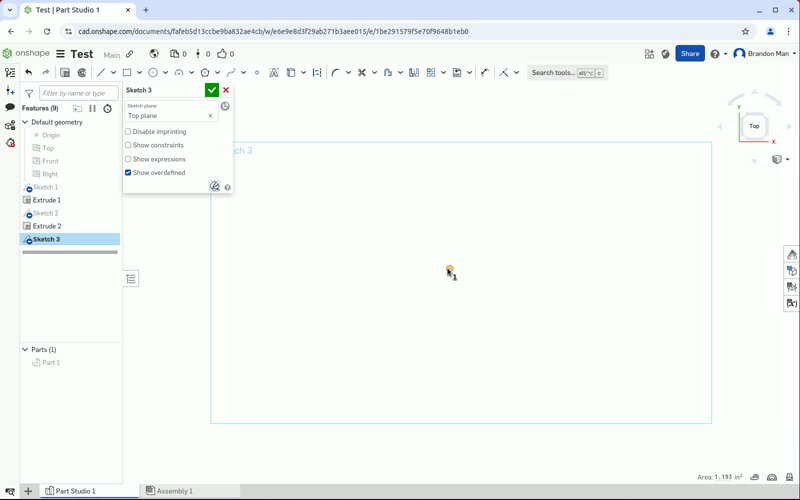
mouse_move(73, 352)
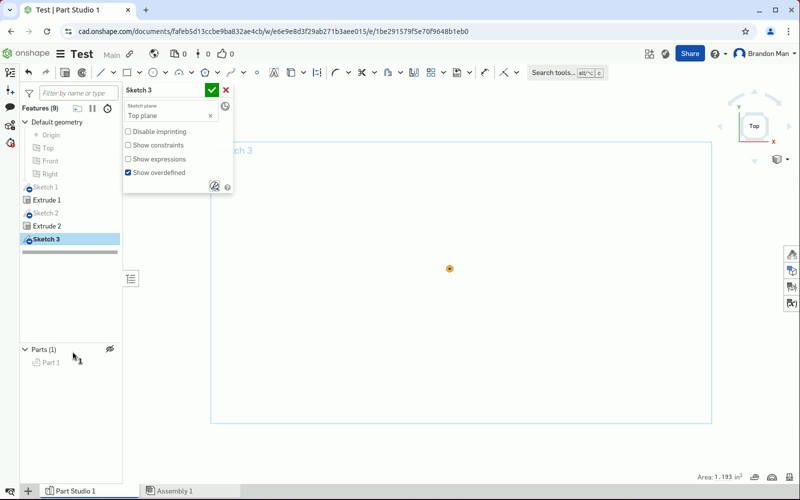
key(shift+y)
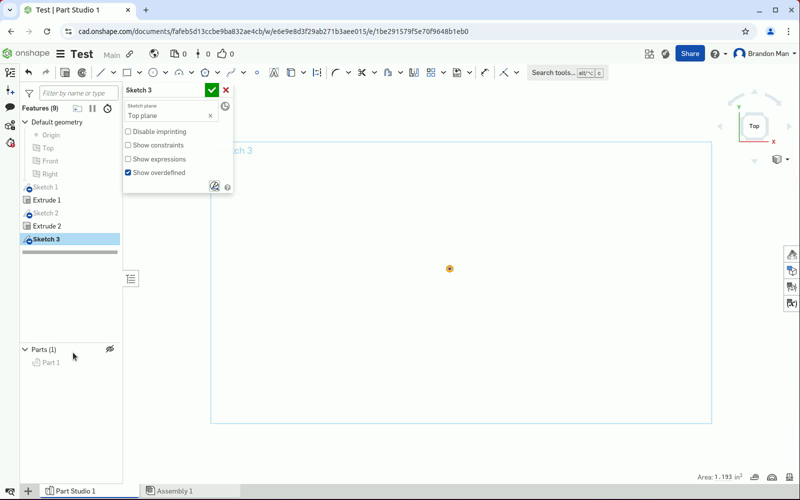
key(shift+e)
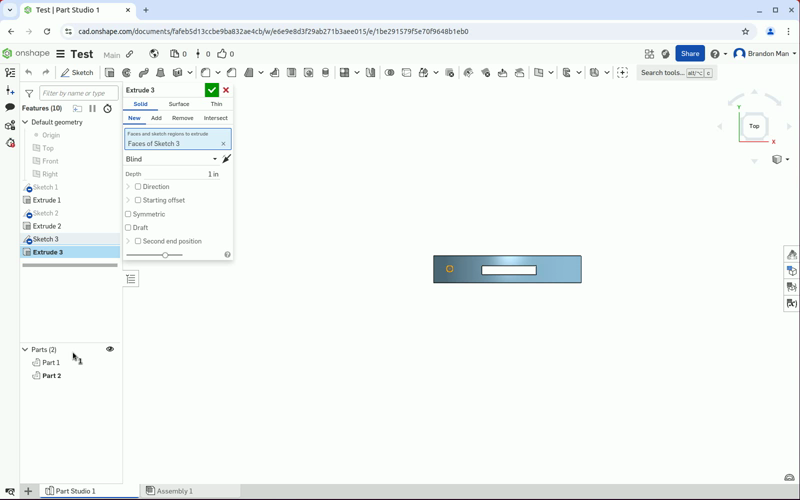
mouse_move(143, 106)
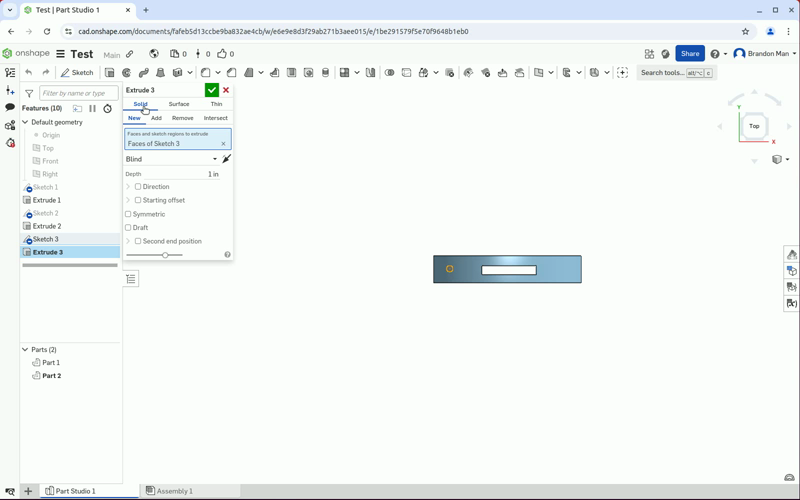
click(143, 106)
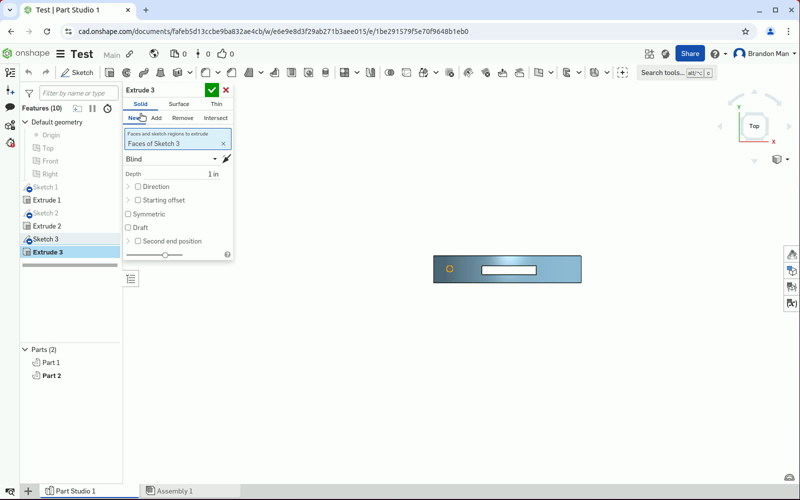
mouse_move(137, 120)
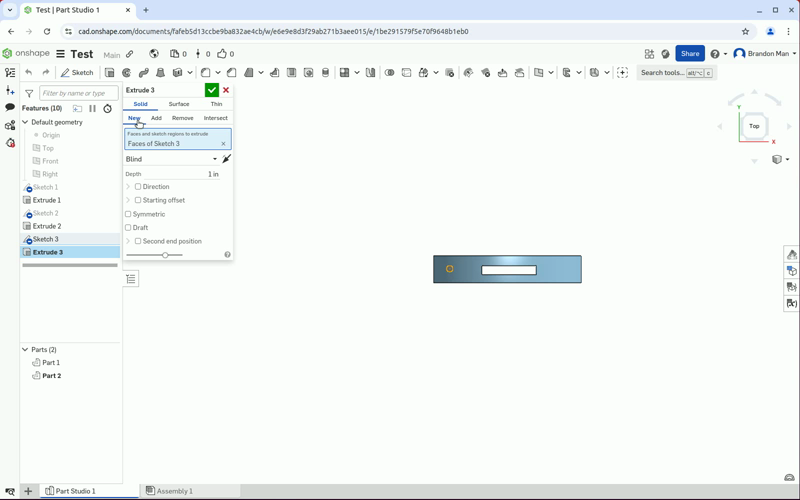
click(137, 120)
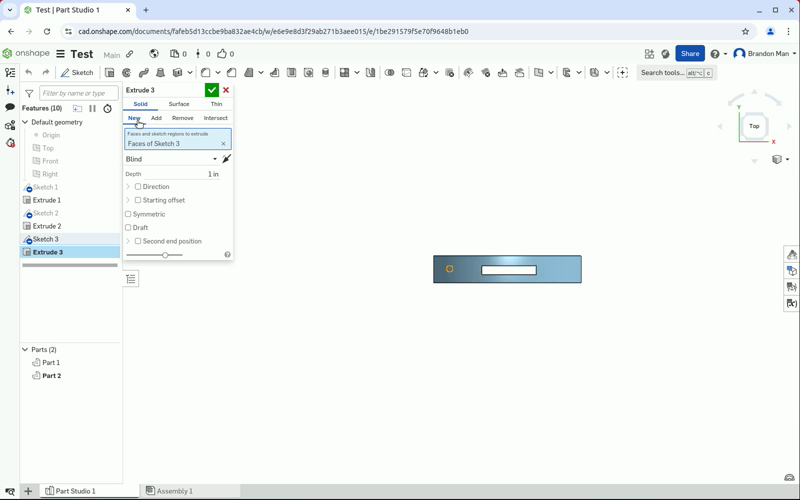
key(tab, 4)
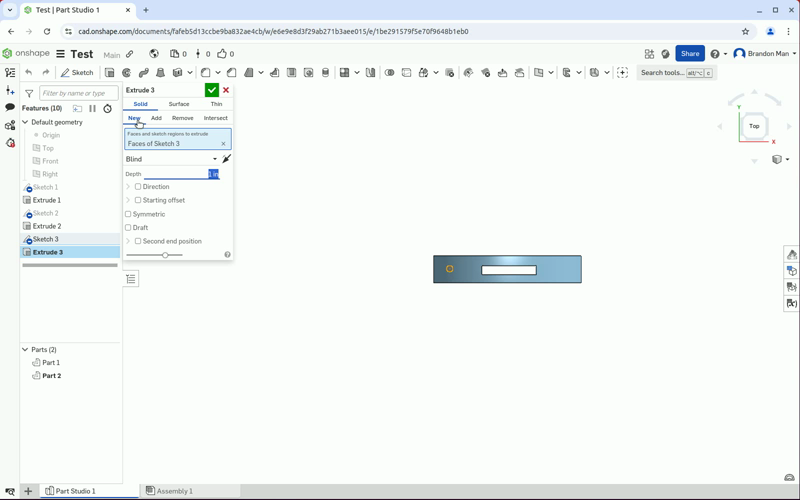
text(10.11)
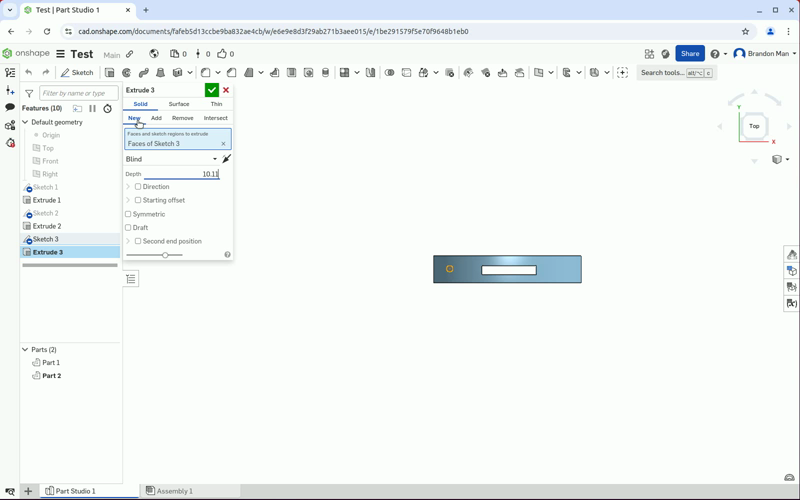
key(enter)
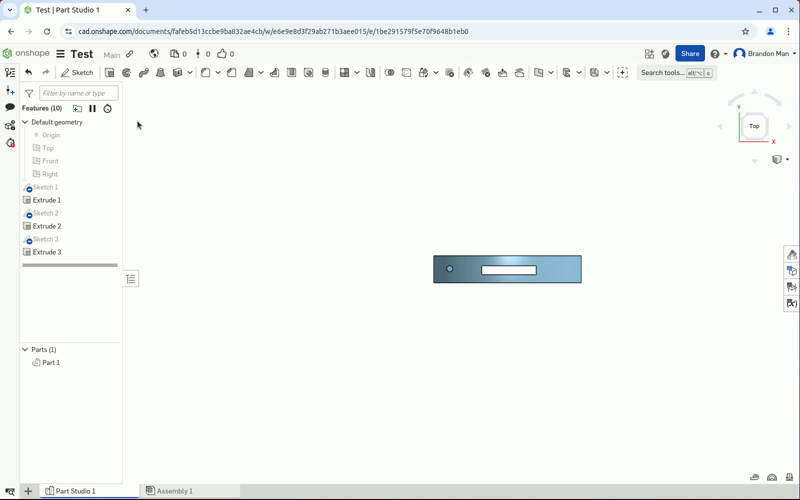
key(shift+h)
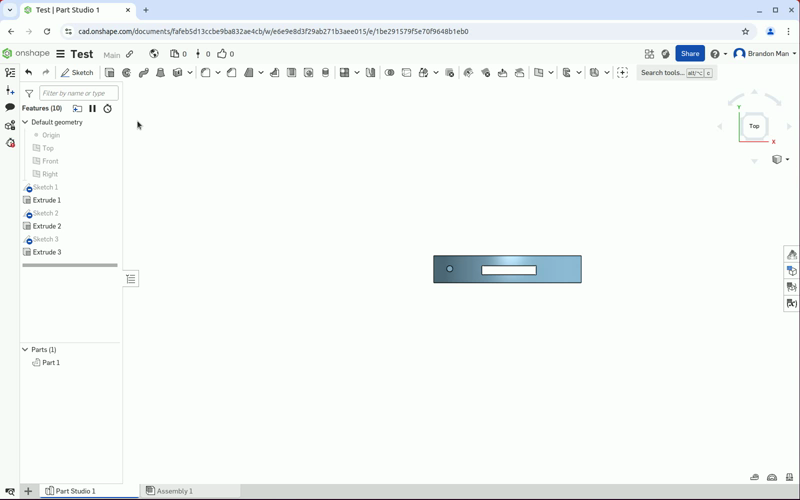
key(shift+h)
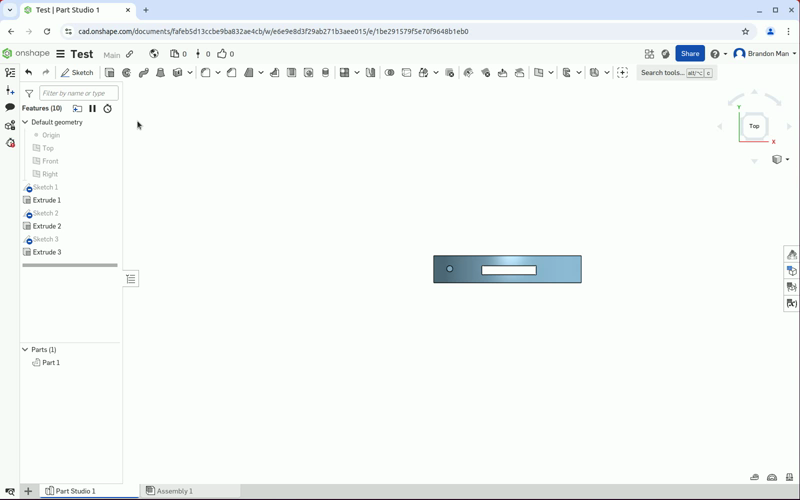
mouse_move(73, 189)
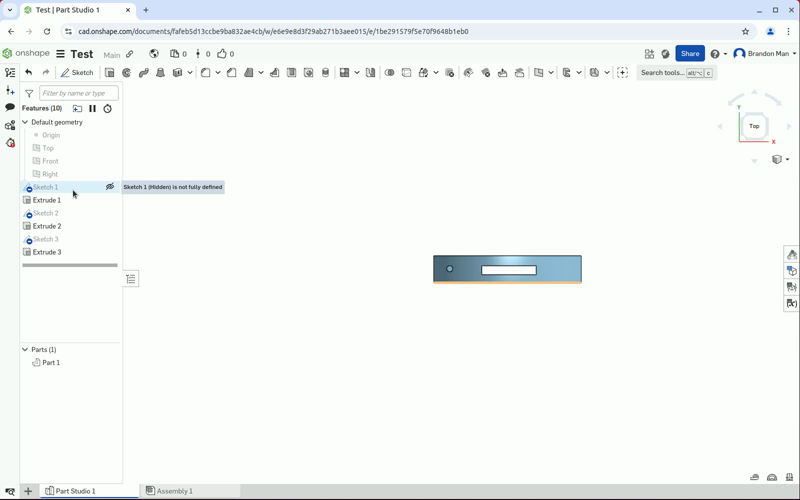
click(73, 189)
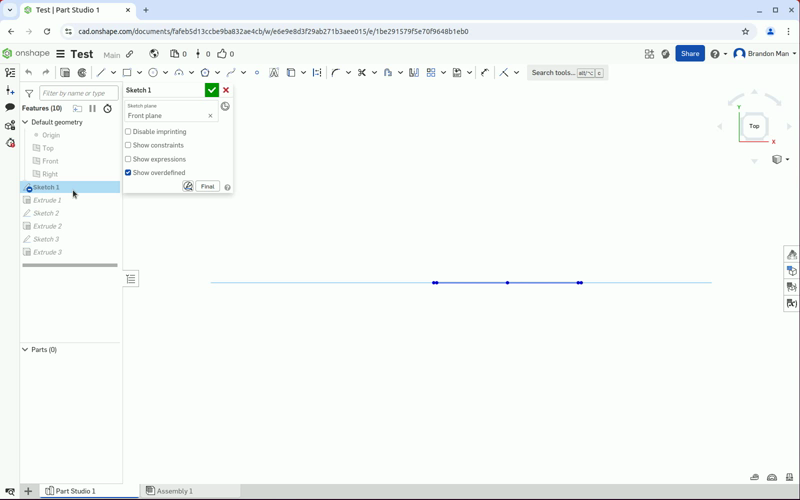
mouse_move(229, 92)
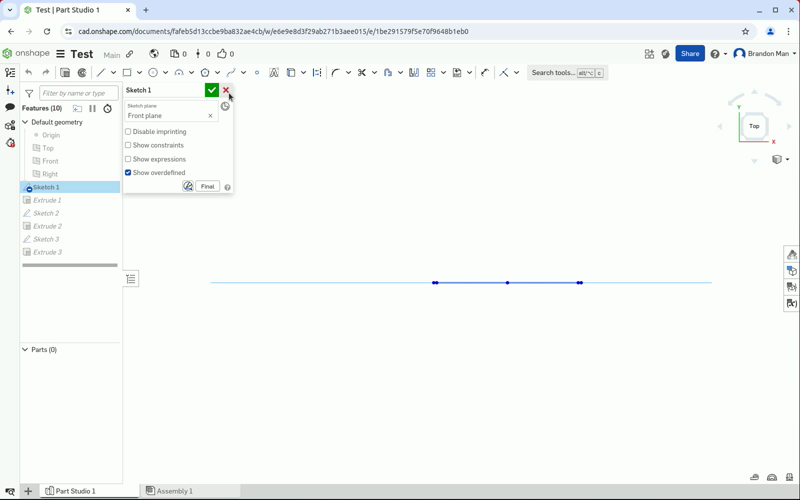
click(229, 92)
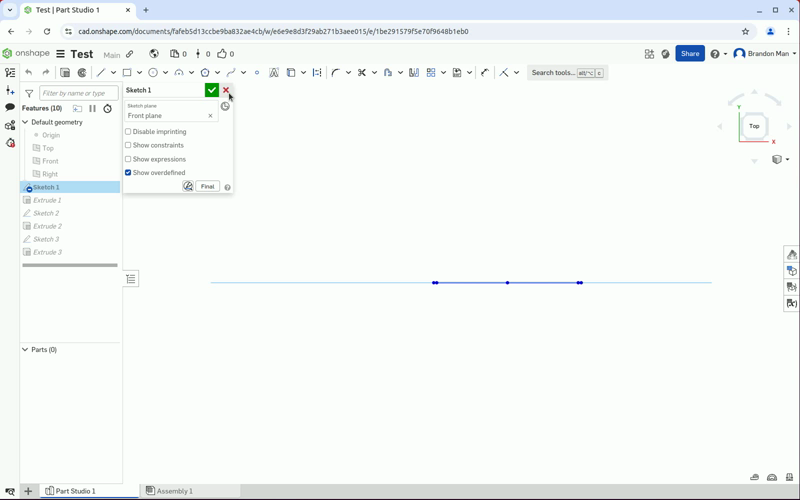
key(shift+s)
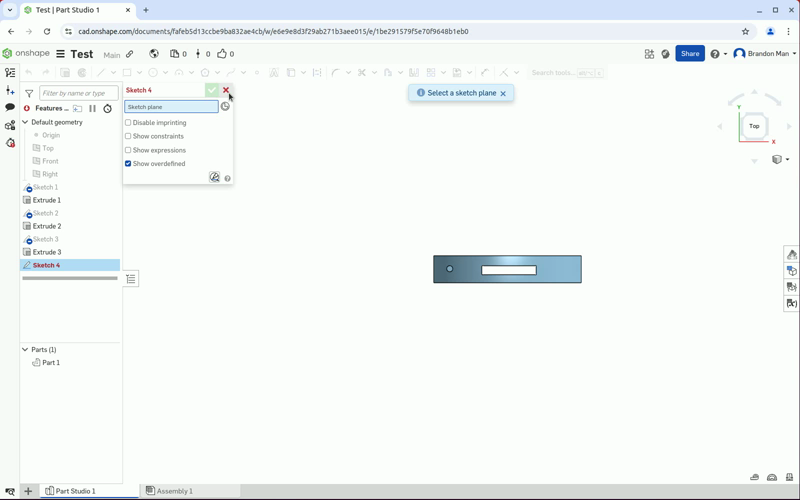
mouse_move(73, 150)
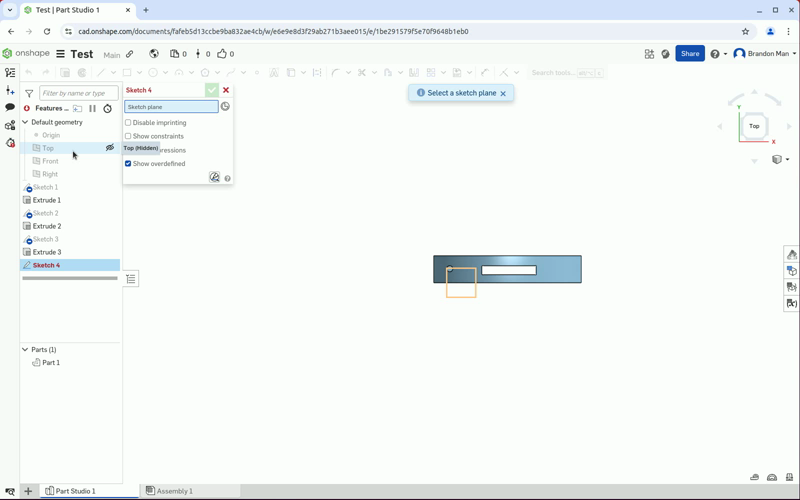
click(73, 150)
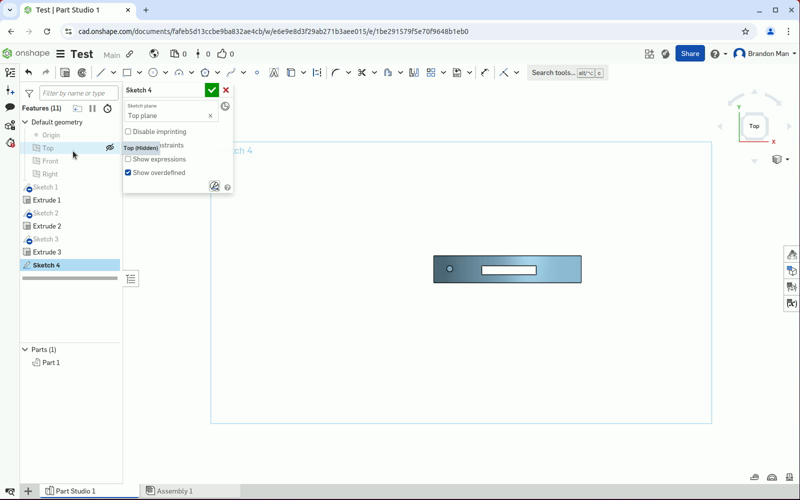
mouse_move(73, 352)
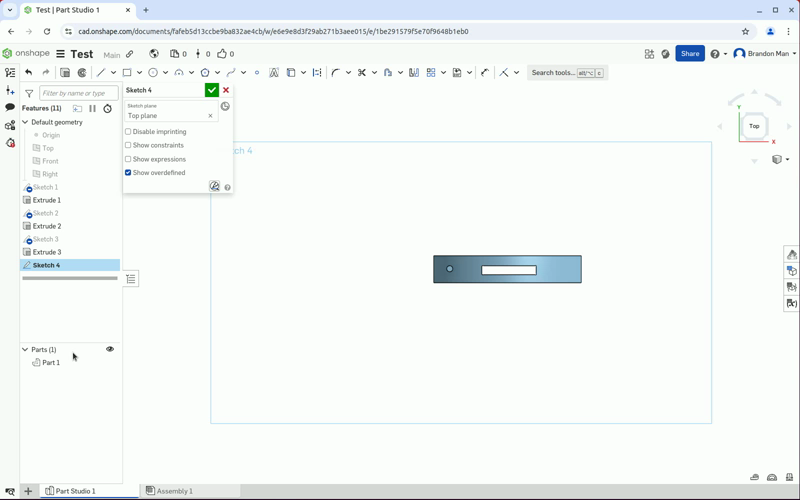
key(y)
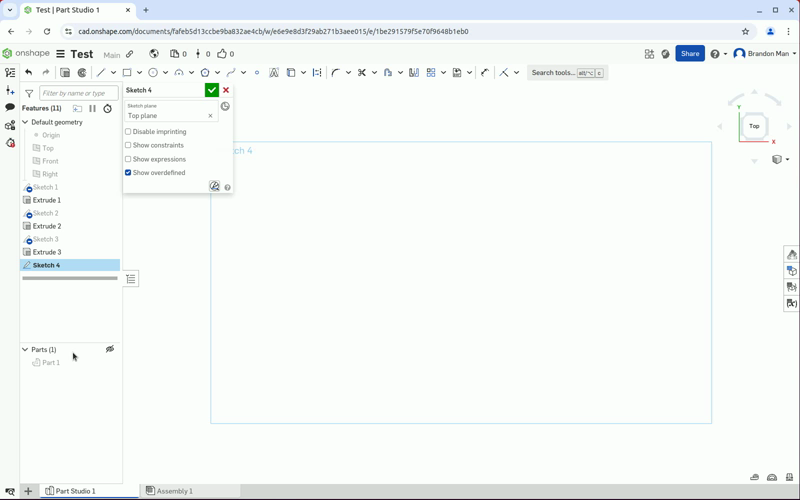
key(c)
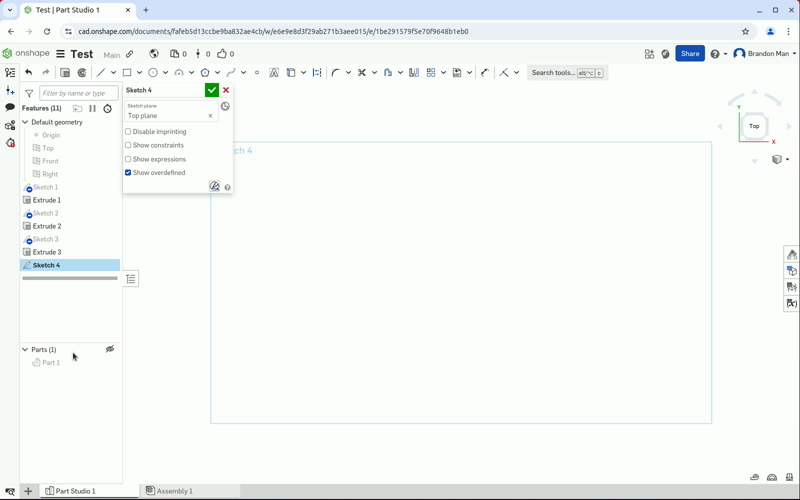
key_down(shift)
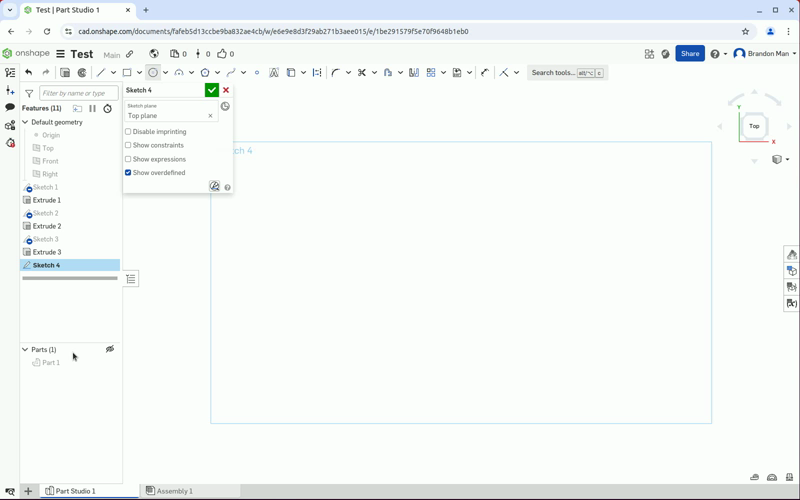
mouse_move(569, 268)
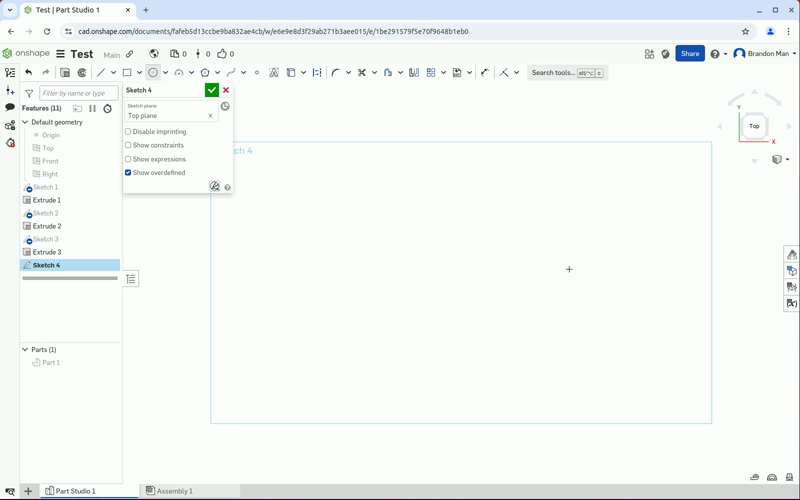
click(569, 268)
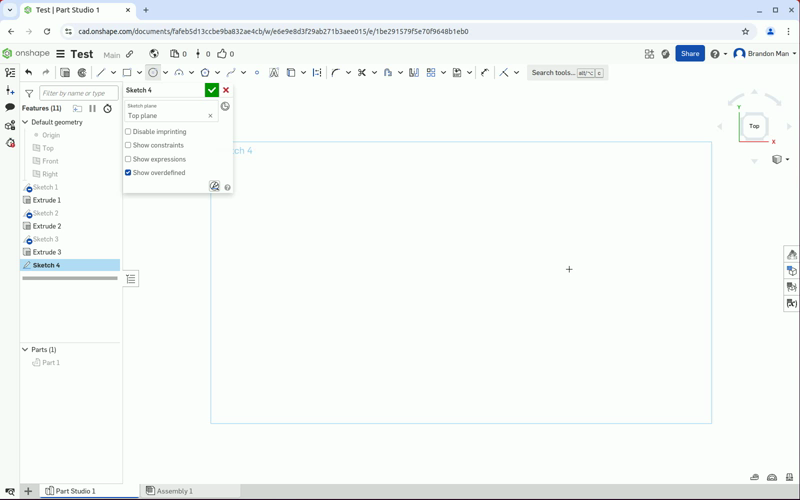
key_up(shift)
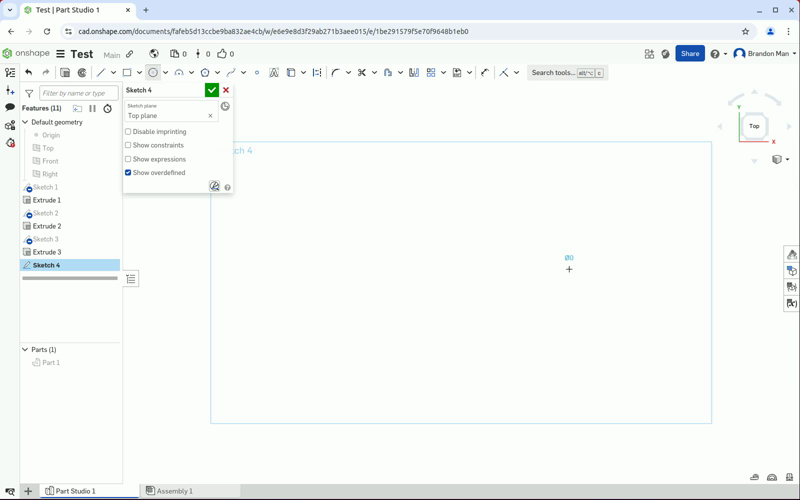
mouse_move(572, 268)
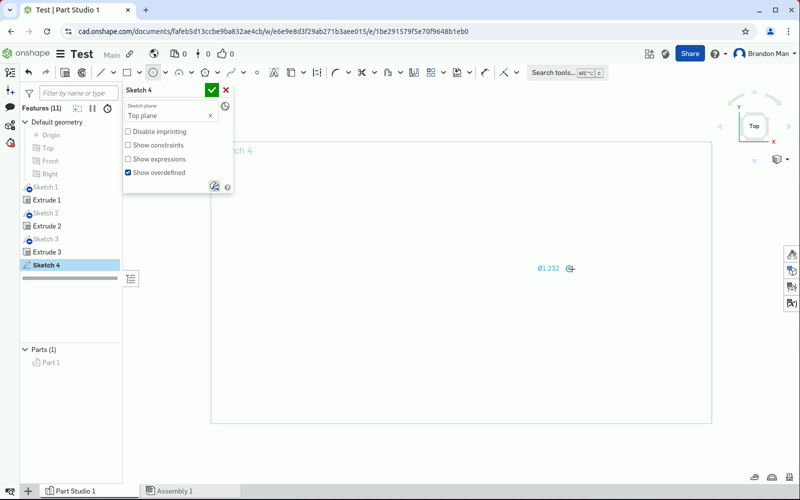
click(572, 268)
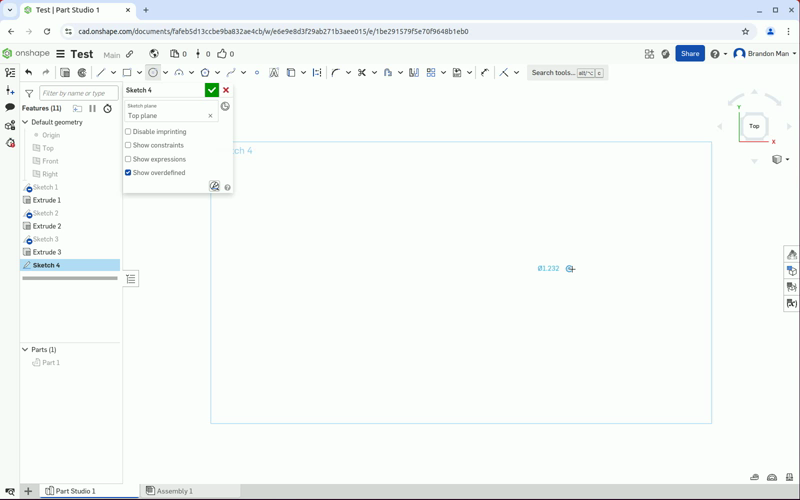
key(esc)
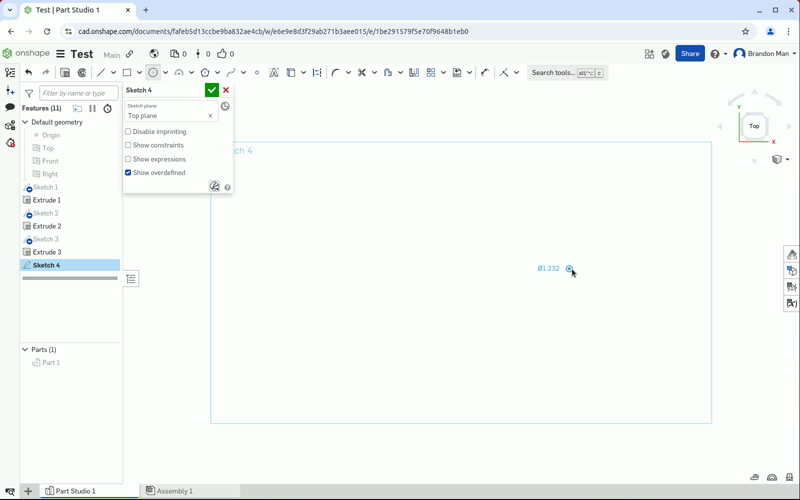
mouse_move(566, 269)
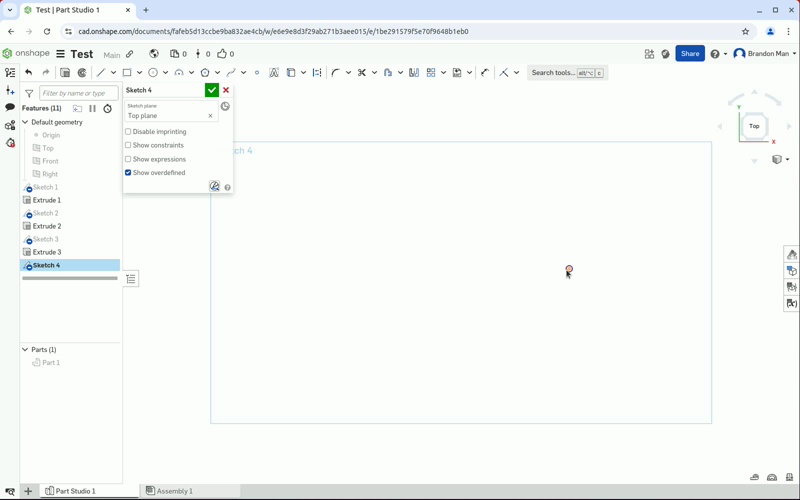
scroll(6)
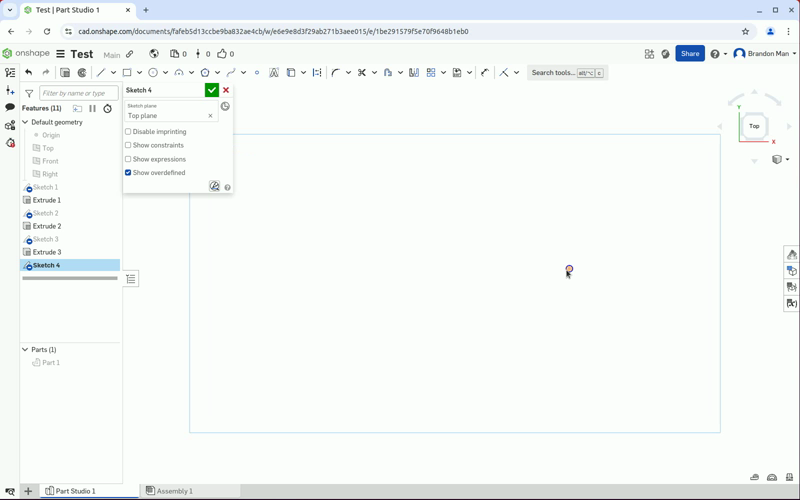
scroll(6)
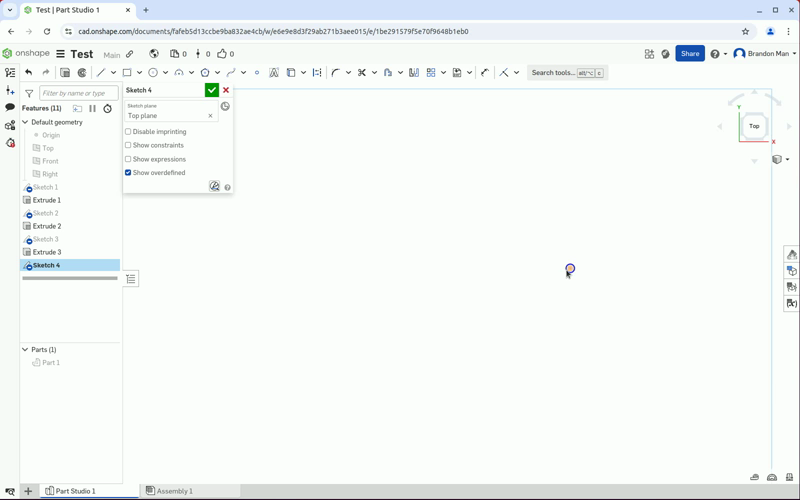
scroll(6)
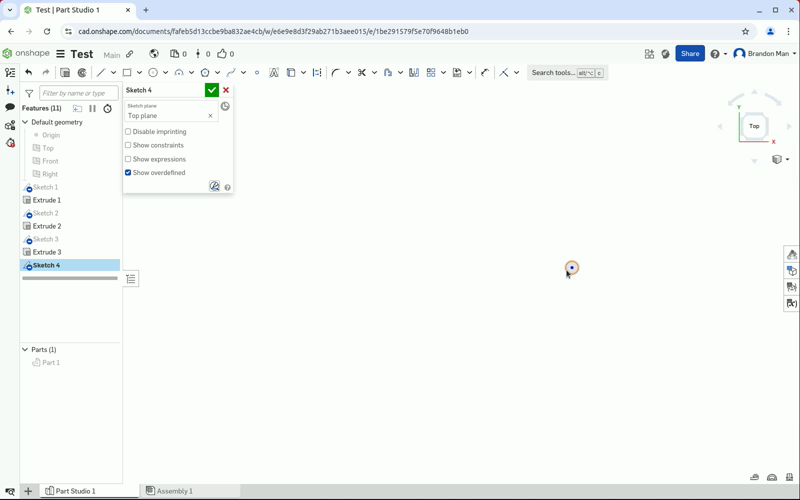
scroll(6)
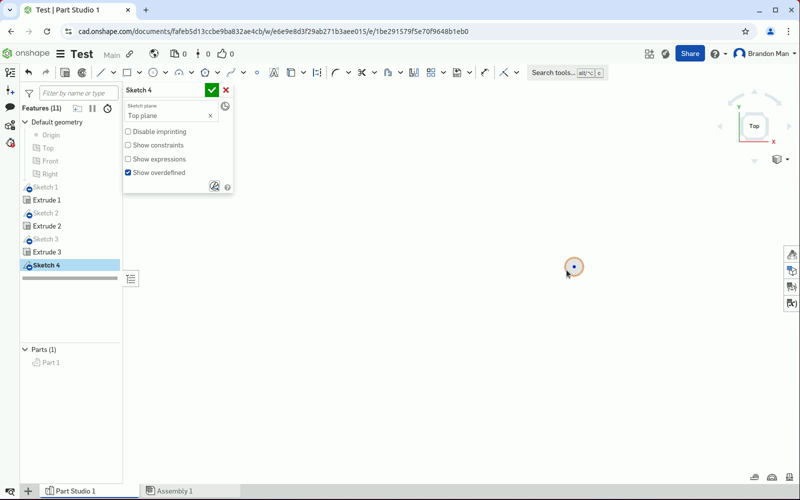
scroll(6)
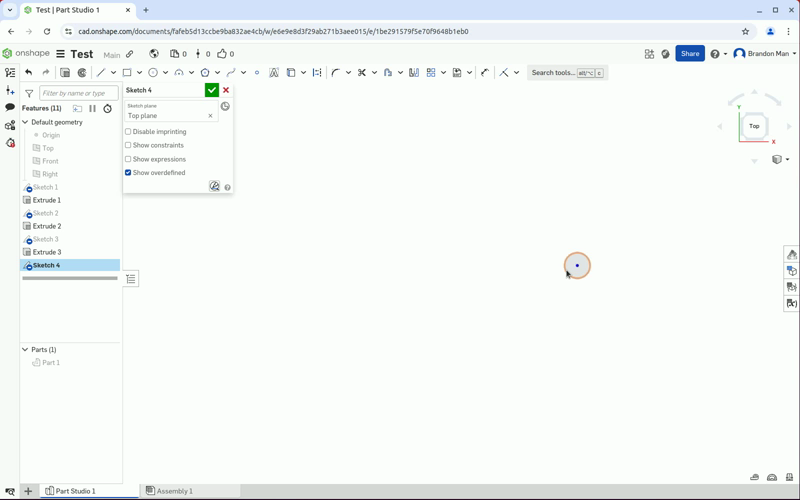
scroll(6)
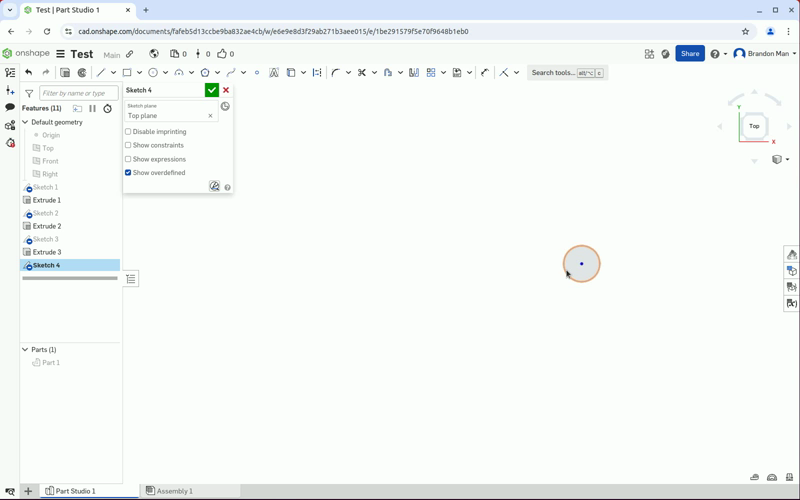
scroll(6)
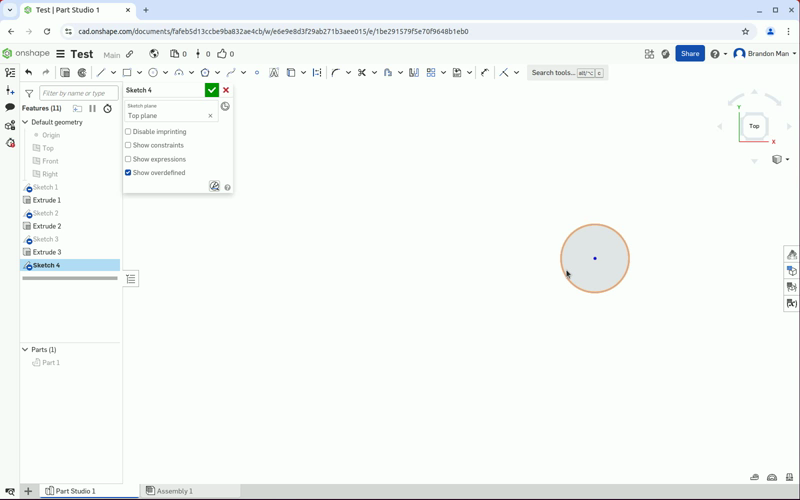
click(566, 269)
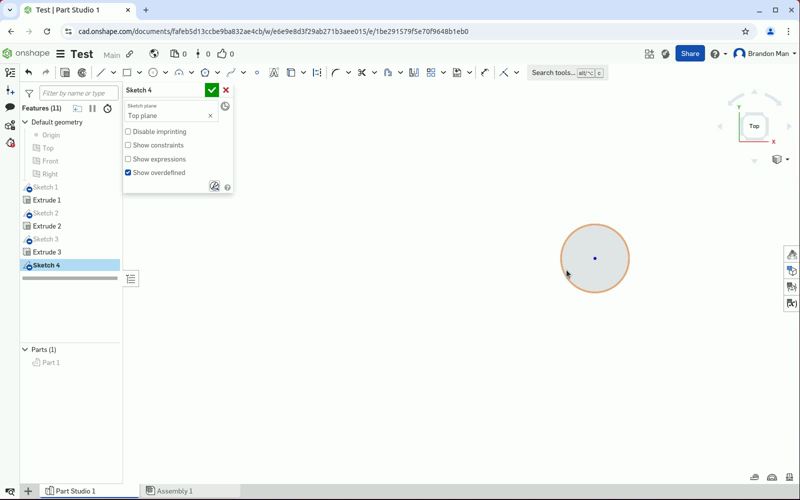
scroll(-6)
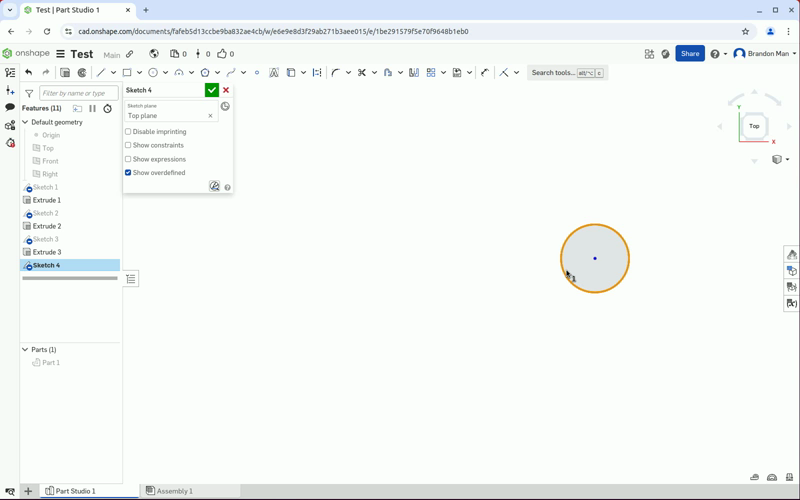
scroll(-6)
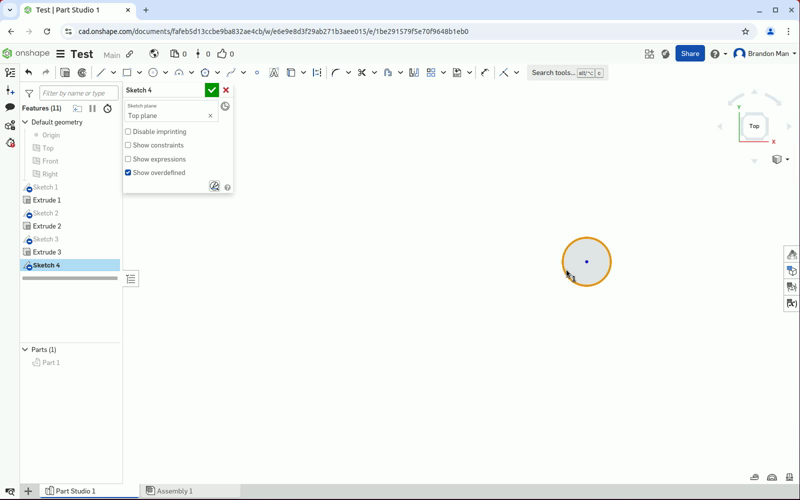
scroll(-6)
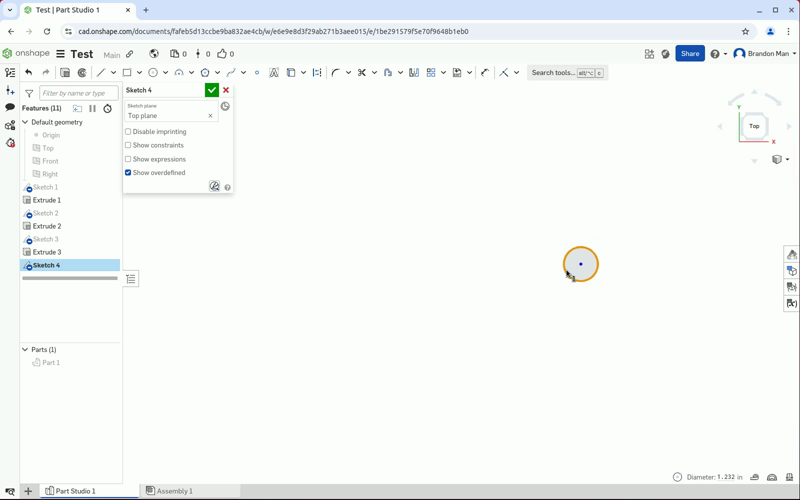
scroll(-6)
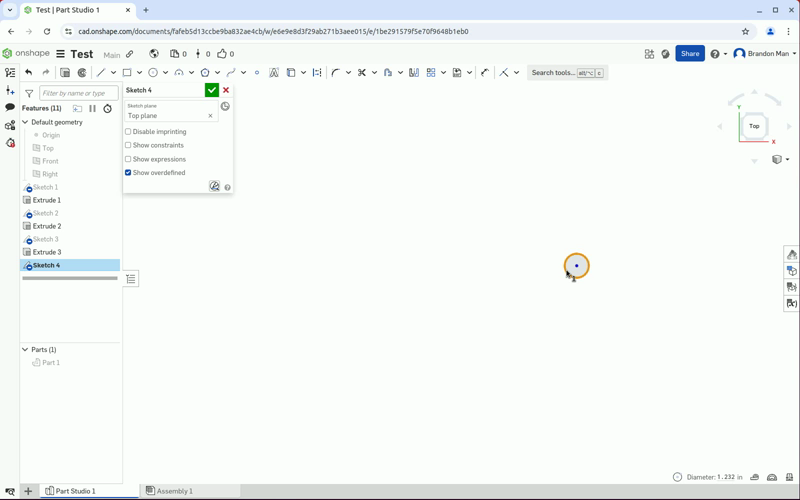
scroll(-6)
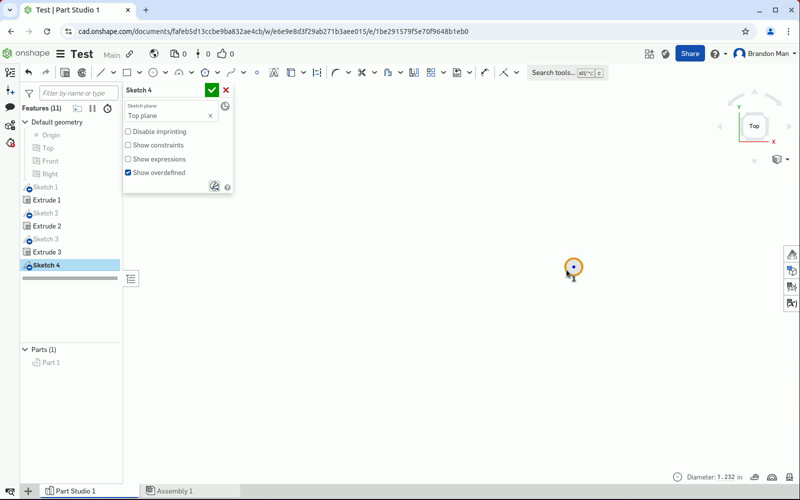
scroll(-6)
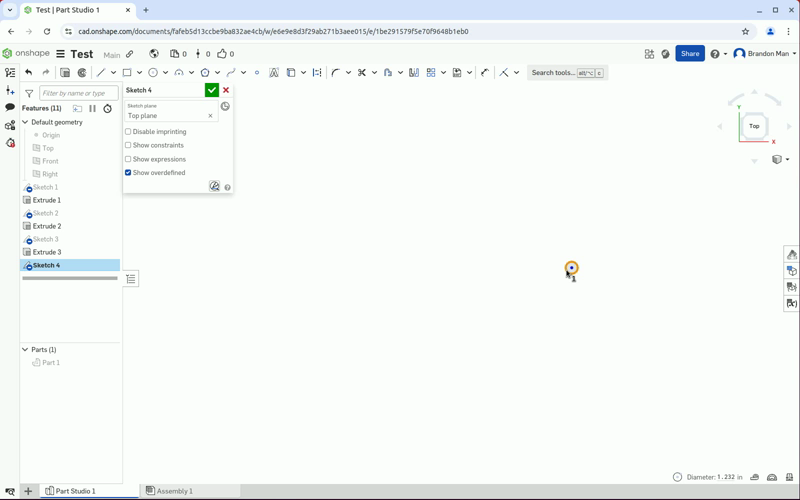
scroll(-6)
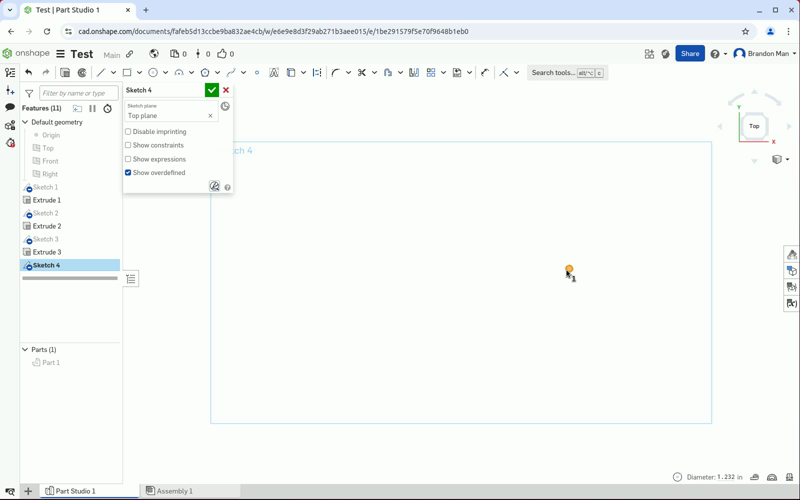
mouse_move(73, 352)
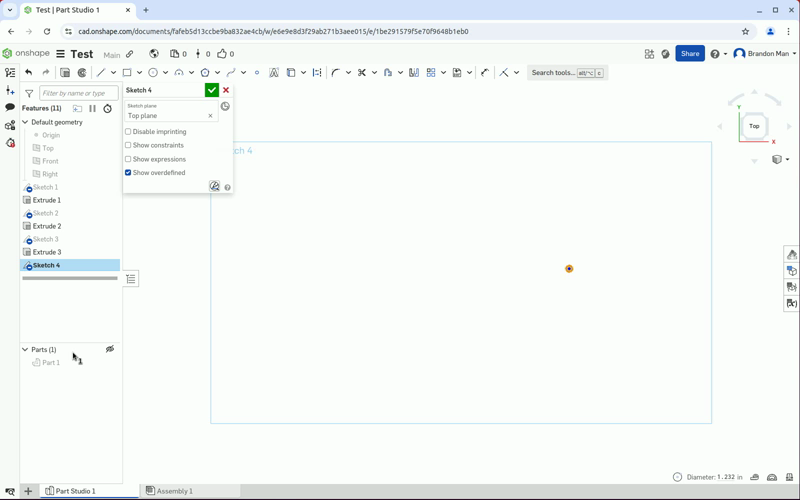
key(shift+y)
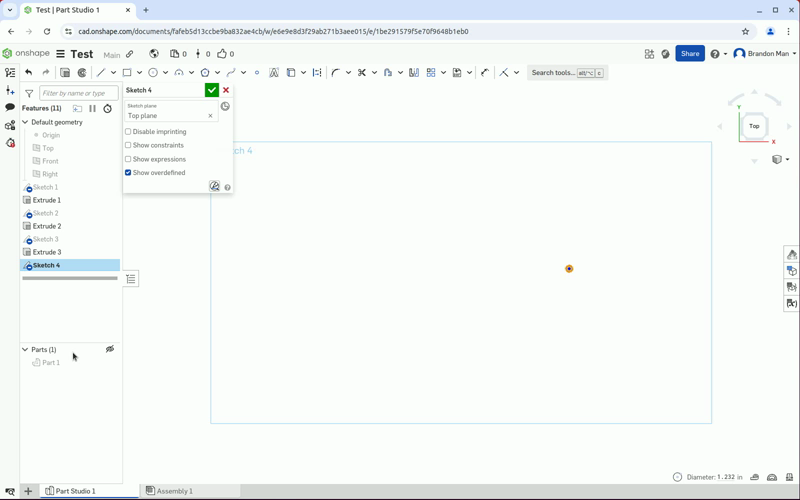
key(shift+e)
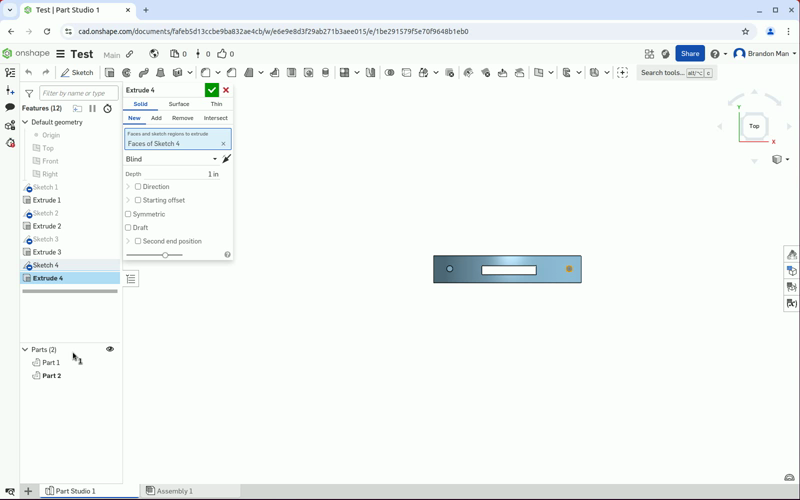
mouse_move(143, 106)
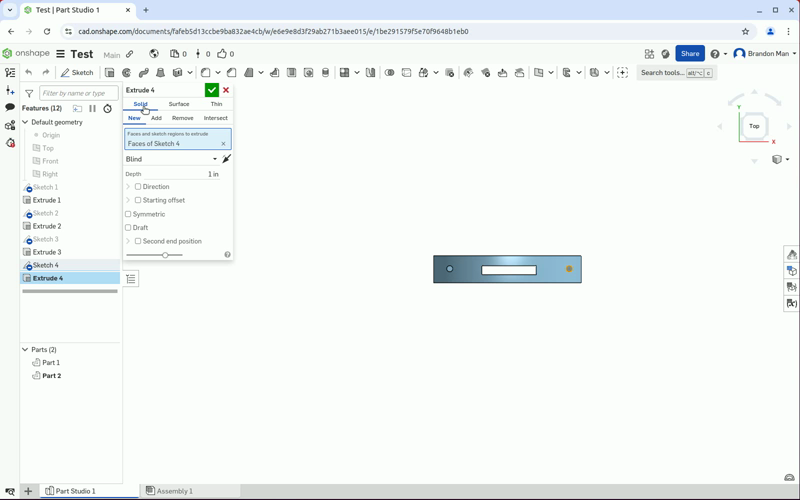
click(143, 106)
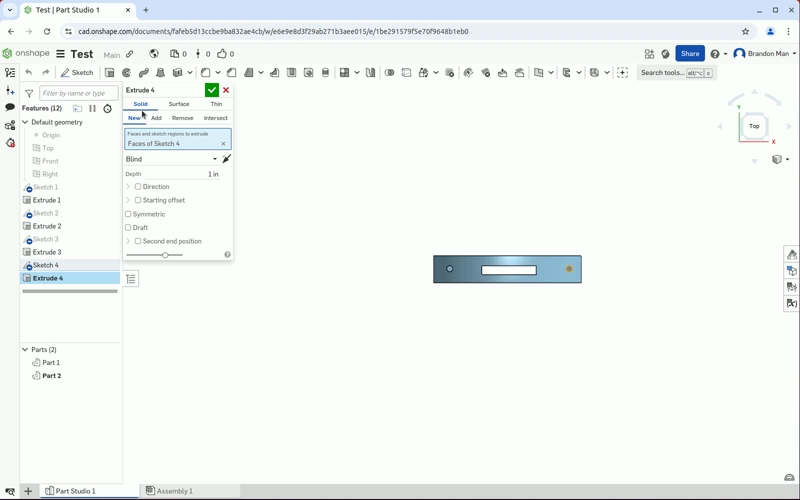
mouse_move(137, 120)
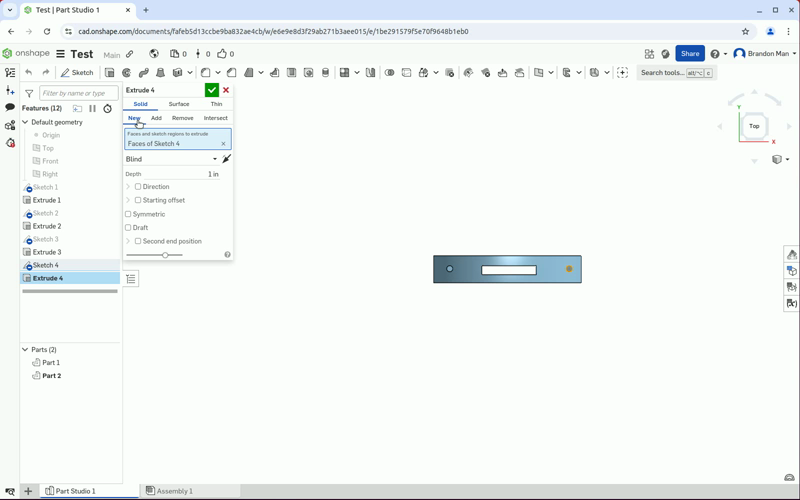
click(137, 120)
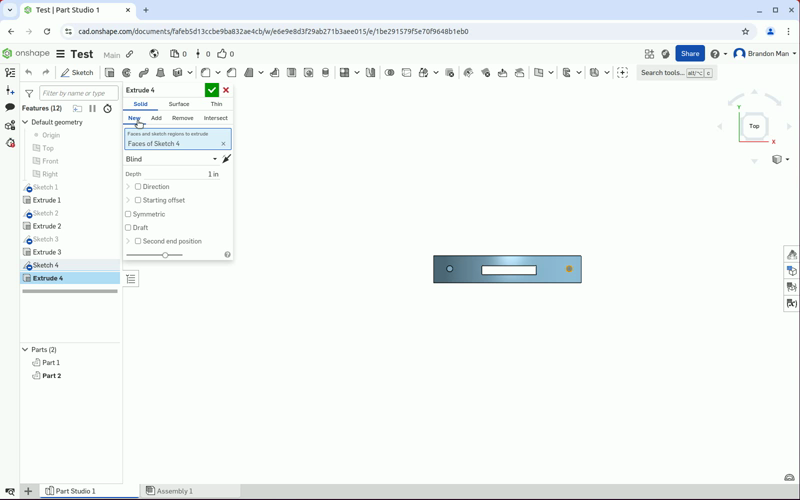
key(tab, 4)
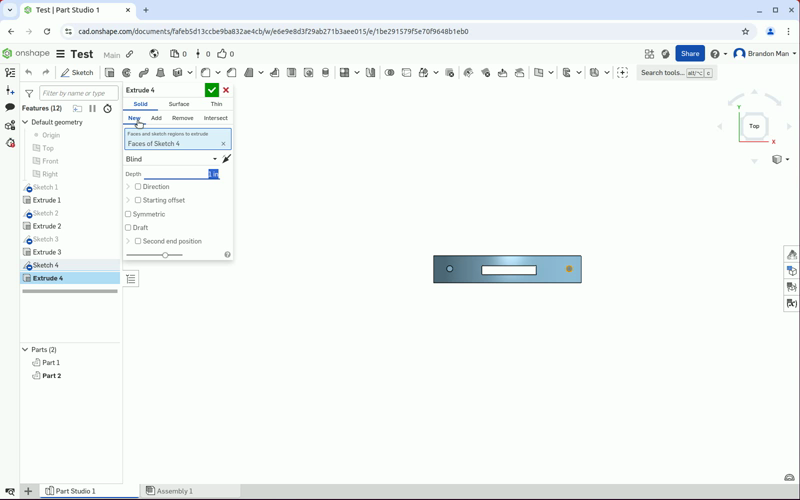
text(10.11)
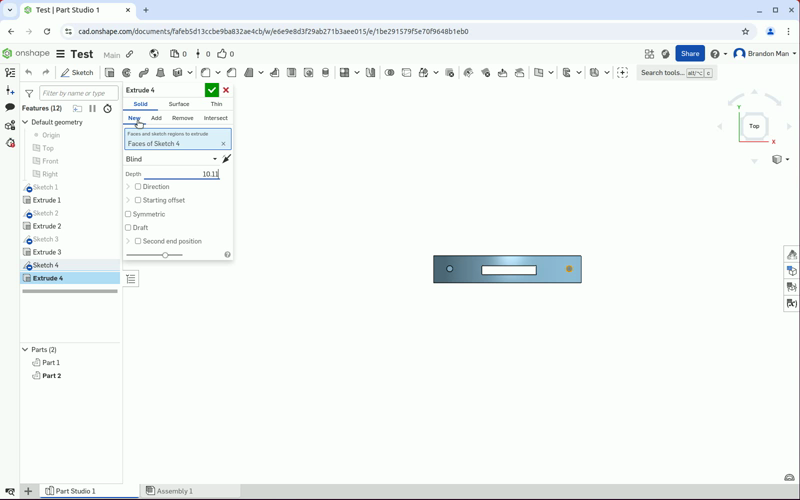
key(enter)
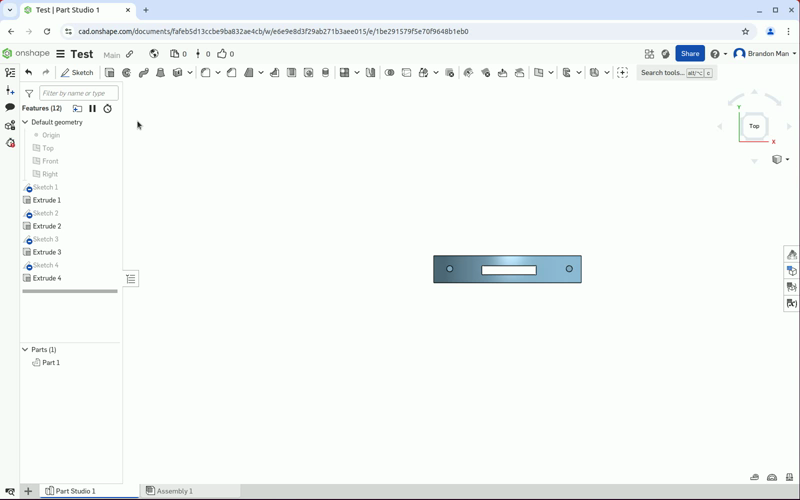
key(shift+h)
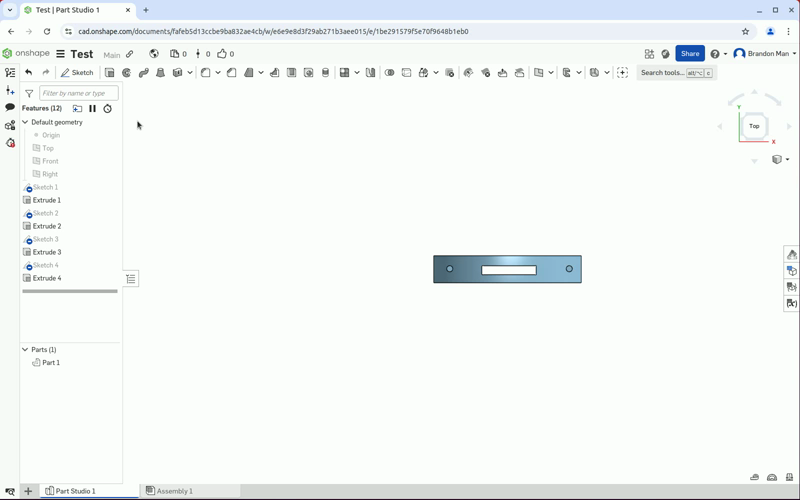
key(shift+h)
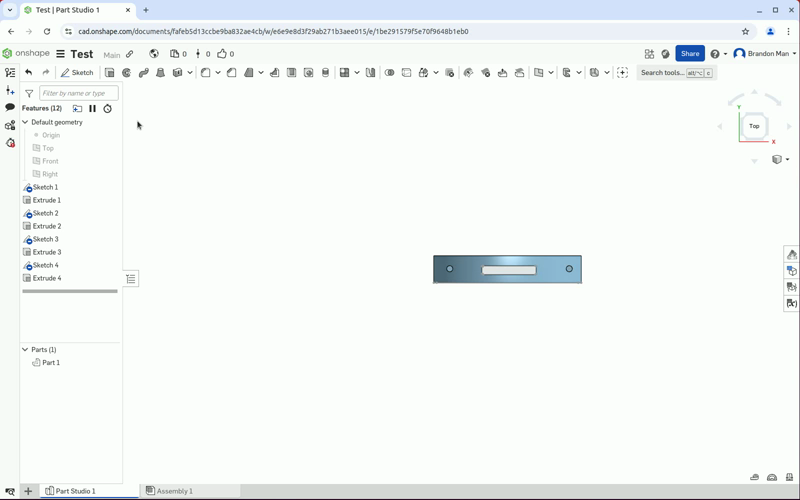
key(shift+7)
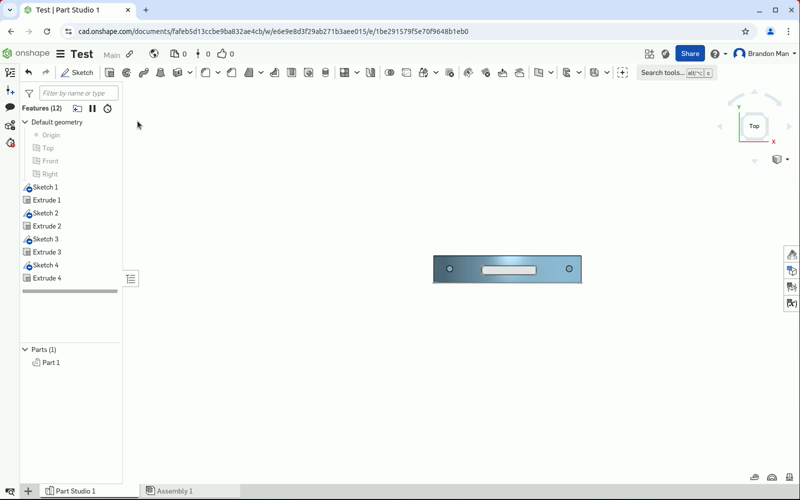
key(up, 3)
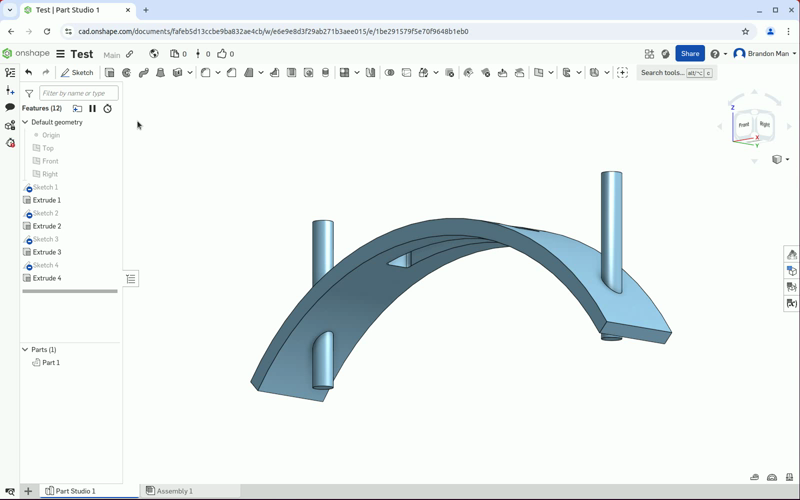
key(left, 3)
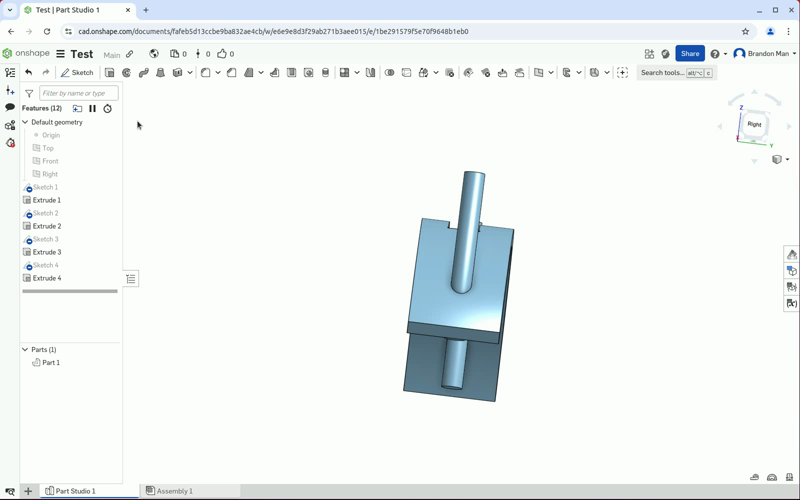
key(right, 3)
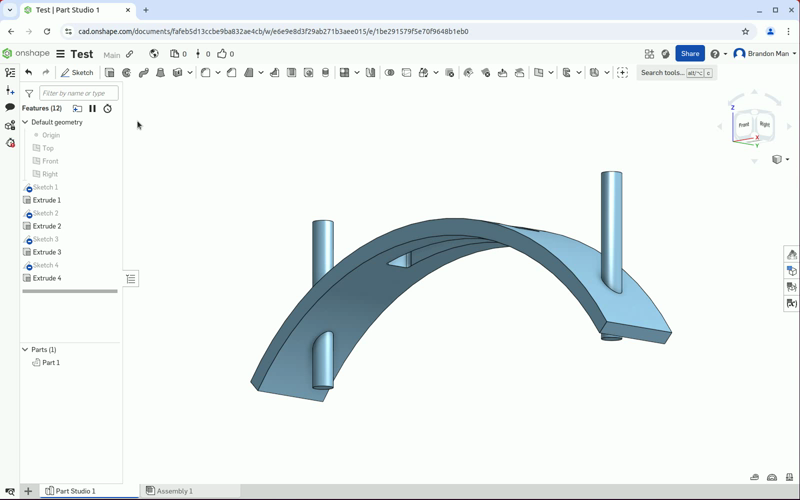
key(down, 3)
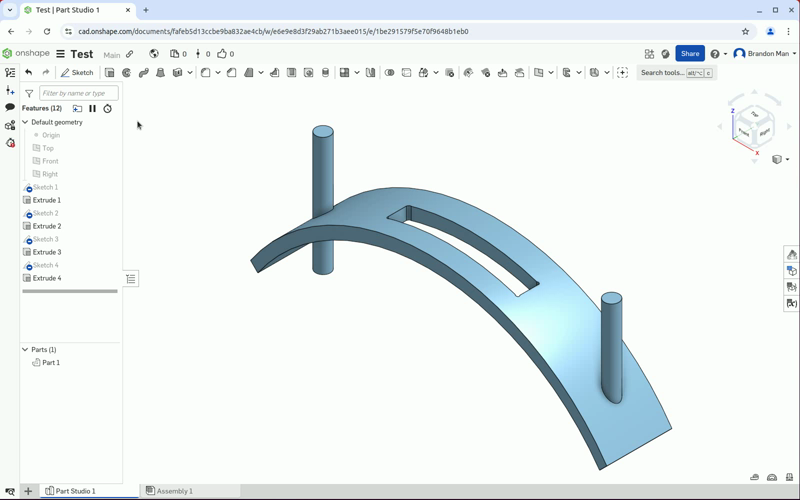
mouse_move(73, 189)
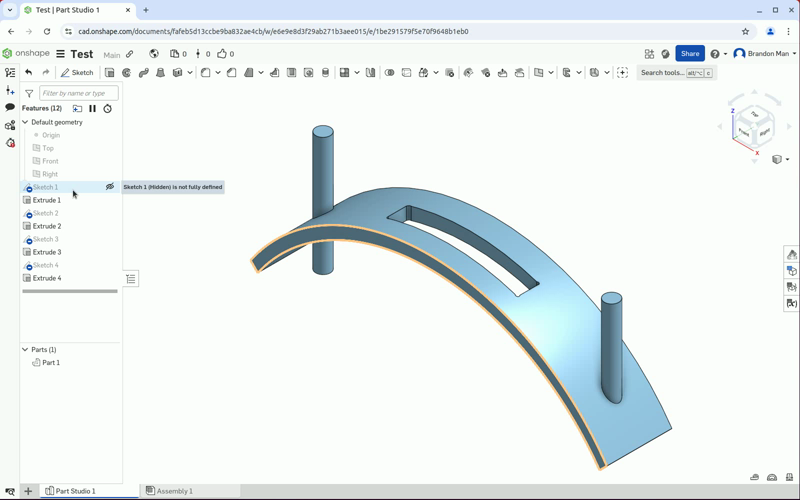
click(73, 189)